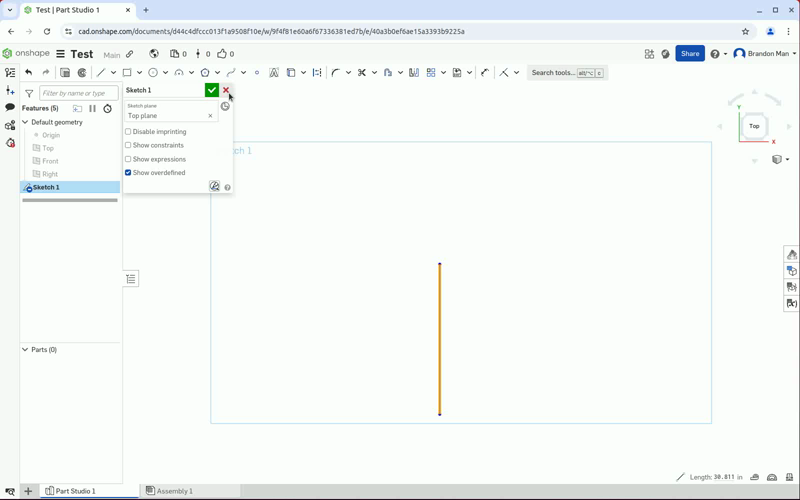
key(shift+h)
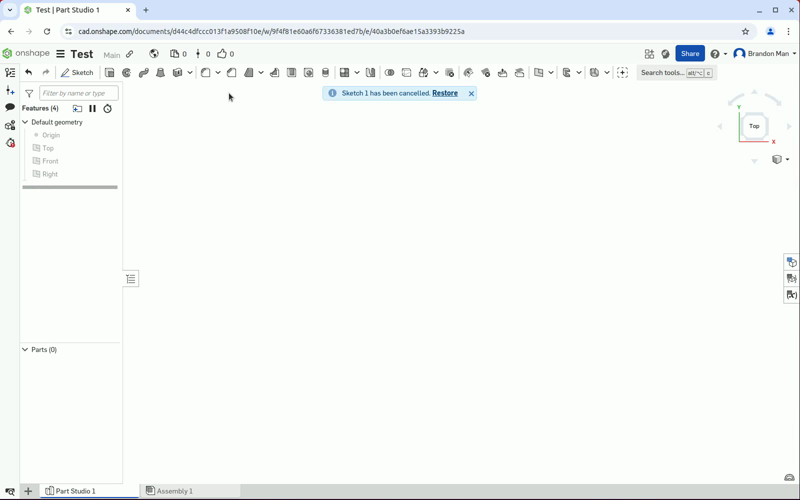
mouse_move(73, 352)
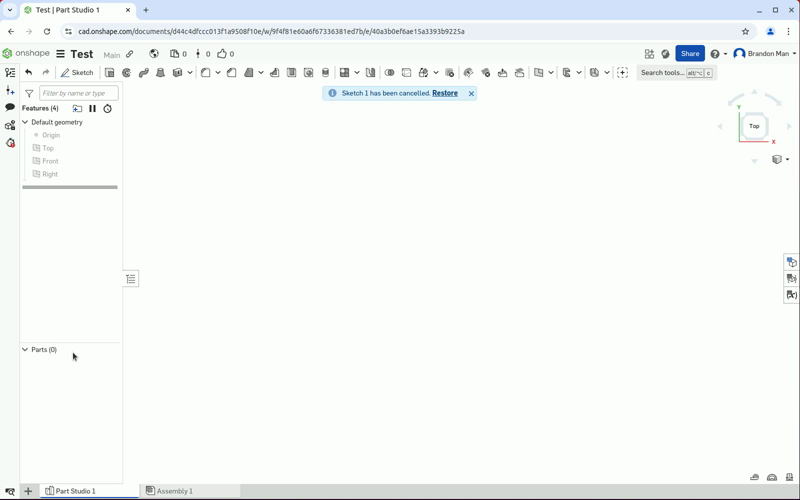
key(y)
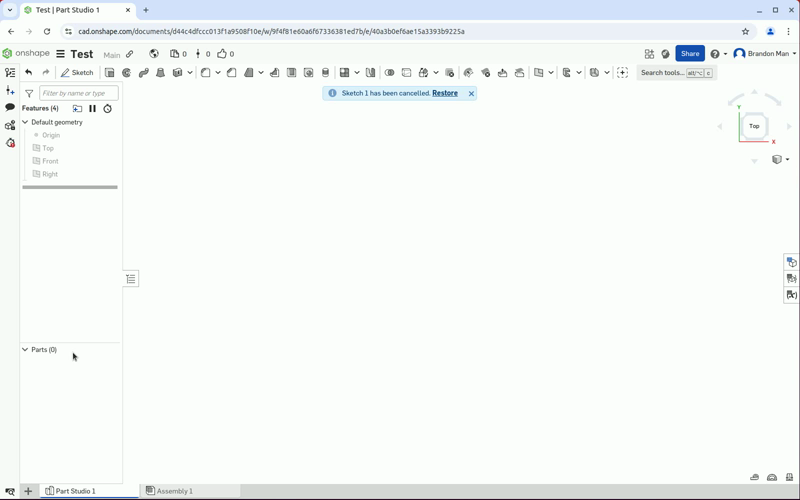
key(shift+p)
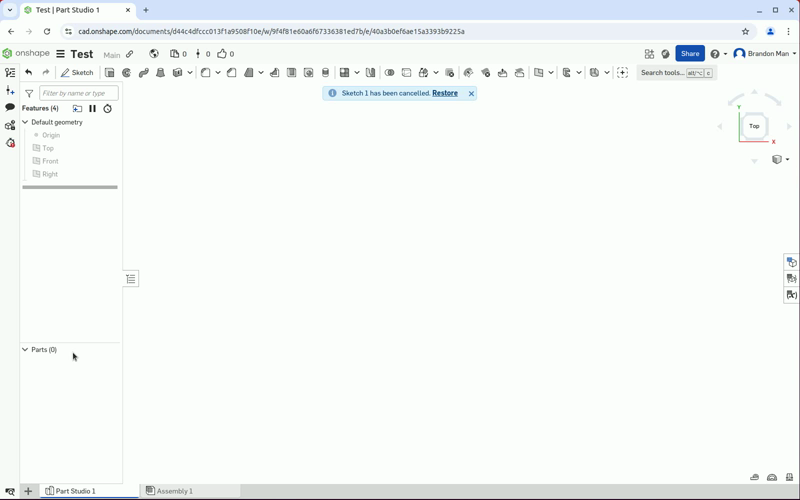
key(space)
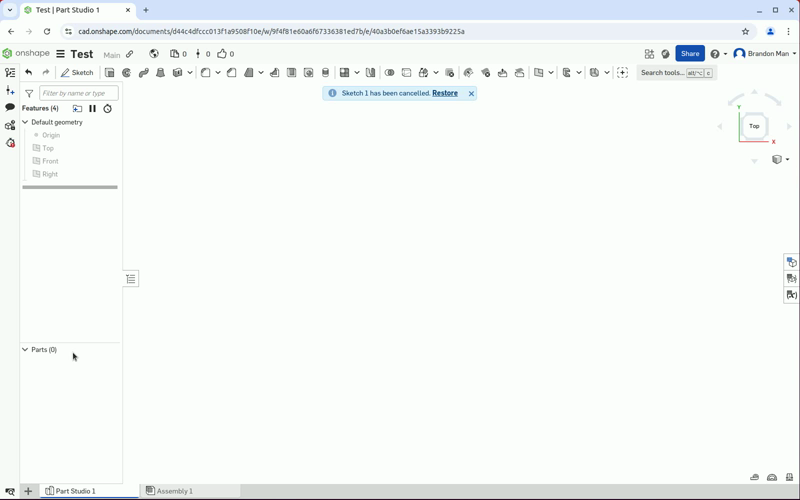
key_down(shift)
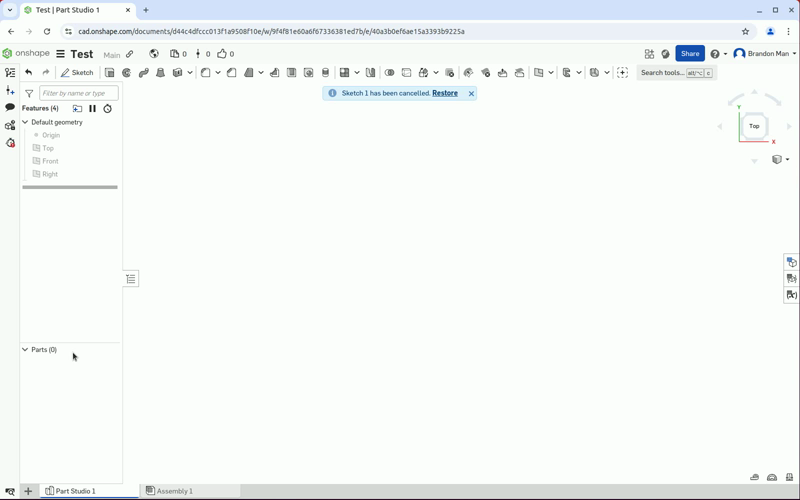
key(up)
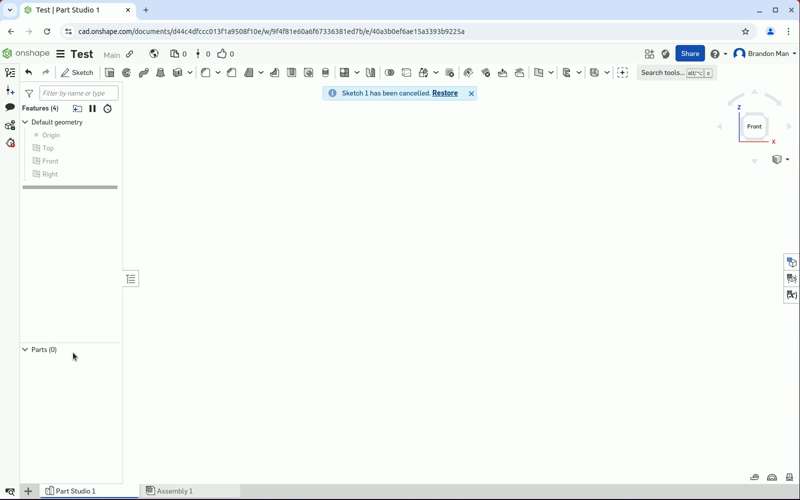
key_up(shift)
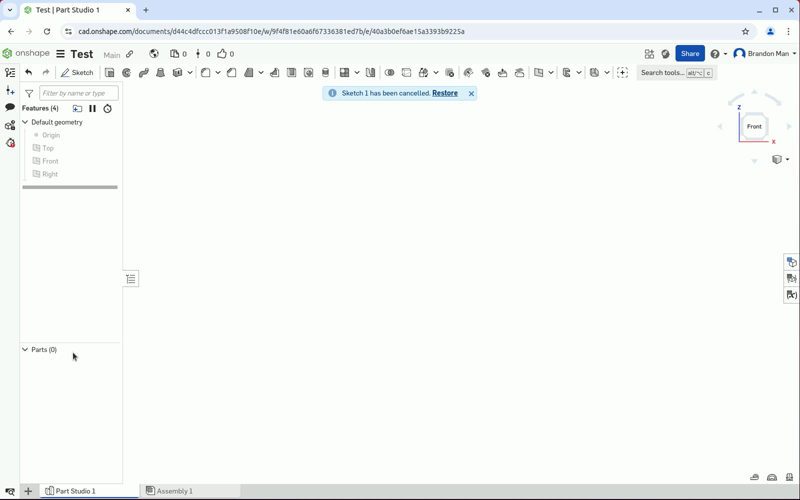
mouse_move(73, 352)
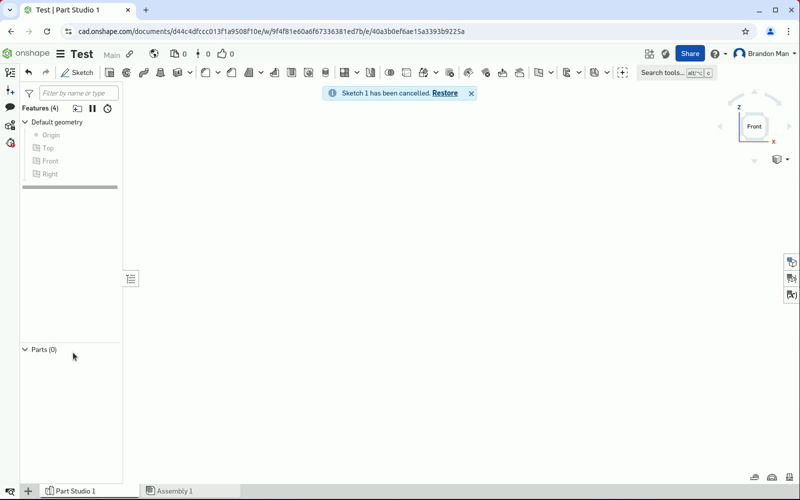
key(shift+y)
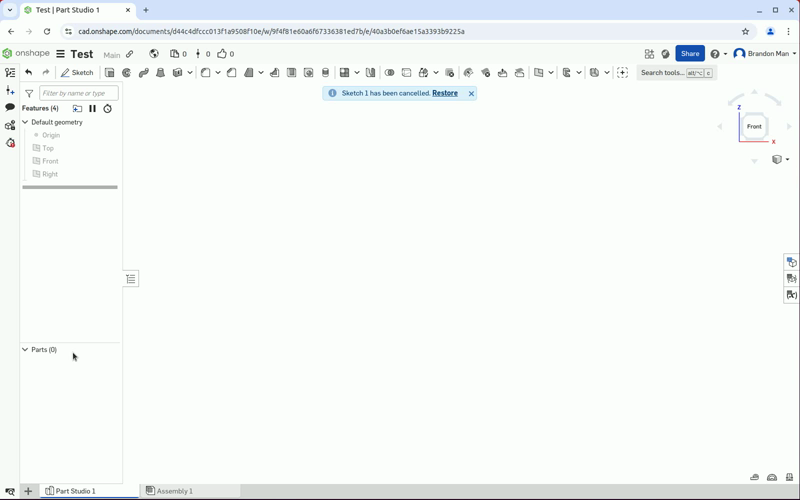
key(shift+s)
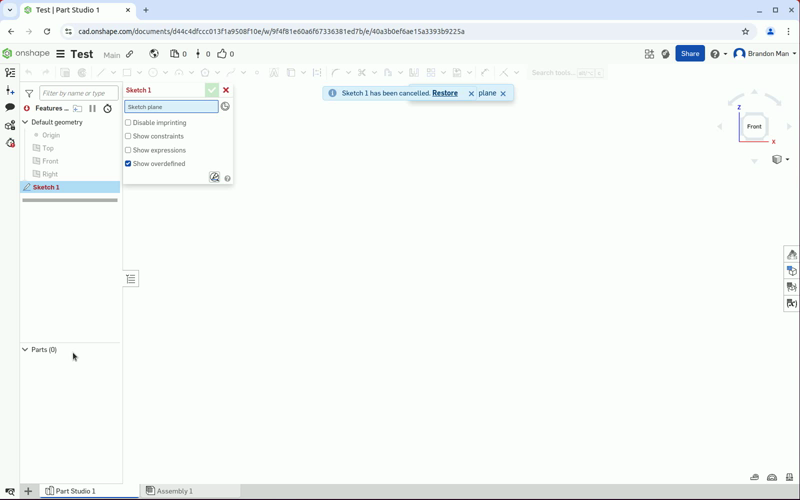
mouse_move(73, 163)
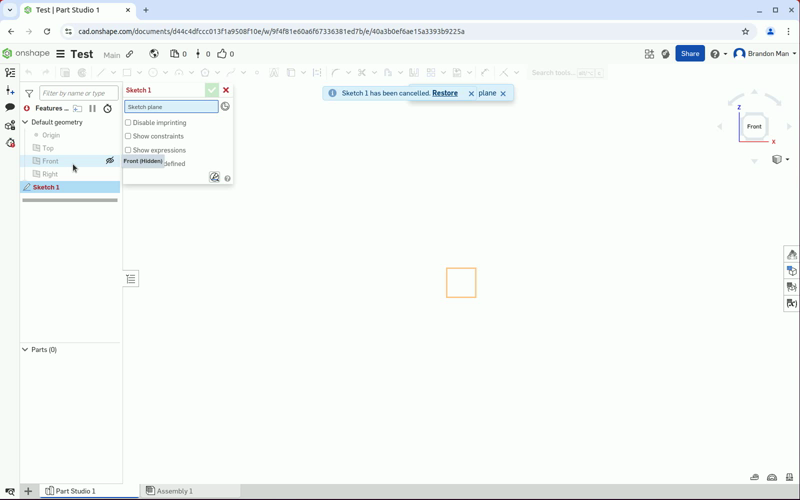
click(73, 163)
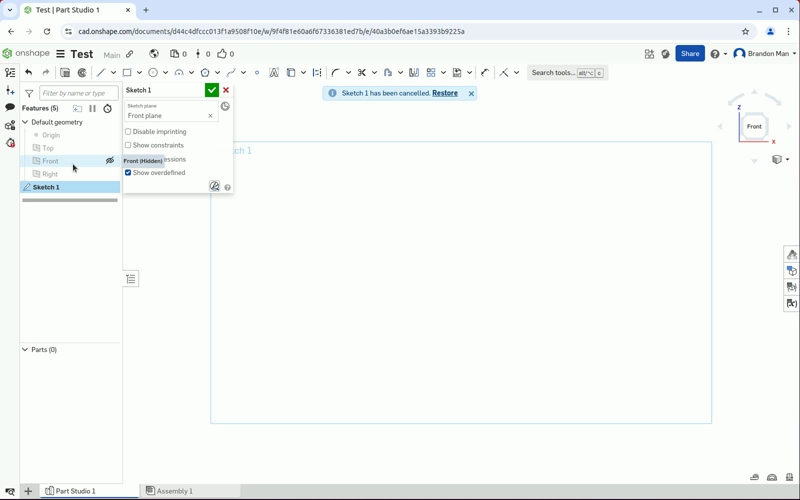
mouse_move(73, 352)
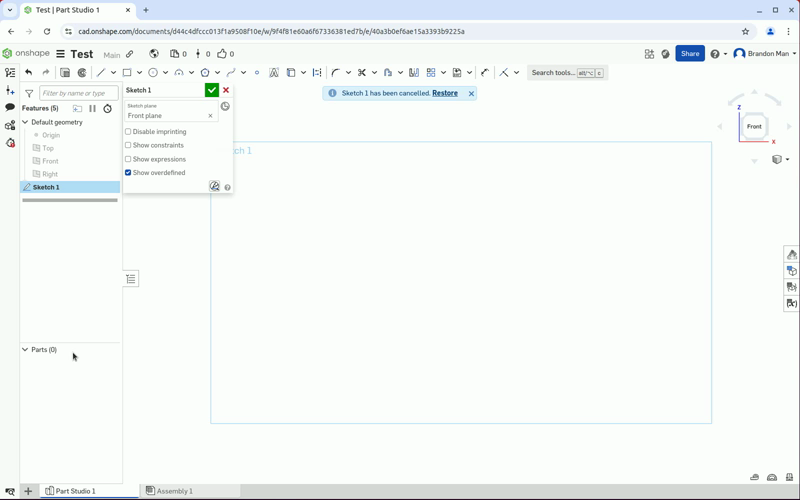
key(y)
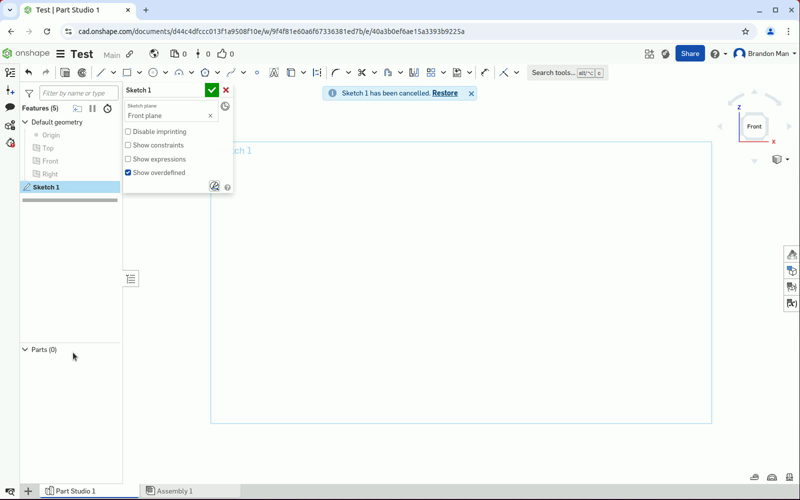
key(l)
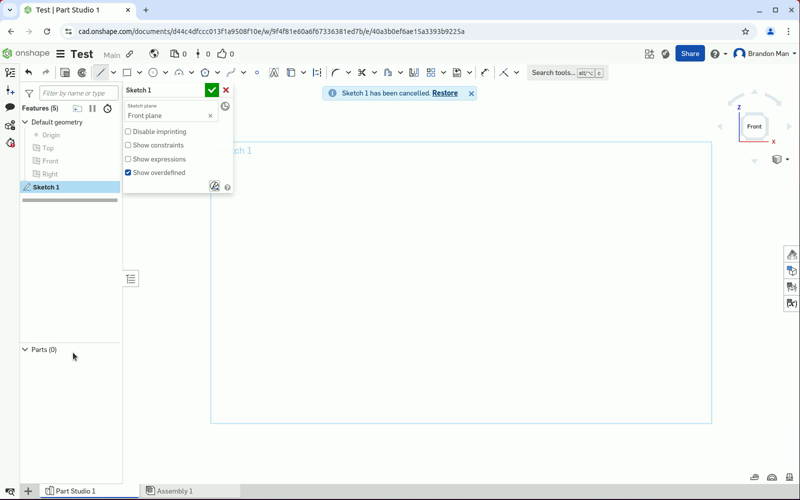
key_down(shift)
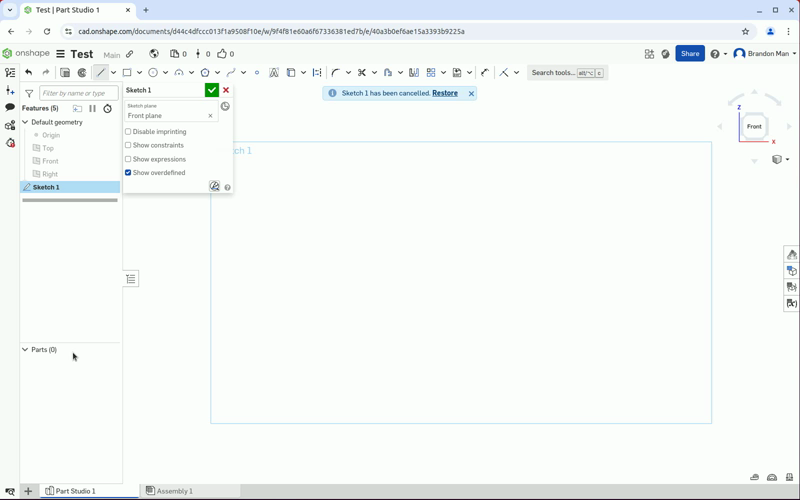
mouse_move(454, 285)
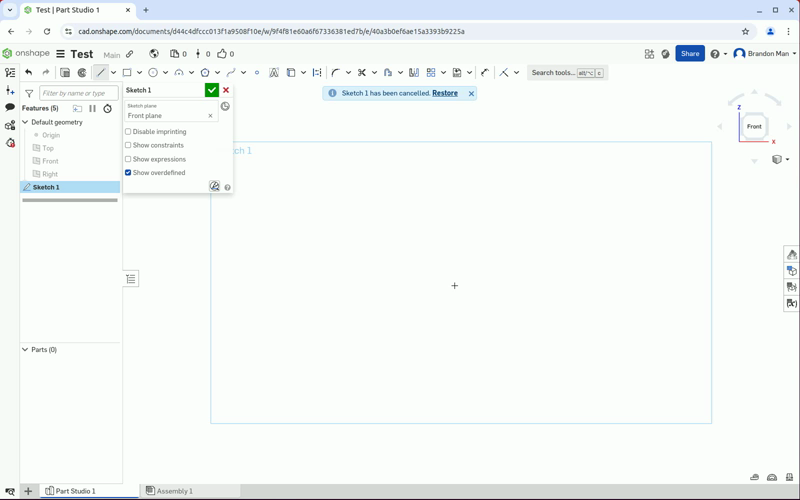
click(454, 285)
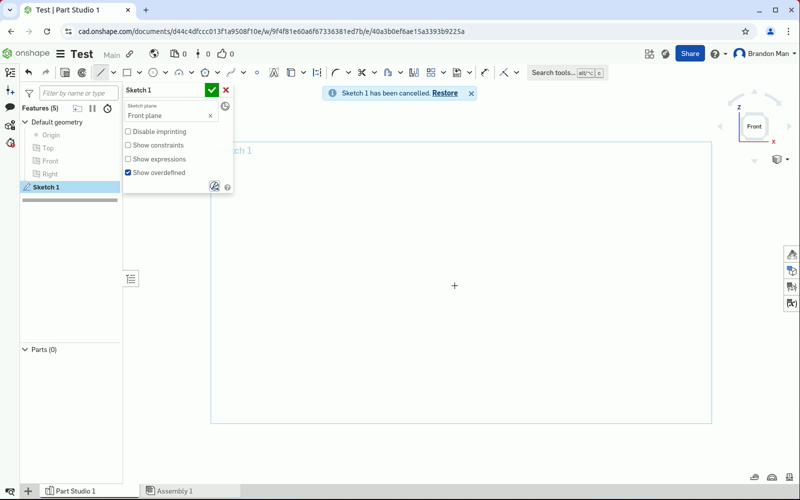
key_up(shift)
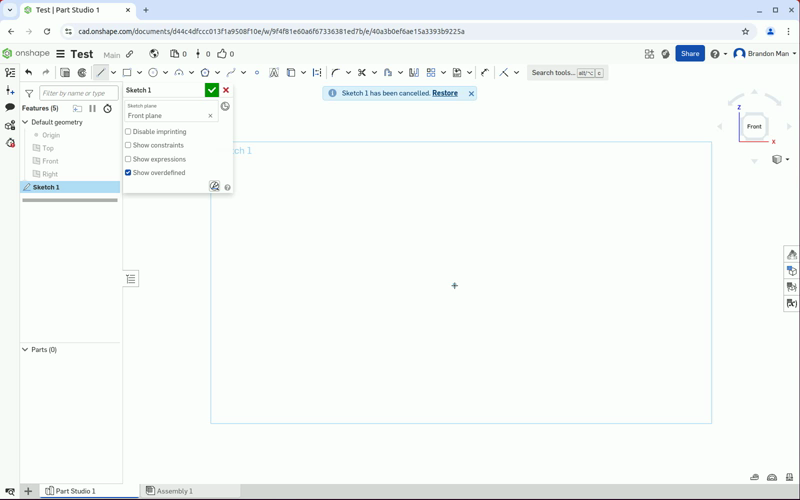
key_down(shift)
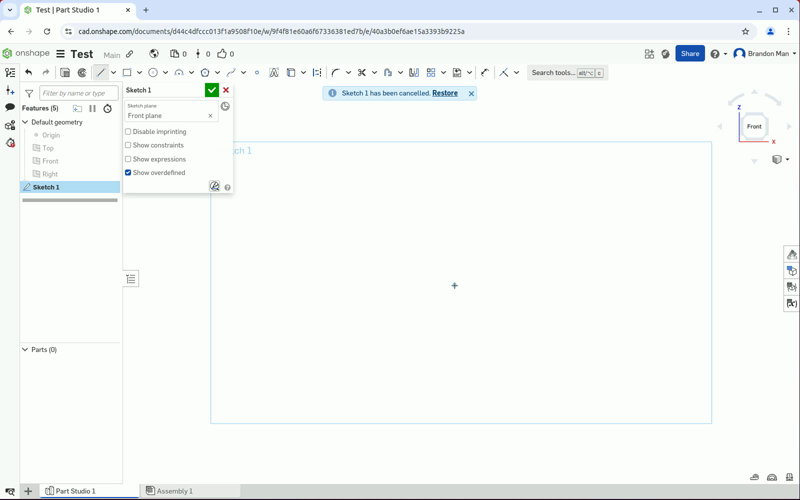
mouse_move(484, 285)
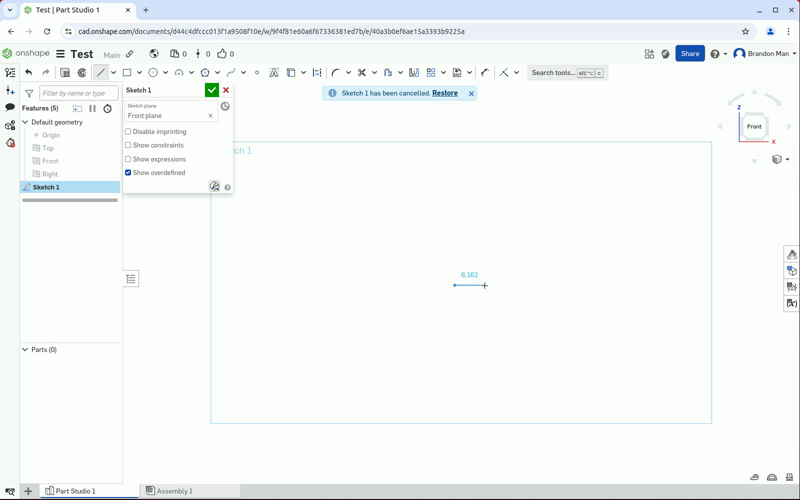
mouse_move(456, 285)
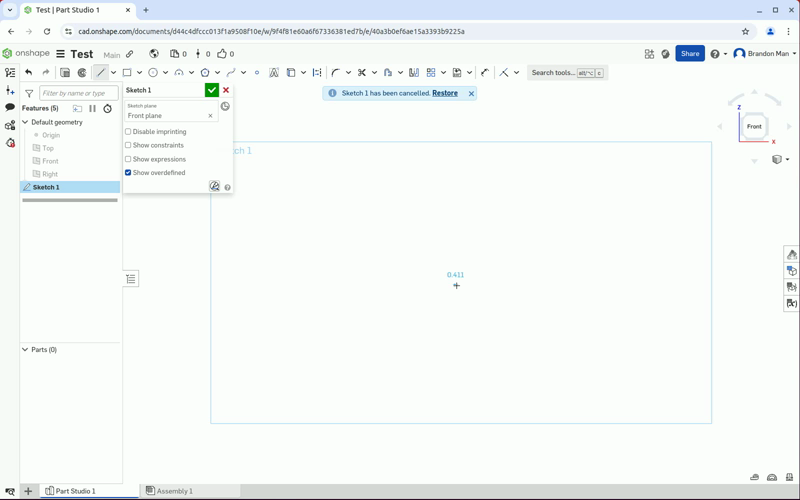
scroll(6)
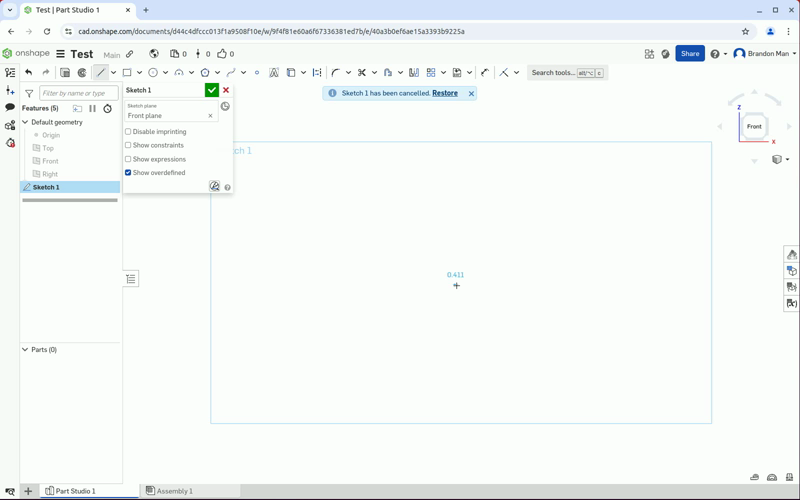
scroll(6)
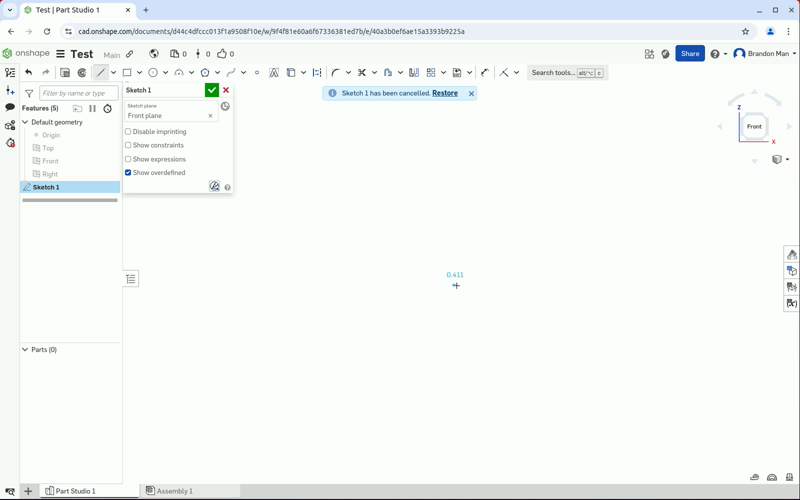
scroll(6)
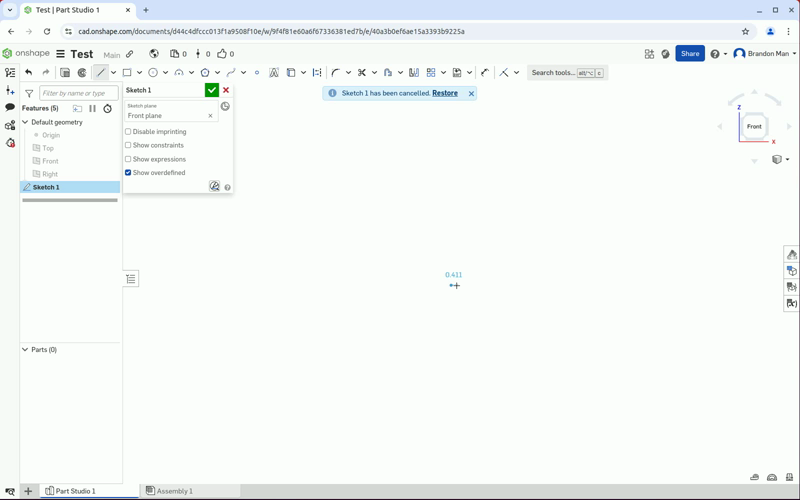
scroll(6)
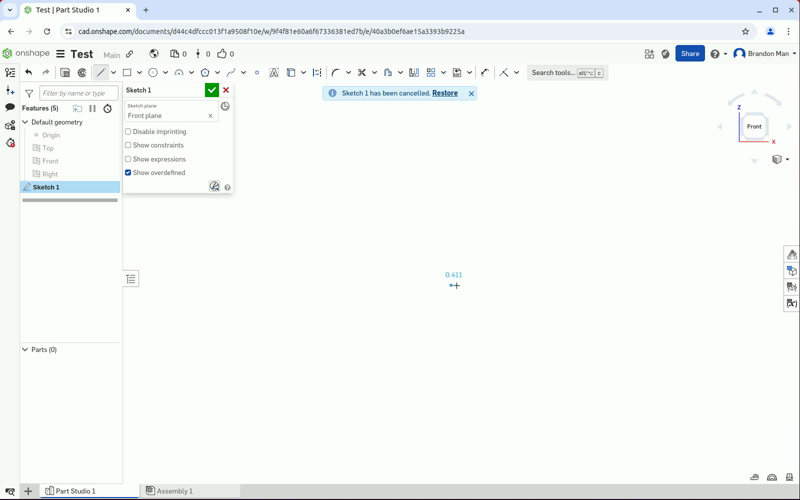
scroll(6)
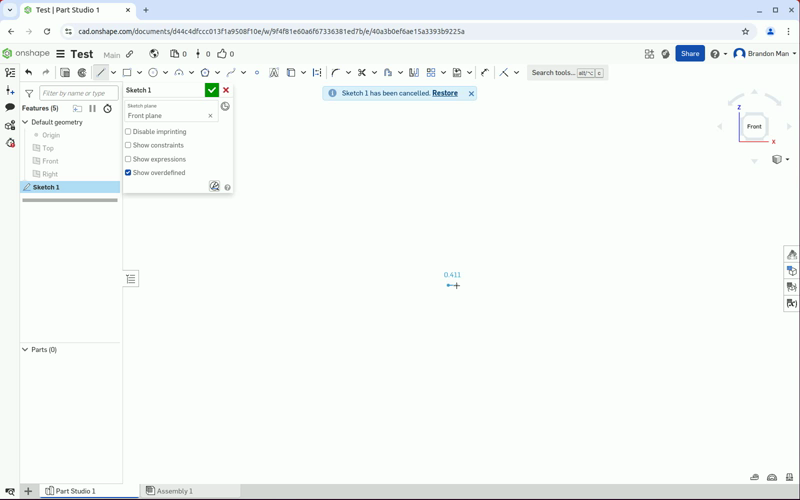
scroll(6)
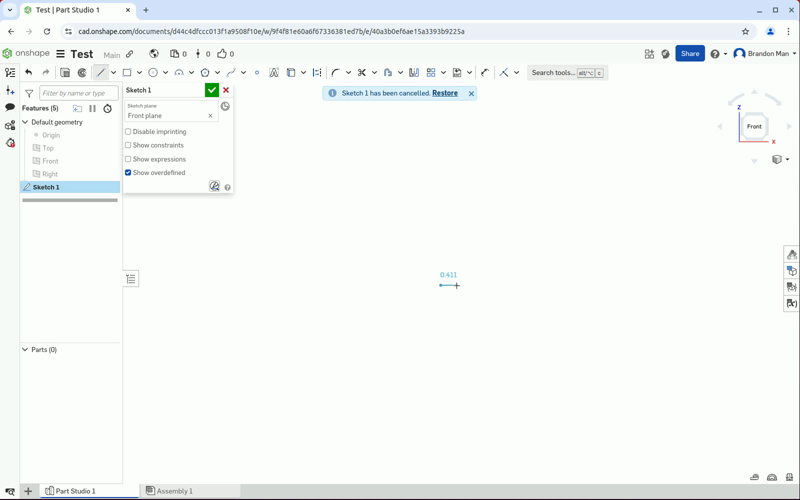
scroll(6)
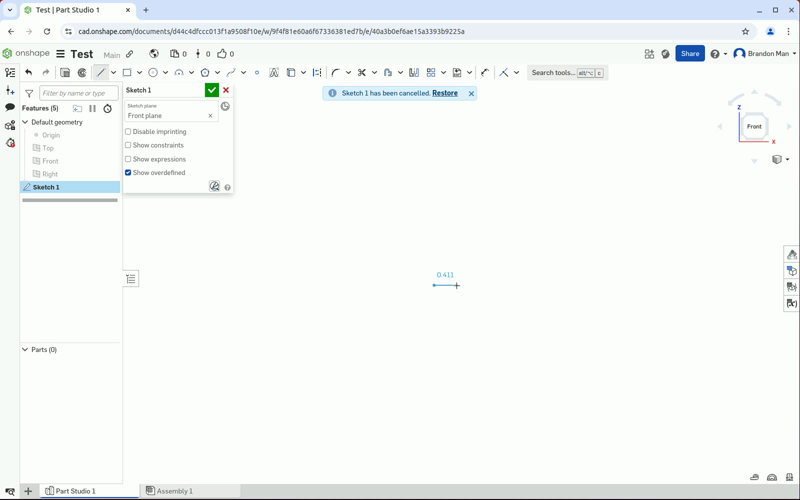
click(456, 285)
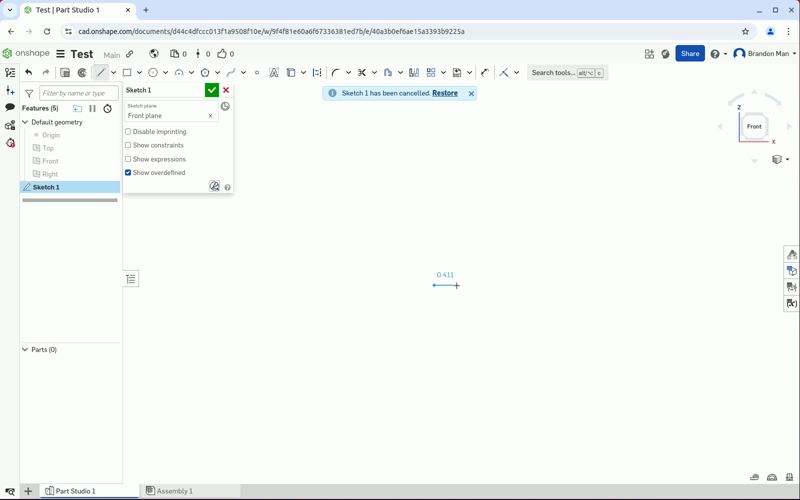
scroll(-6)
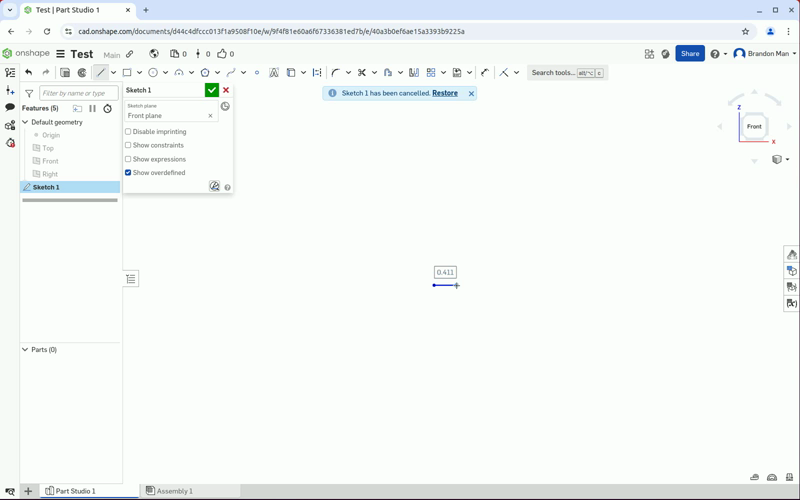
scroll(-6)
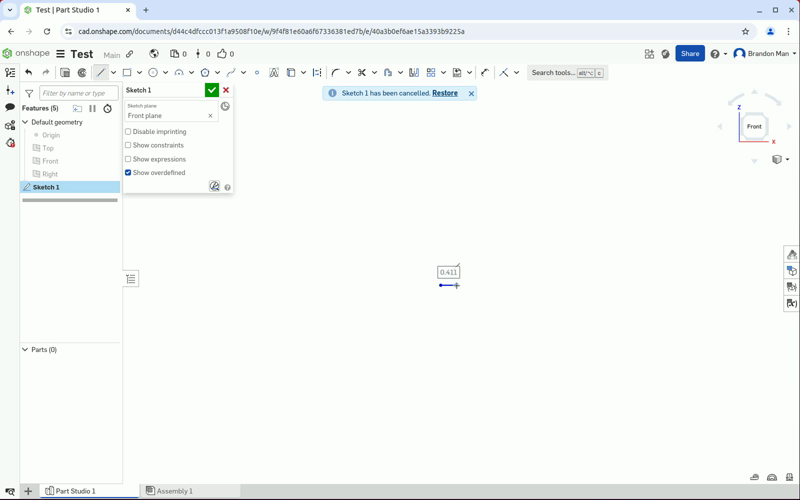
scroll(-6)
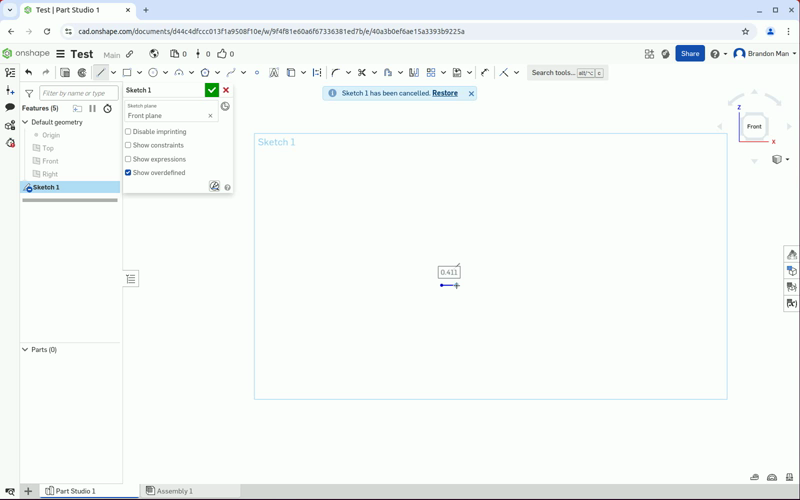
scroll(-6)
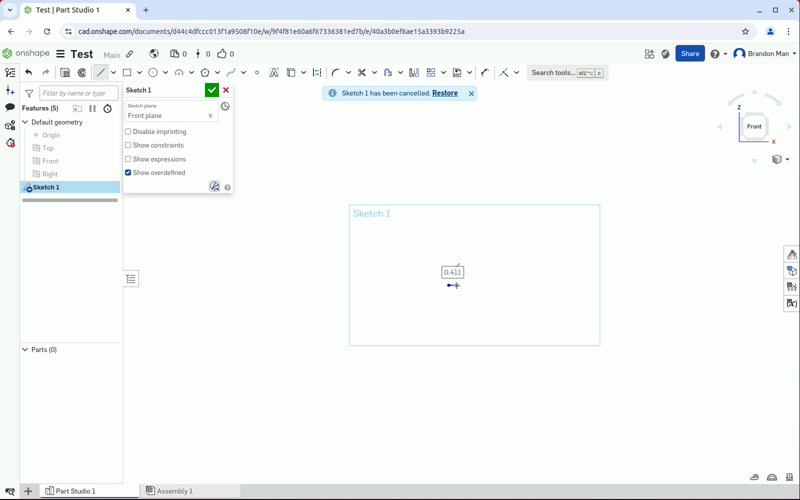
scroll(-6)
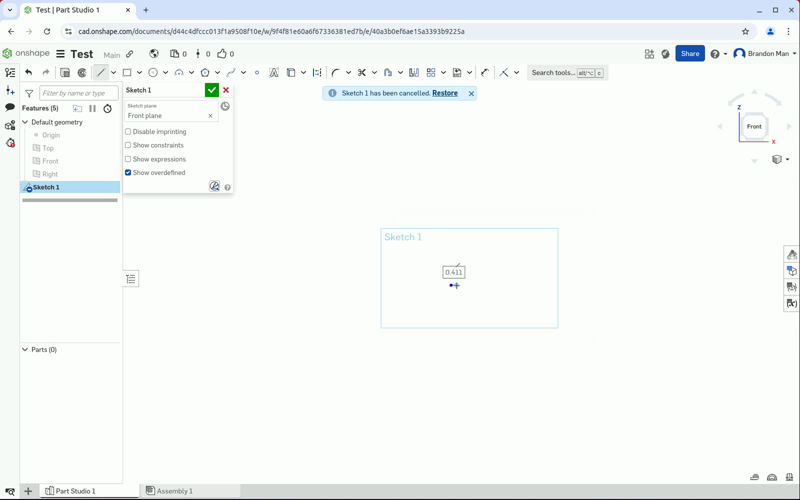
scroll(-6)
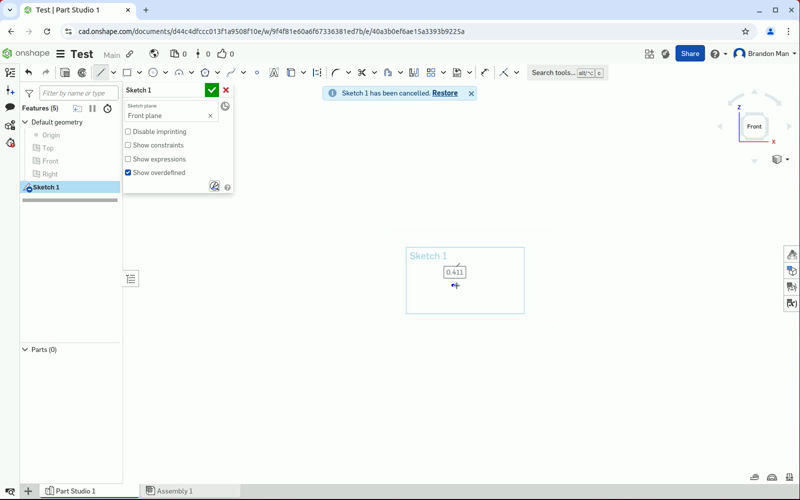
scroll(-6)
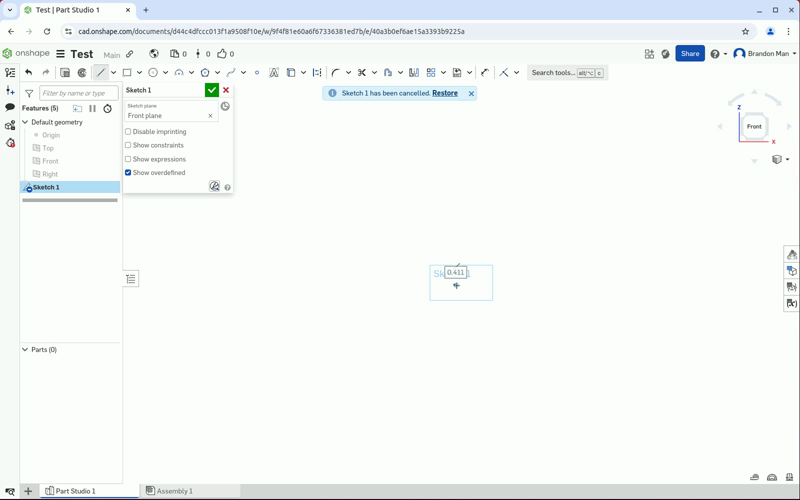
key_up(shift)
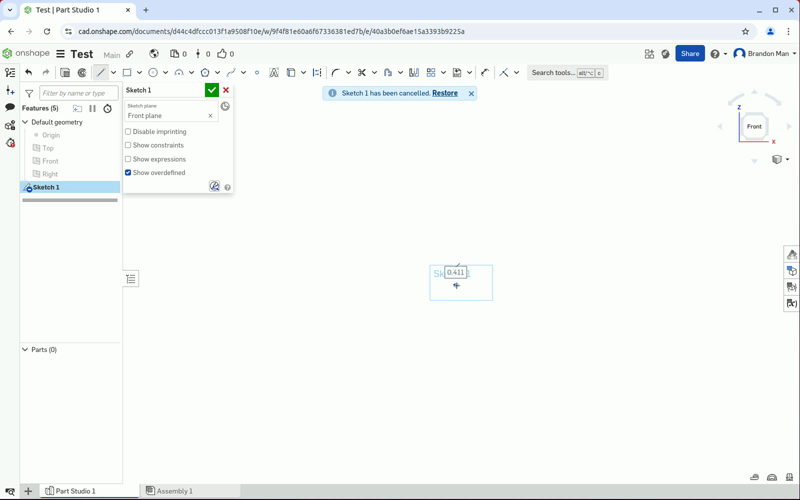
key_down(shift)
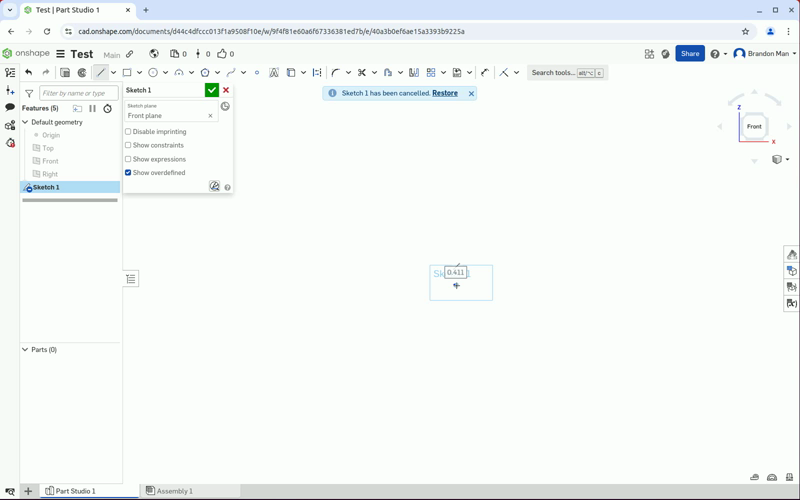
mouse_move(486, 285)
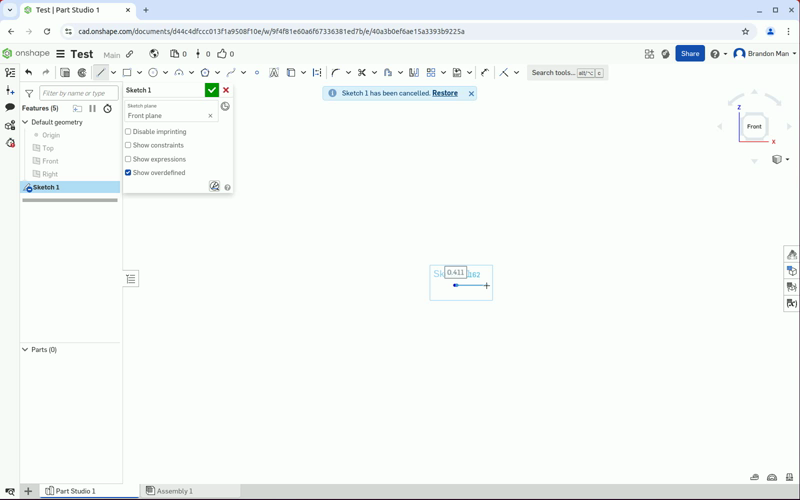
mouse_move(456, 277)
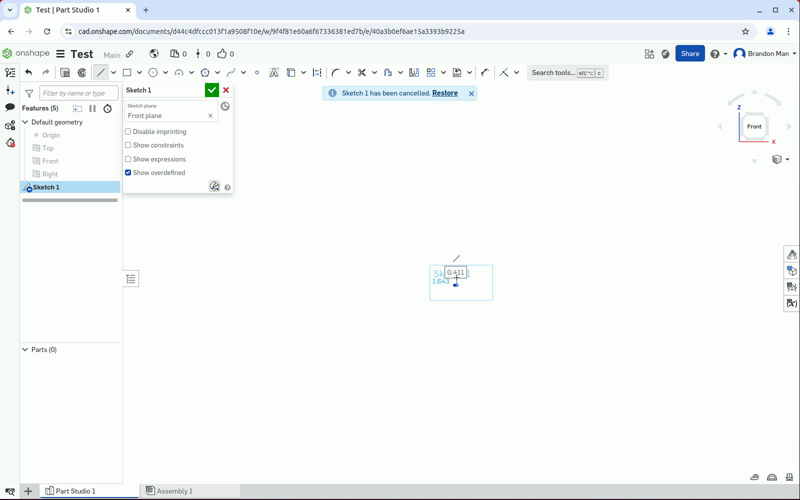
click(456, 277)
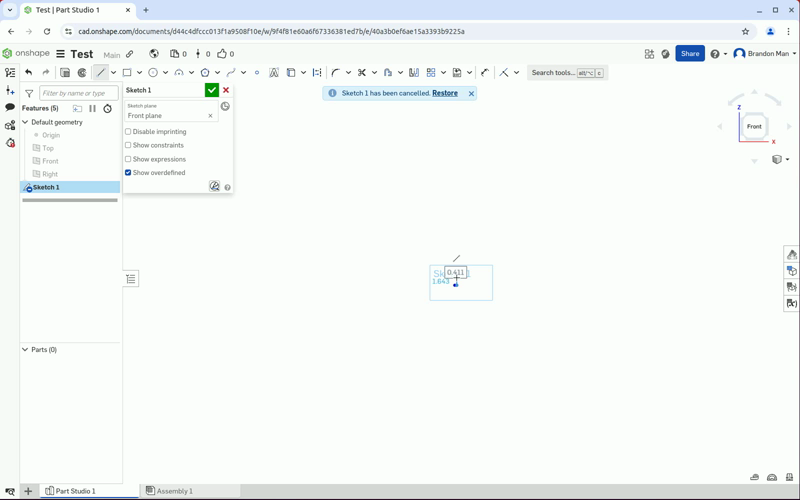
key_up(shift)
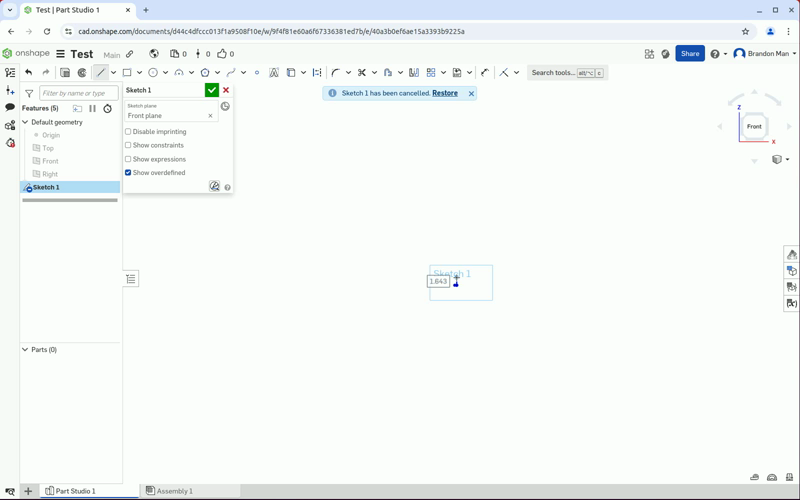
key_down(shift)
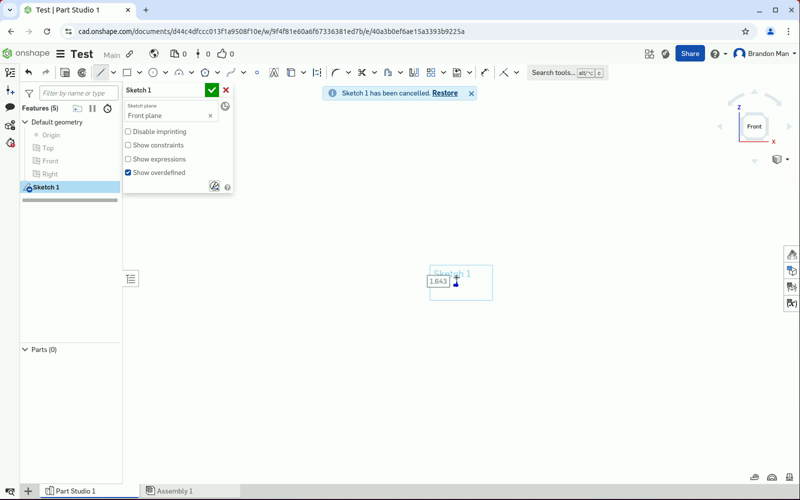
mouse_move(486, 277)
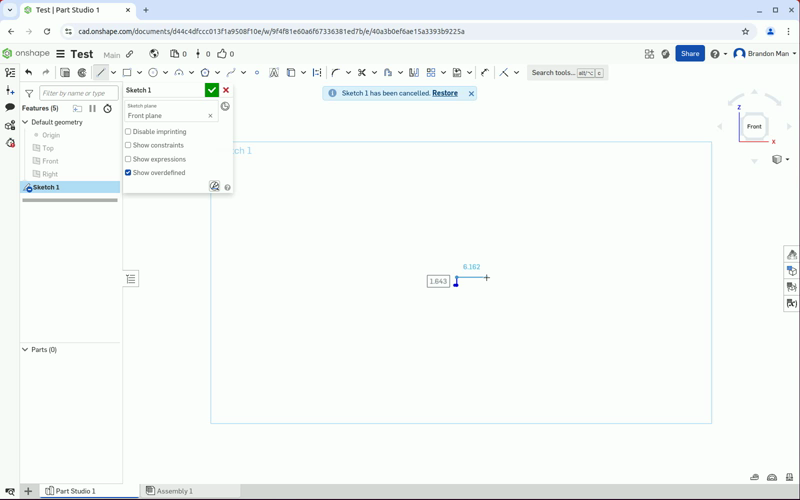
mouse_move(454, 277)
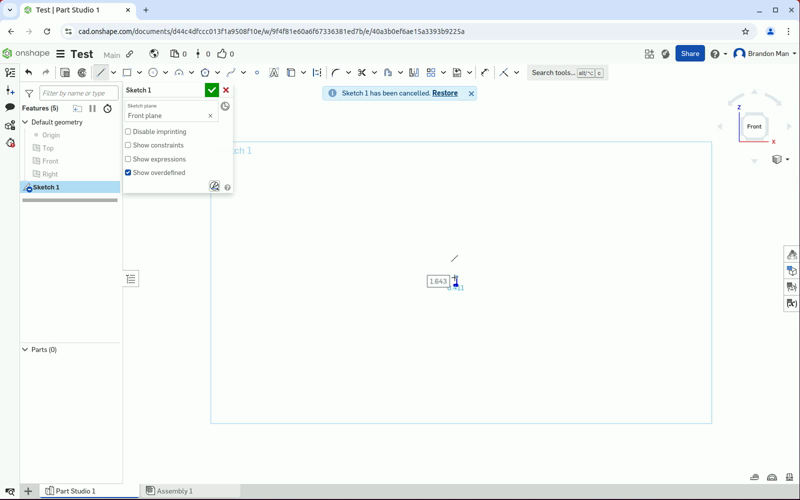
scroll(6)
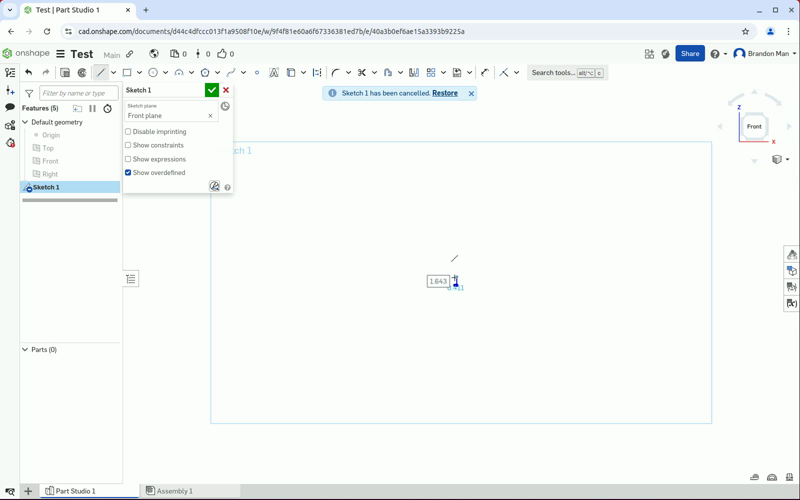
scroll(6)
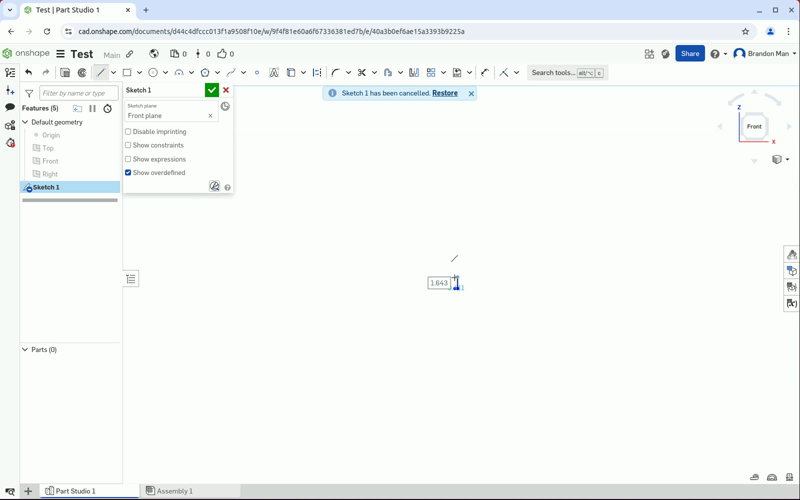
scroll(6)
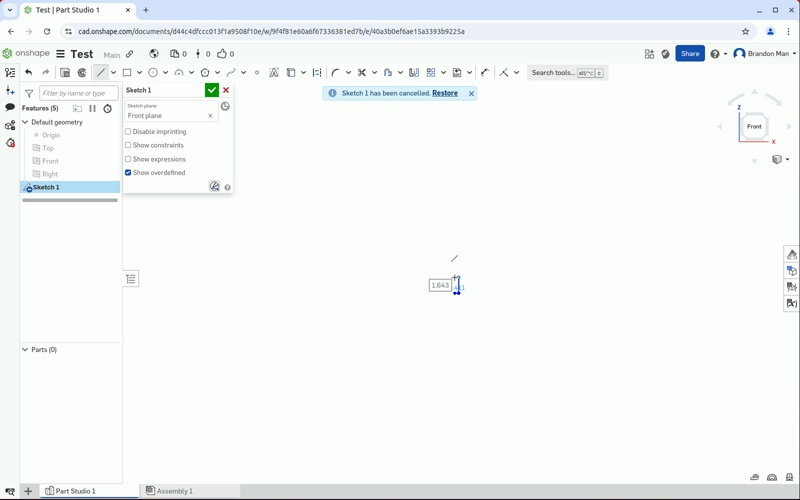
scroll(6)
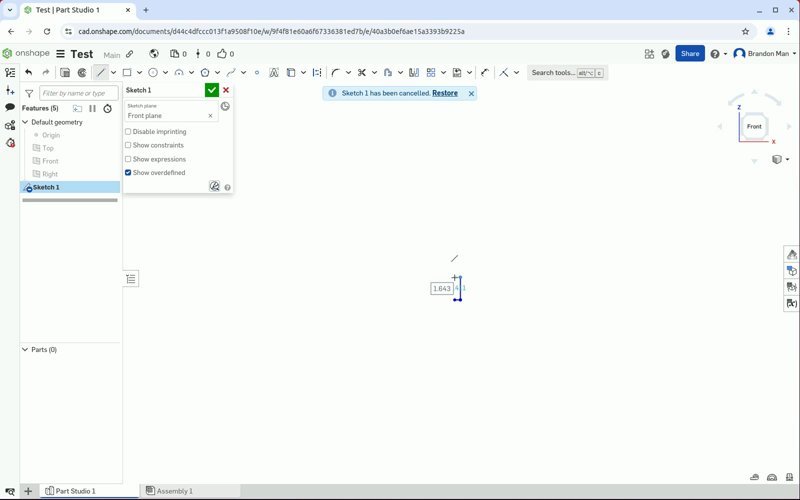
scroll(6)
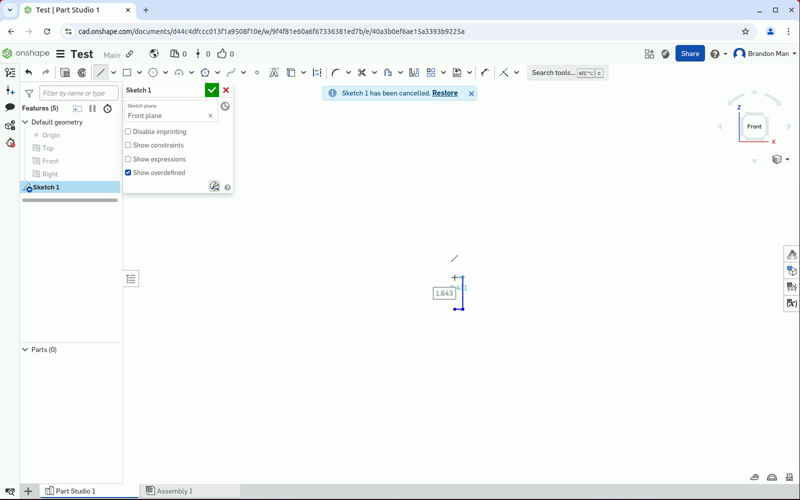
scroll(6)
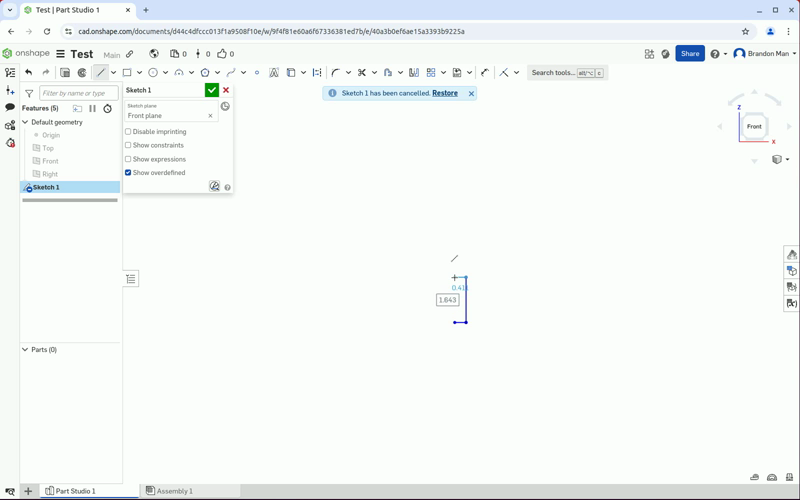
scroll(6)
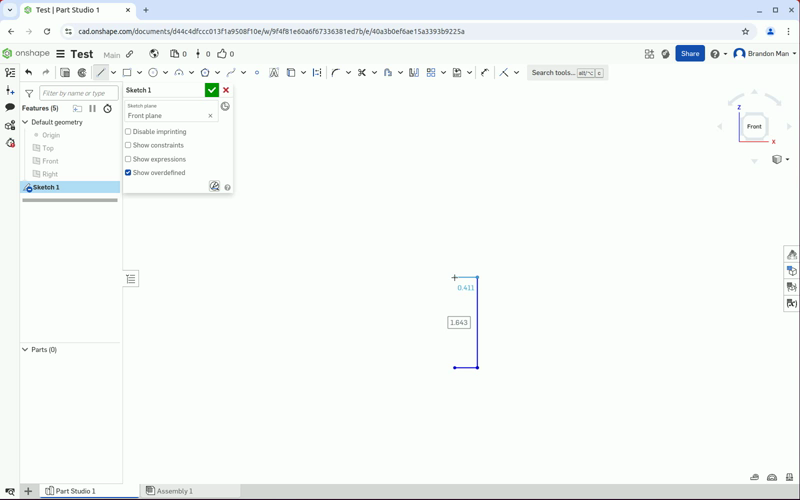
click(454, 277)
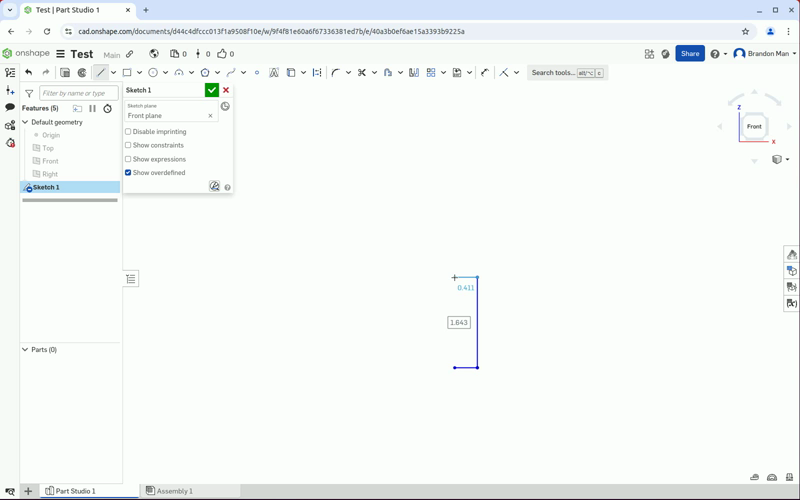
scroll(-6)
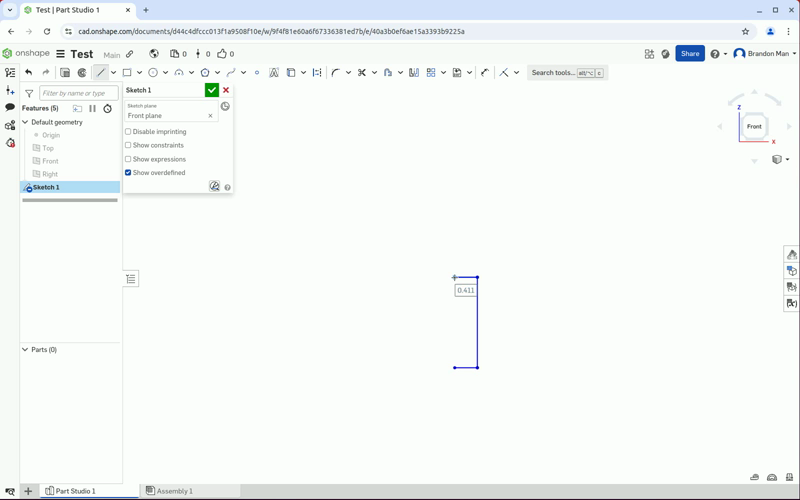
scroll(-6)
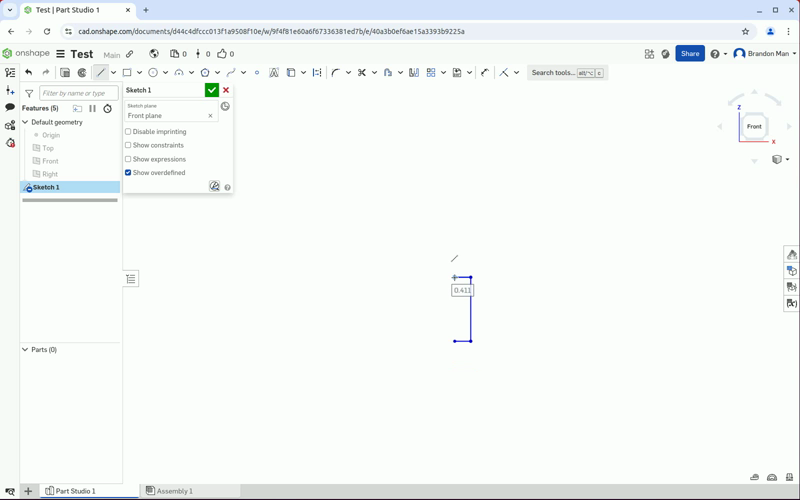
scroll(-6)
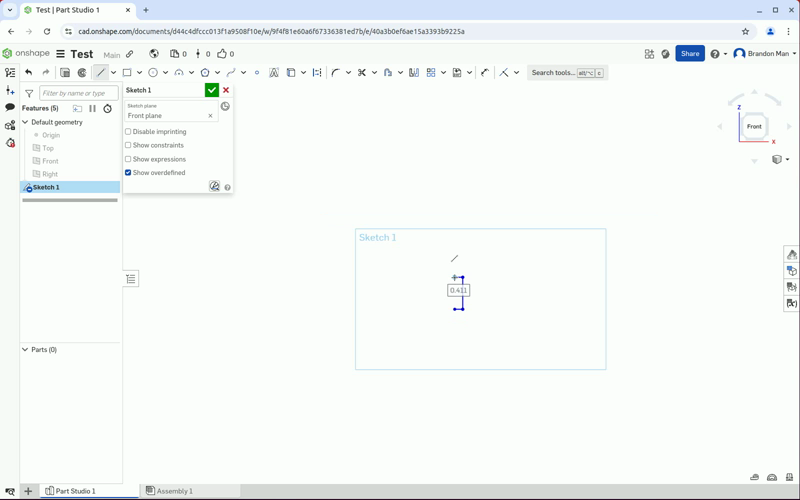
scroll(-6)
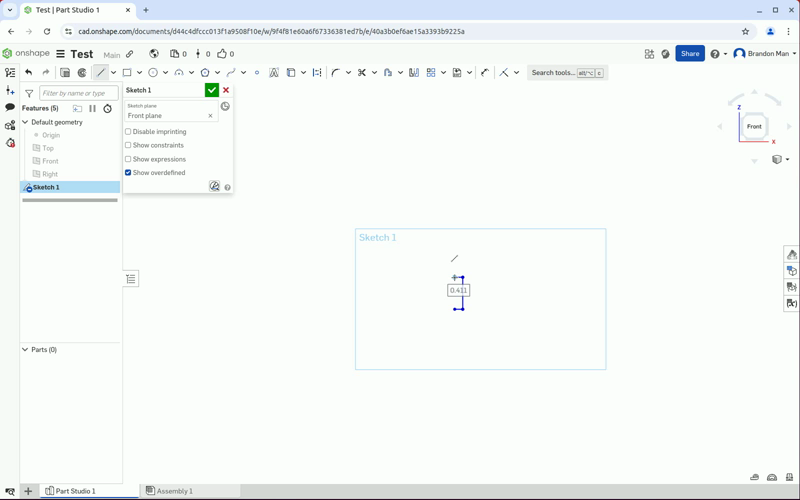
scroll(-6)
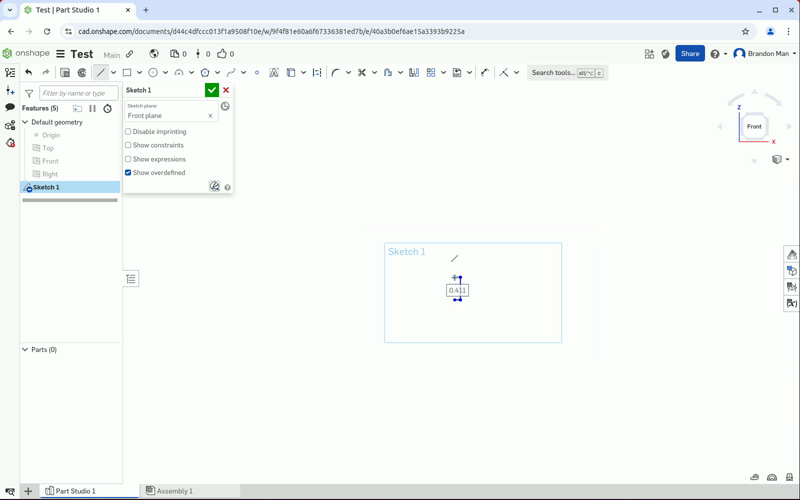
scroll(-6)
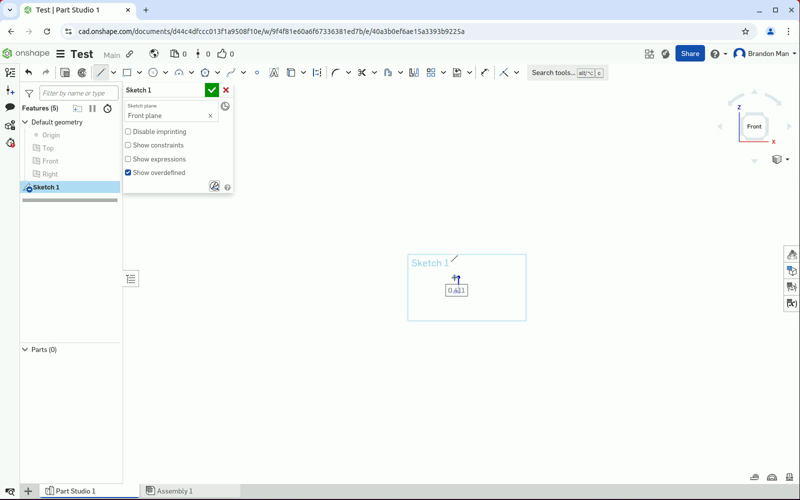
scroll(-6)
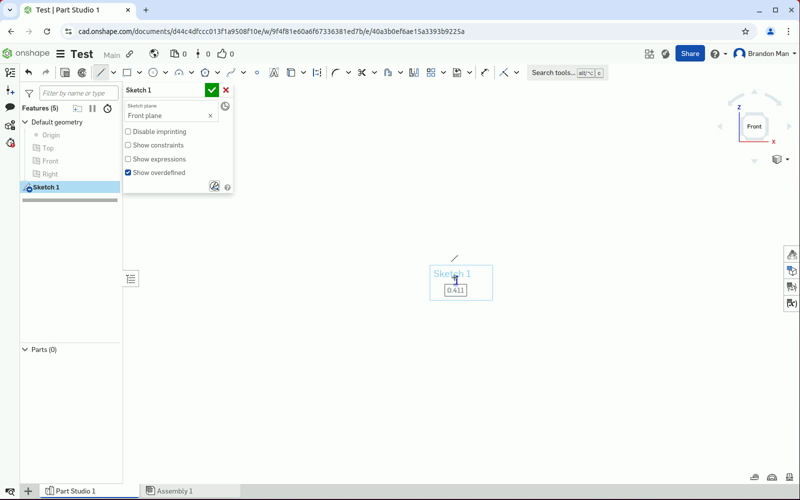
key_up(shift)
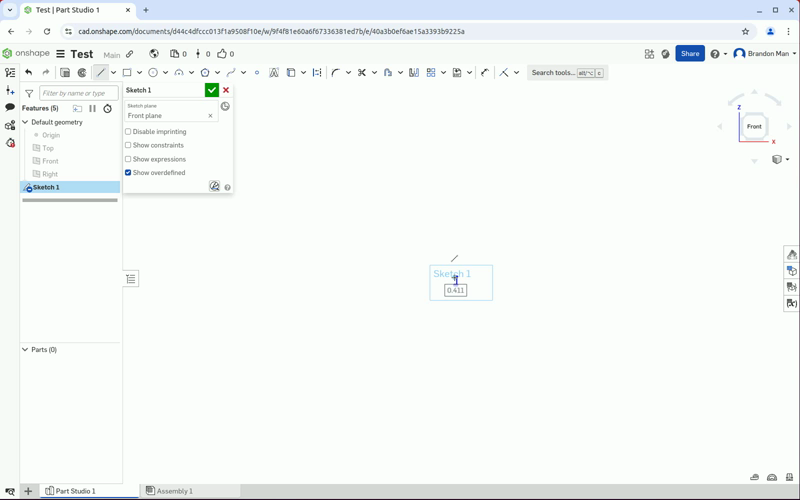
mouse_move(484, 277)
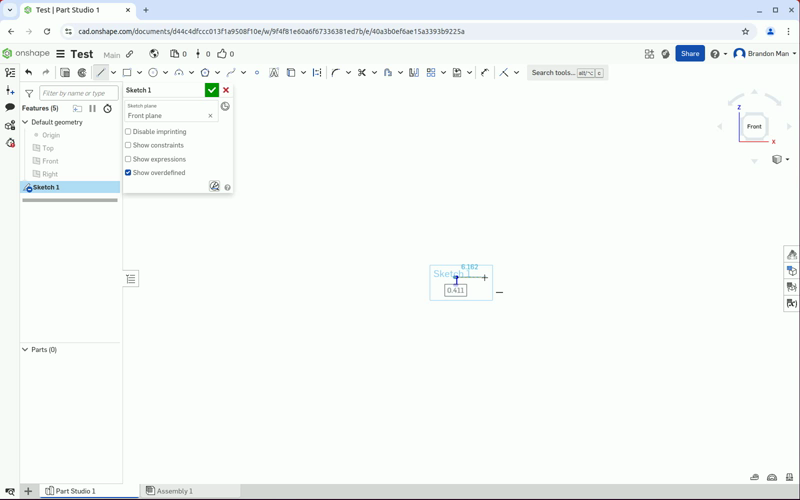
key_down(shift)
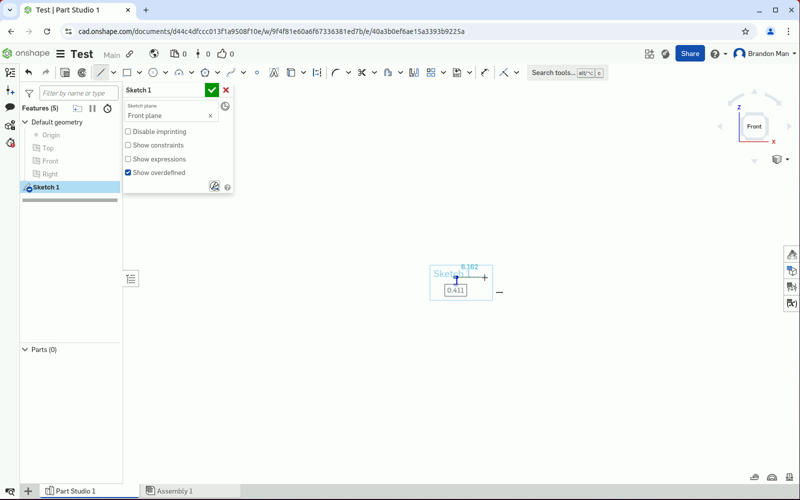
mouse_move(454, 285)
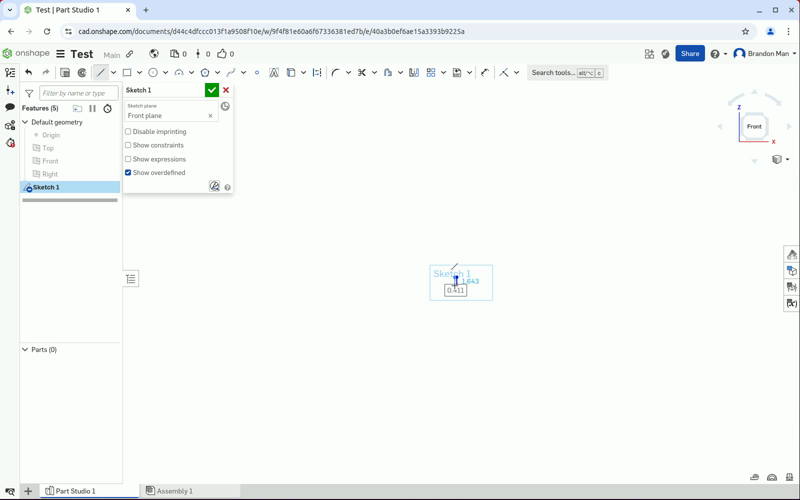
scroll(6)
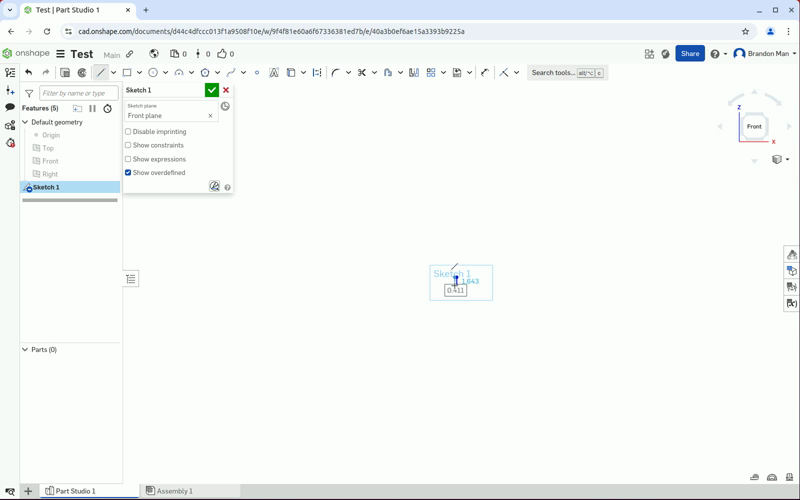
scroll(6)
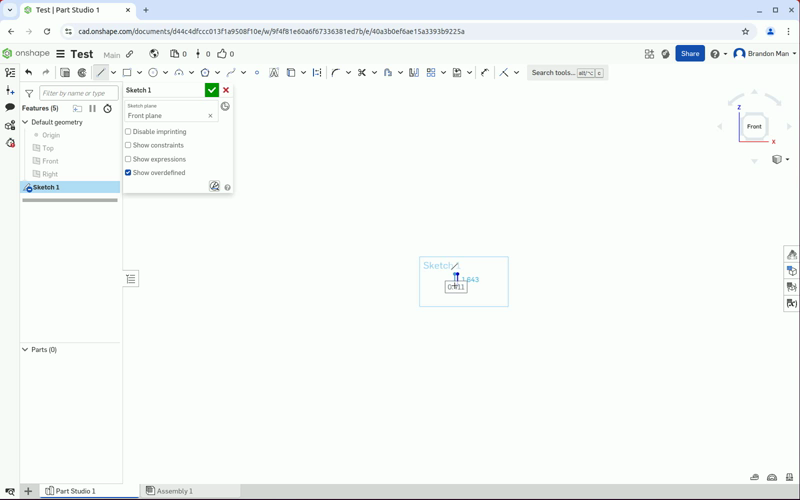
scroll(6)
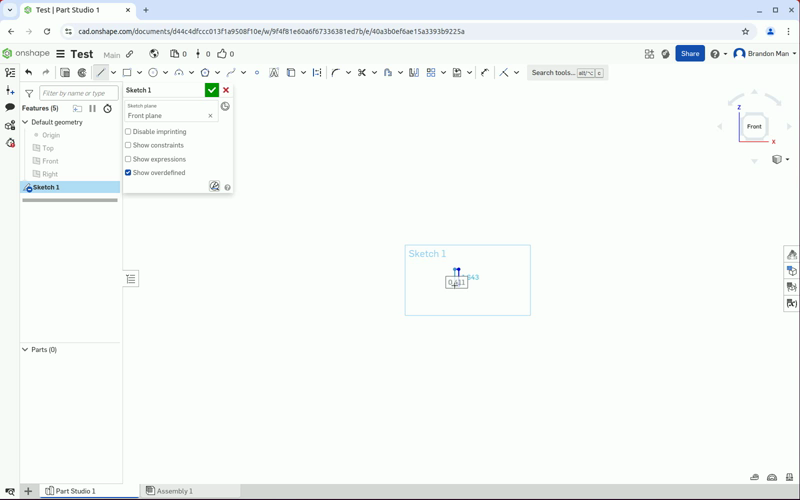
scroll(6)
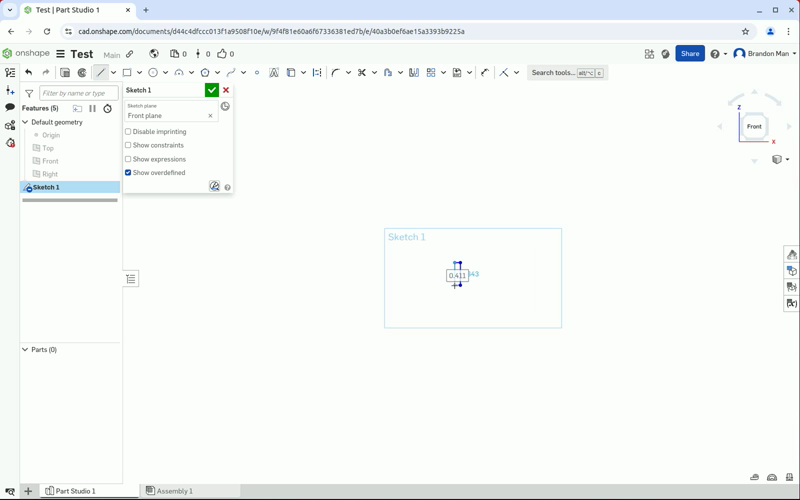
scroll(6)
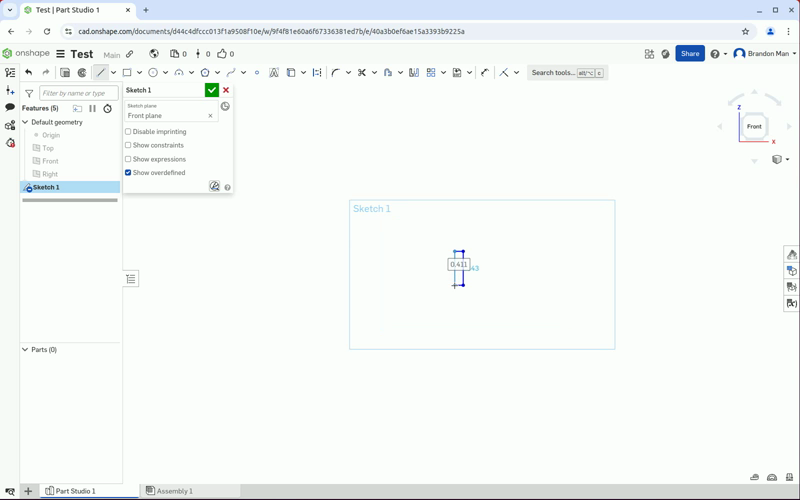
scroll(6)
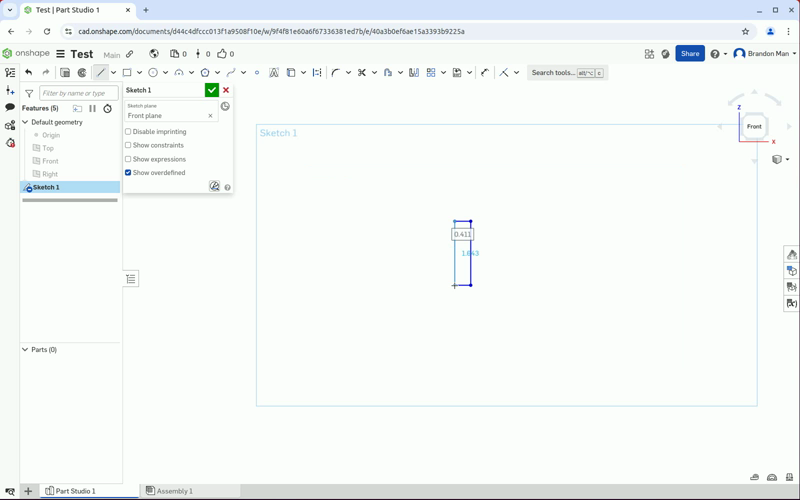
scroll(6)
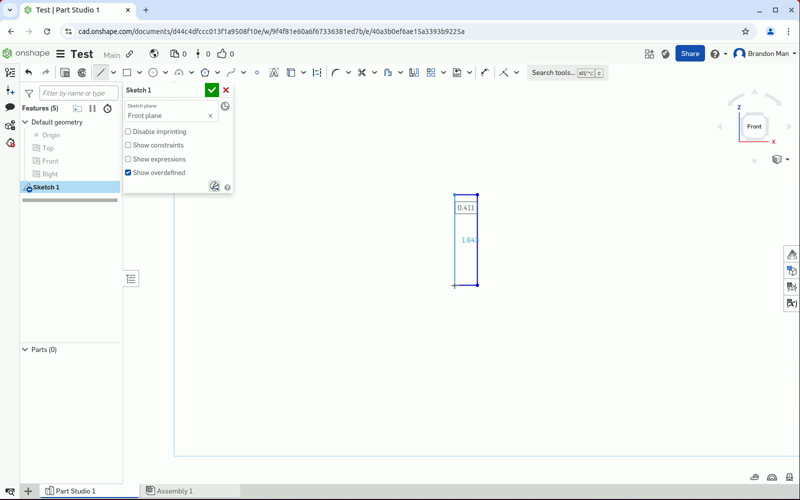
key_up(shift)
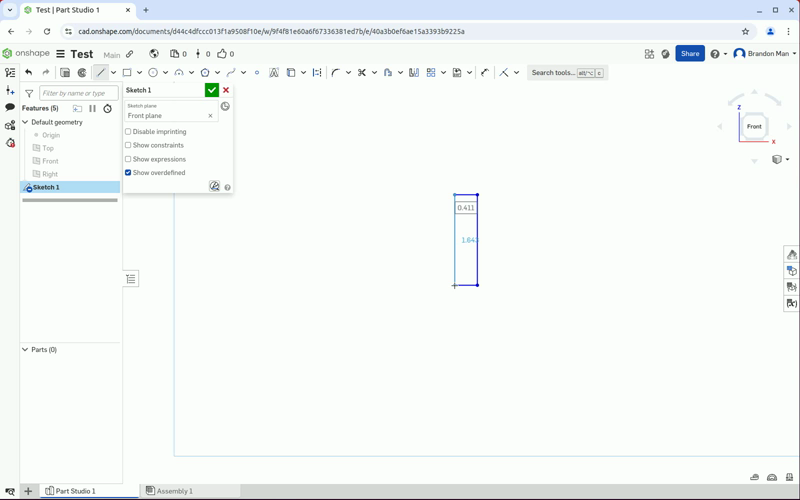
click(454, 285)
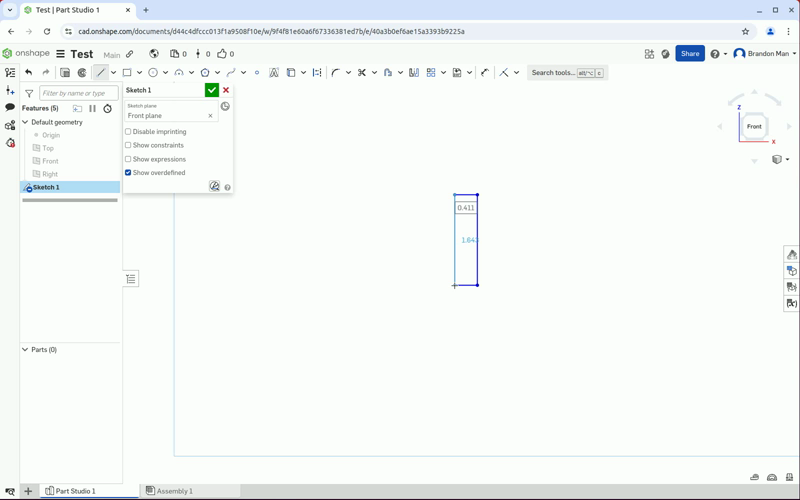
scroll(-6)
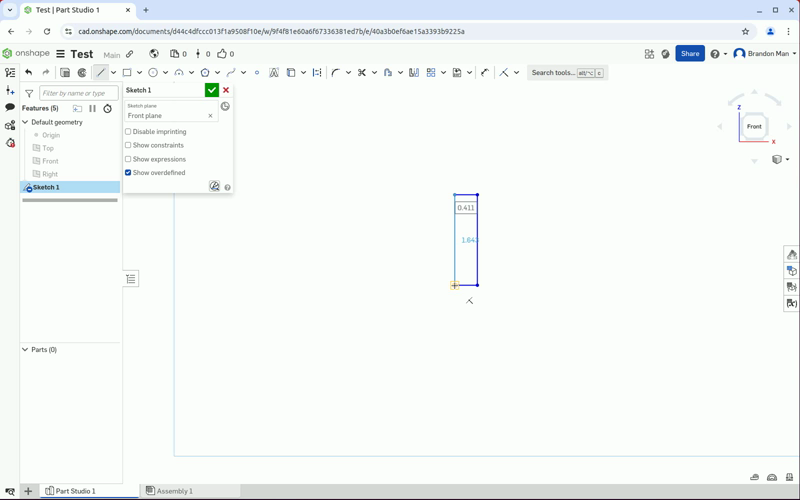
scroll(-6)
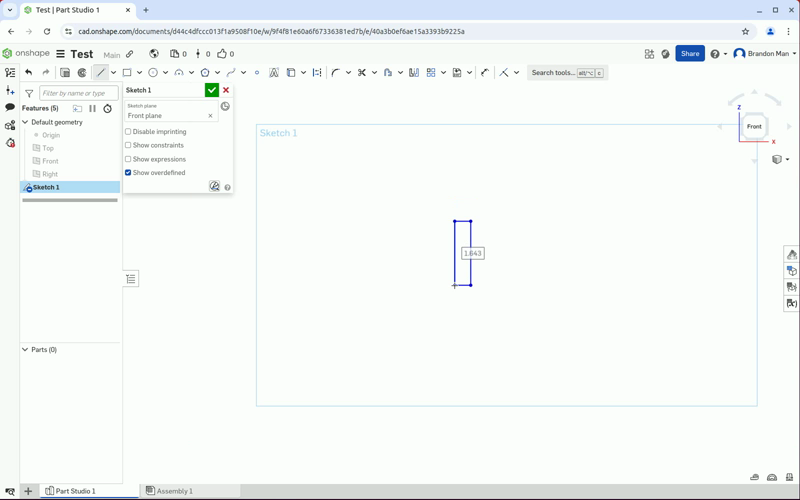
scroll(-6)
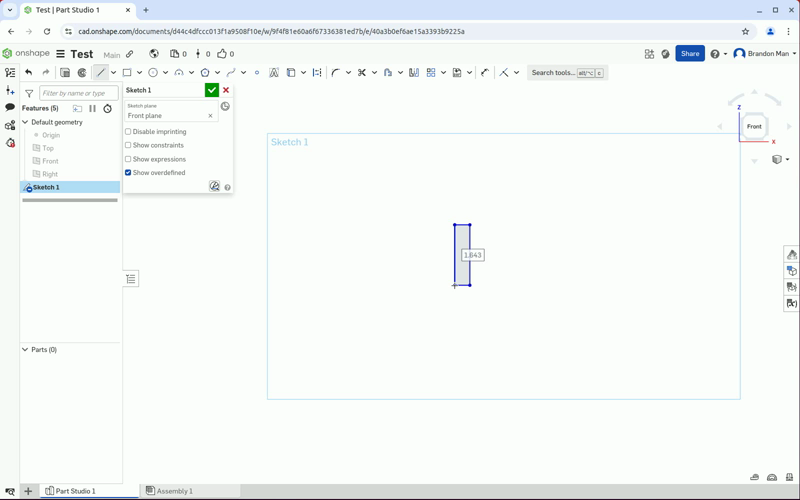
scroll(-6)
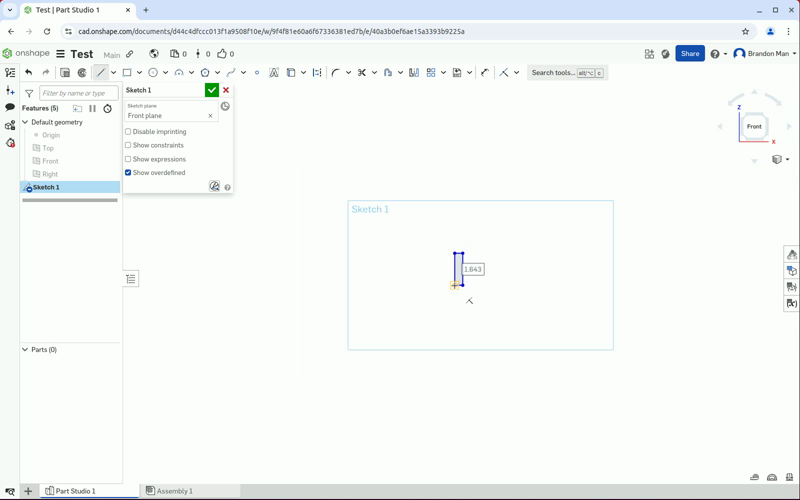
scroll(-6)
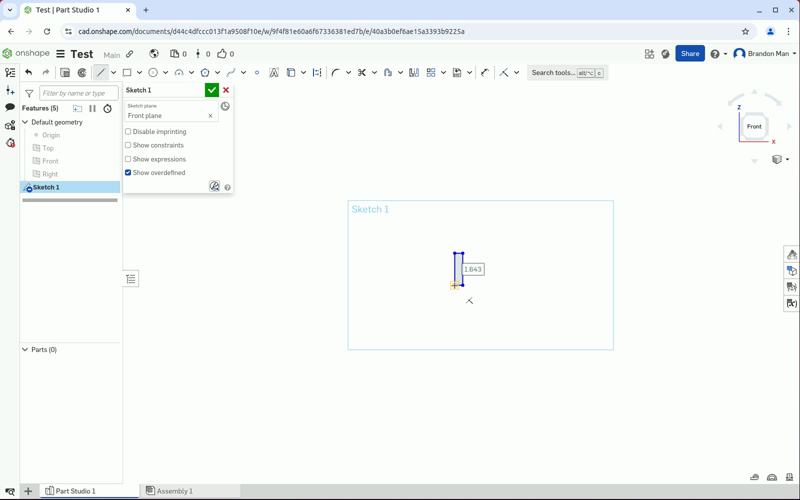
scroll(-6)
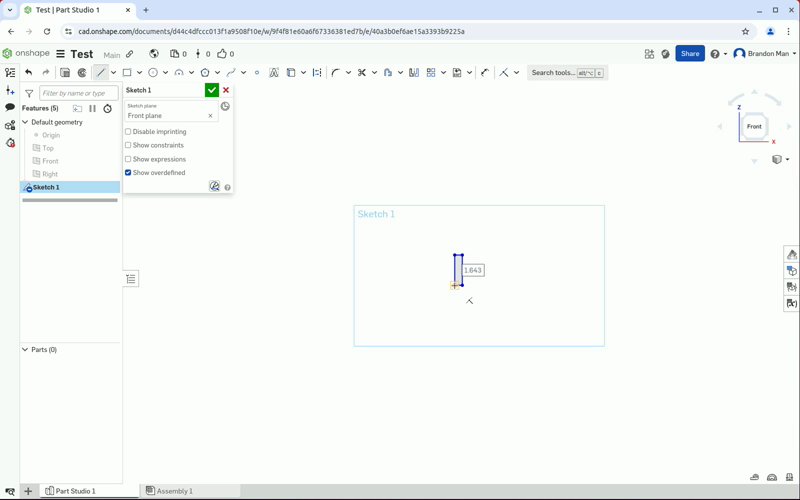
scroll(-6)
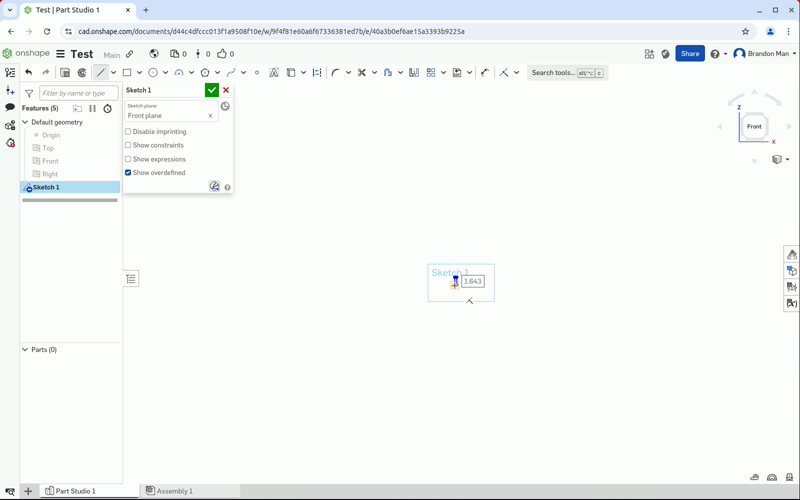
key(esc)
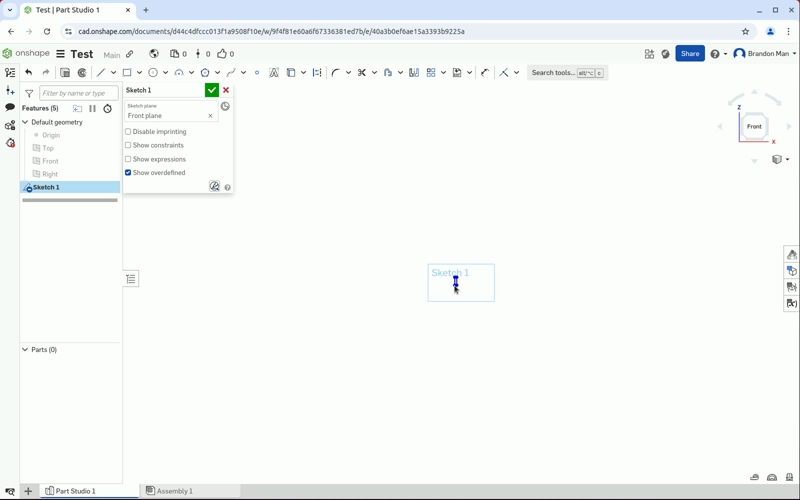
mouse_move(455, 277)
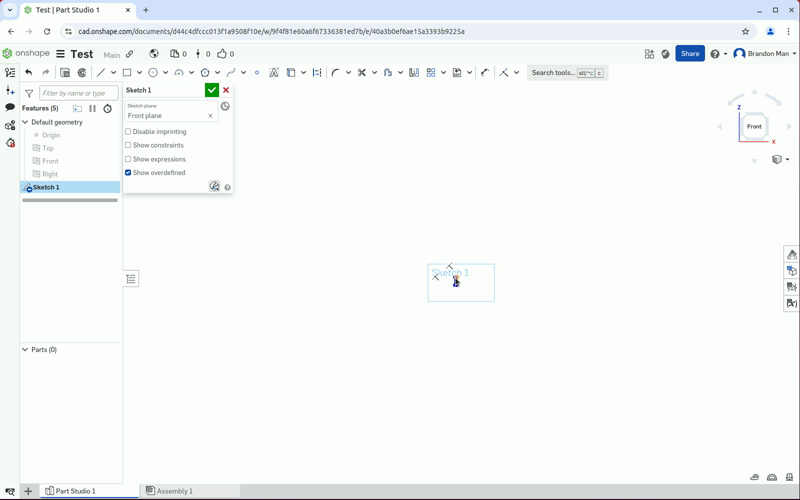
scroll(6)
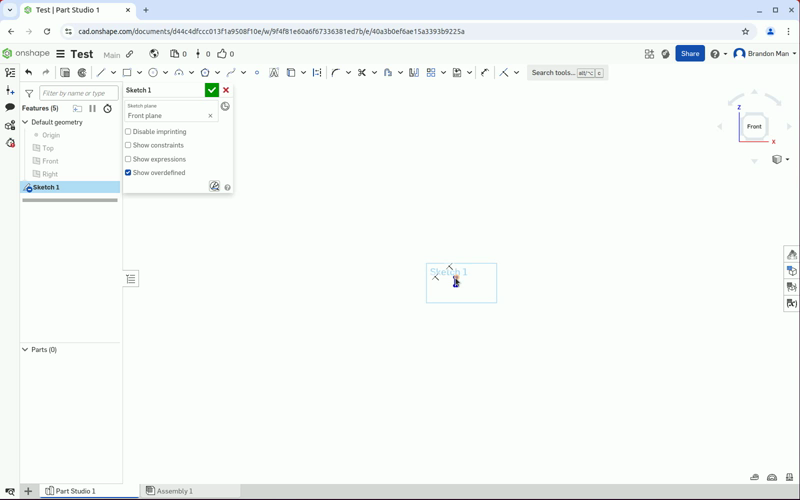
scroll(6)
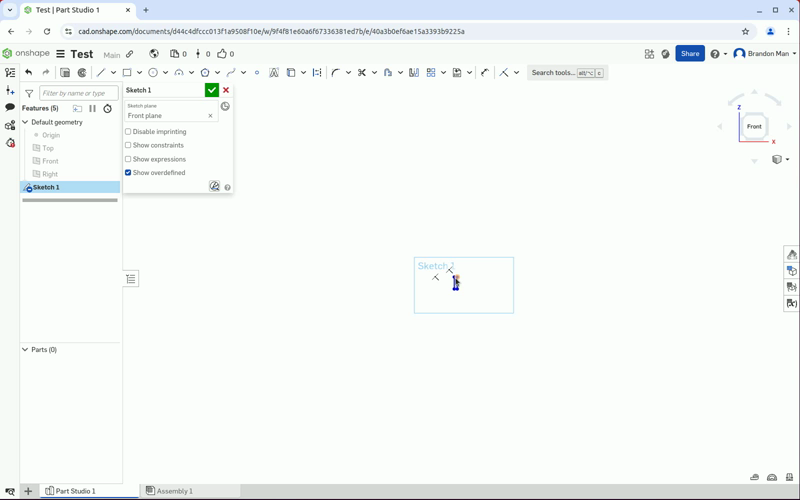
scroll(6)
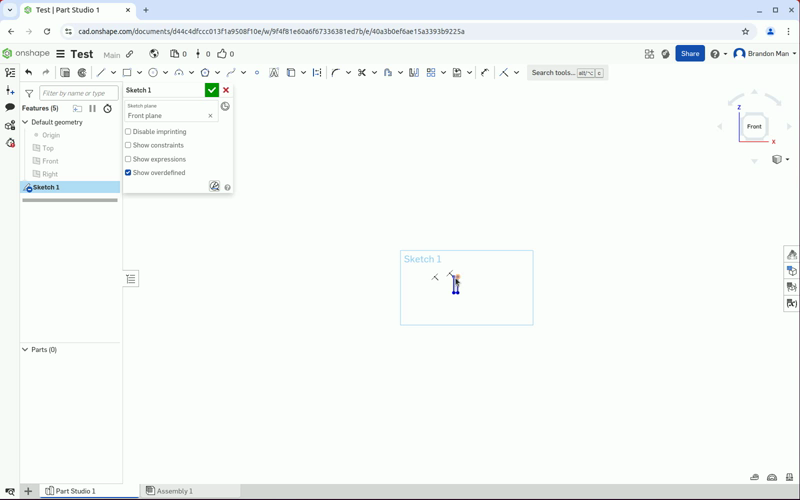
scroll(6)
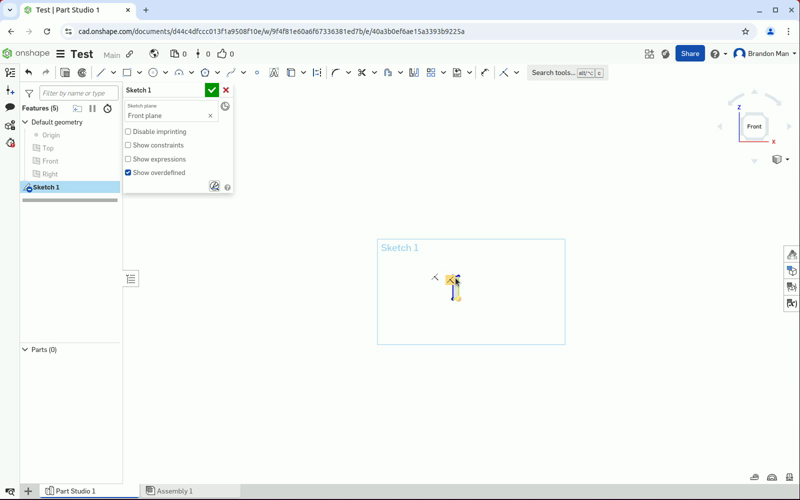
scroll(6)
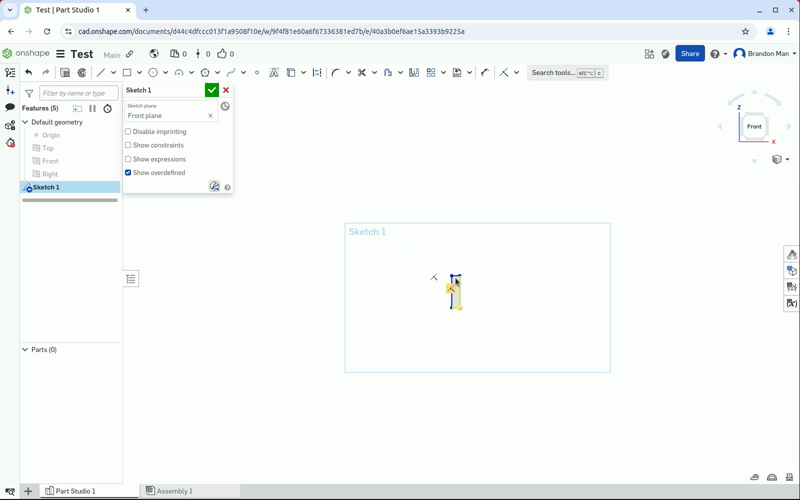
scroll(6)
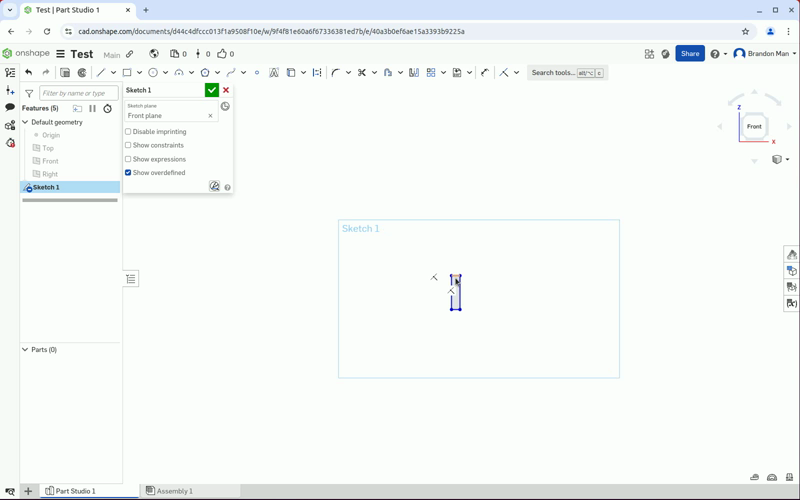
scroll(6)
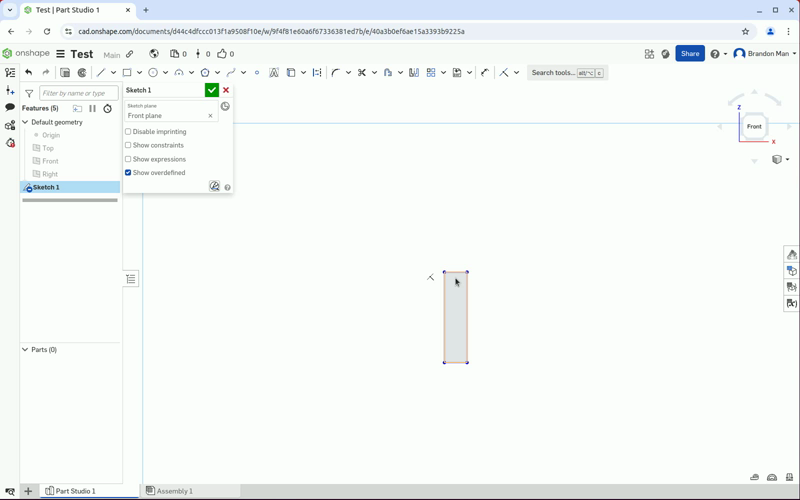
click(455, 277)
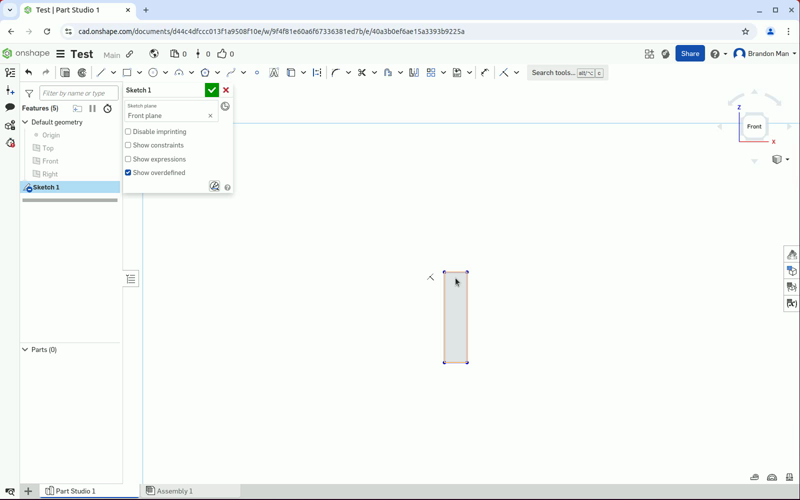
scroll(-6)
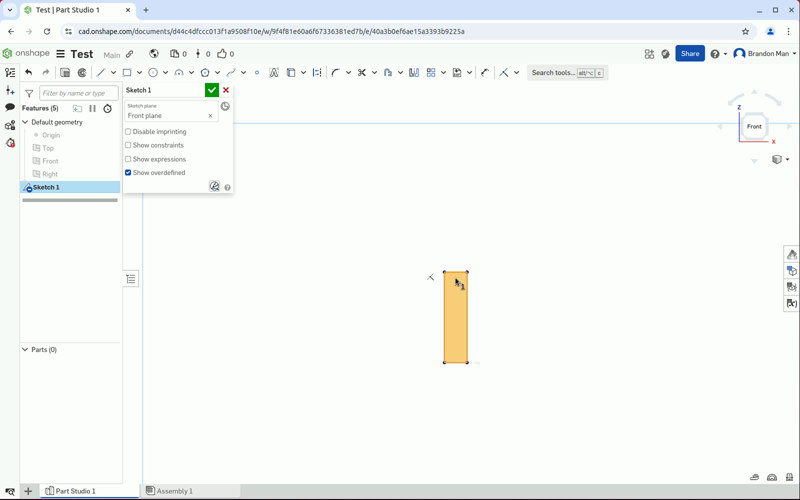
scroll(-6)
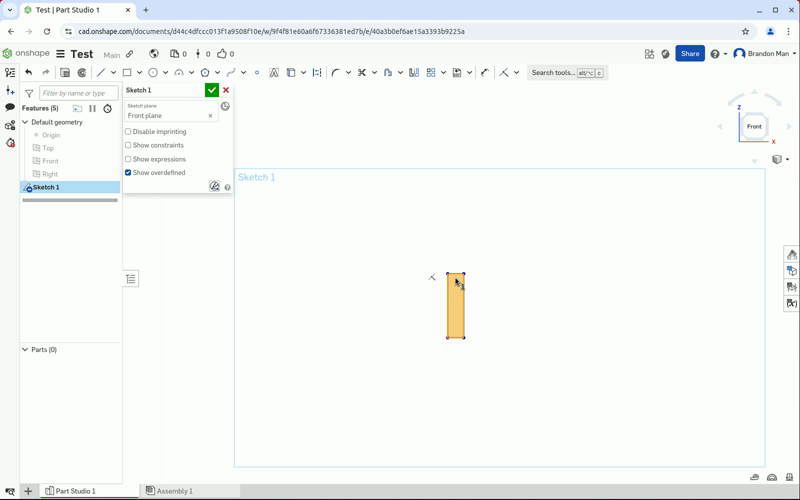
scroll(-6)
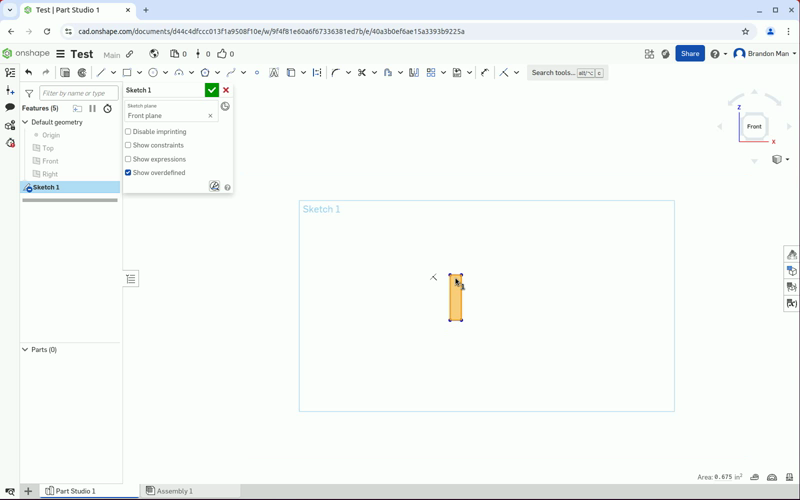
scroll(-6)
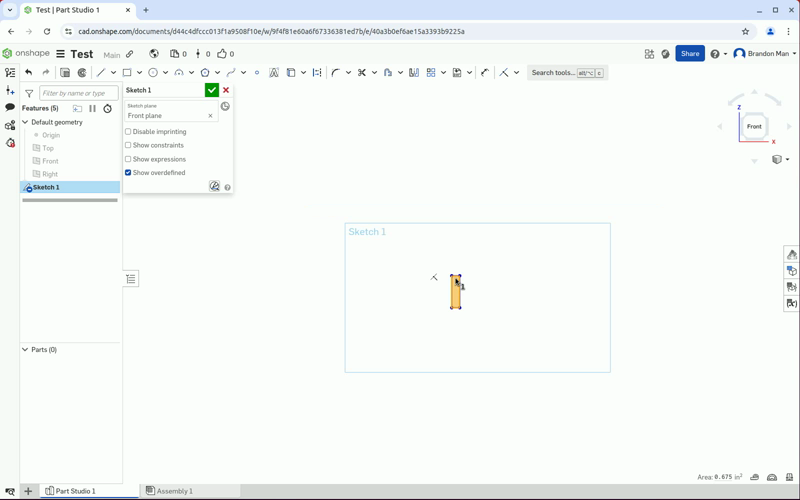
scroll(-6)
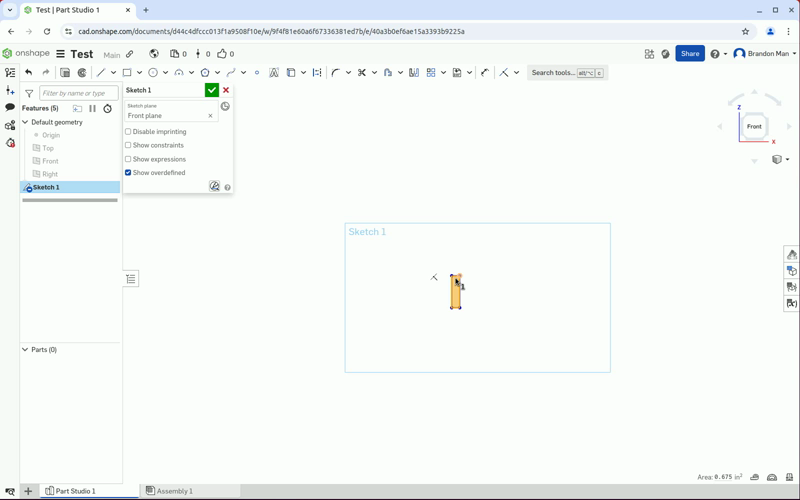
scroll(-6)
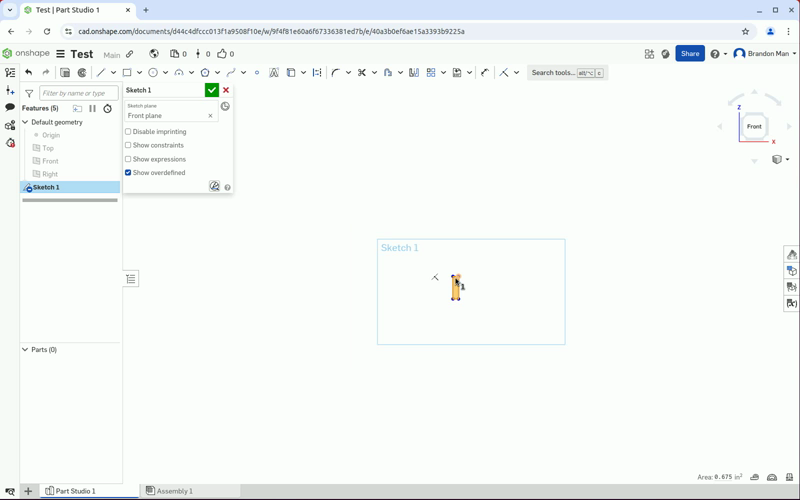
scroll(-6)
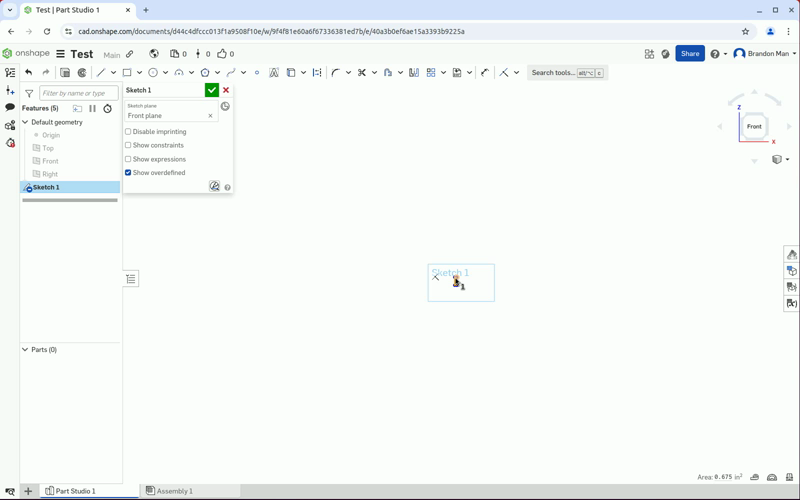
mouse_move(73, 352)
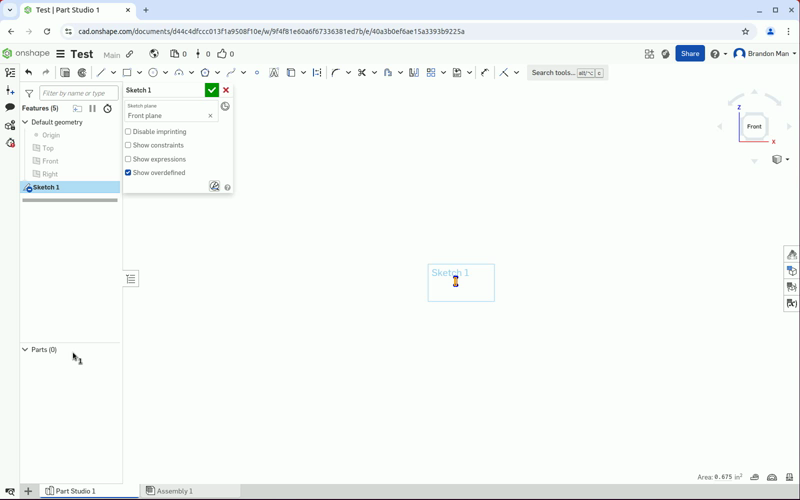
key(shift+y)
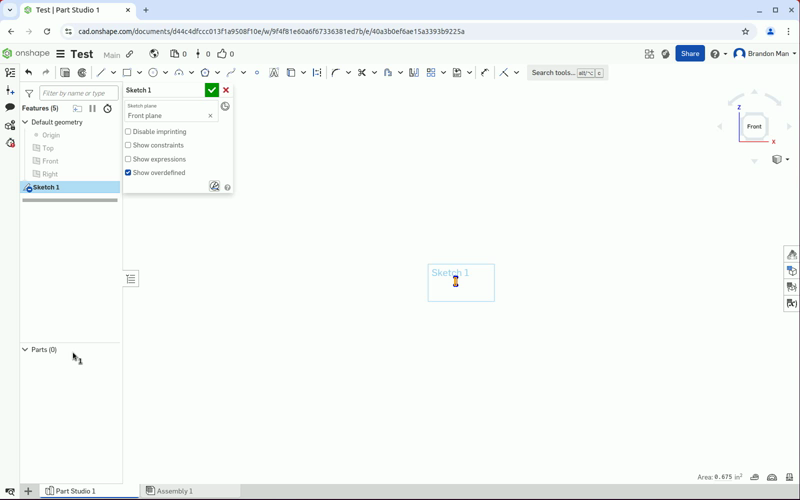
key(shift+e)
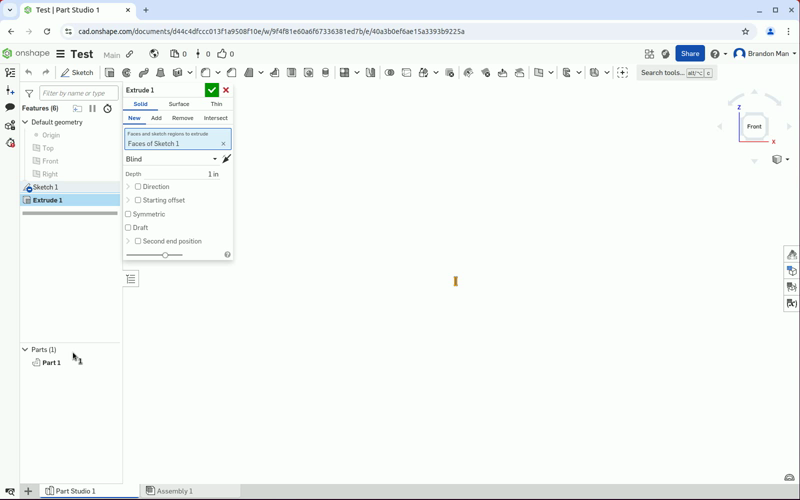
mouse_move(143, 106)
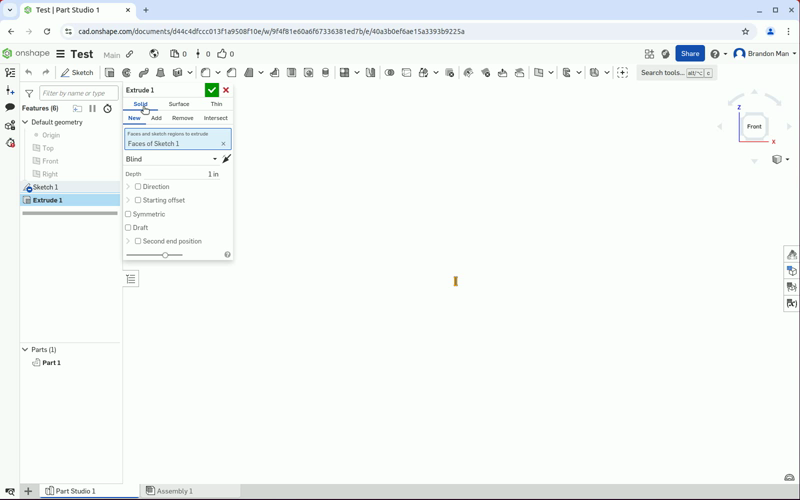
click(143, 106)
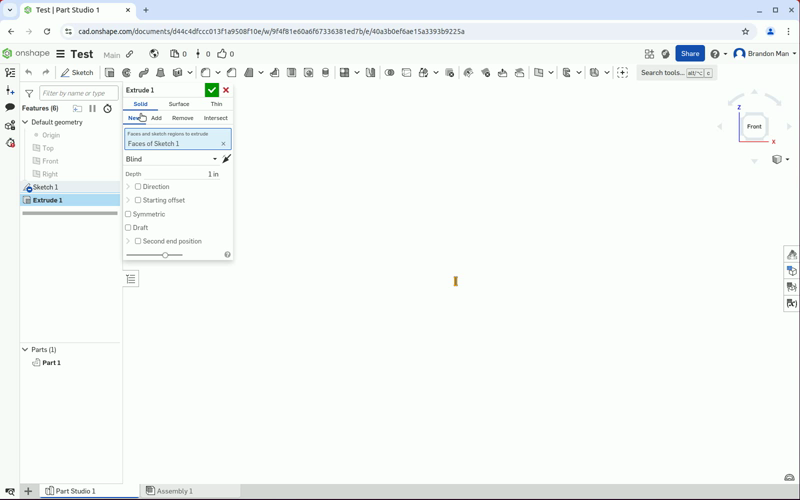
mouse_move(137, 120)
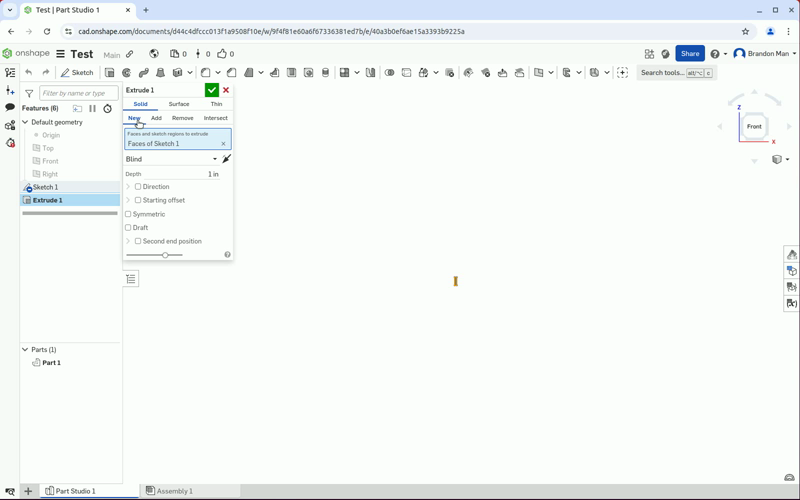
click(137, 120)
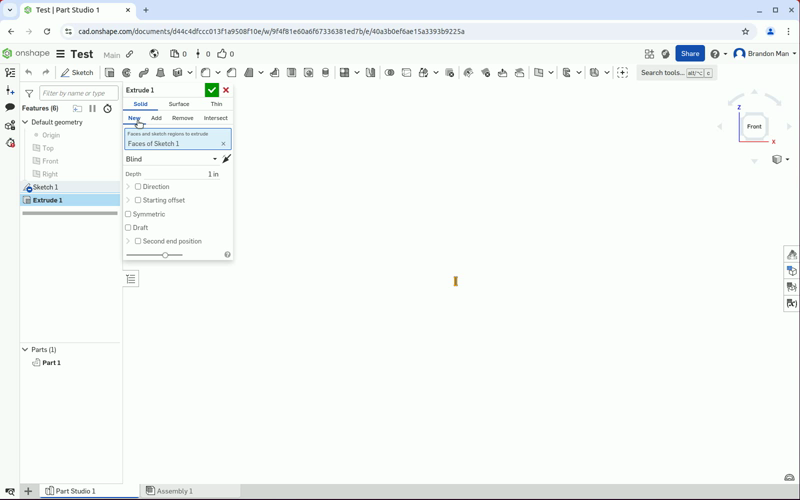
key(tab, 4)
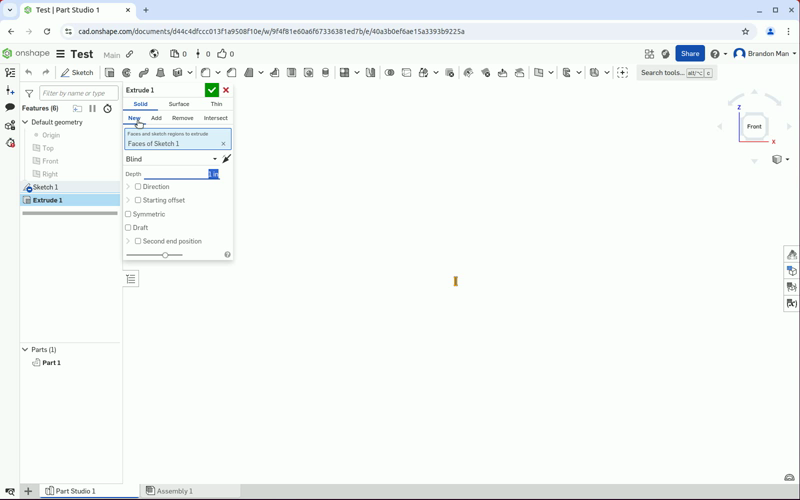
text(23.108)
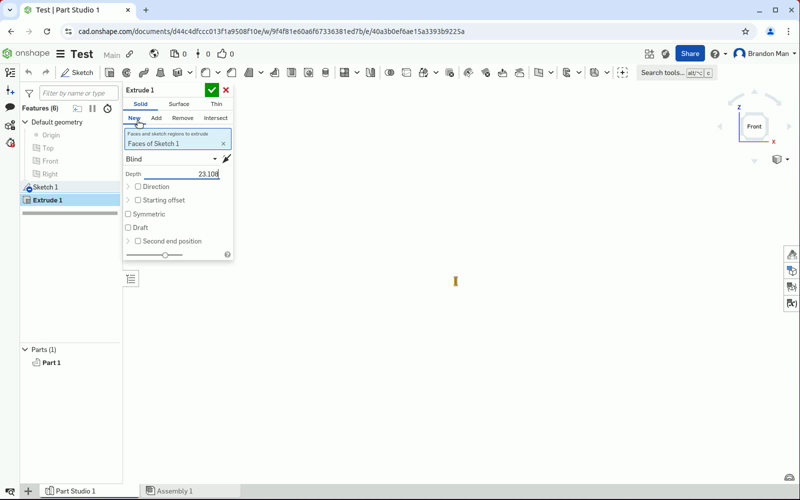
key(enter)
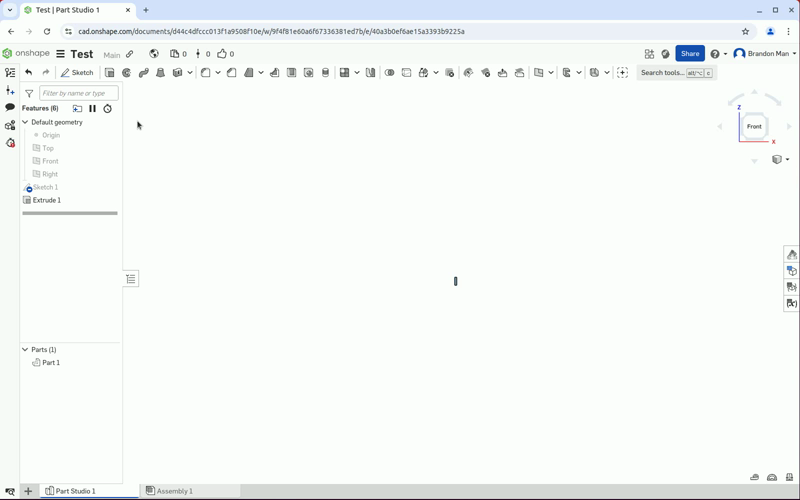
key(shift+h)
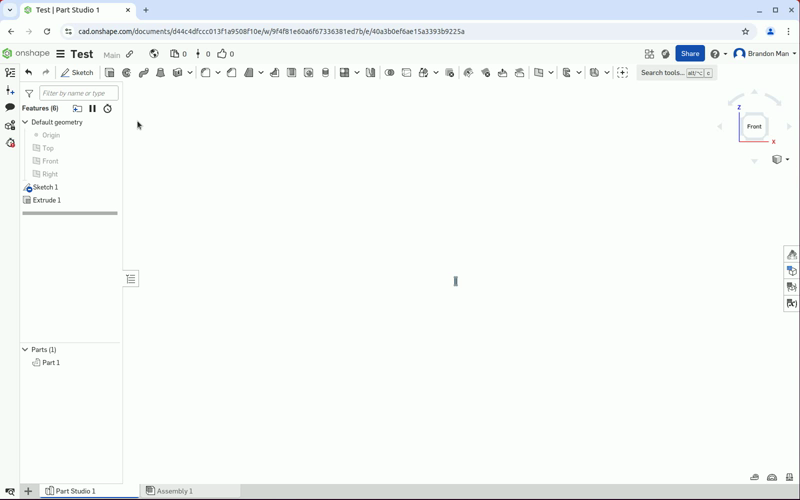
key(shift+h)
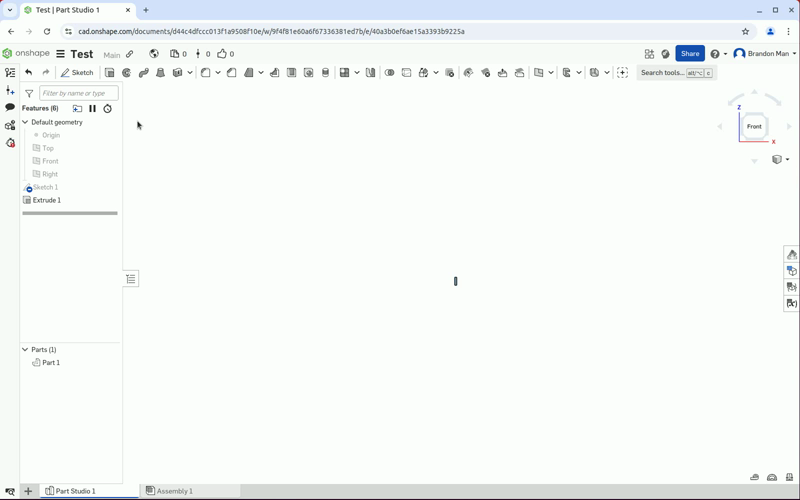
mouse_move(73, 189)
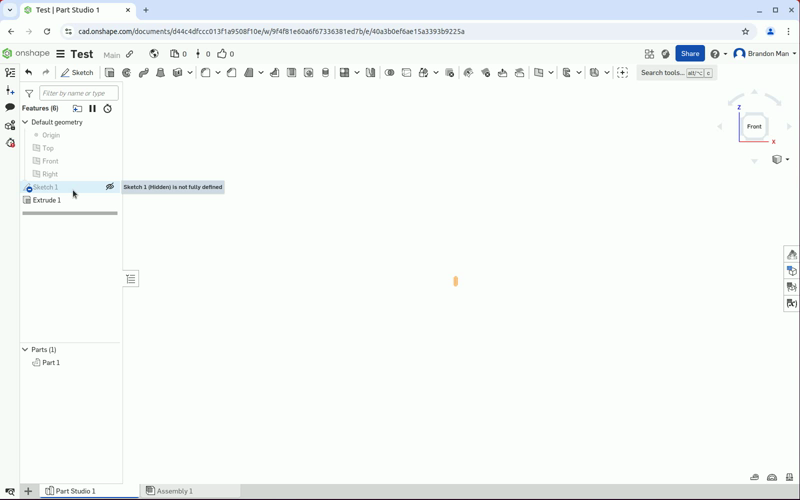
click(73, 189)
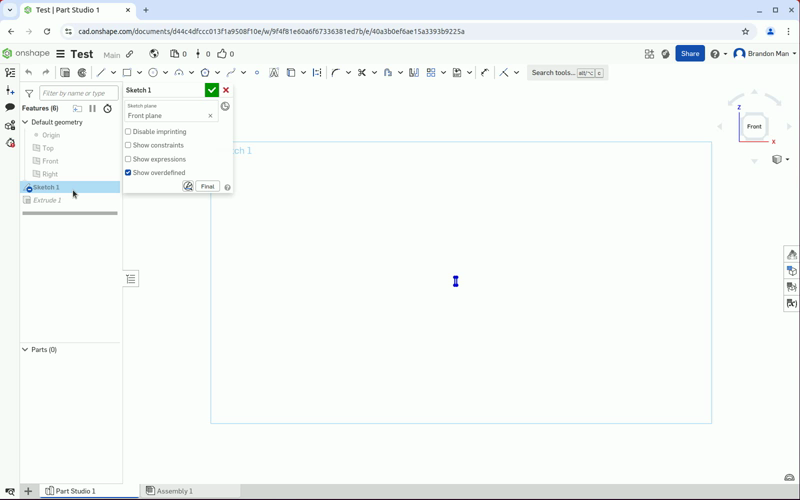
mouse_move(229, 92)
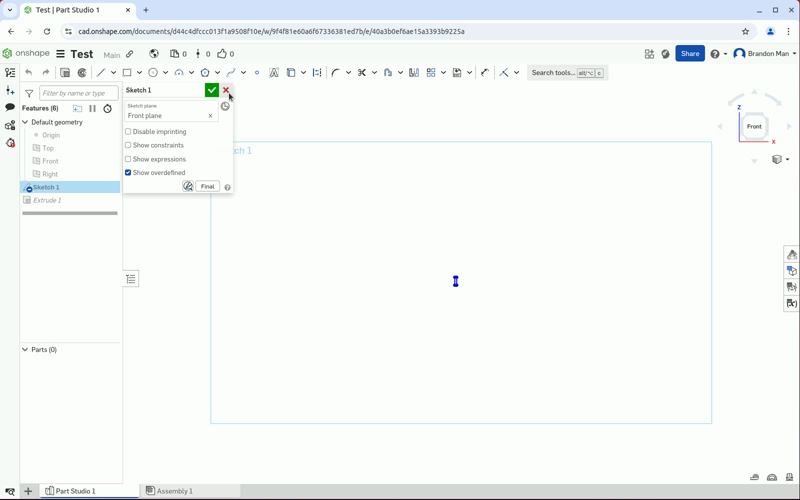
click(229, 92)
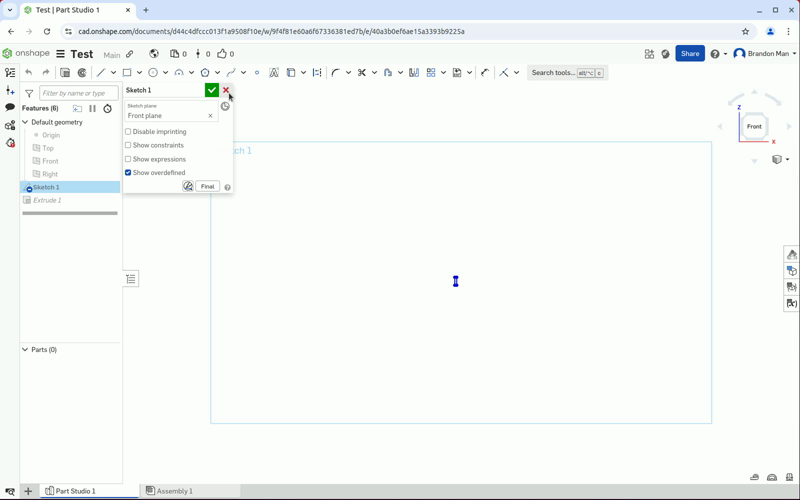
key(shift+s)
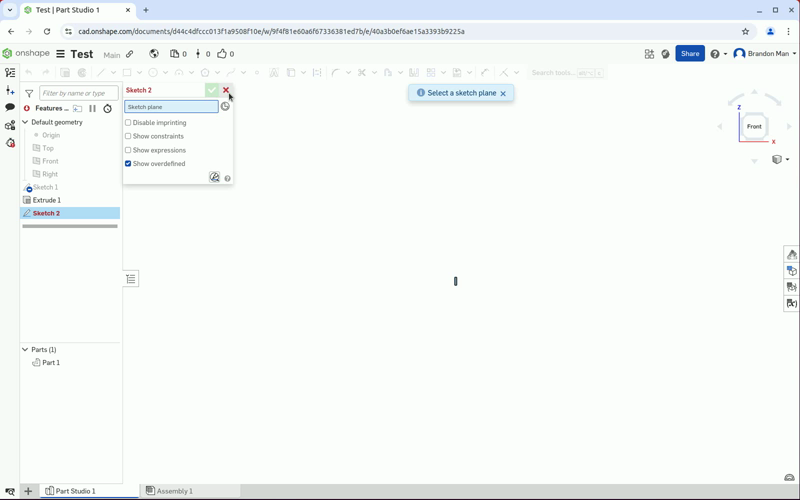
mouse_move(73, 163)
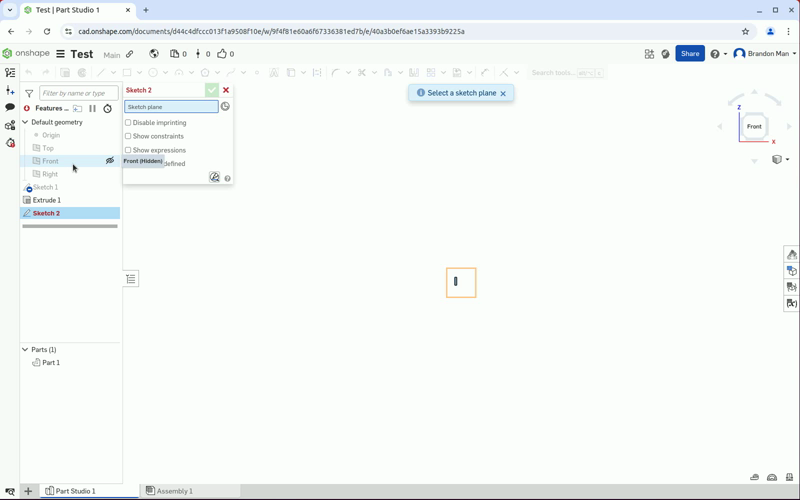
click(73, 163)
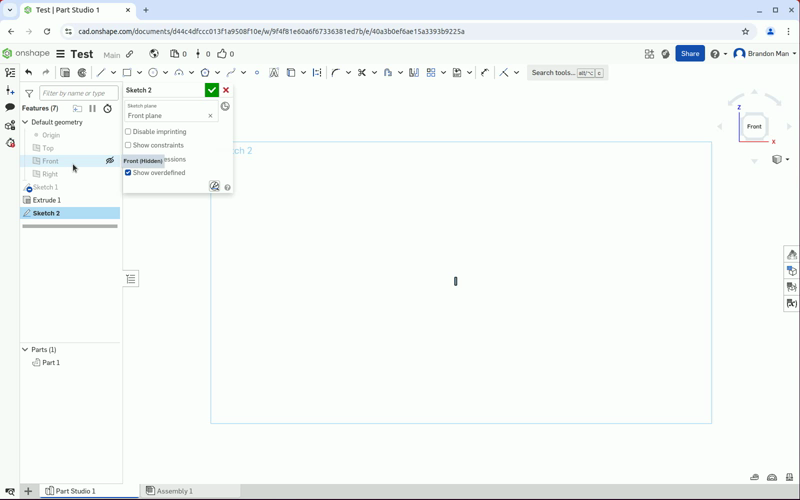
mouse_move(73, 352)
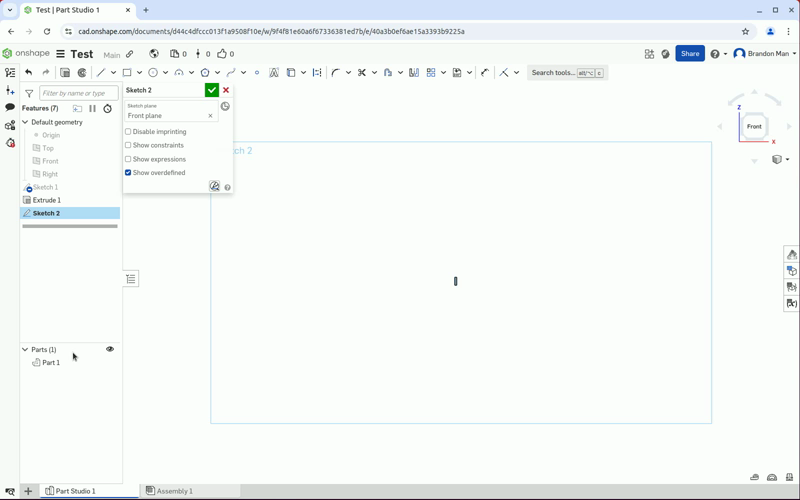
key(y)
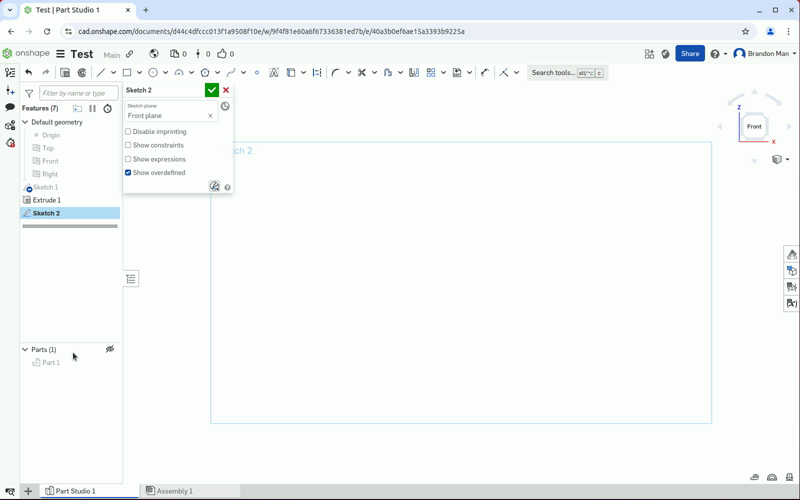
key(l)
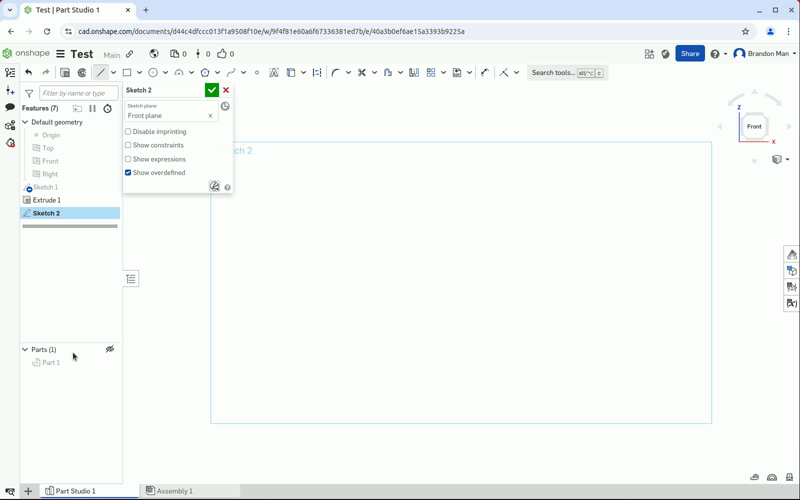
key_down(shift)
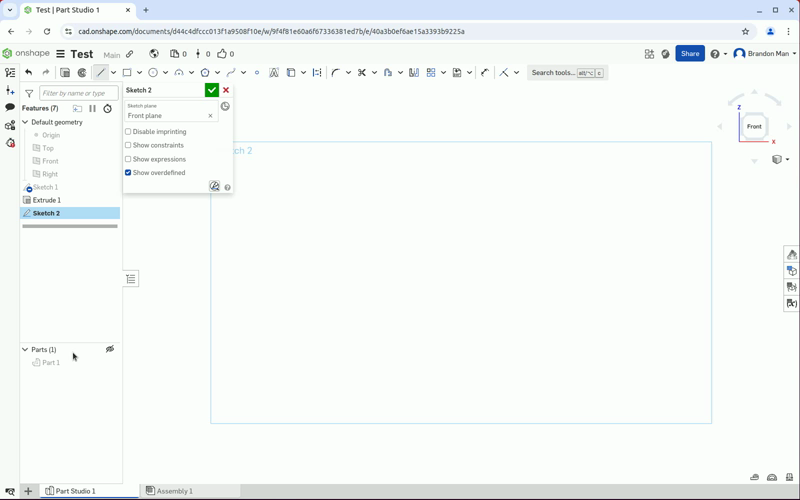
mouse_move(471, 285)
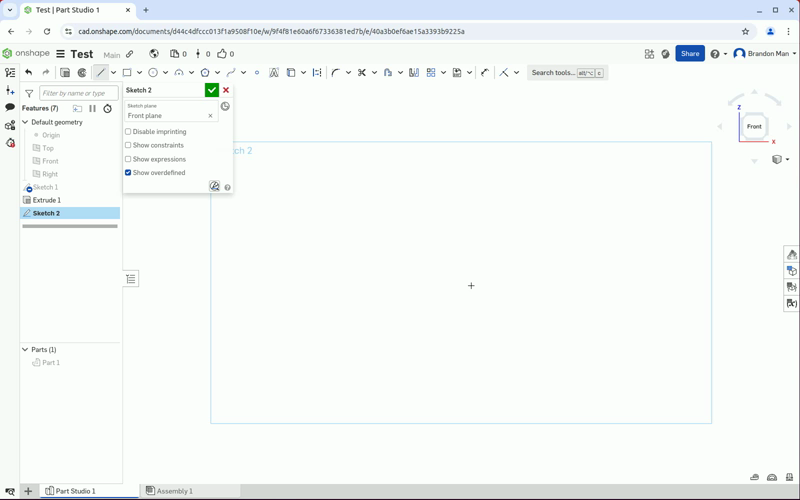
click(471, 285)
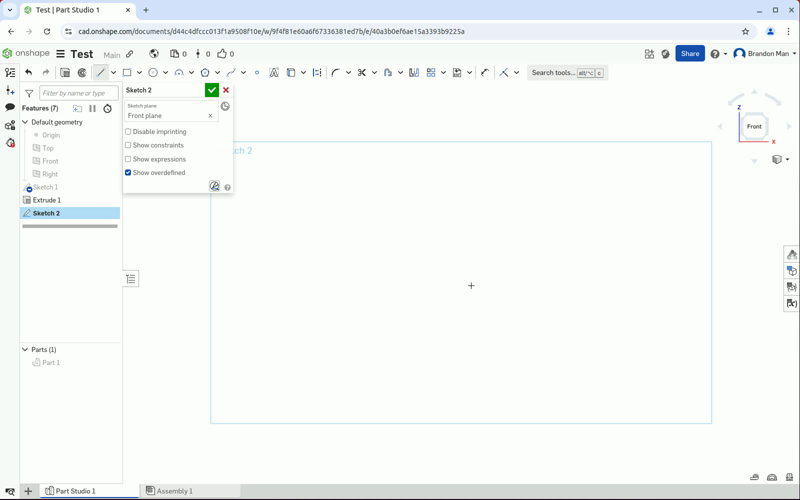
key_up(shift)
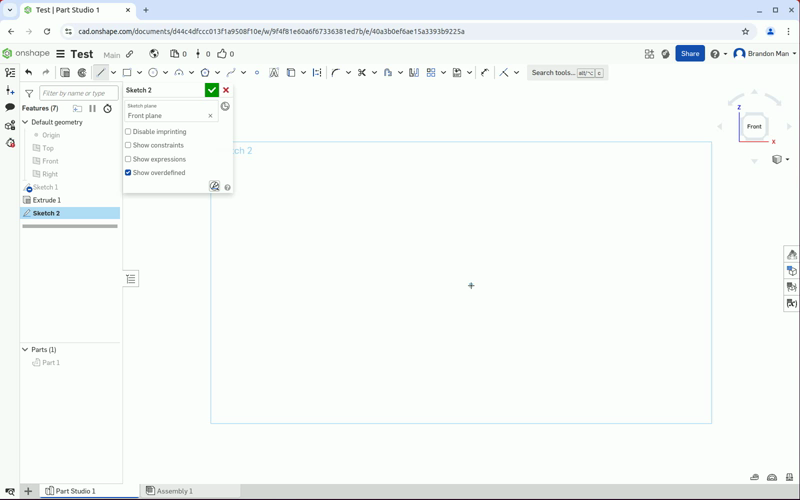
key_down(shift)
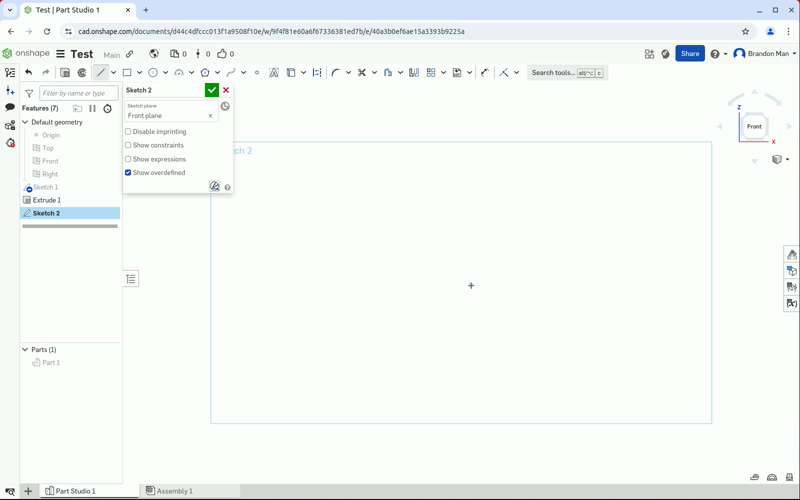
mouse_move(501, 285)
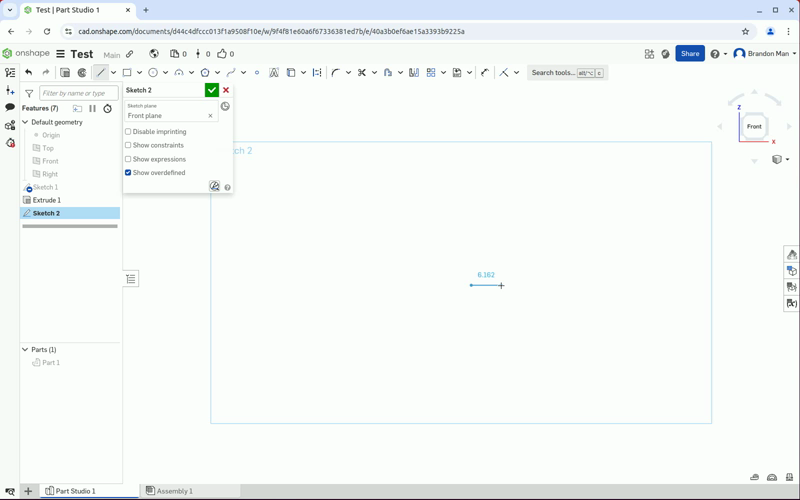
mouse_move(473, 285)
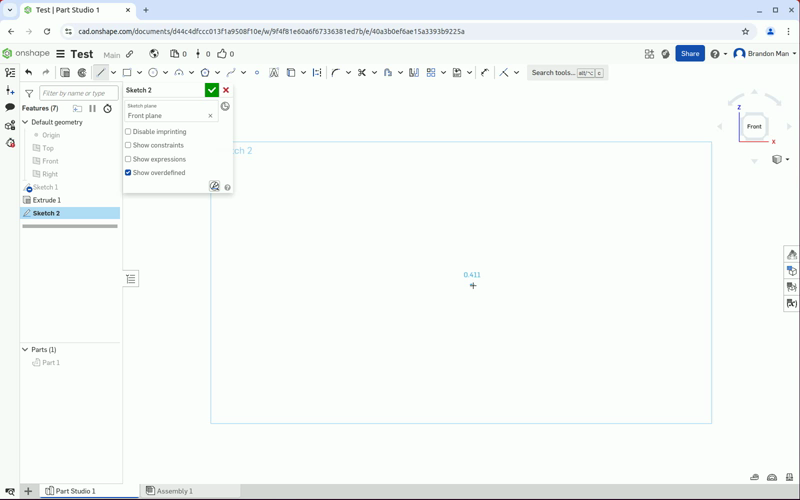
scroll(6)
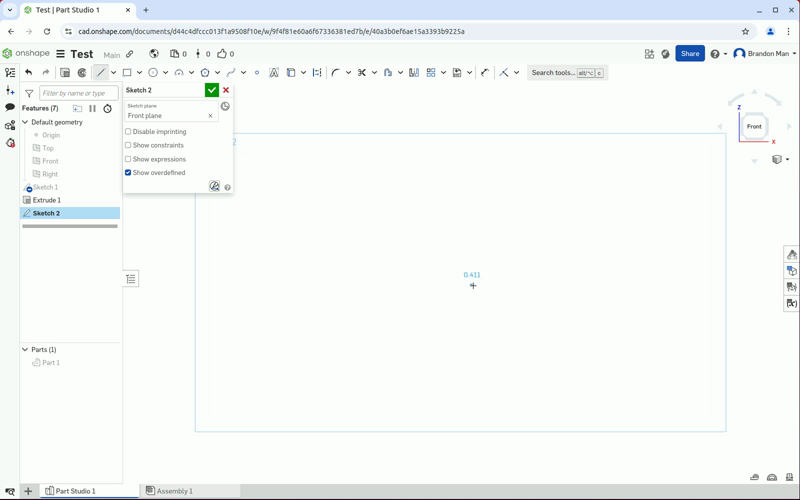
scroll(6)
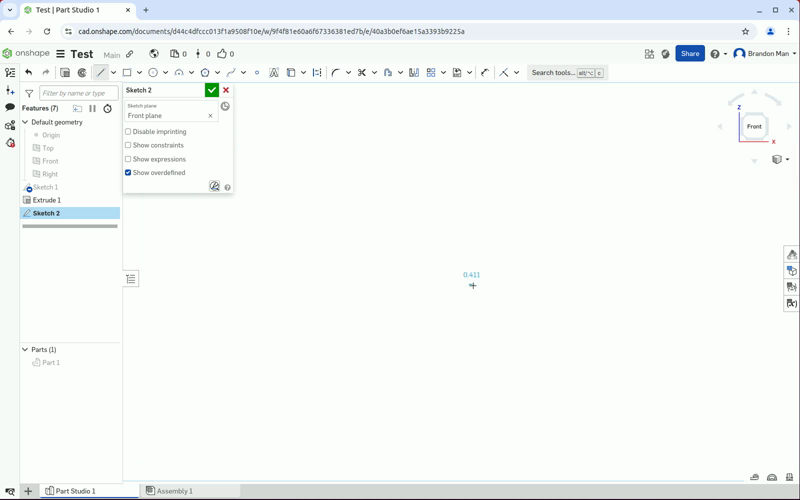
scroll(6)
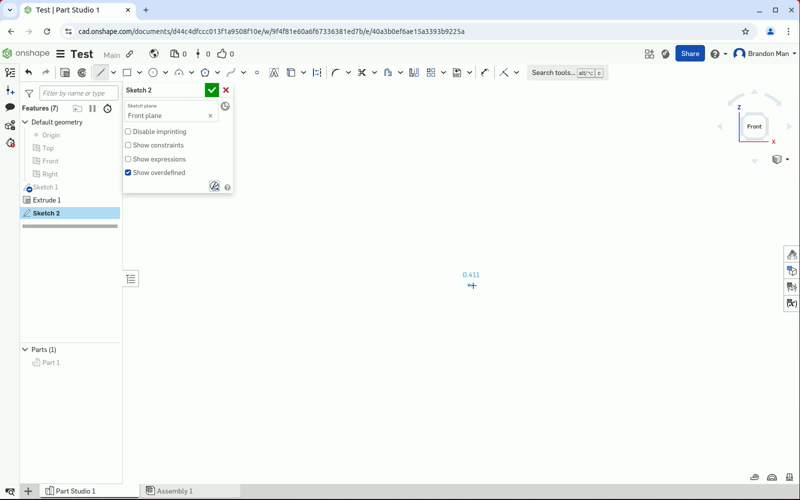
scroll(6)
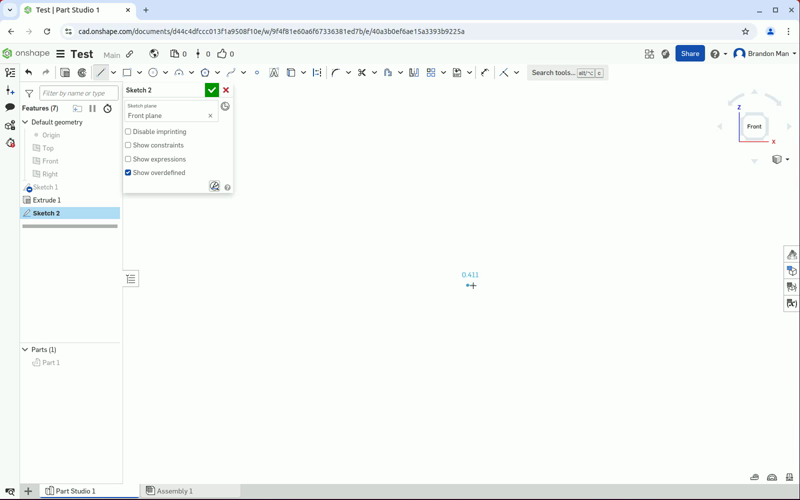
scroll(6)
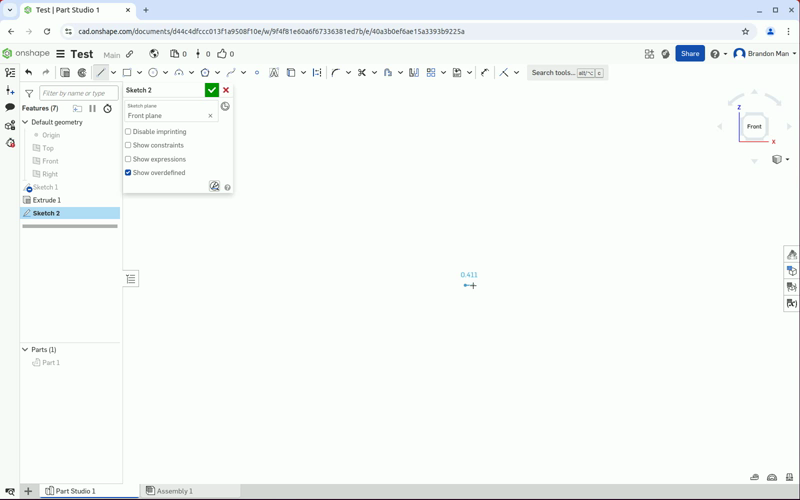
scroll(6)
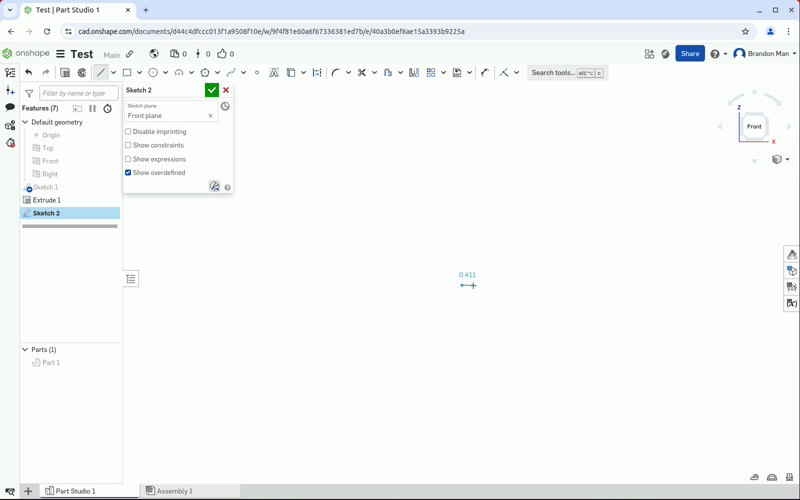
scroll(6)
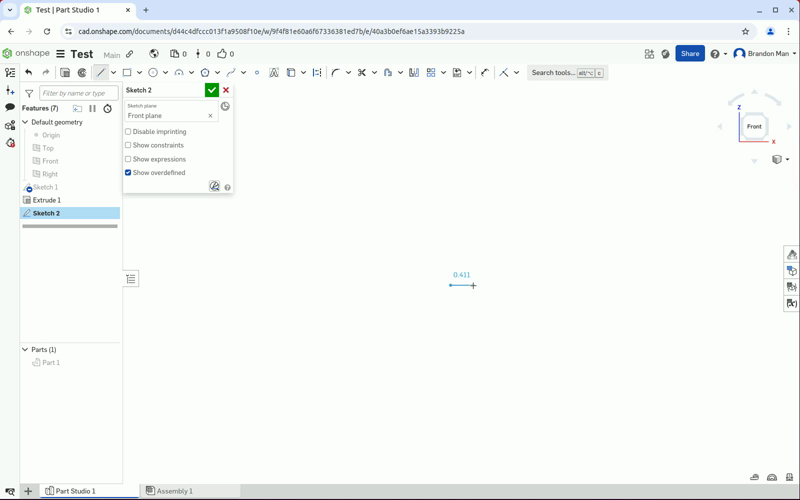
click(473, 285)
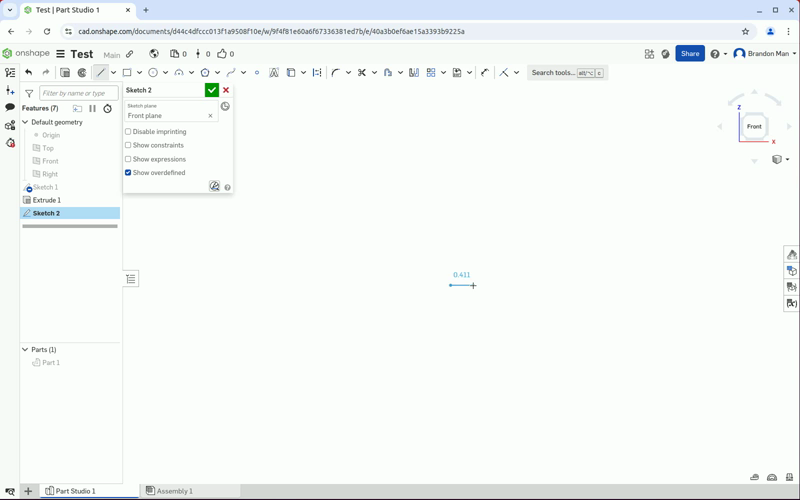
scroll(-6)
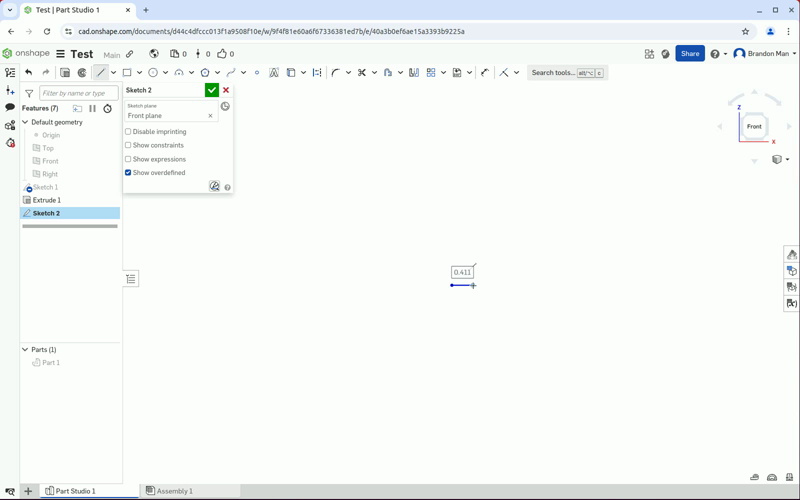
scroll(-6)
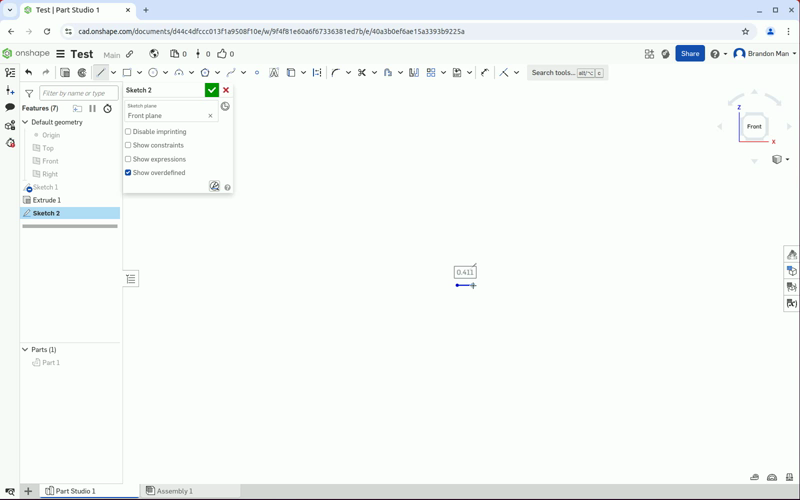
scroll(-6)
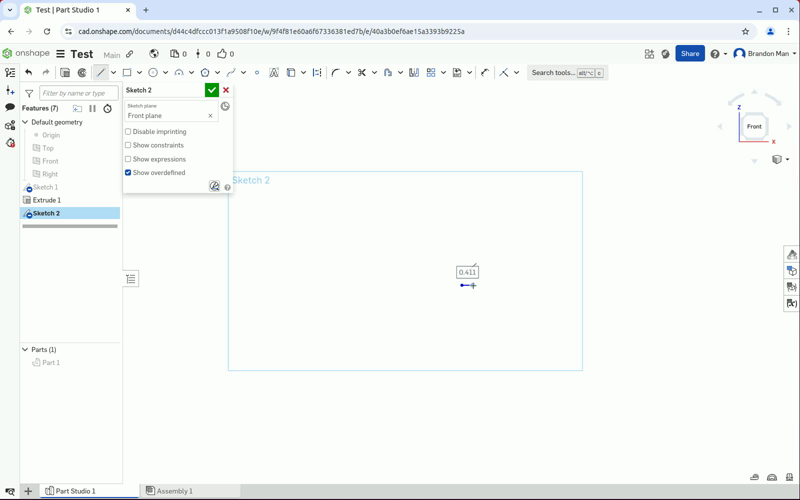
scroll(-6)
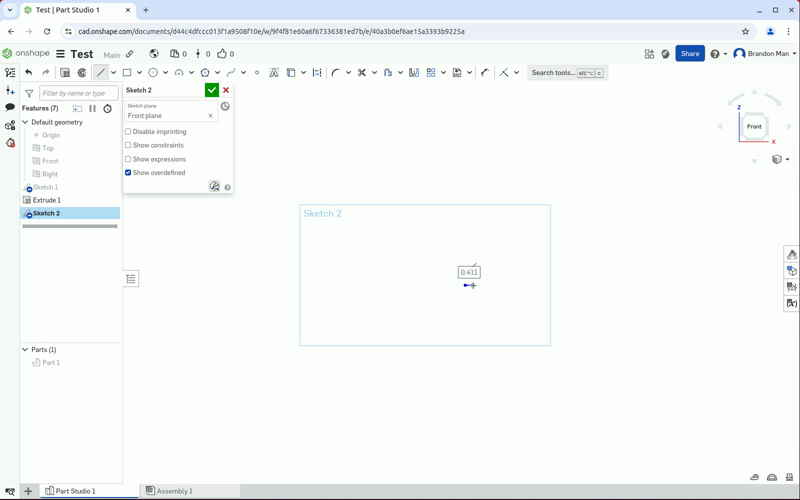
scroll(-6)
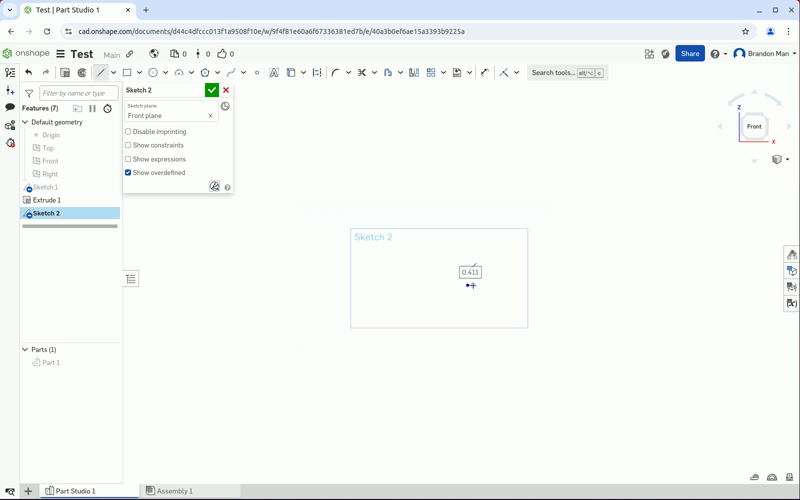
scroll(-6)
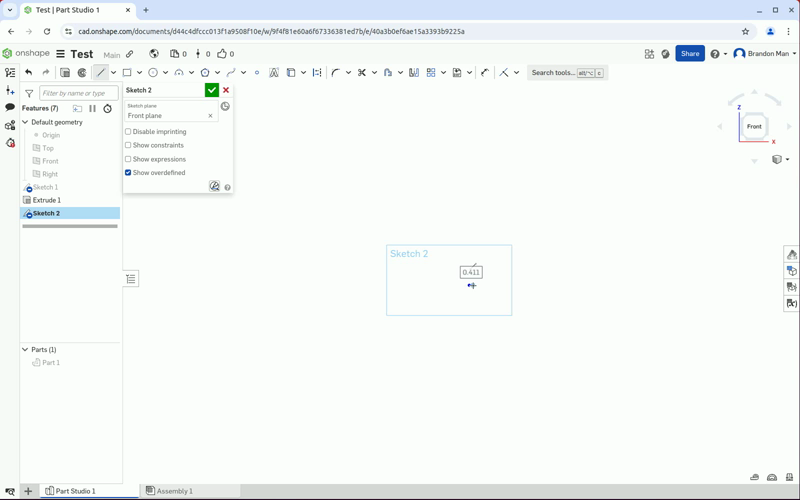
scroll(-6)
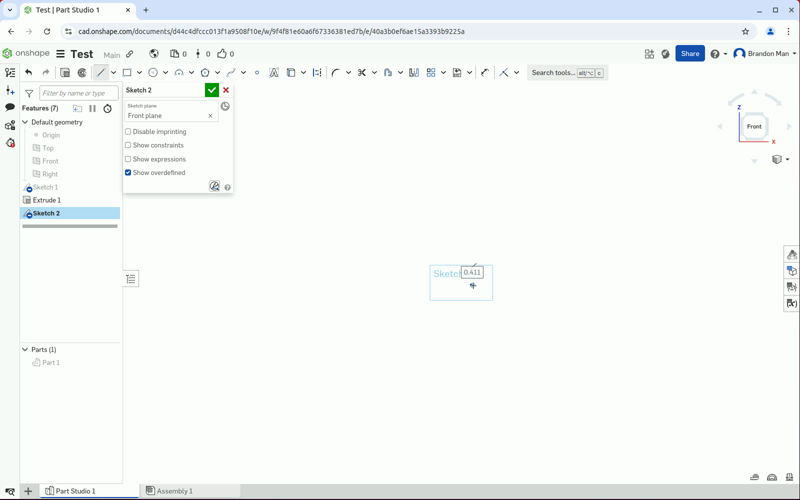
key_up(shift)
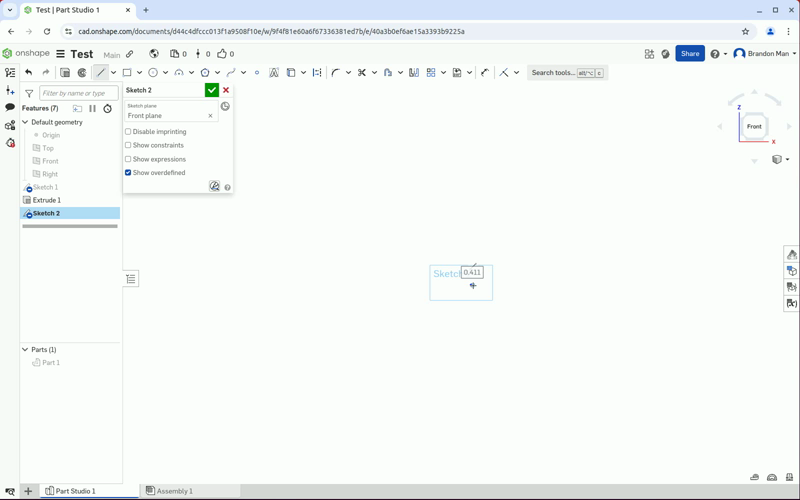
key_down(shift)
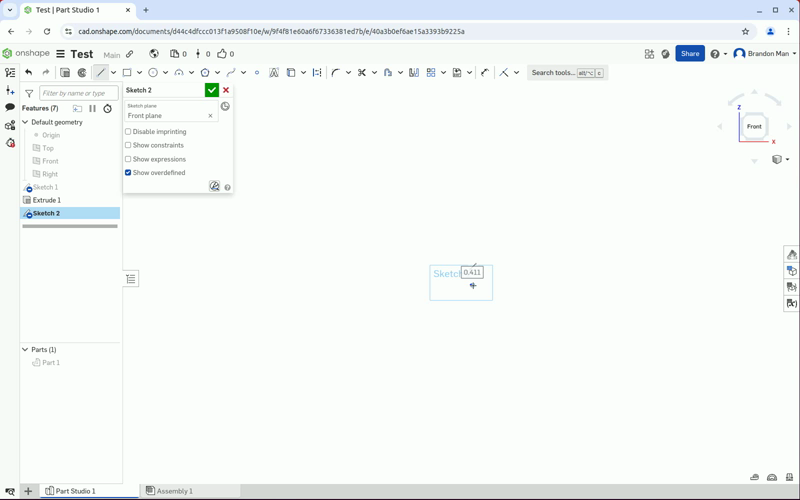
mouse_move(503, 285)
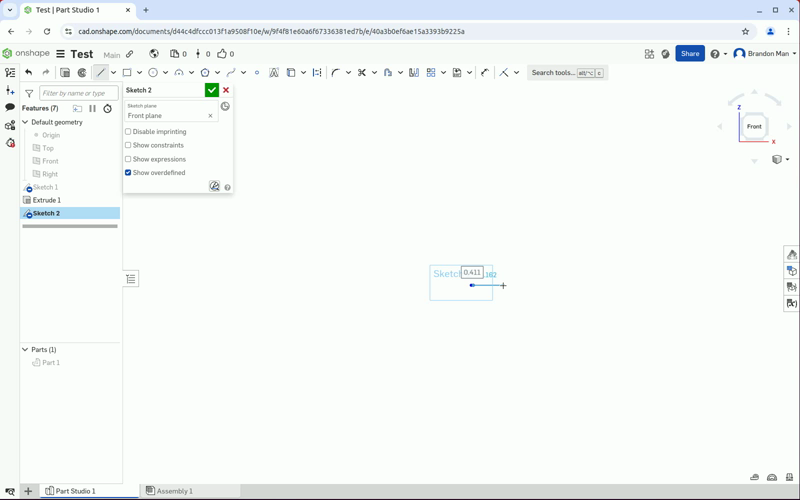
mouse_move(473, 277)
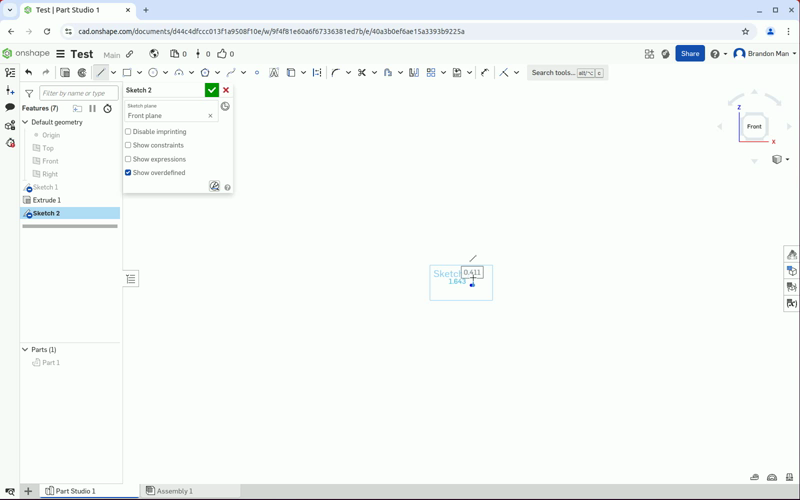
click(473, 277)
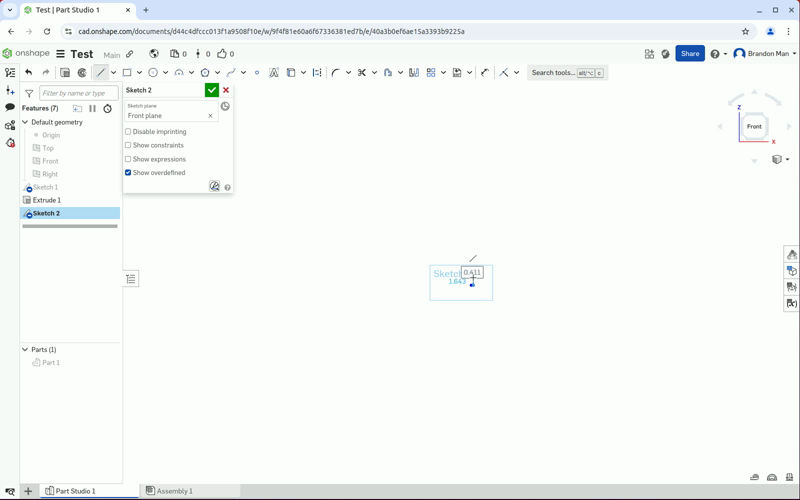
key_up(shift)
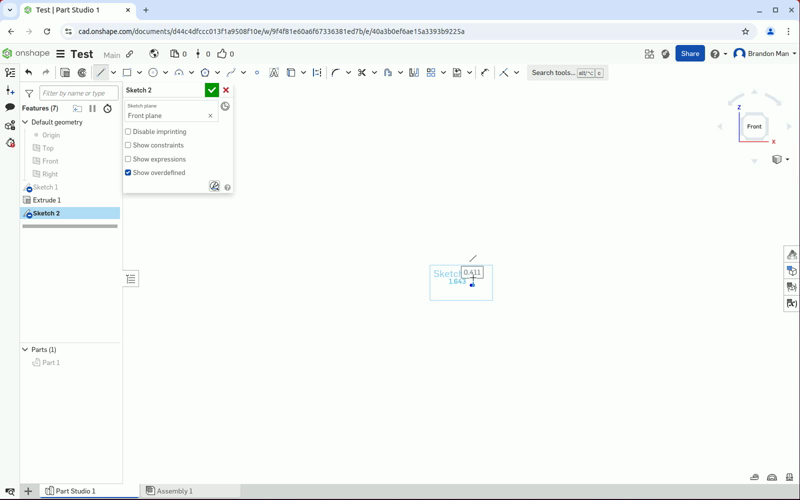
key_down(shift)
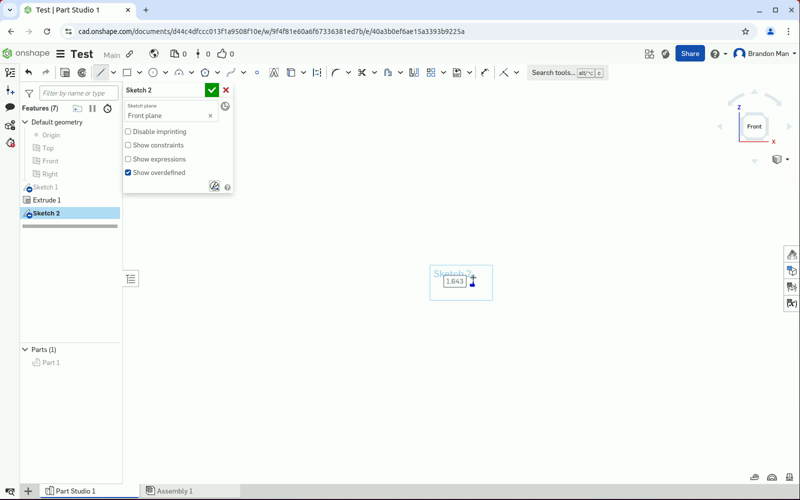
mouse_move(503, 277)
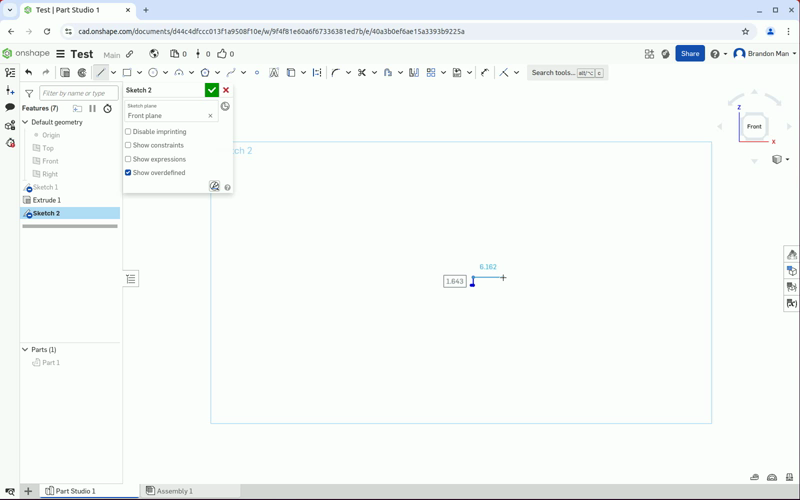
mouse_move(471, 277)
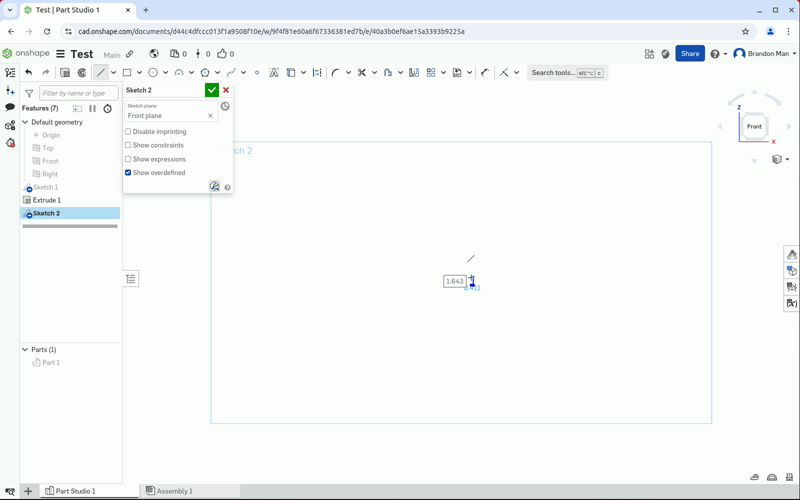
scroll(6)
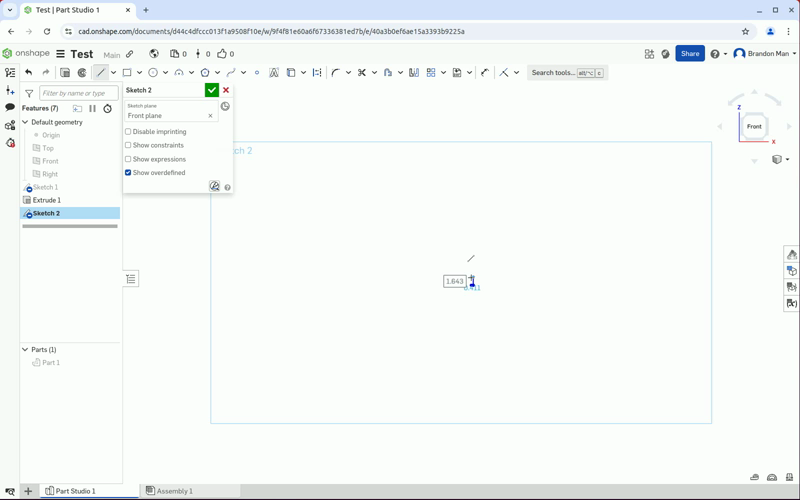
scroll(6)
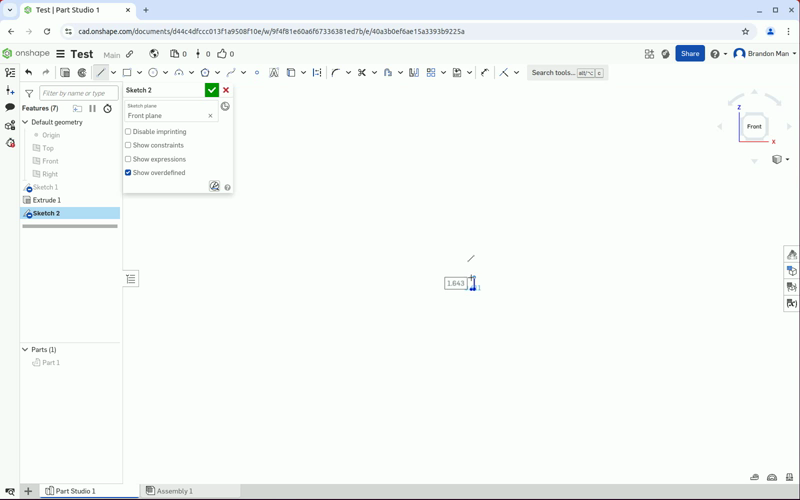
scroll(6)
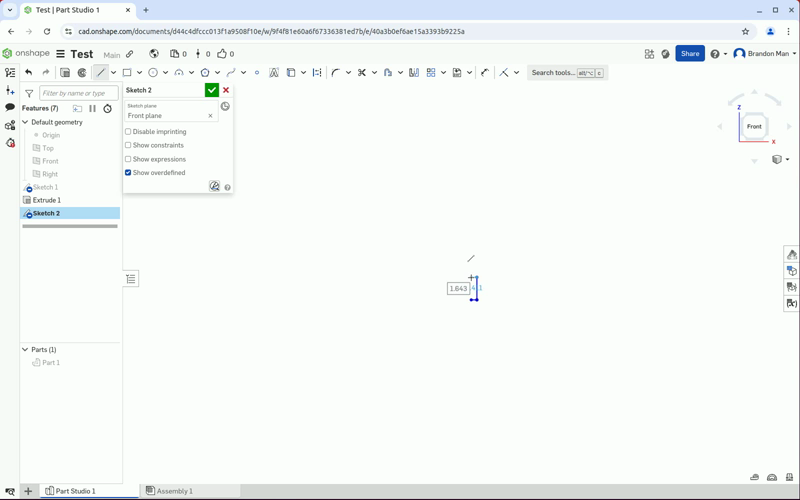
scroll(6)
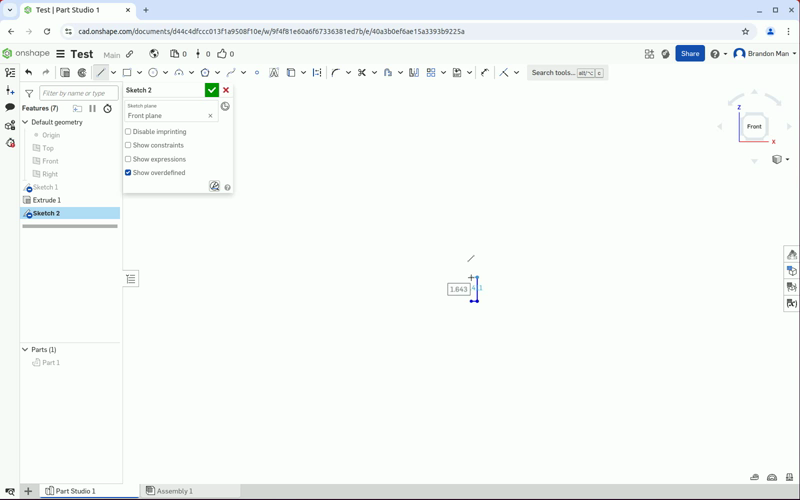
scroll(6)
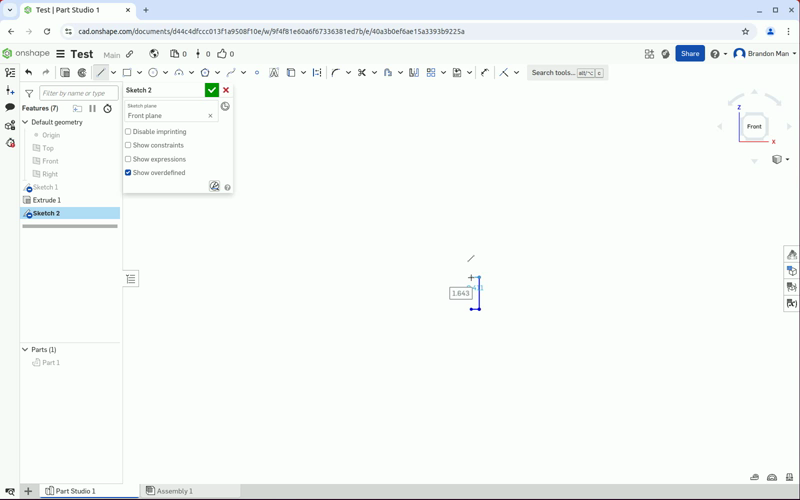
scroll(6)
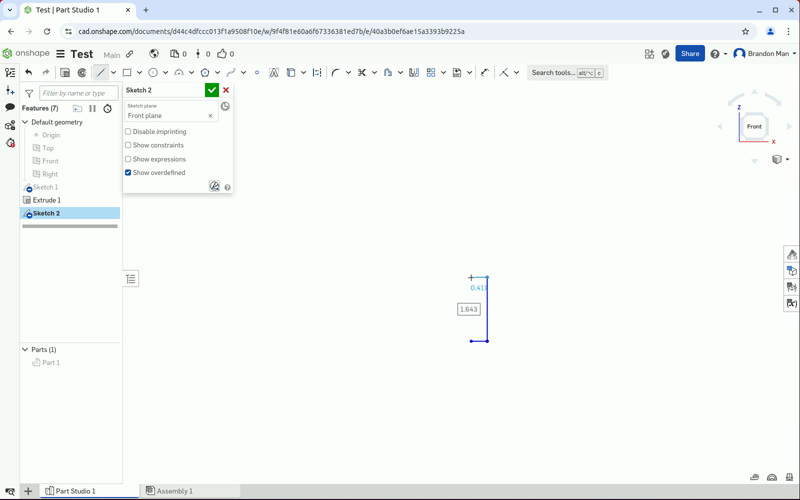
scroll(6)
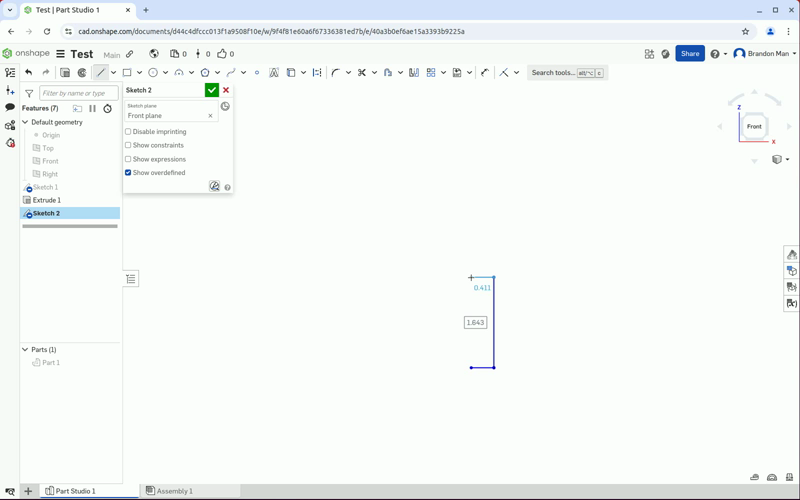
click(471, 277)
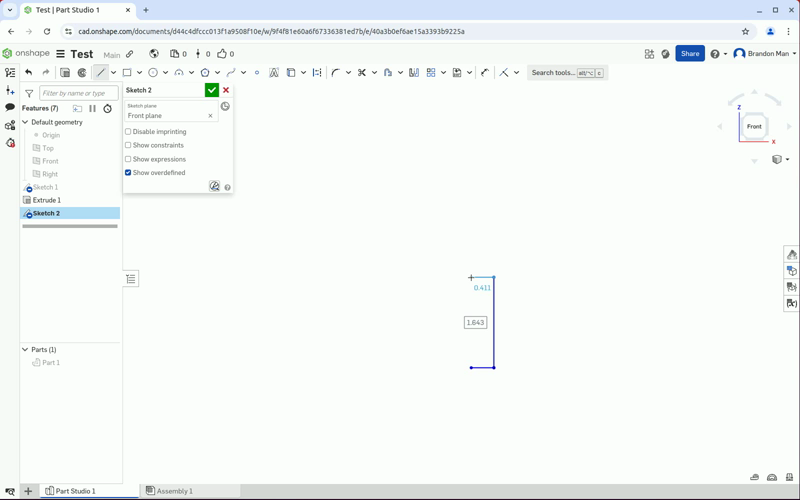
scroll(-6)
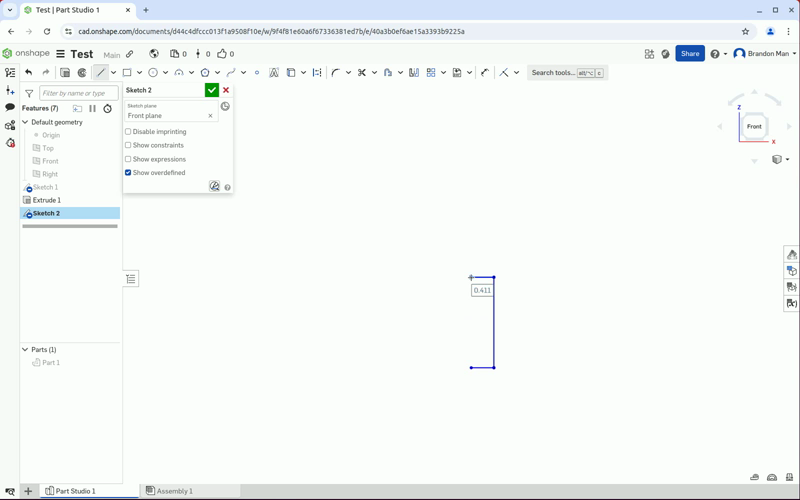
scroll(-6)
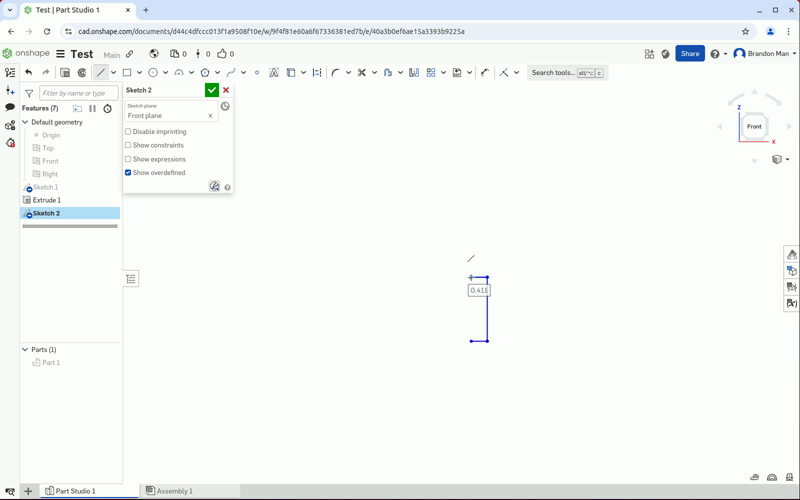
scroll(-6)
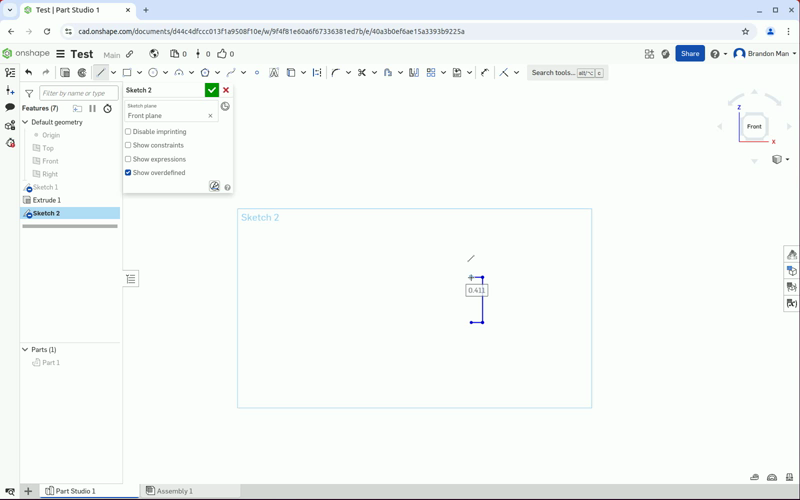
scroll(-6)
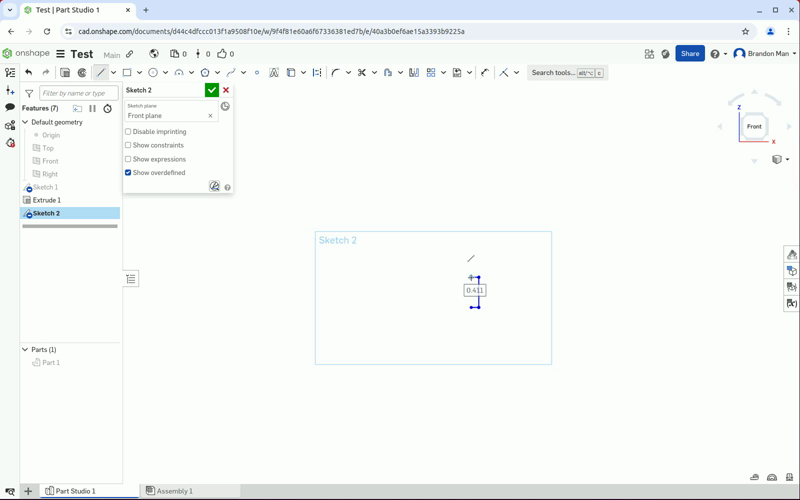
scroll(-6)
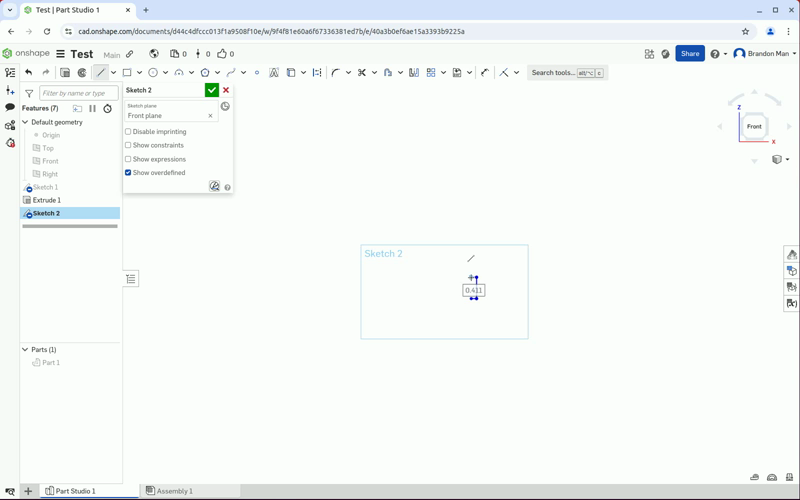
scroll(-6)
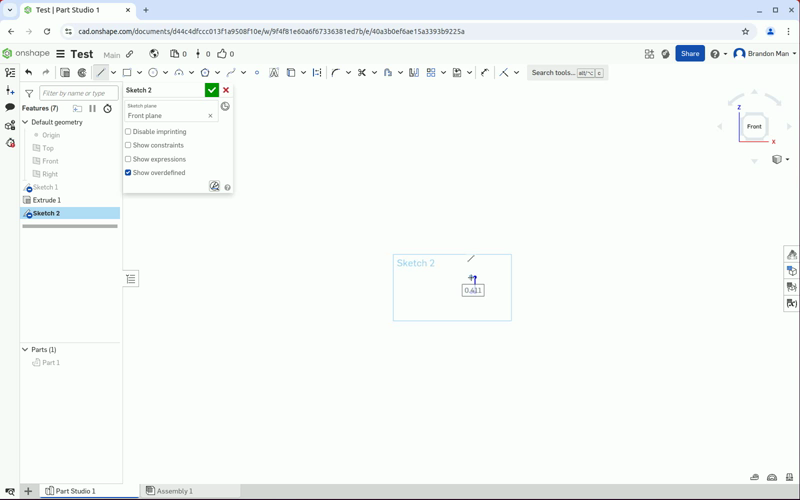
scroll(-6)
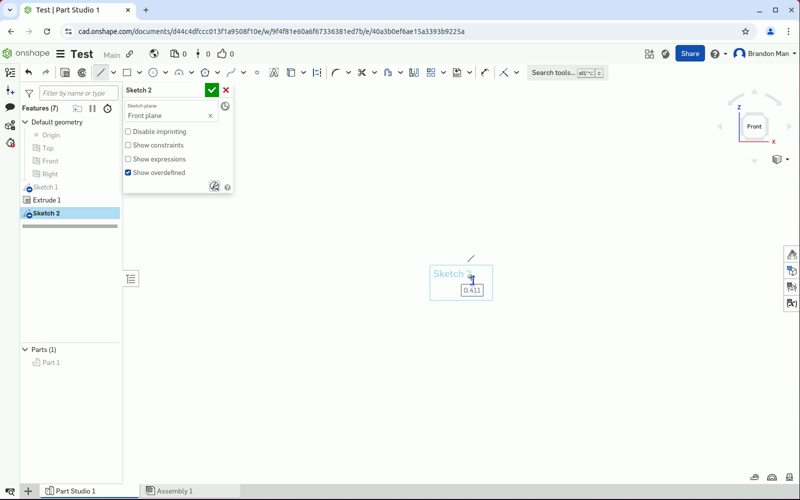
key_up(shift)
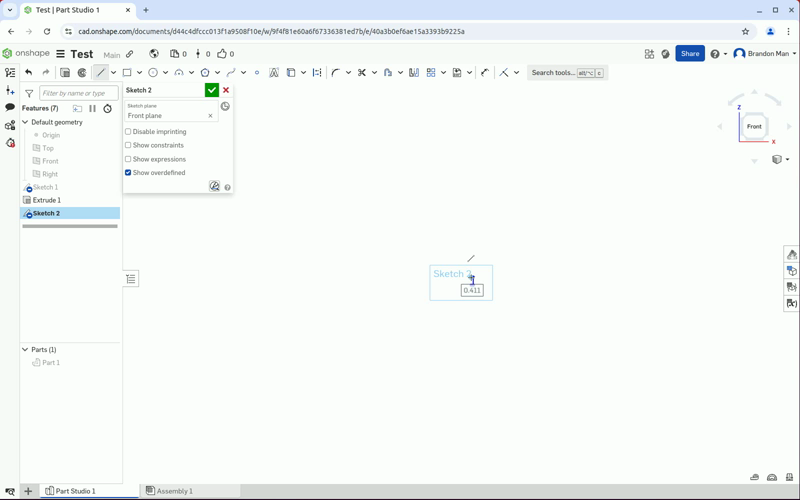
mouse_move(501, 277)
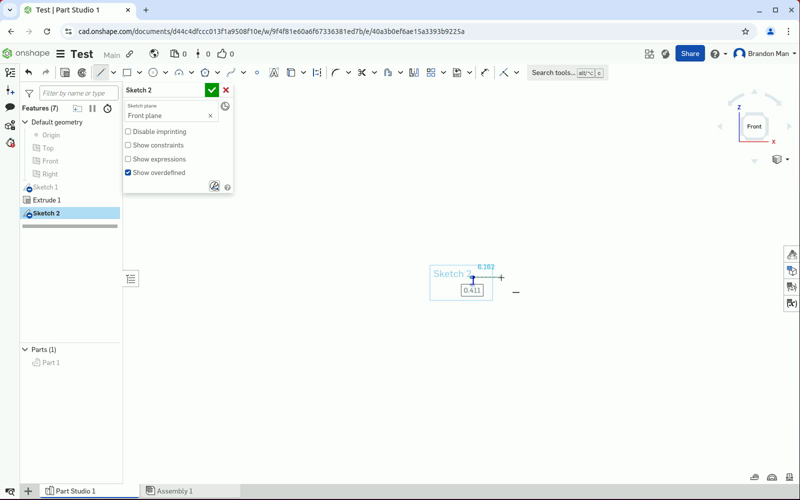
key_down(shift)
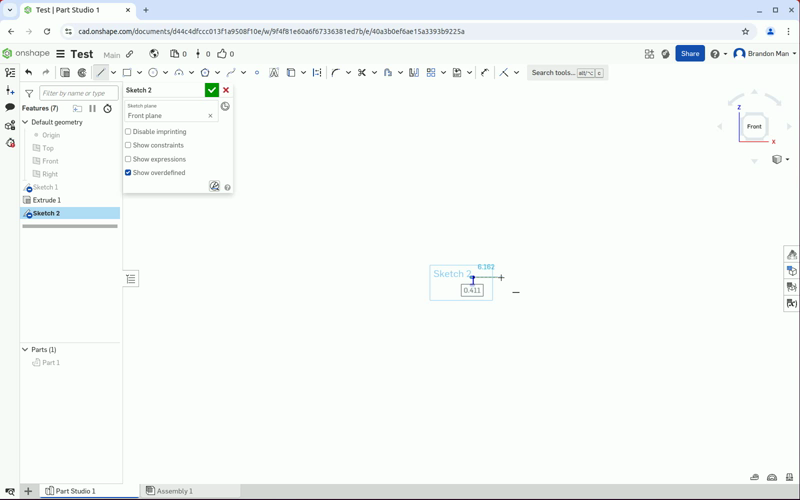
mouse_move(471, 285)
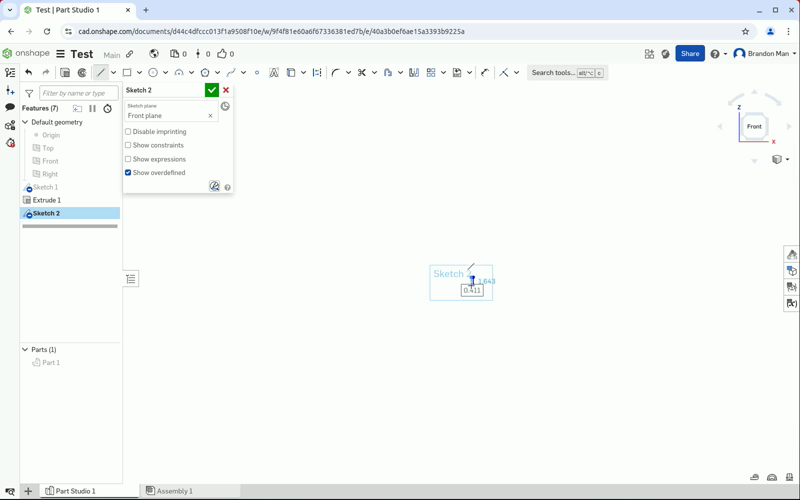
scroll(6)
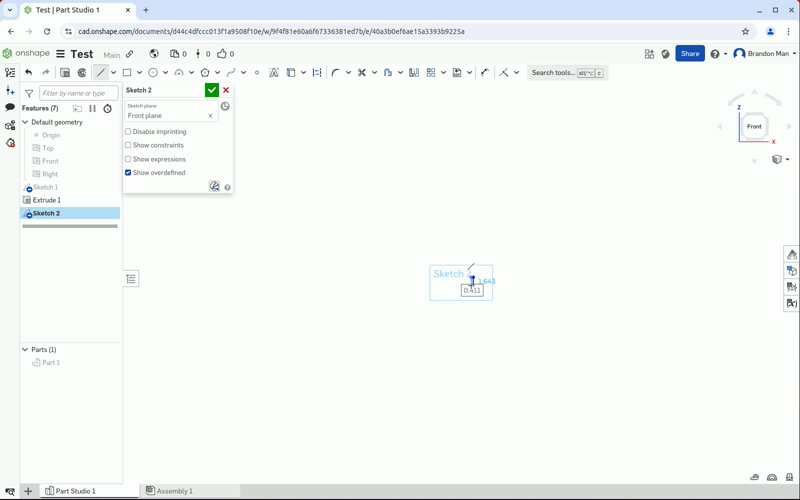
scroll(6)
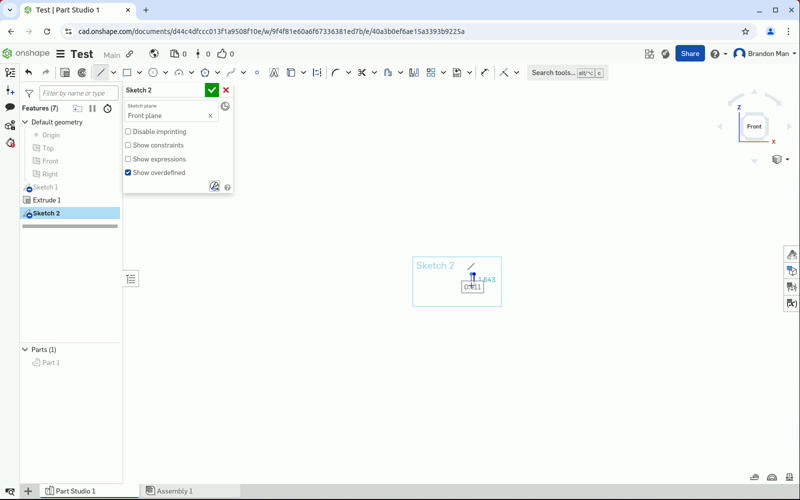
scroll(6)
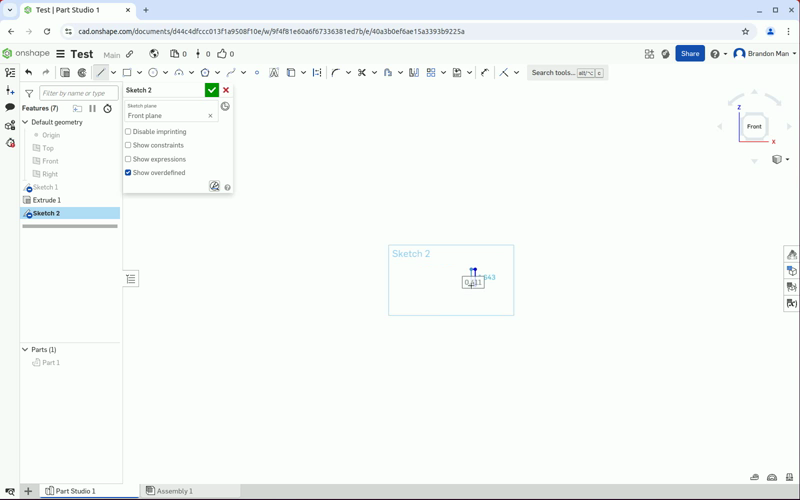
scroll(6)
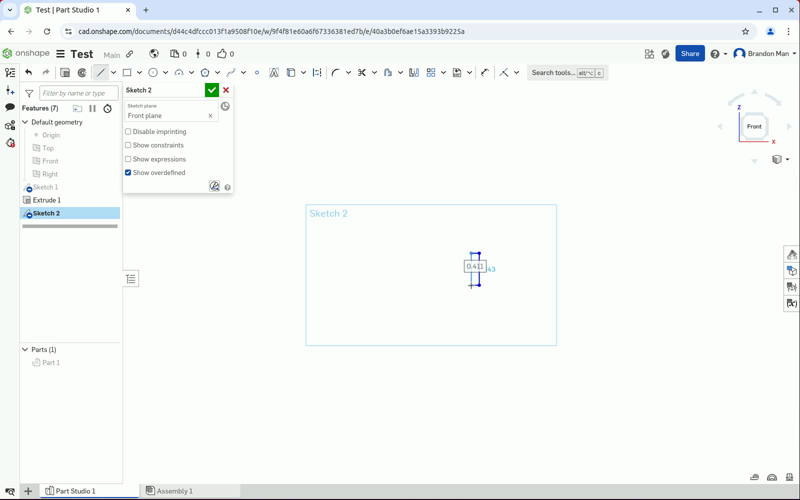
scroll(6)
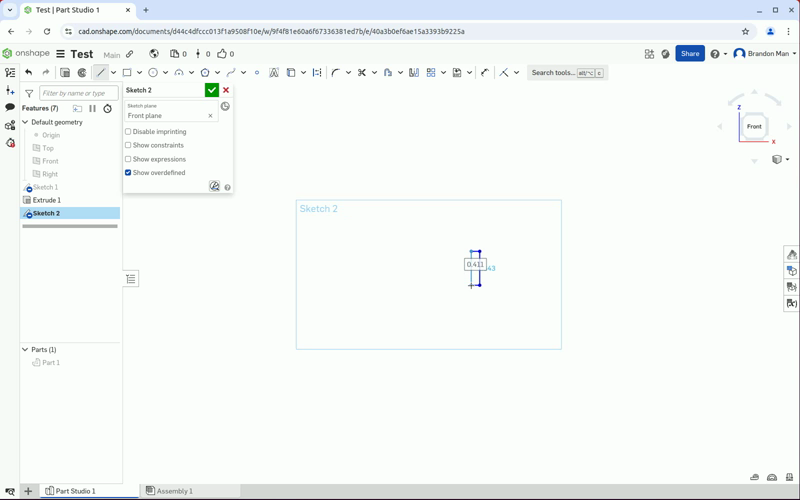
scroll(6)
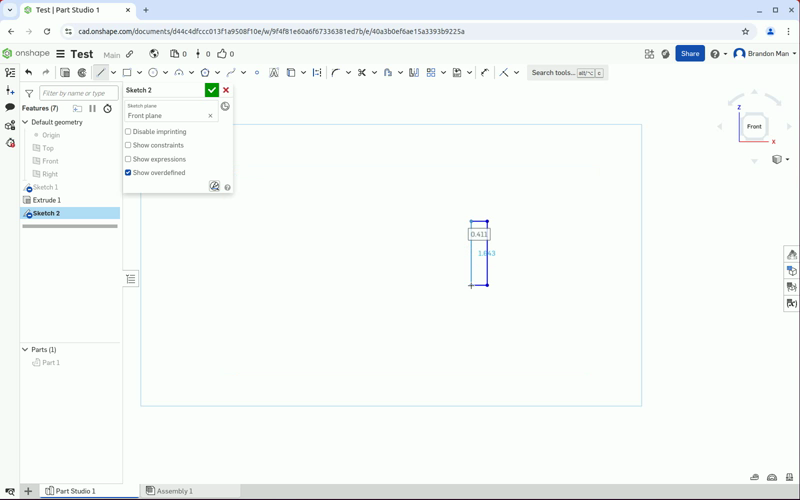
scroll(6)
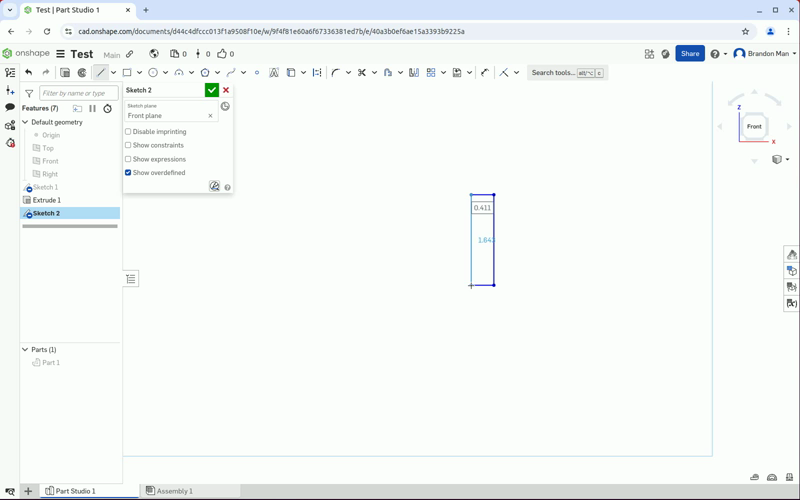
key_up(shift)
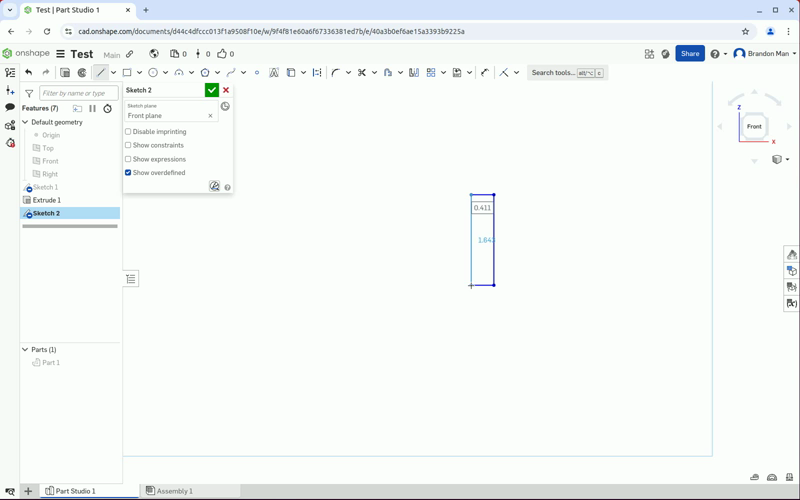
click(471, 285)
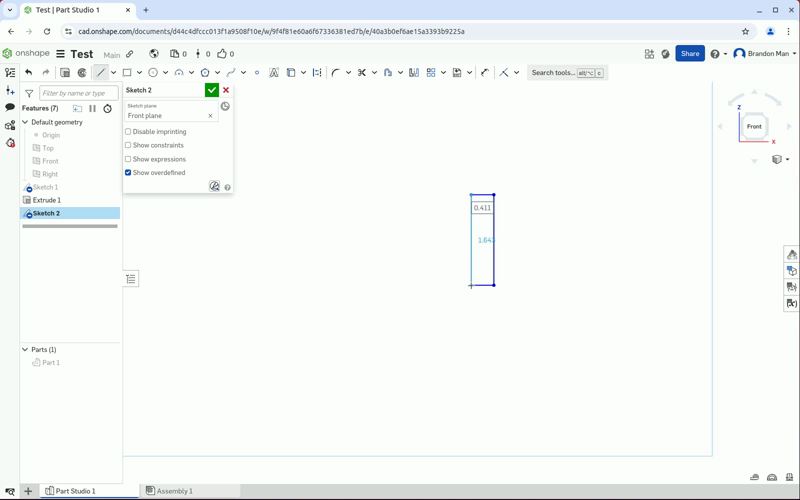
scroll(-6)
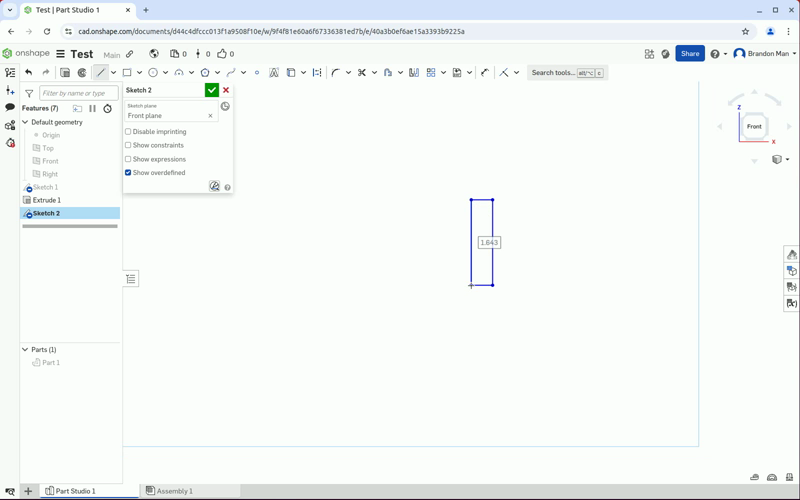
scroll(-6)
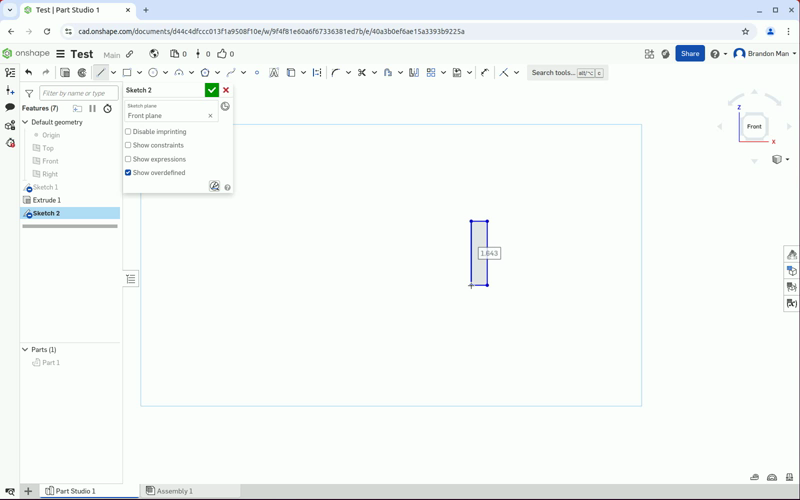
scroll(-6)
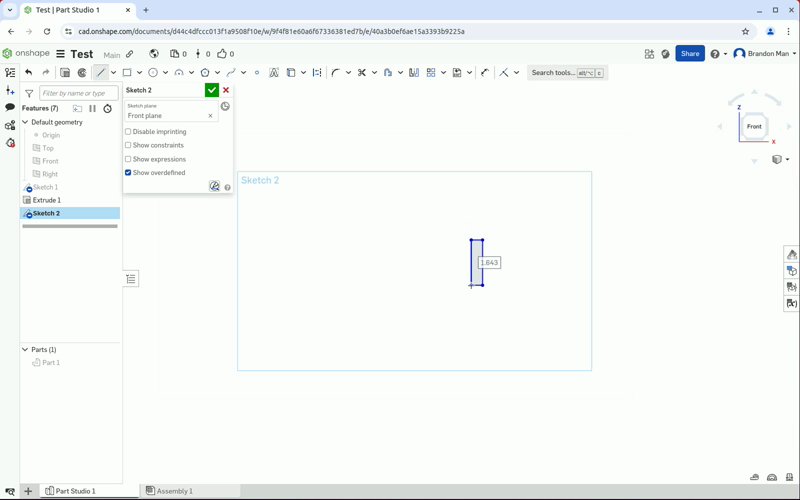
scroll(-6)
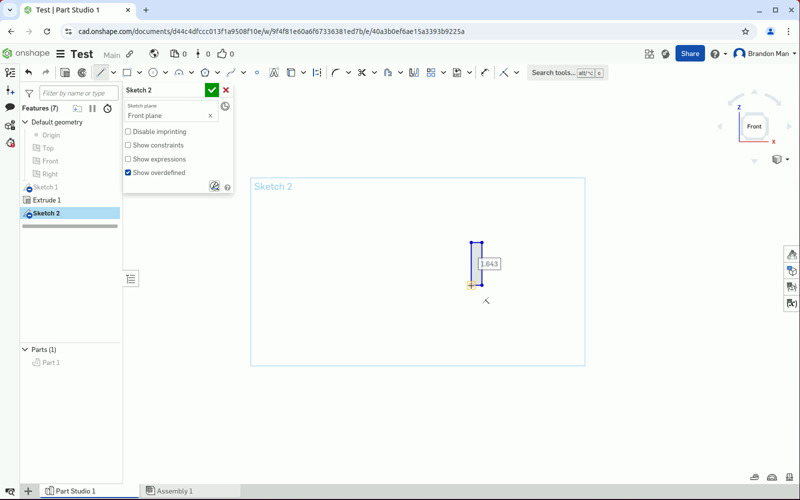
scroll(-6)
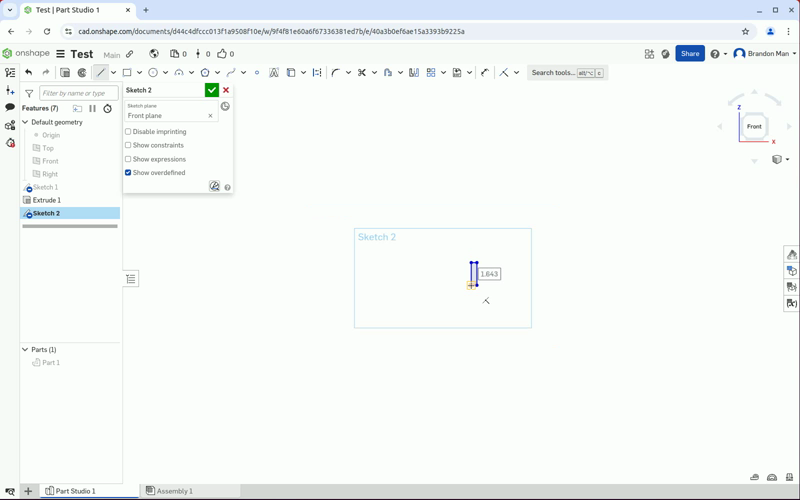
scroll(-6)
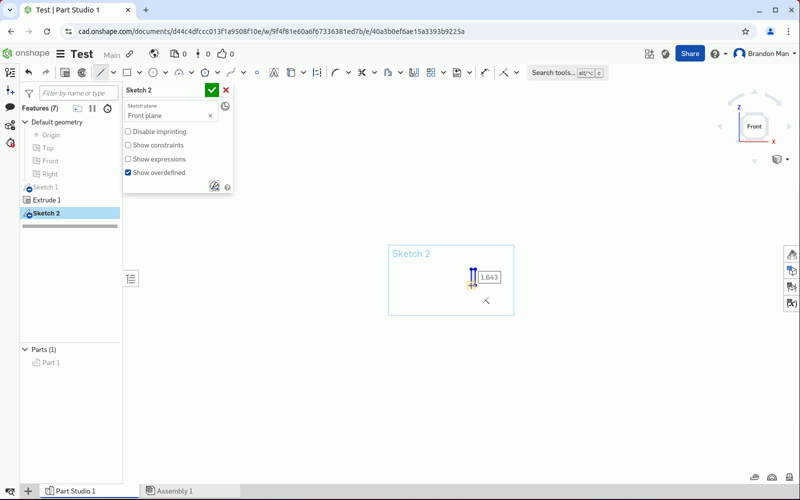
scroll(-6)
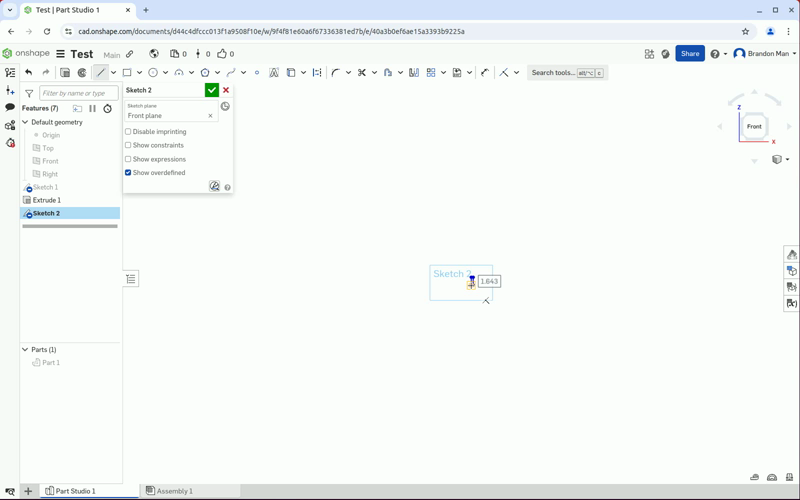
key(esc)
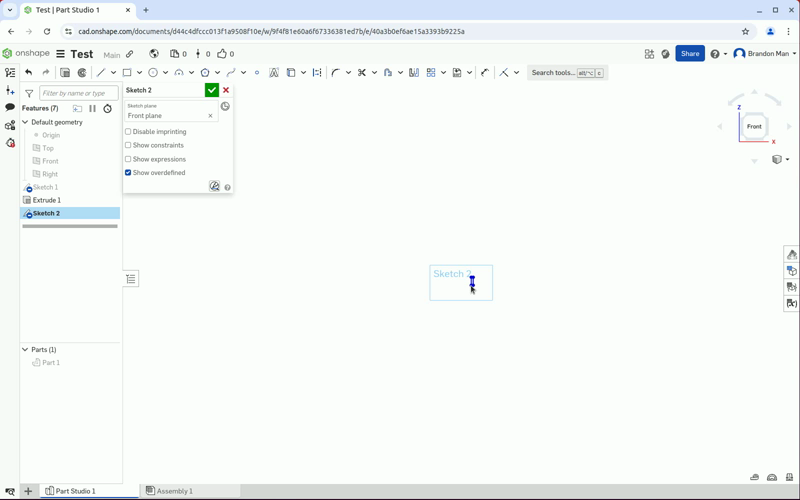
mouse_move(471, 278)
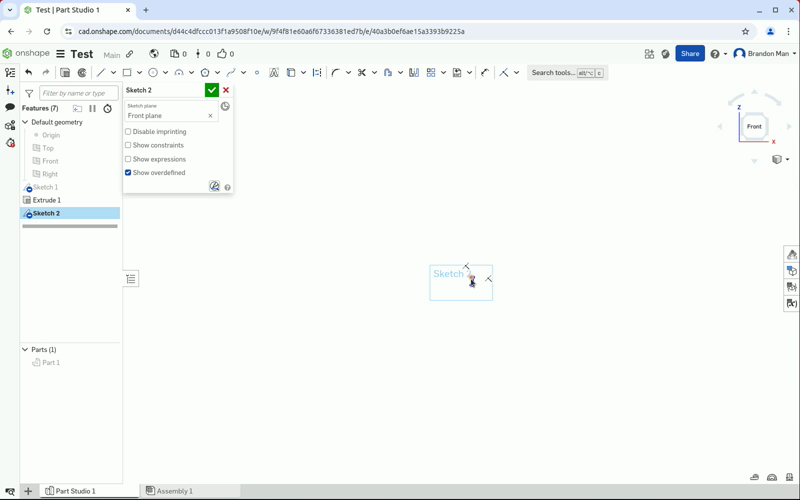
scroll(6)
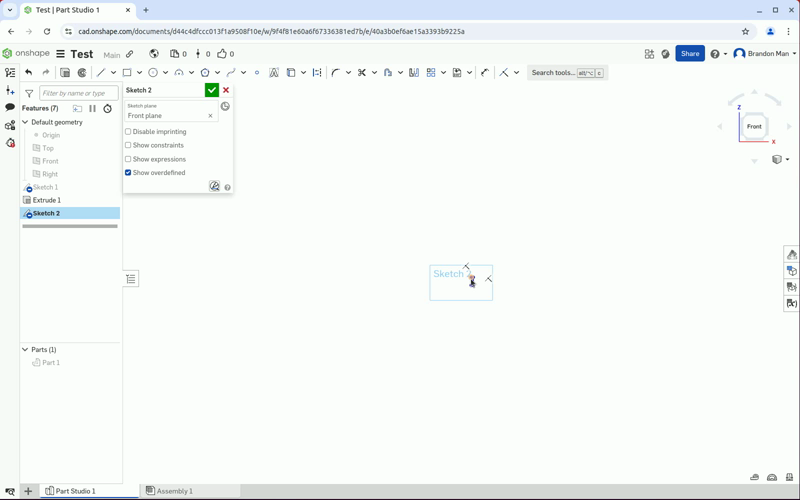
scroll(6)
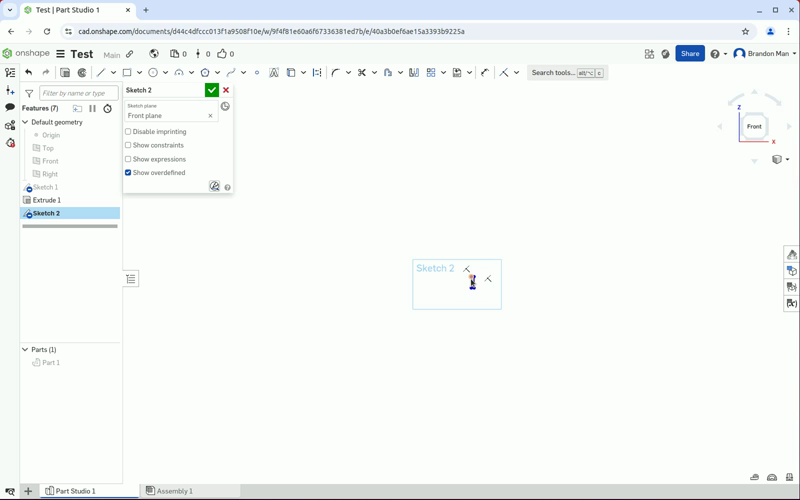
scroll(6)
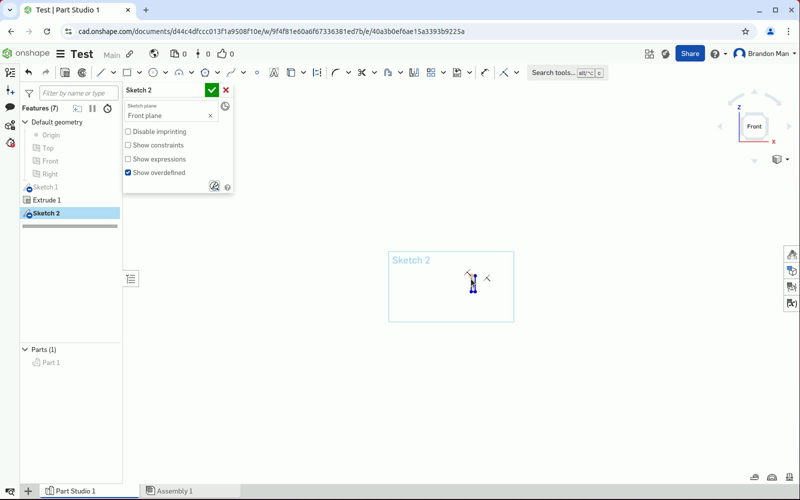
scroll(6)
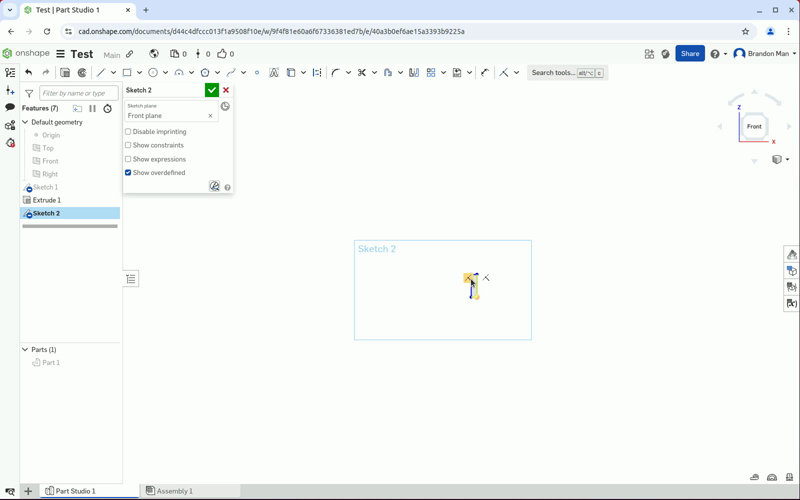
scroll(6)
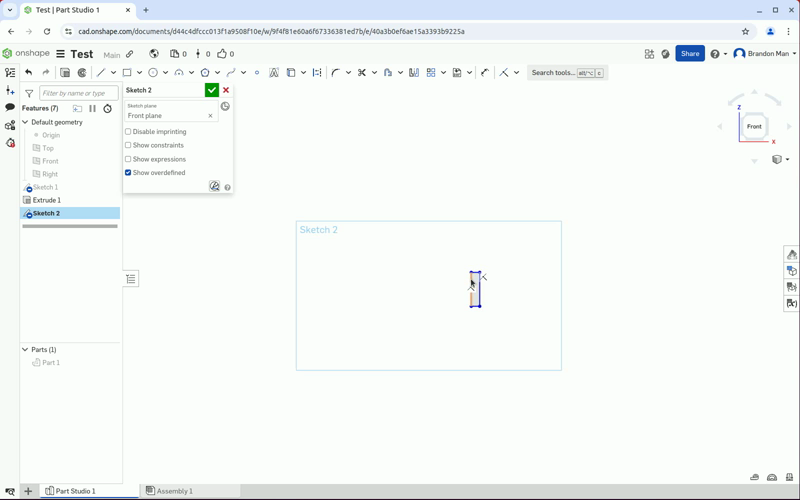
scroll(6)
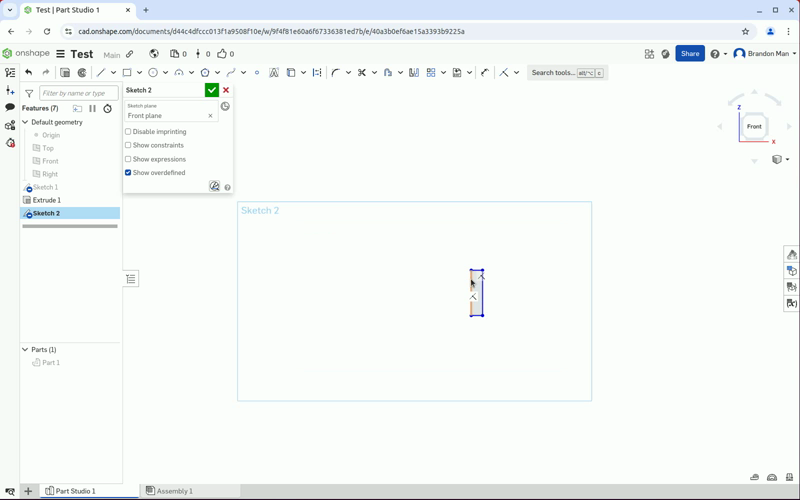
scroll(6)
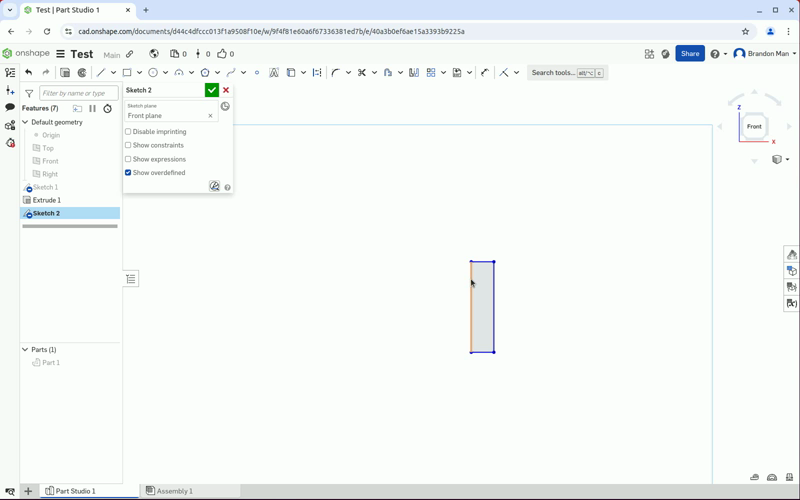
click(471, 278)
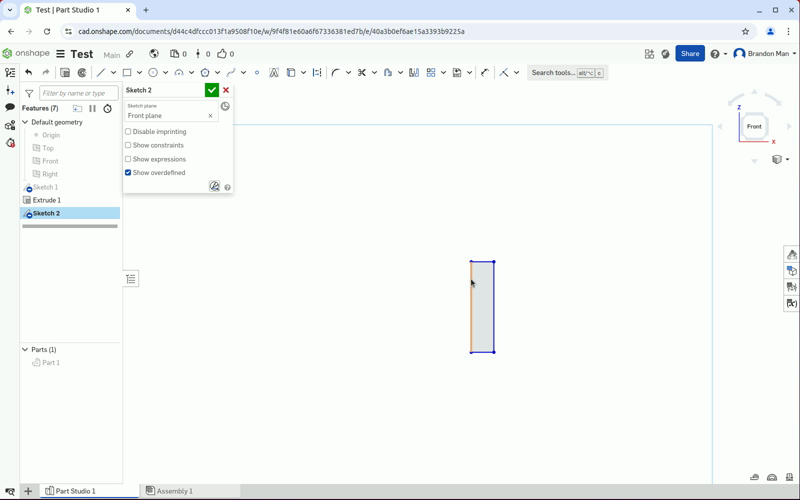
scroll(-6)
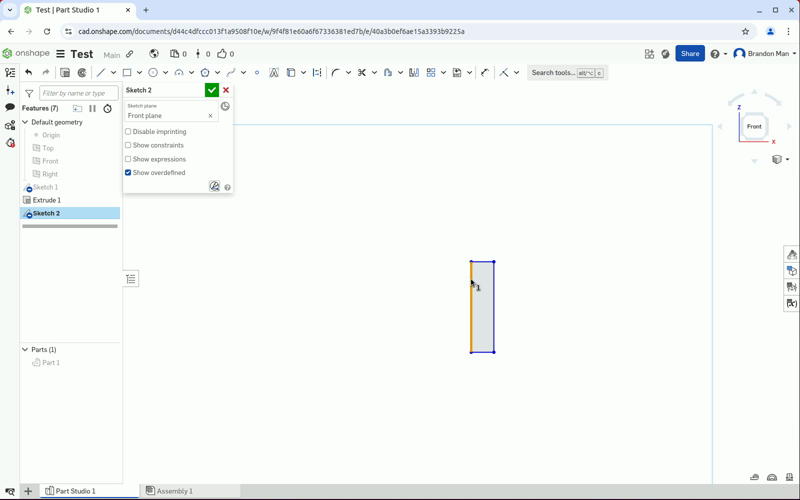
scroll(-6)
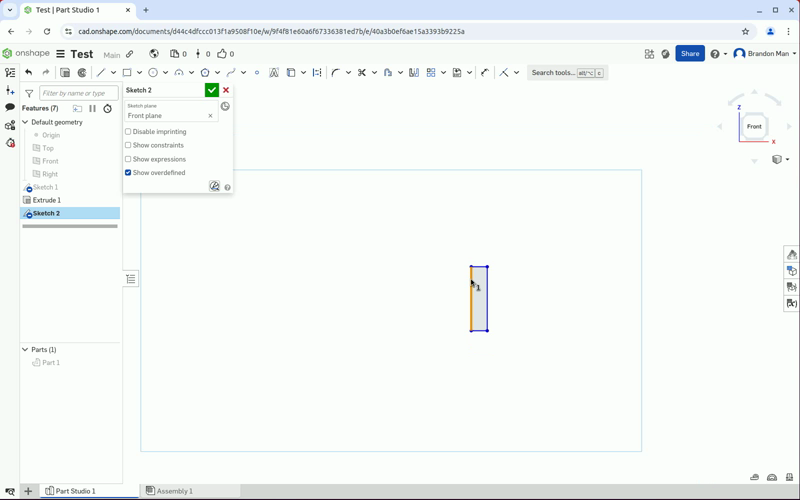
scroll(-6)
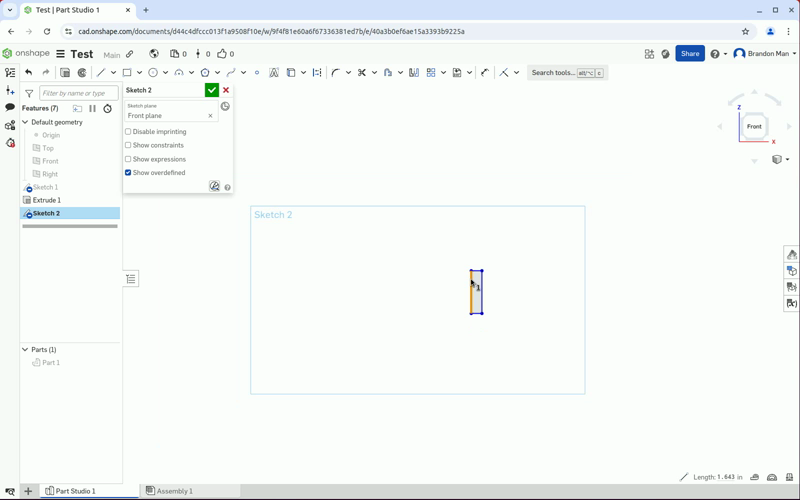
scroll(-6)
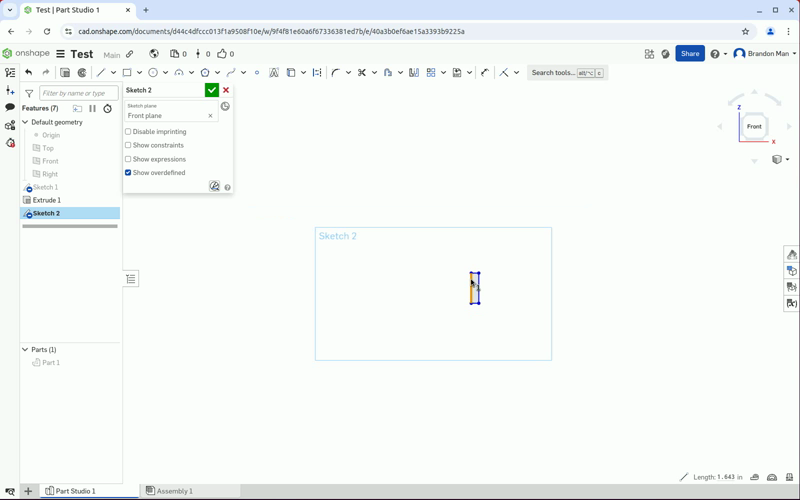
scroll(-6)
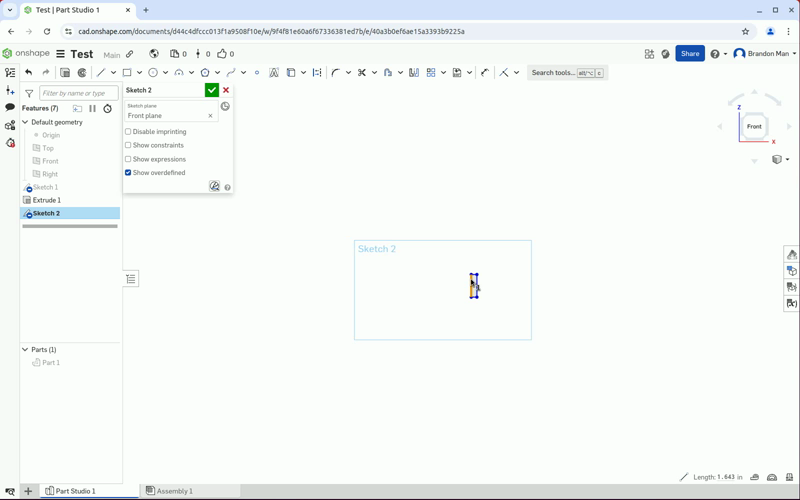
scroll(-6)
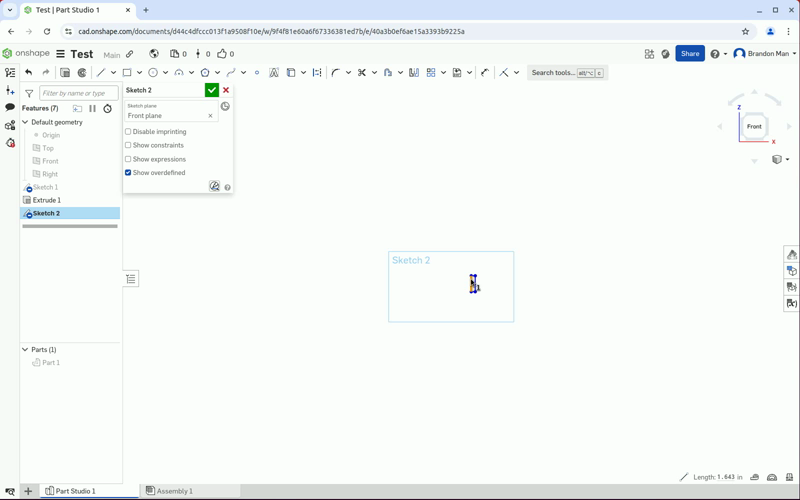
scroll(-6)
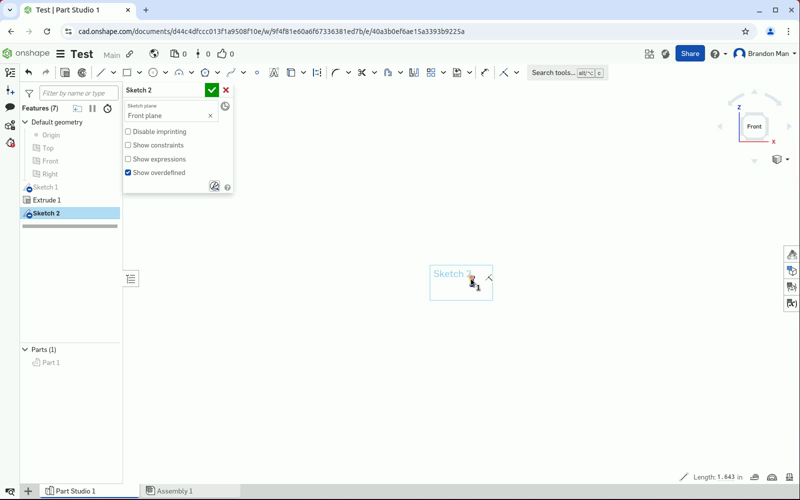
mouse_move(73, 352)
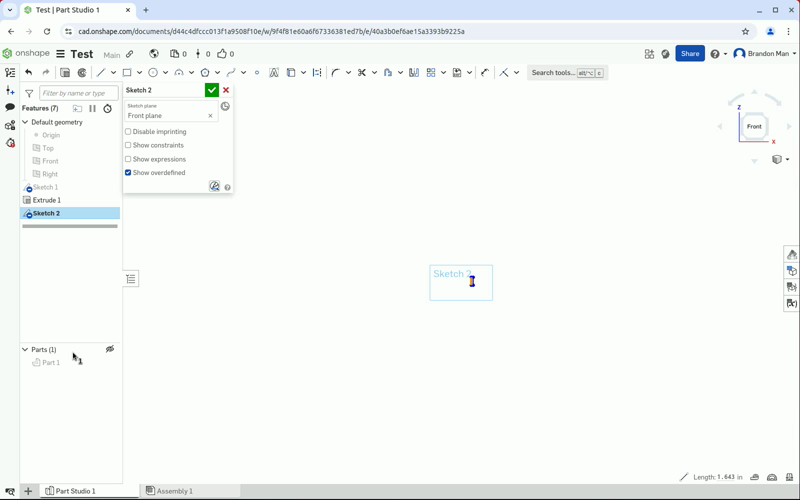
key(shift+y)
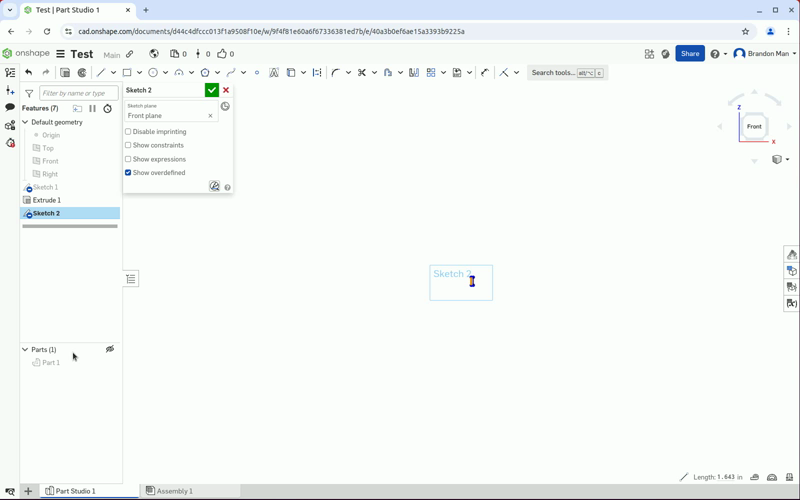
key(shift+e)
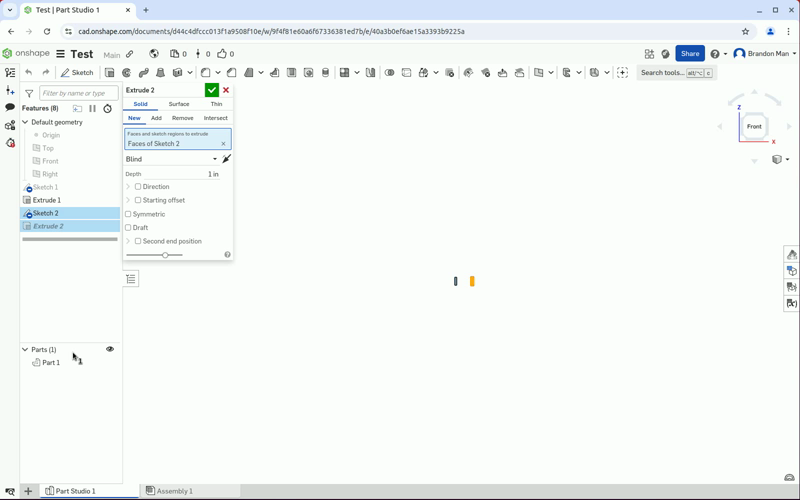
mouse_move(143, 106)
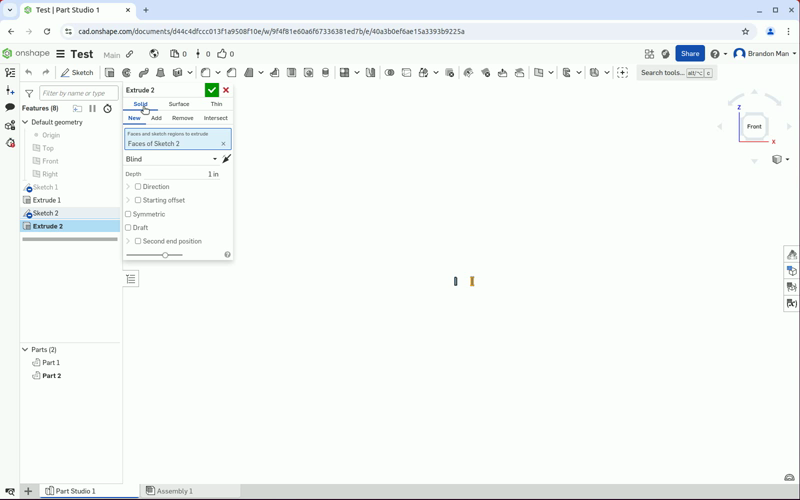
click(143, 106)
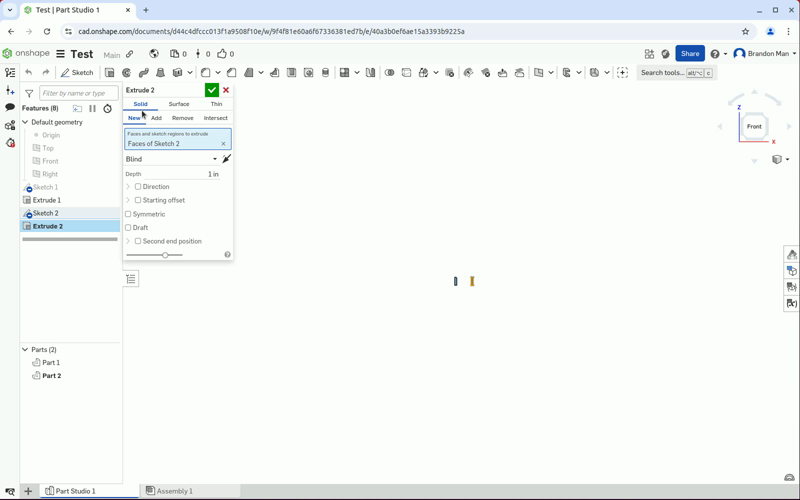
mouse_move(137, 120)
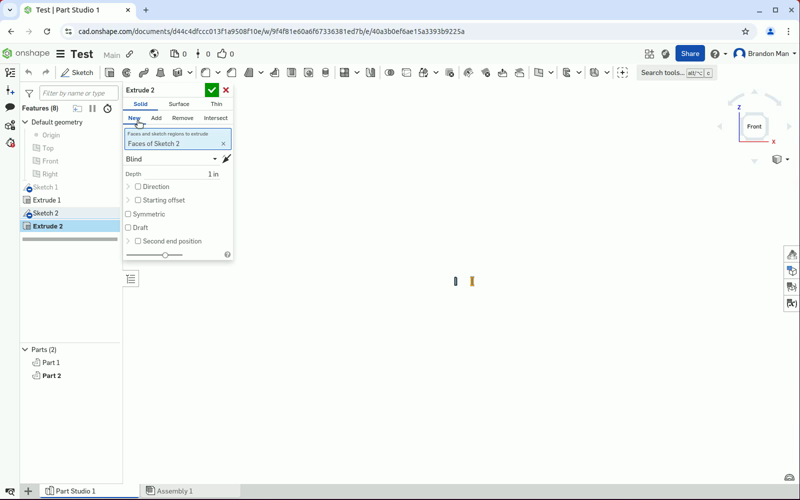
click(137, 120)
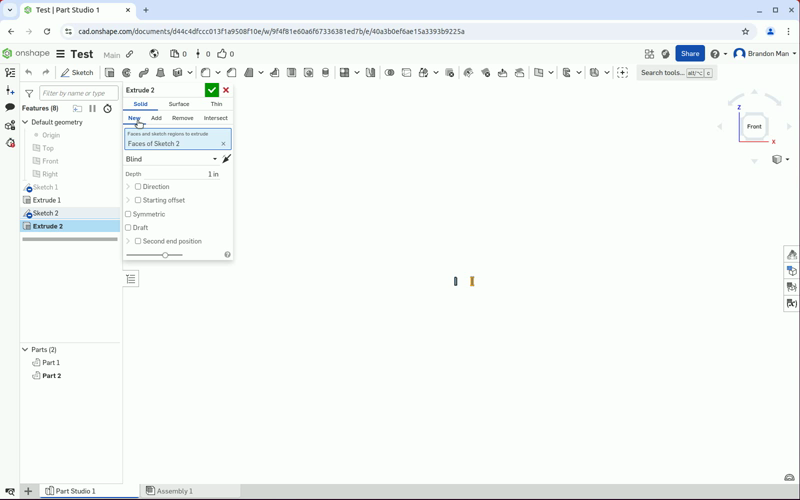
key(tab, 4)
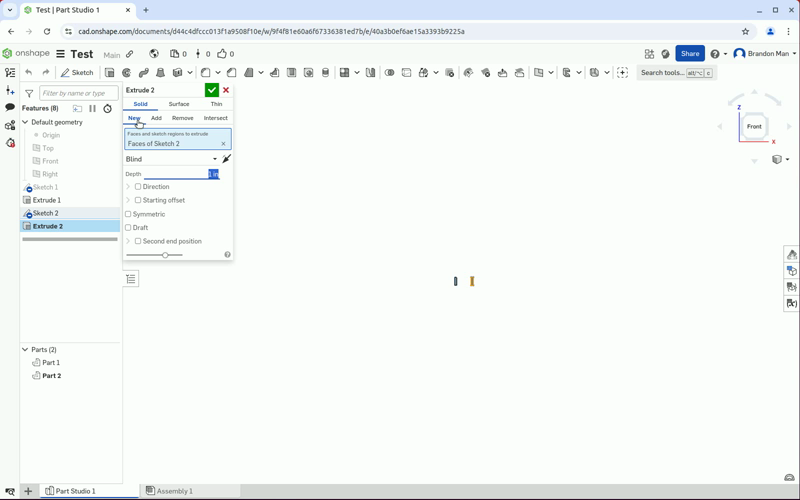
text(23.108)
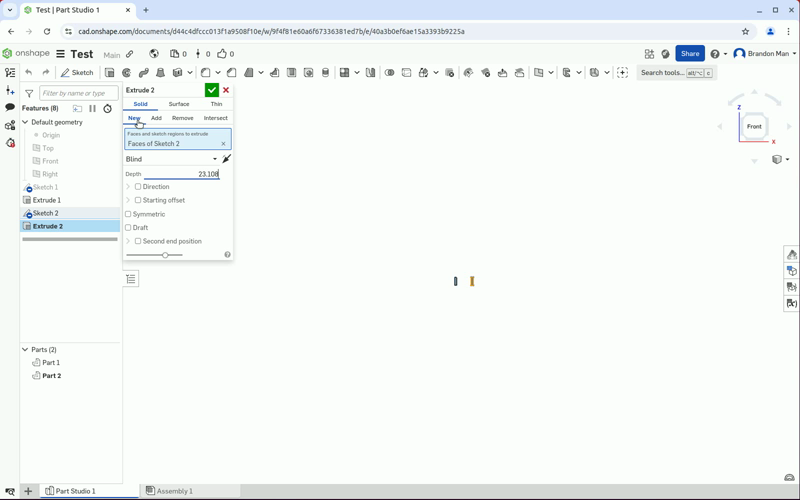
key(enter)
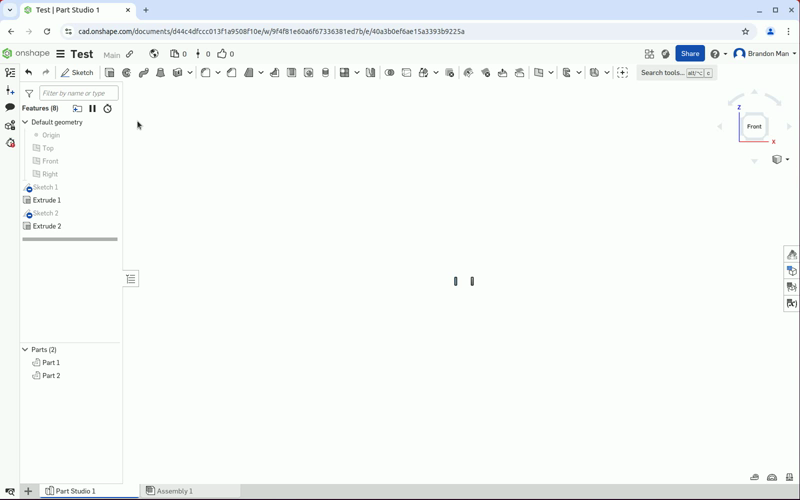
key(shift+h)
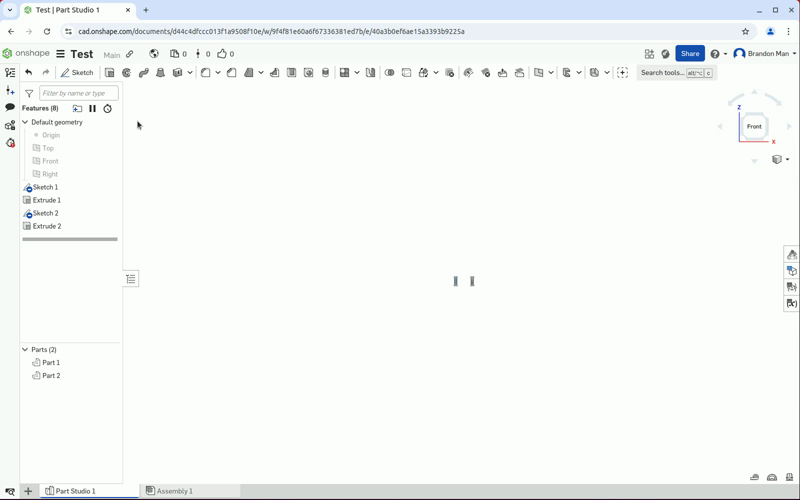
key(shift+h)
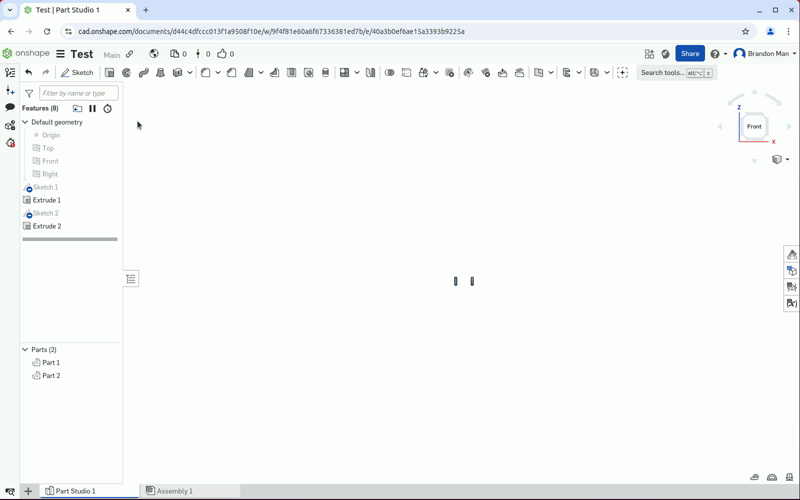
mouse_move(73, 189)
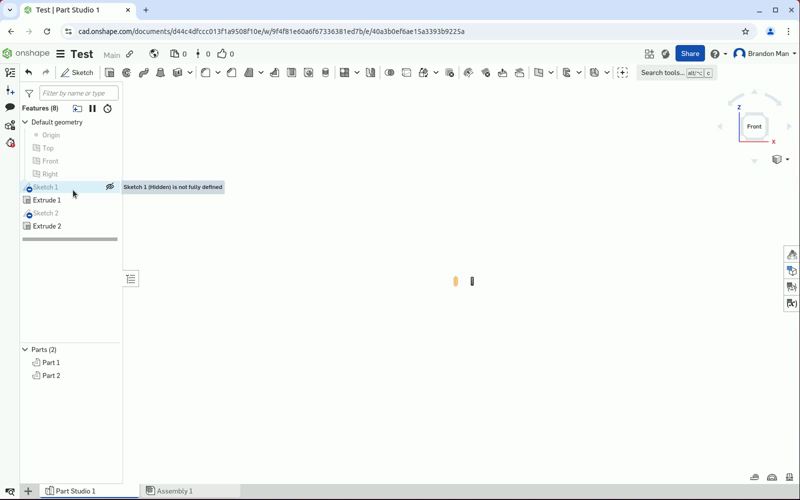
click(73, 189)
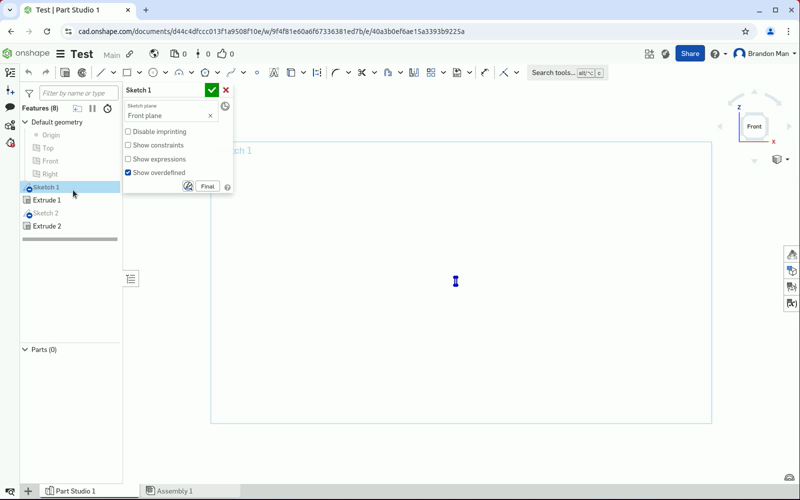
mouse_move(229, 92)
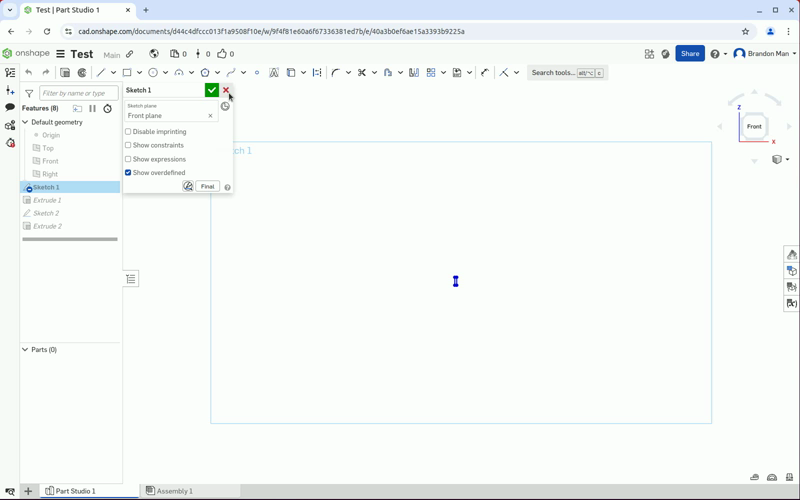
click(229, 92)
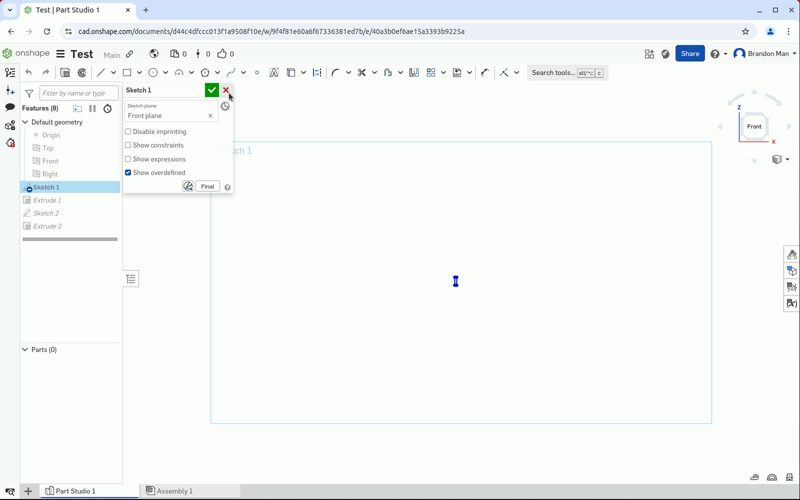
key(shift+s)
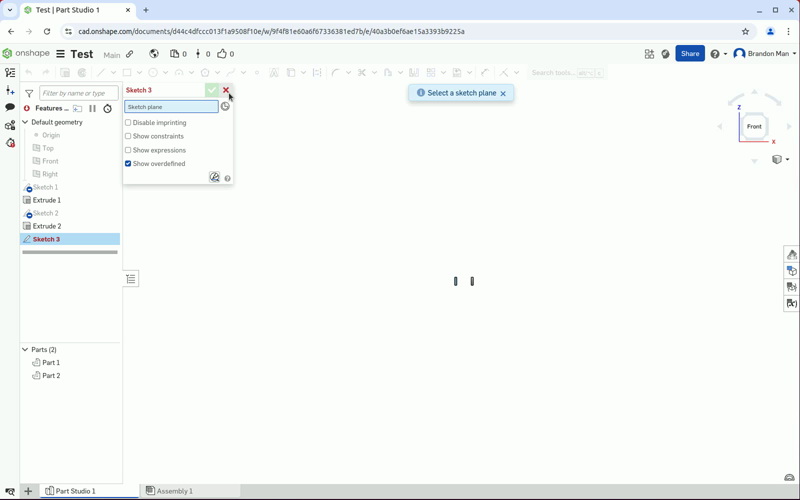
mouse_move(73, 163)
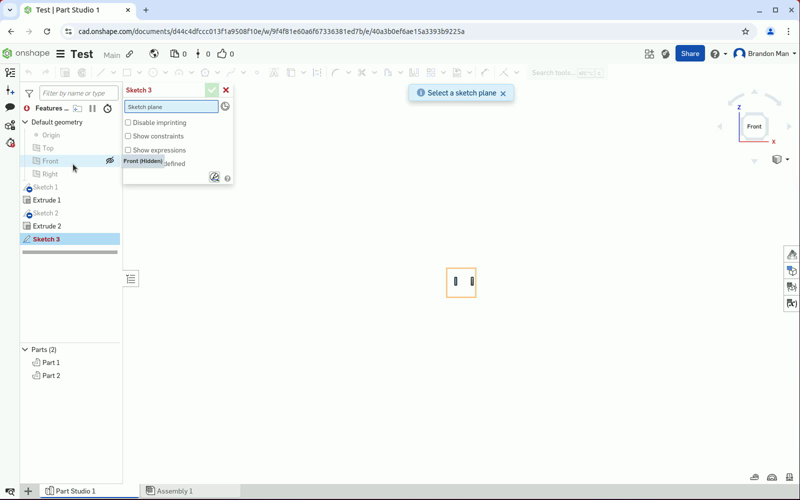
click(73, 163)
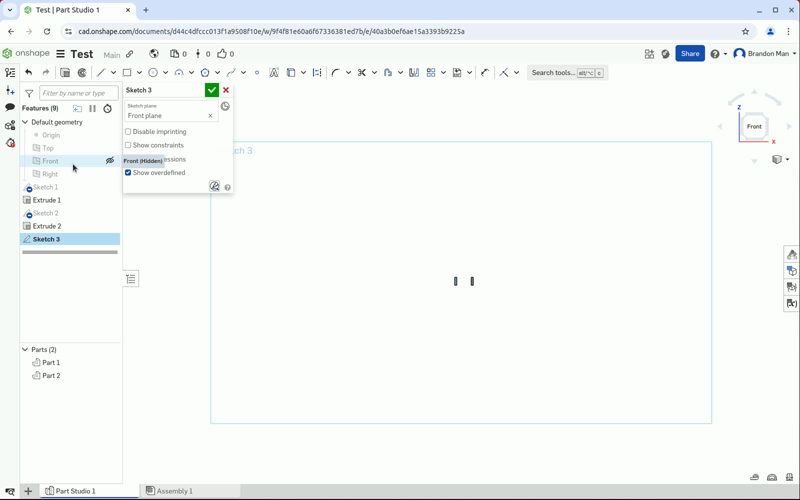
mouse_move(73, 352)
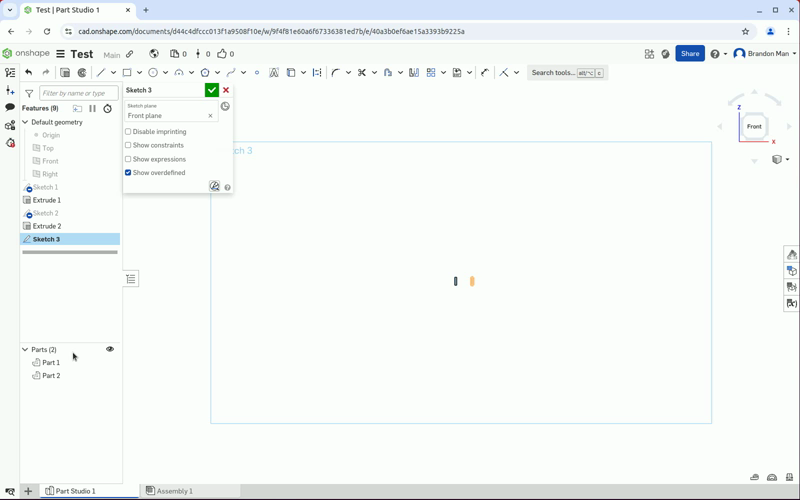
key(y)
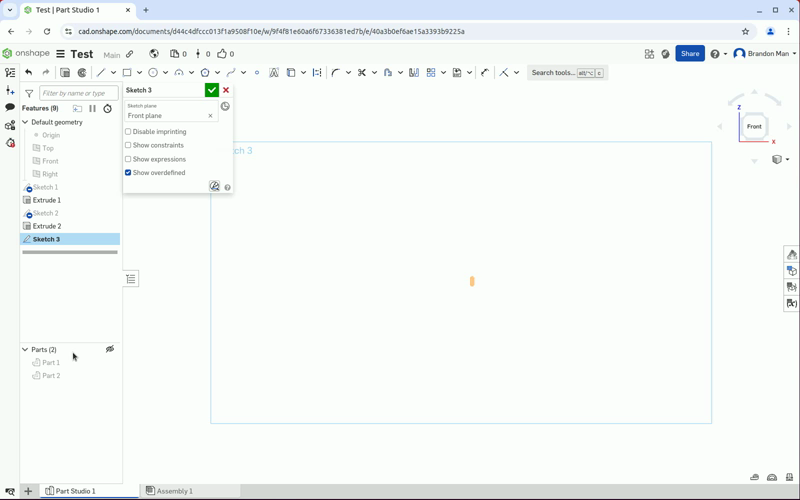
key(l)
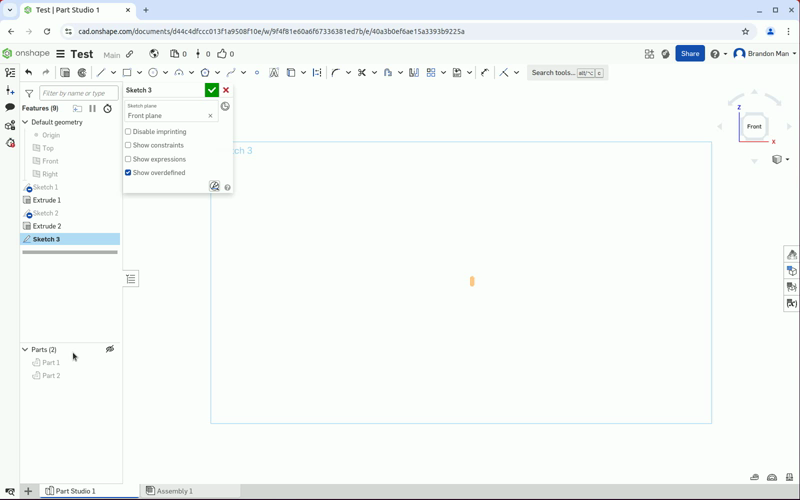
key_down(shift)
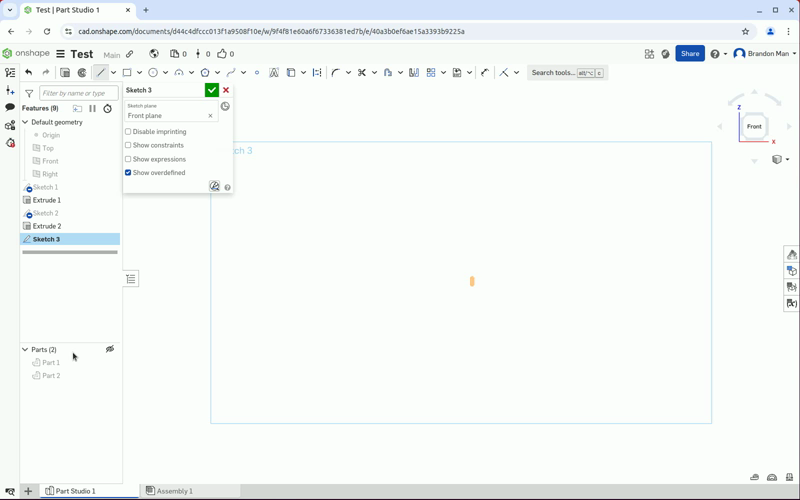
mouse_move(457, 287)
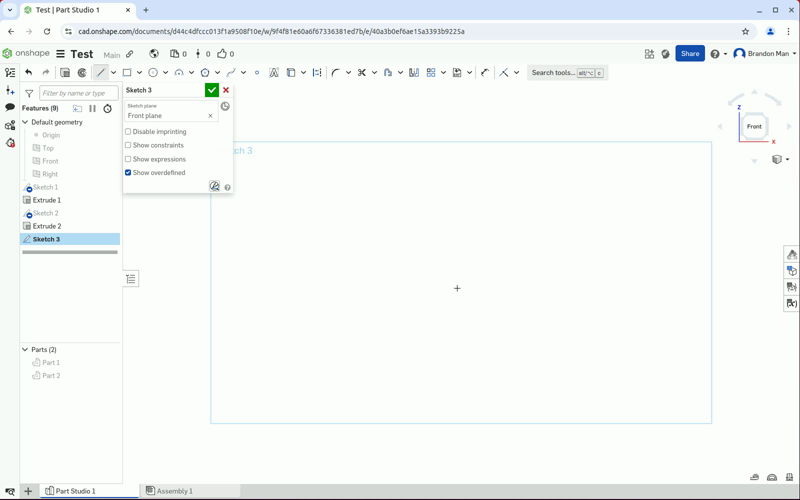
click(457, 287)
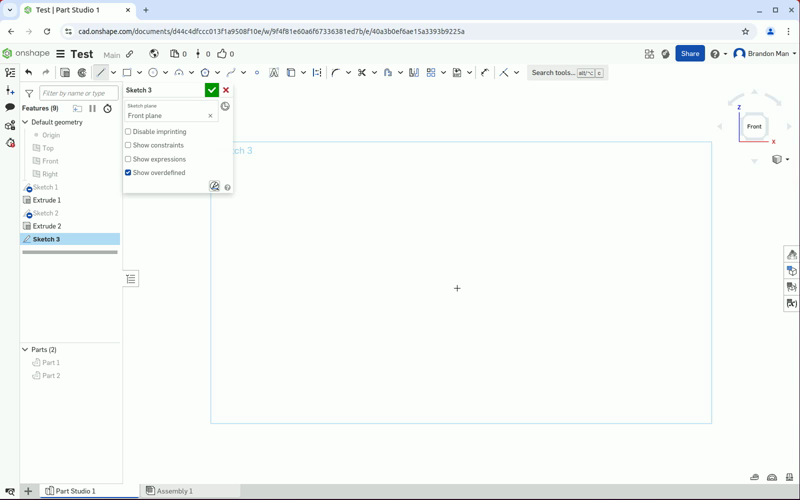
key_up(shift)
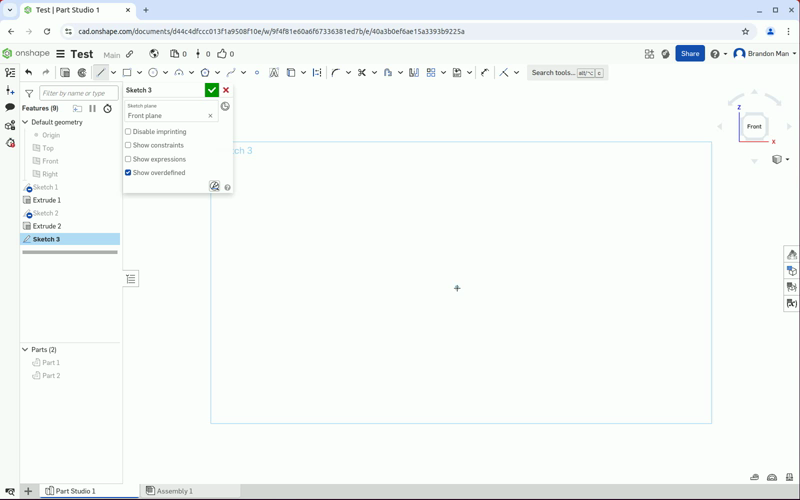
key_down(shift)
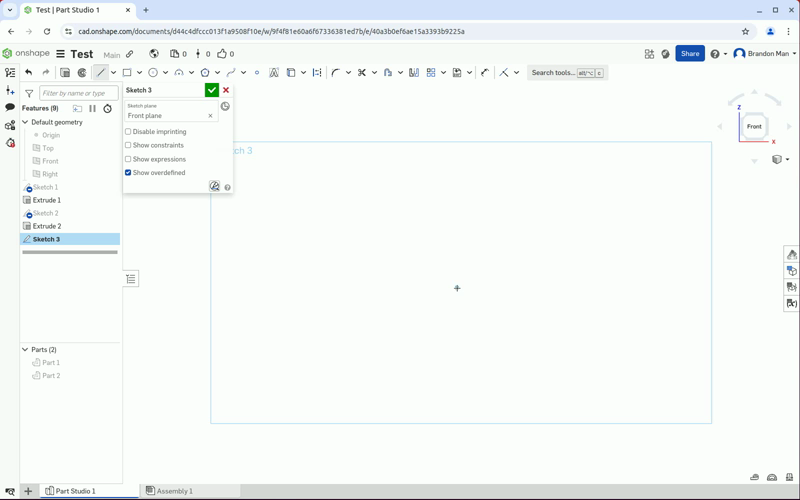
mouse_move(487, 287)
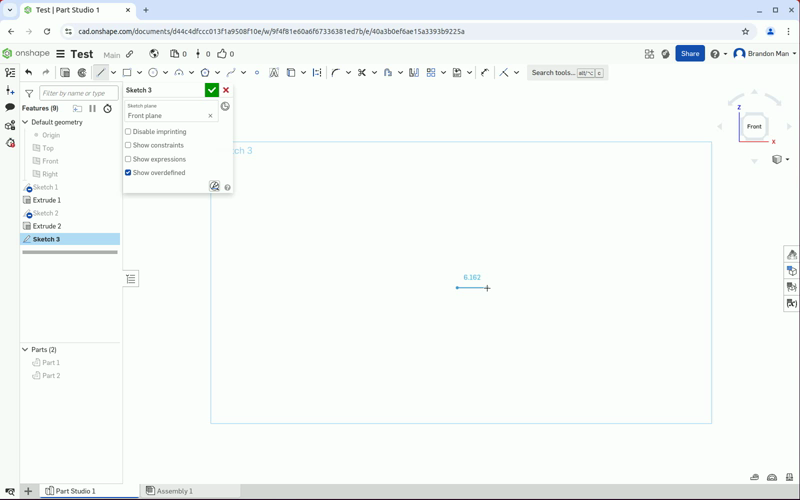
mouse_move(472, 287)
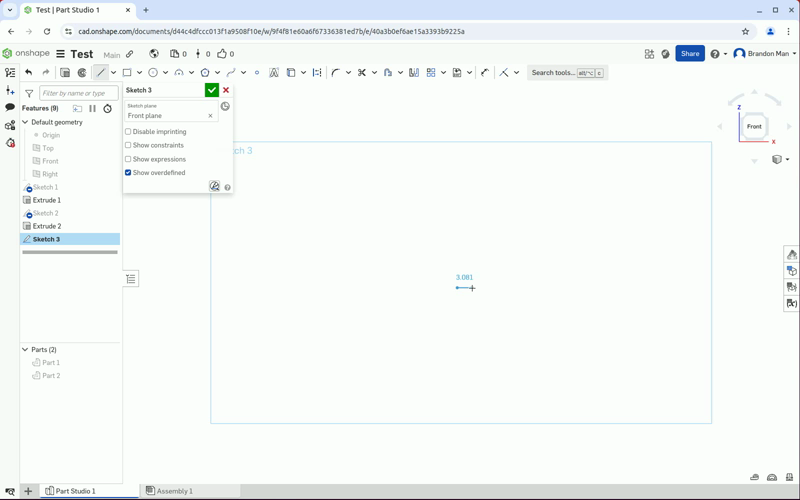
click(472, 287)
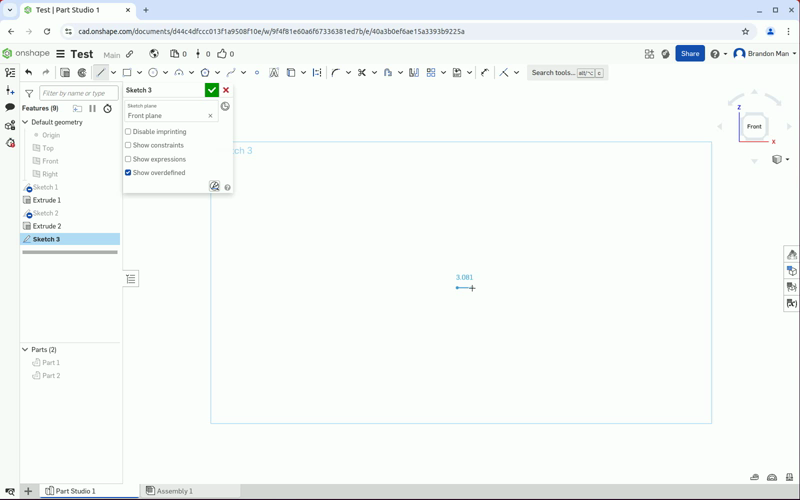
key_up(shift)
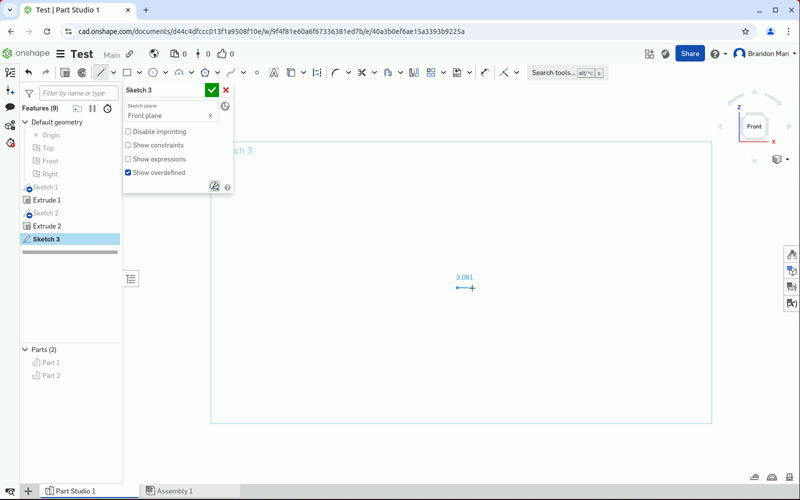
key_down(shift)
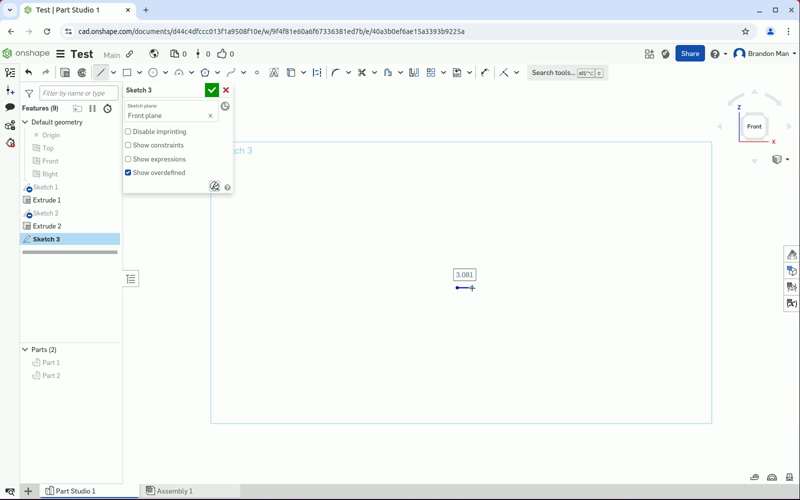
mouse_move(502, 287)
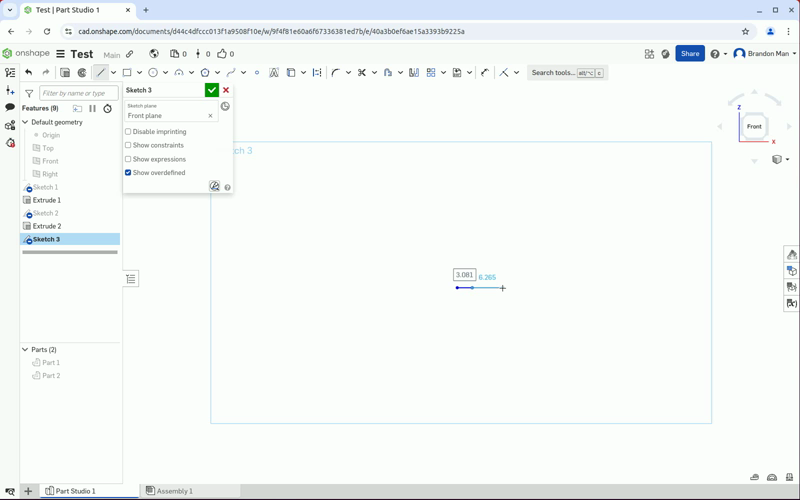
mouse_move(472, 285)
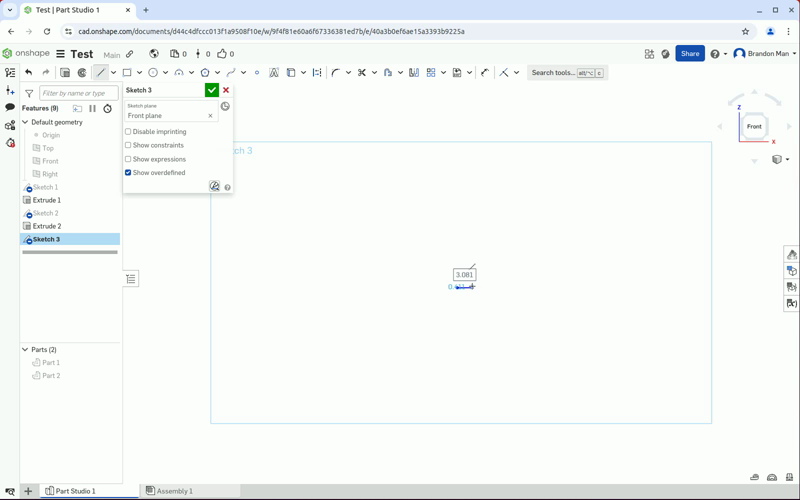
scroll(6)
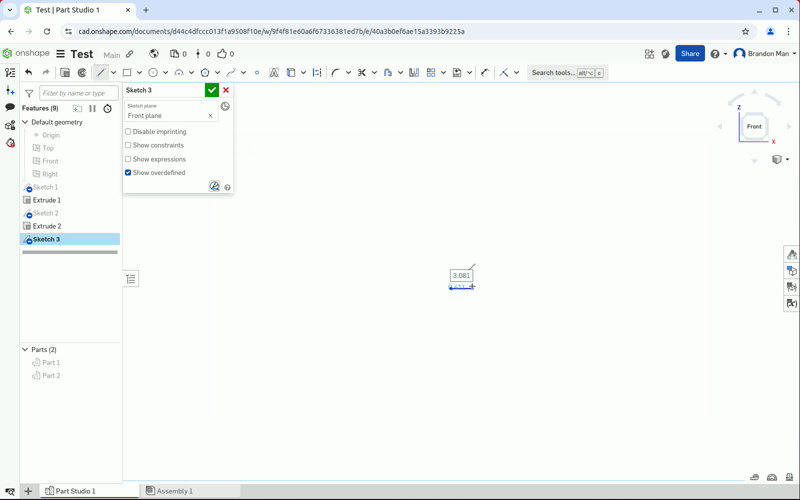
scroll(6)
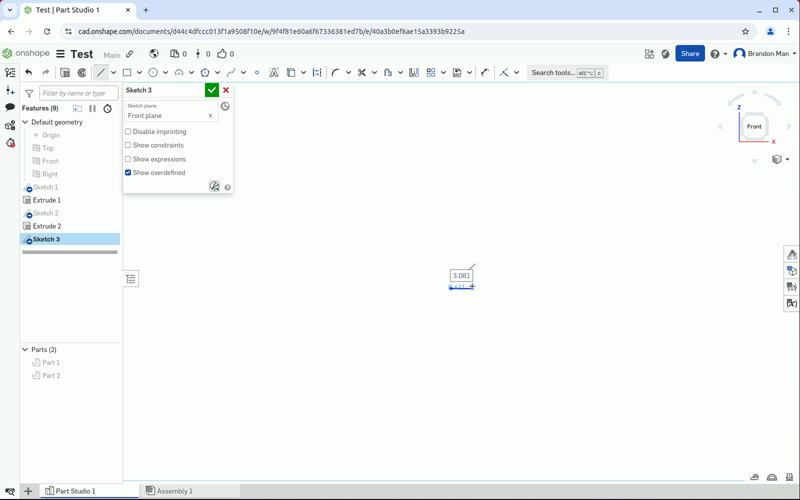
scroll(6)
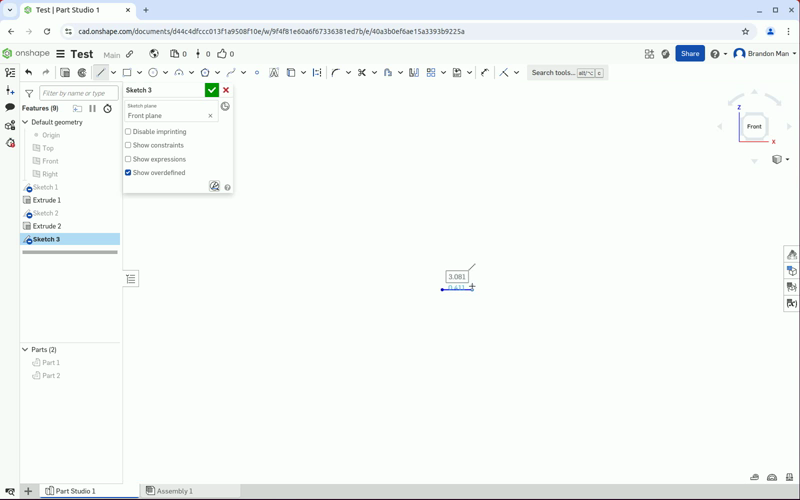
scroll(6)
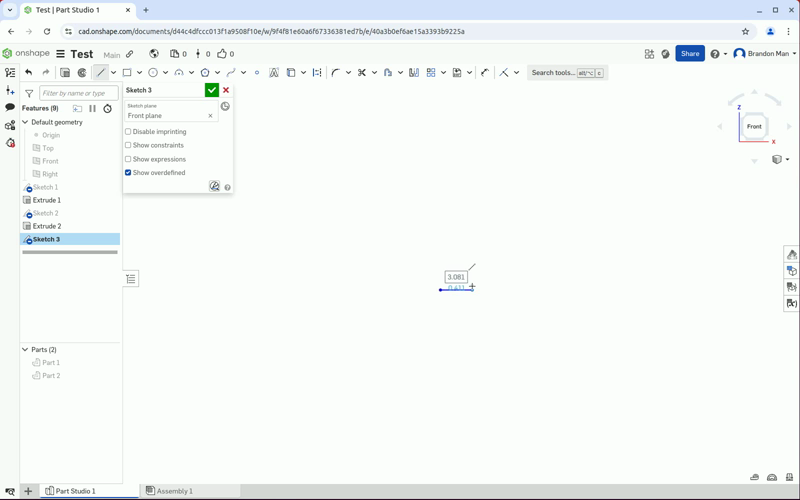
scroll(6)
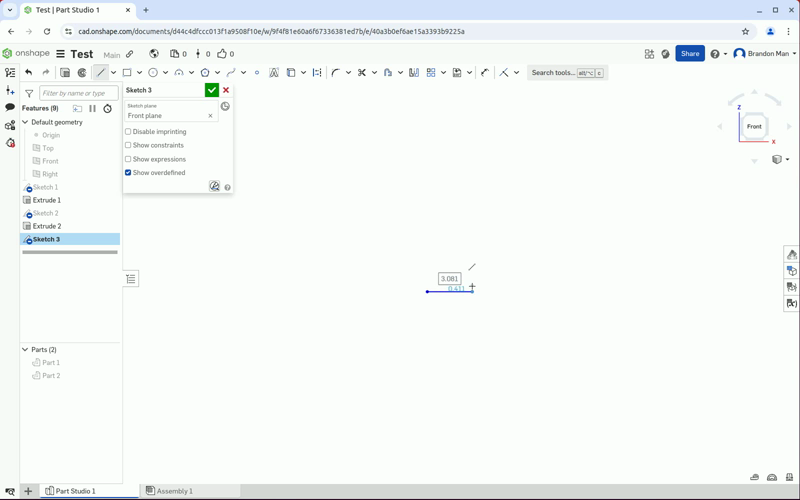
scroll(6)
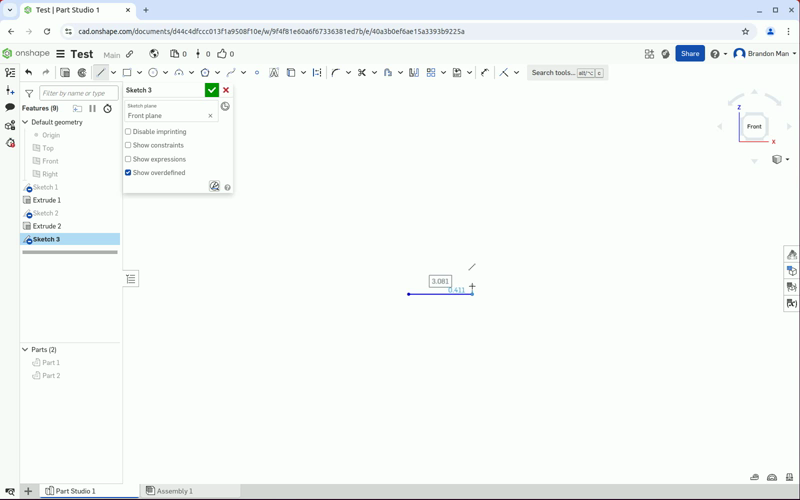
scroll(6)
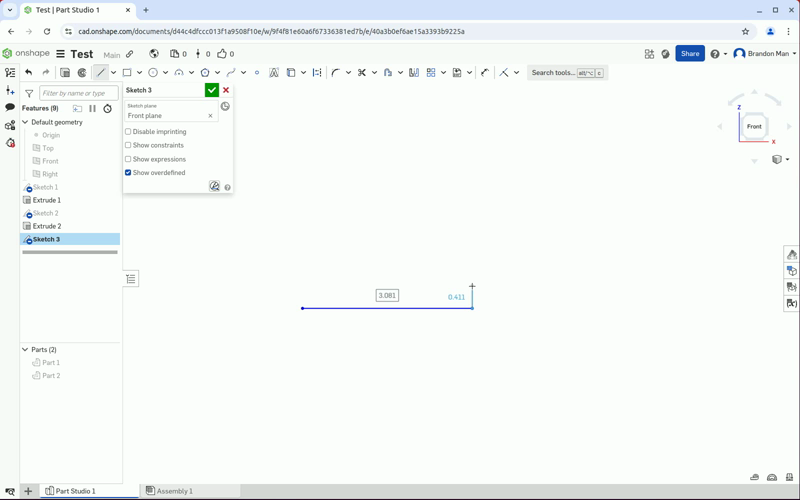
click(472, 285)
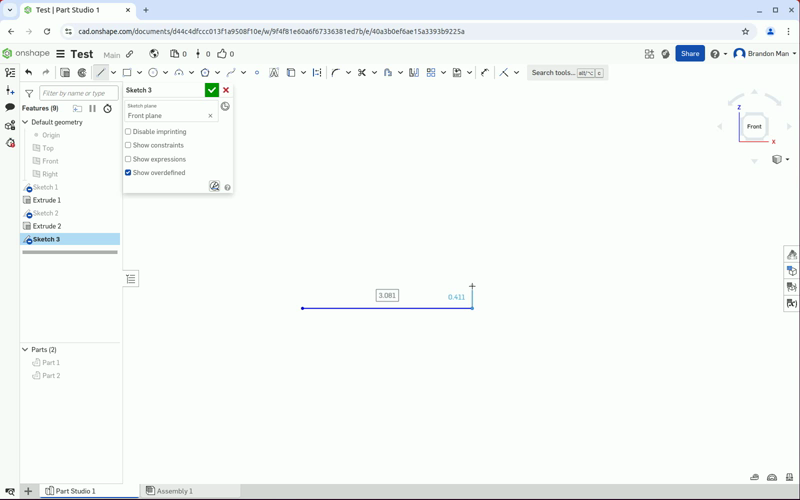
scroll(-6)
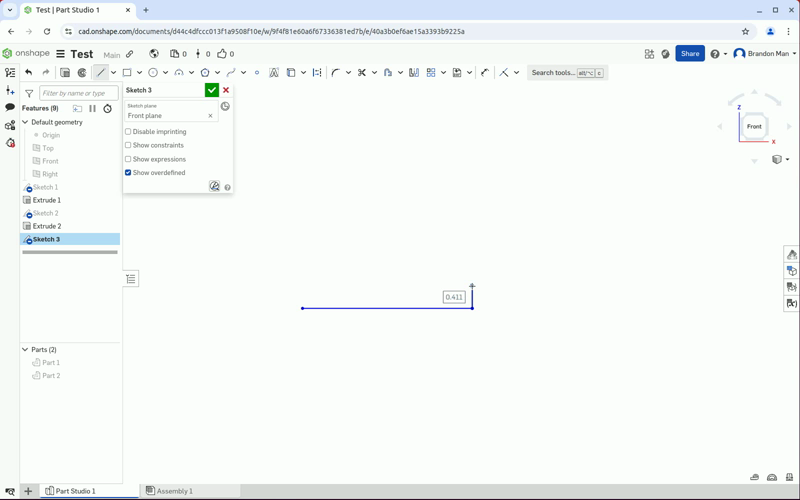
scroll(-6)
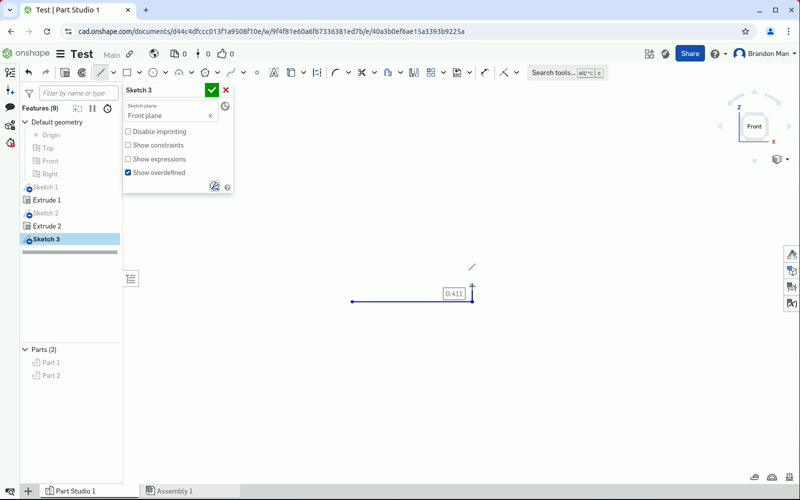
scroll(-6)
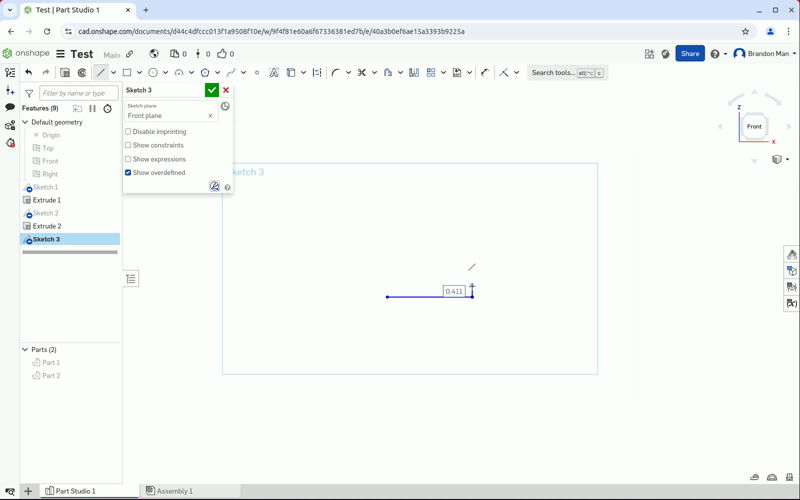
scroll(-6)
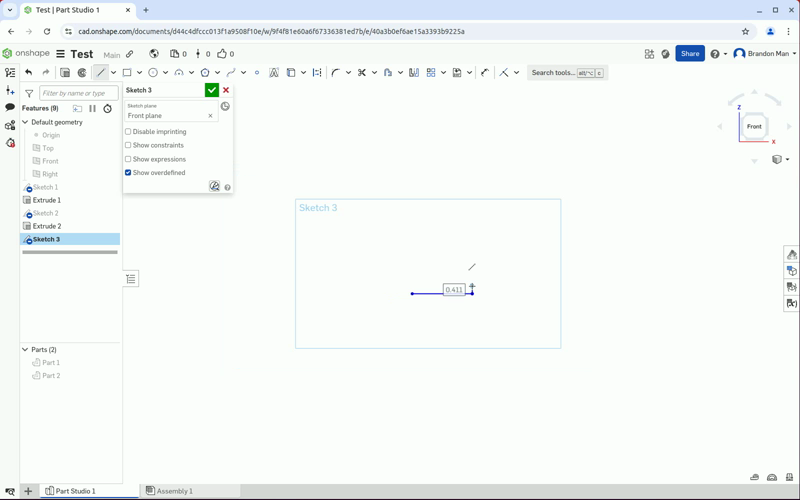
scroll(-6)
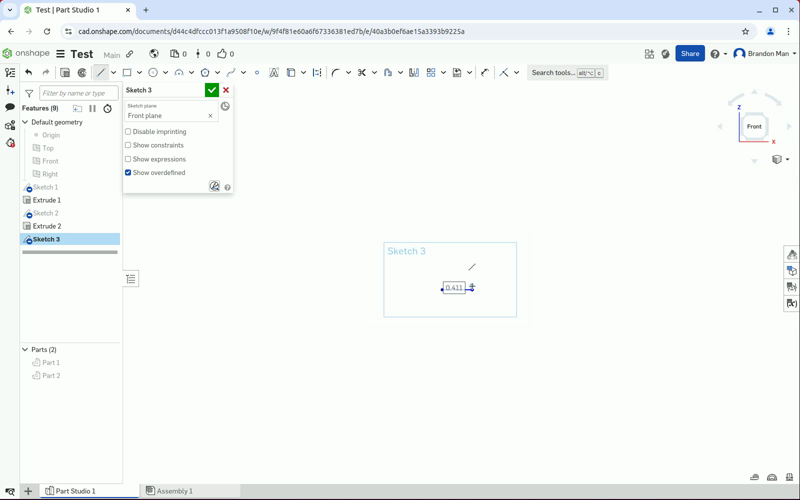
scroll(-6)
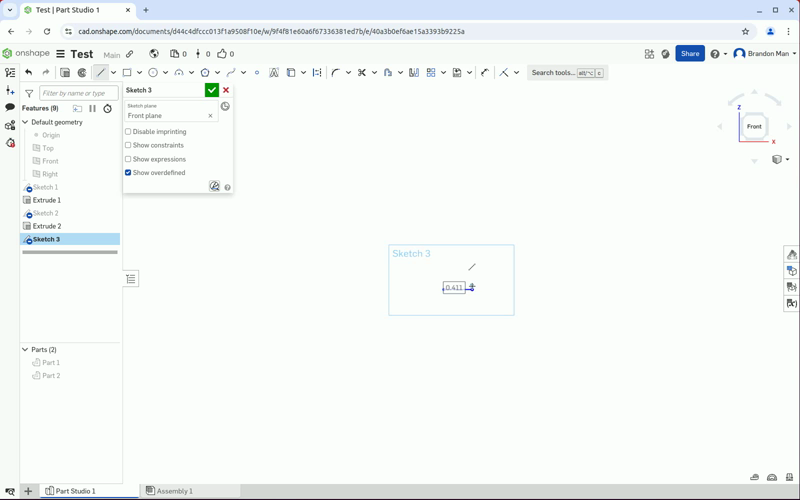
scroll(-6)
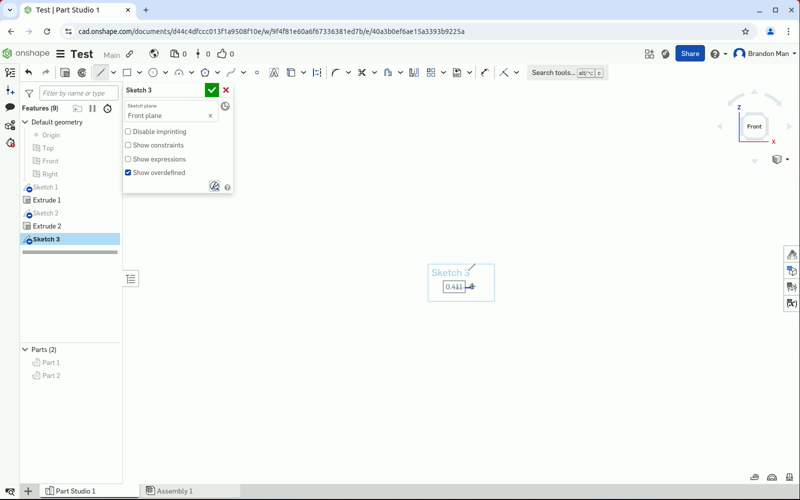
key_up(shift)
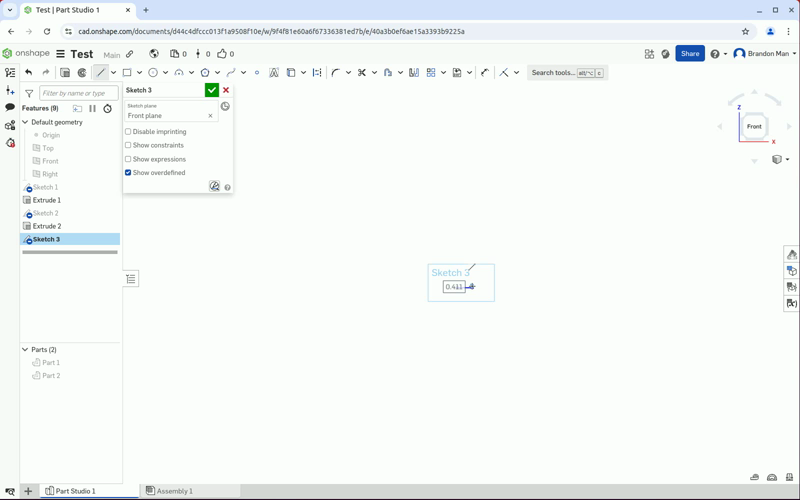
key_down(shift)
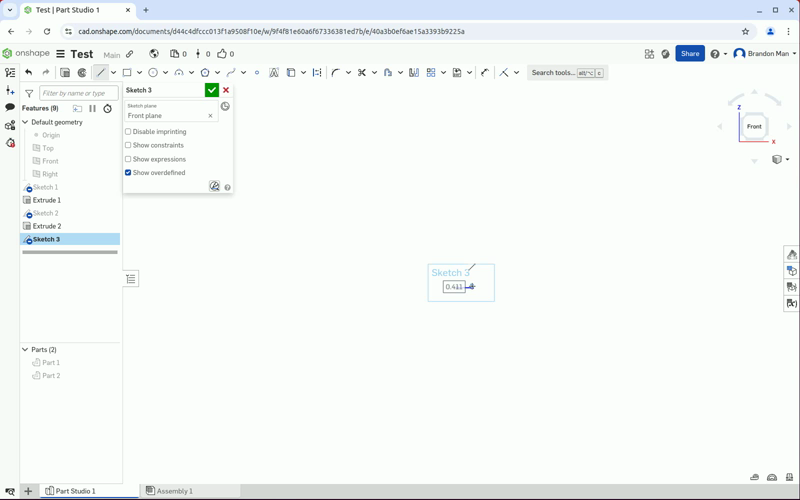
mouse_move(502, 285)
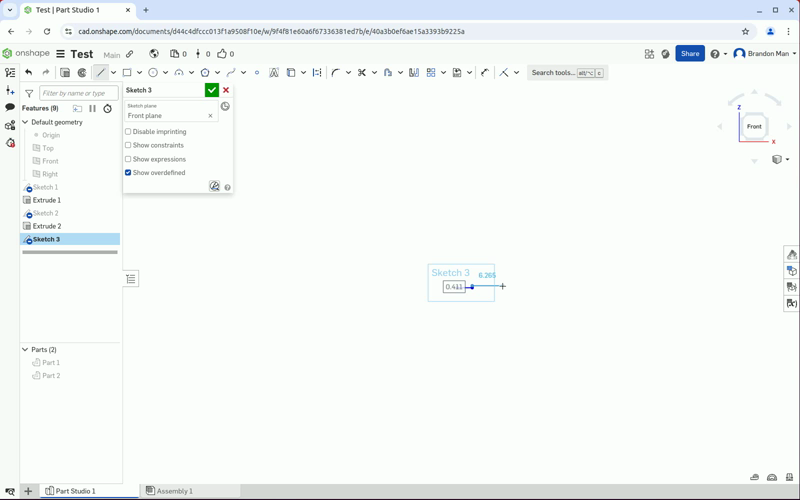
mouse_move(457, 285)
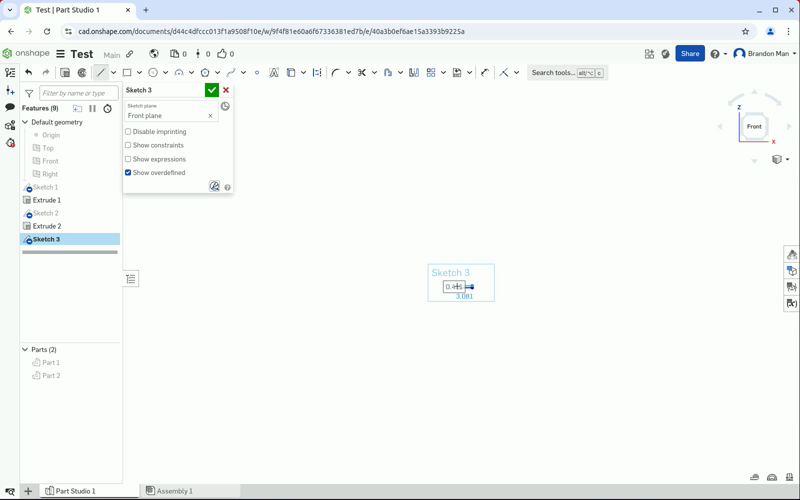
scroll(6)
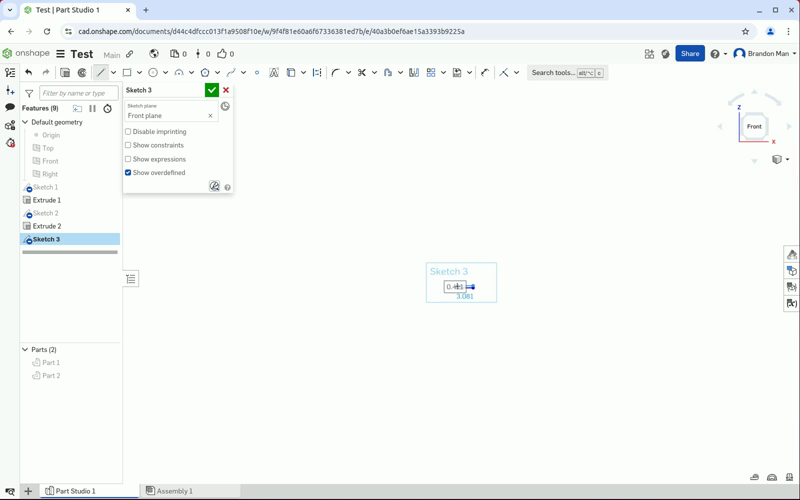
scroll(6)
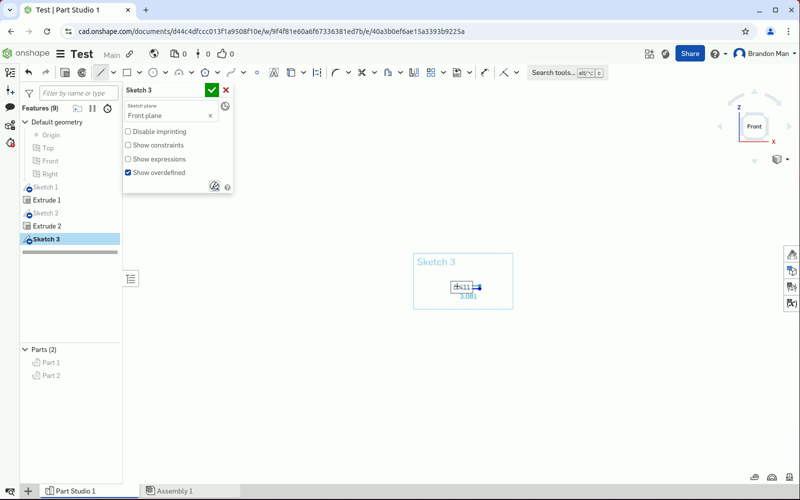
scroll(6)
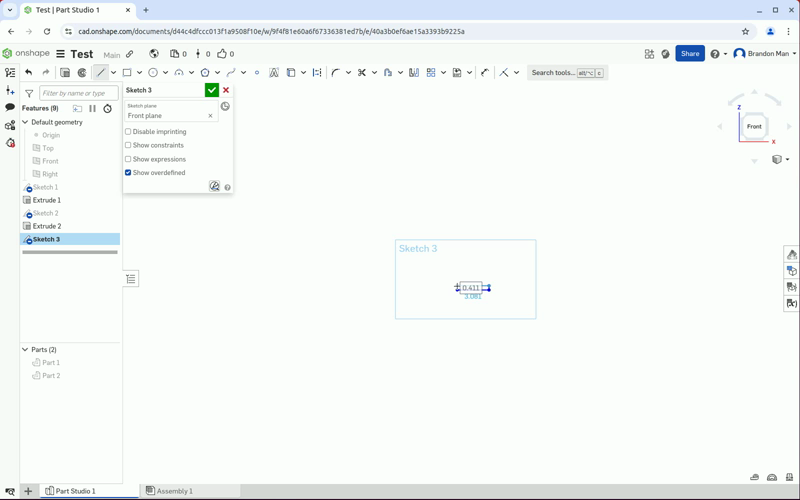
scroll(6)
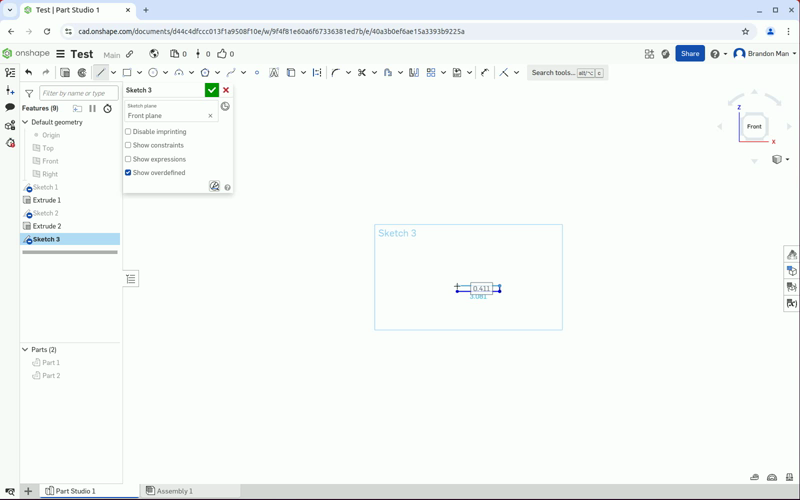
scroll(6)
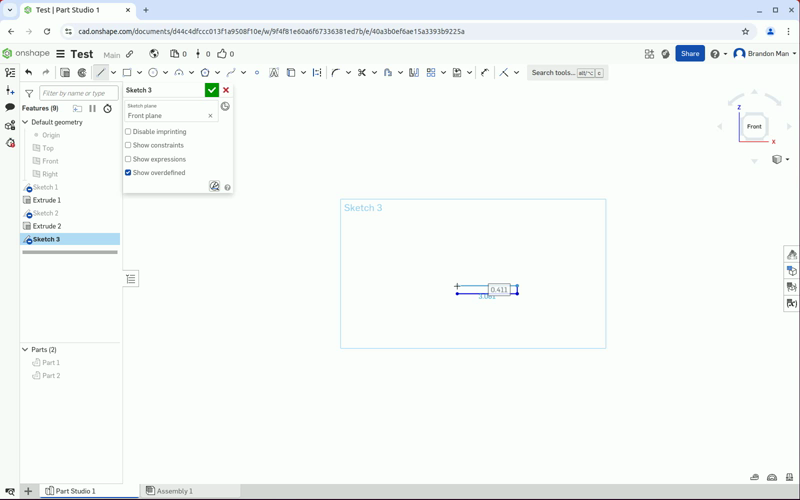
scroll(6)
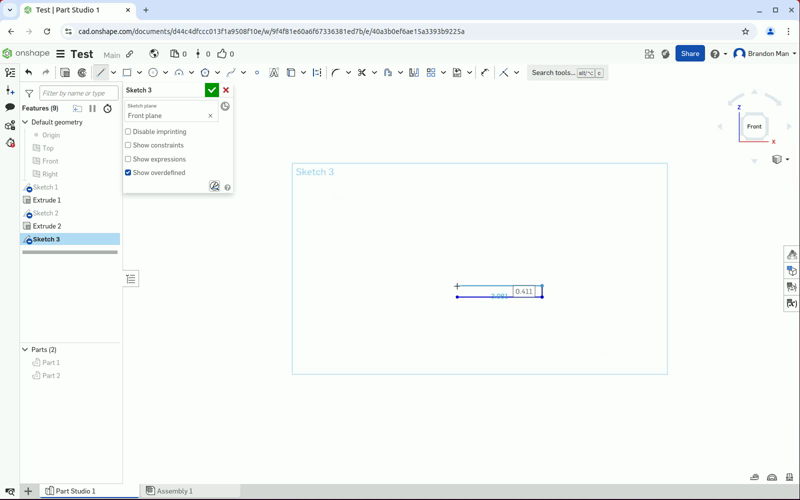
scroll(6)
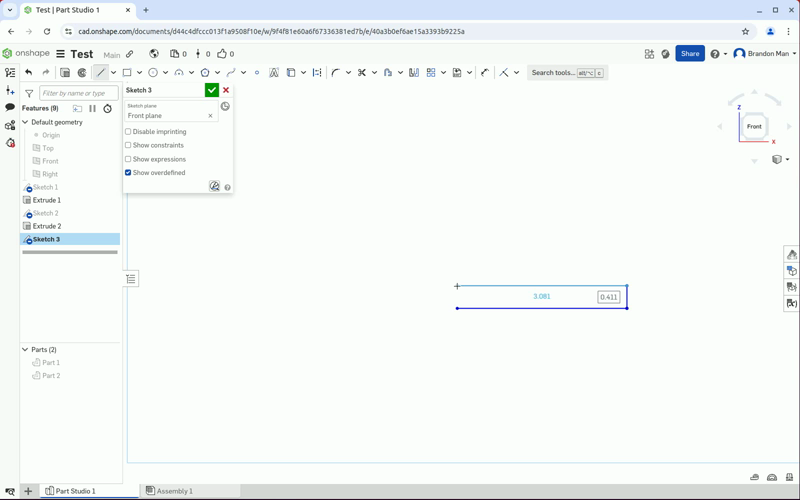
click(457, 285)
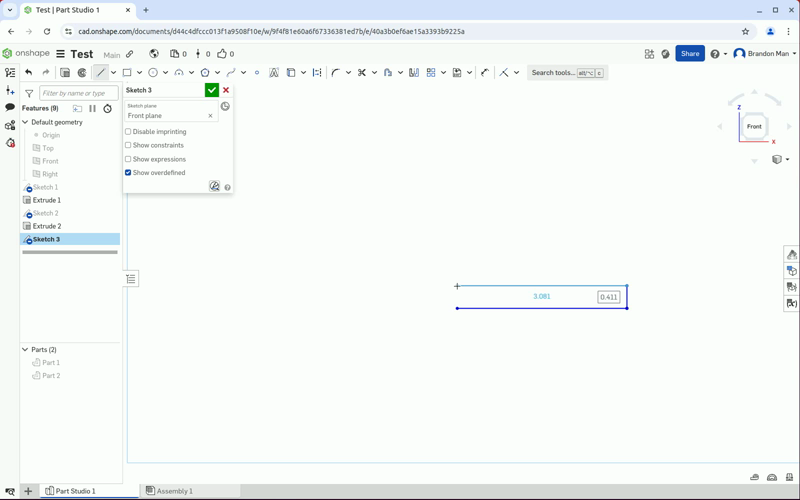
scroll(-6)
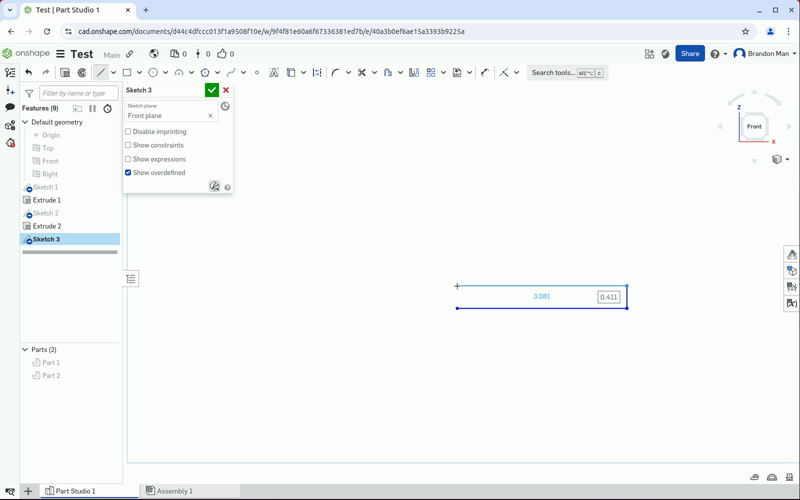
scroll(-6)
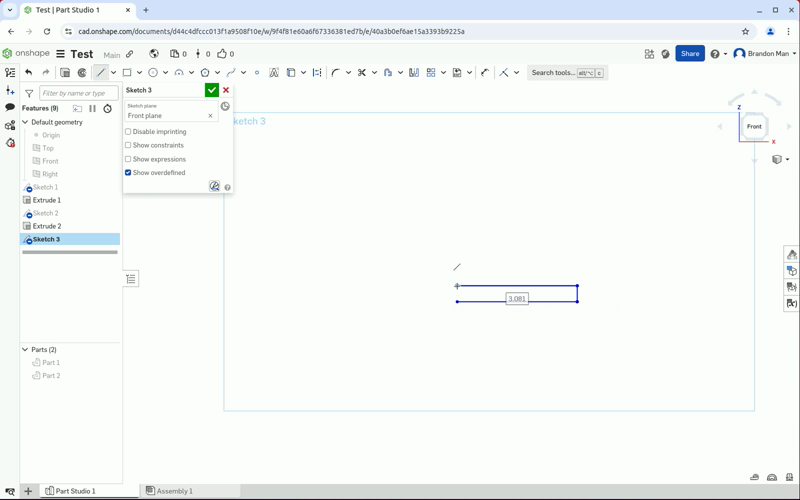
scroll(-6)
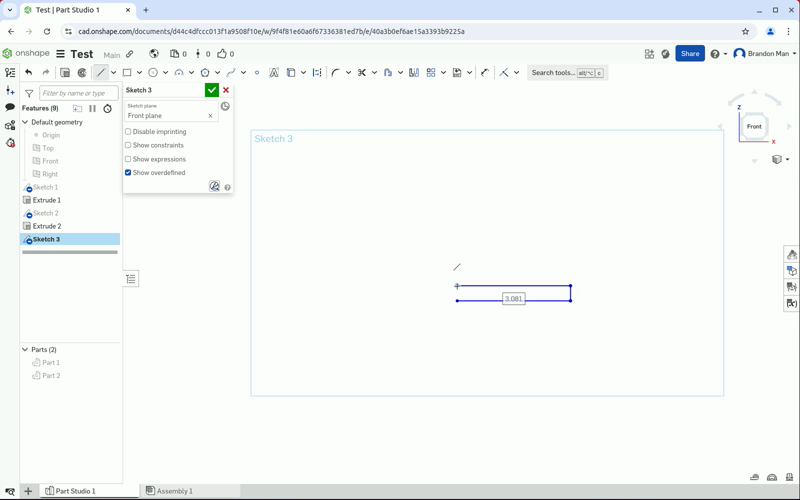
scroll(-6)
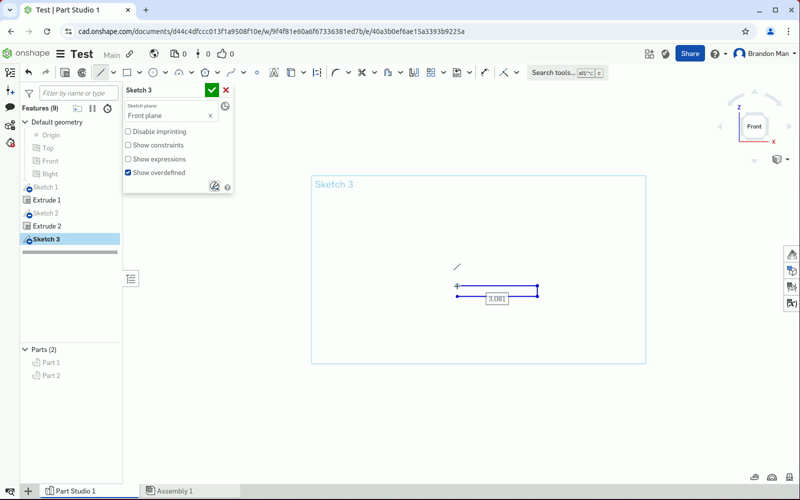
scroll(-6)
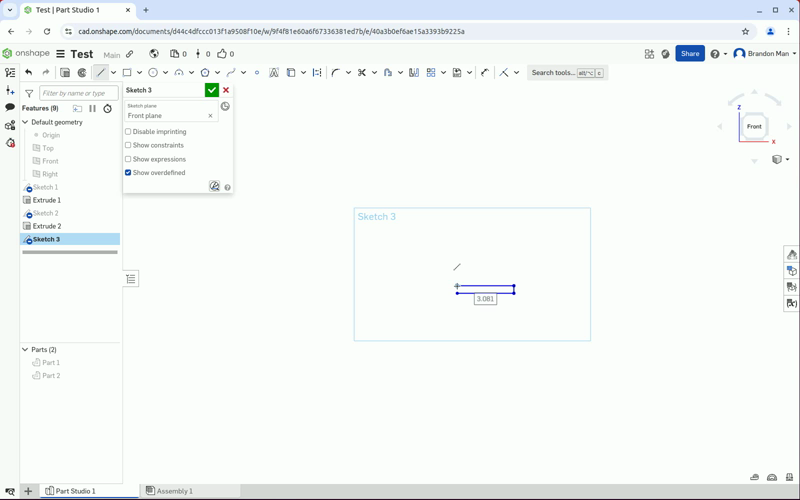
scroll(-6)
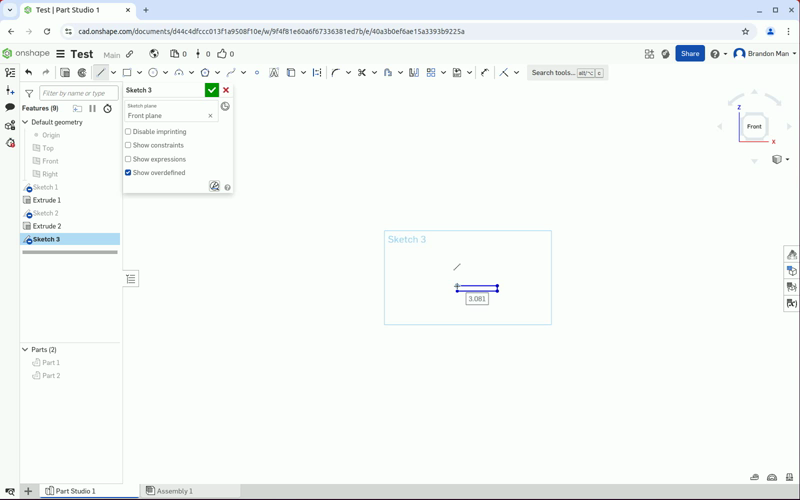
scroll(-6)
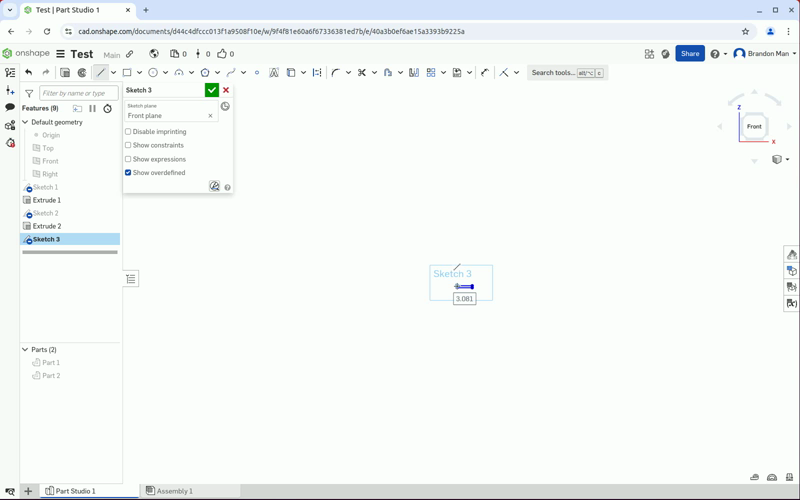
key_up(shift)
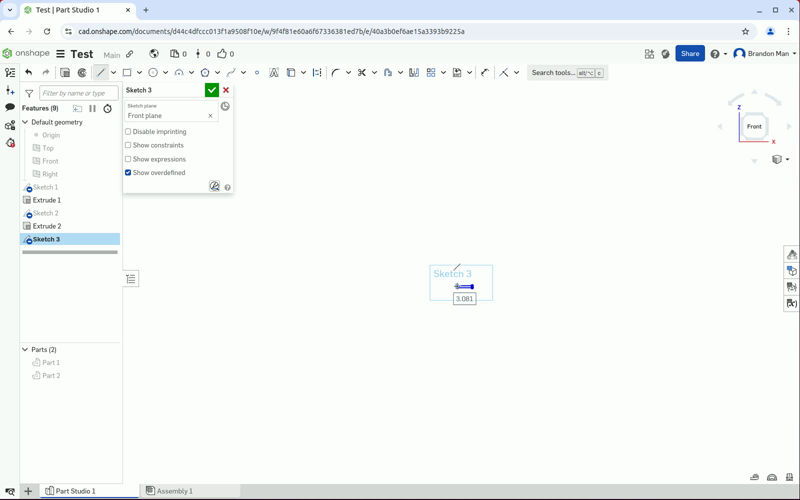
mouse_move(487, 285)
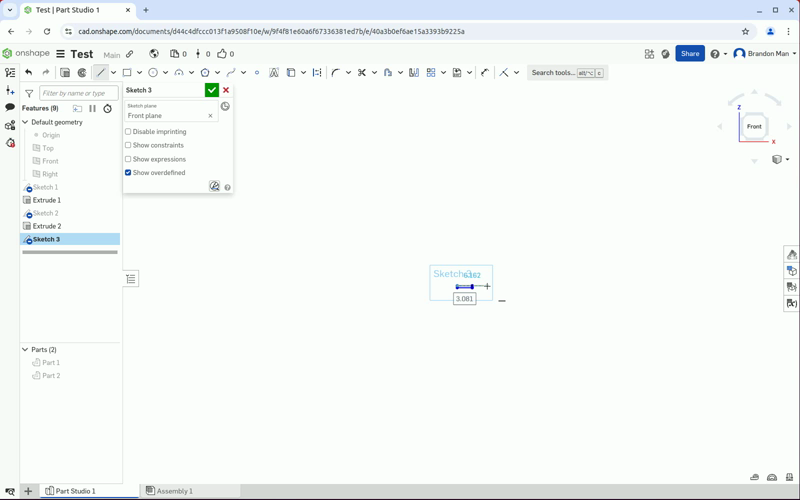
key_down(shift)
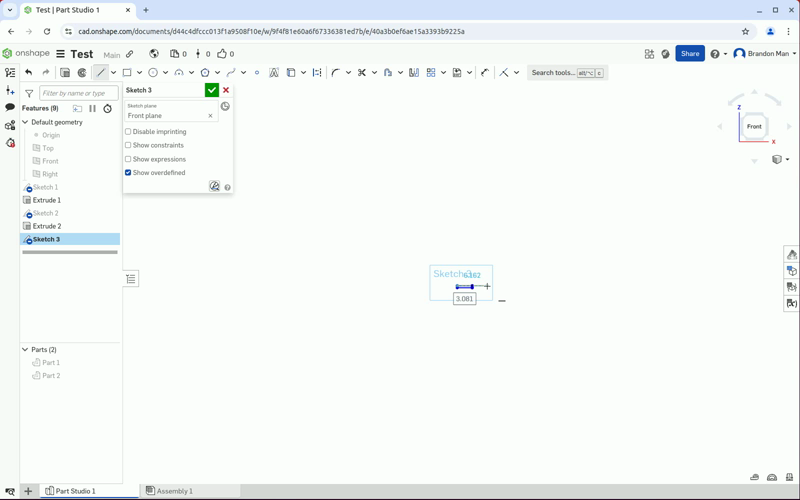
mouse_move(457, 287)
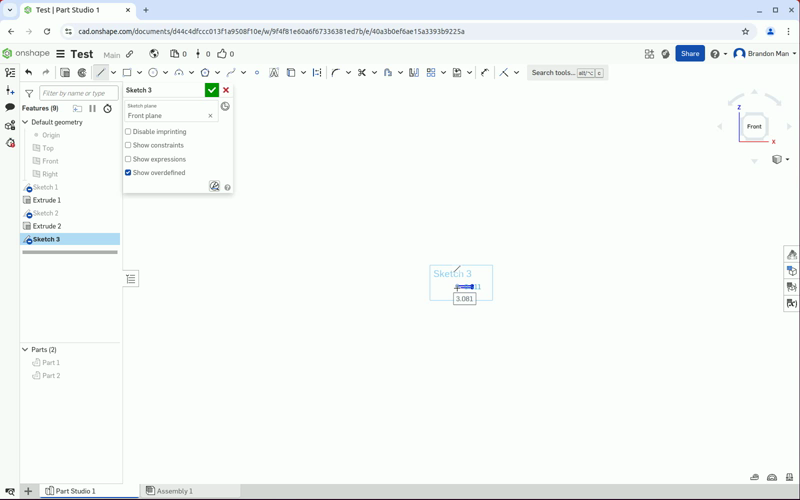
scroll(6)
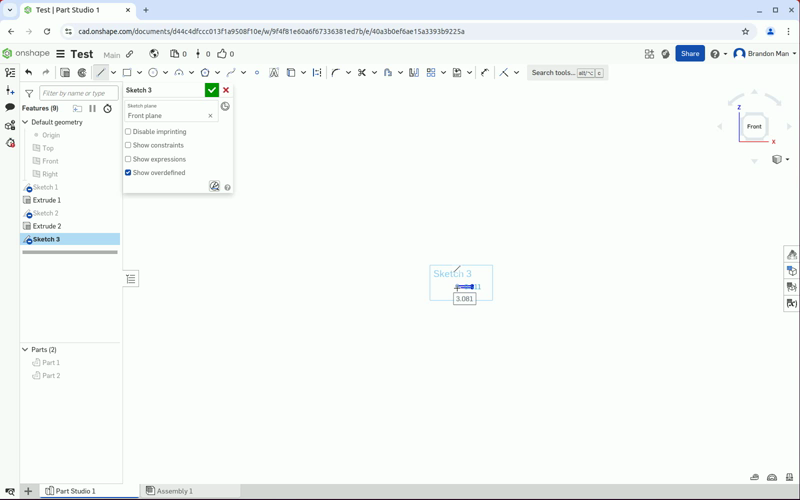
scroll(6)
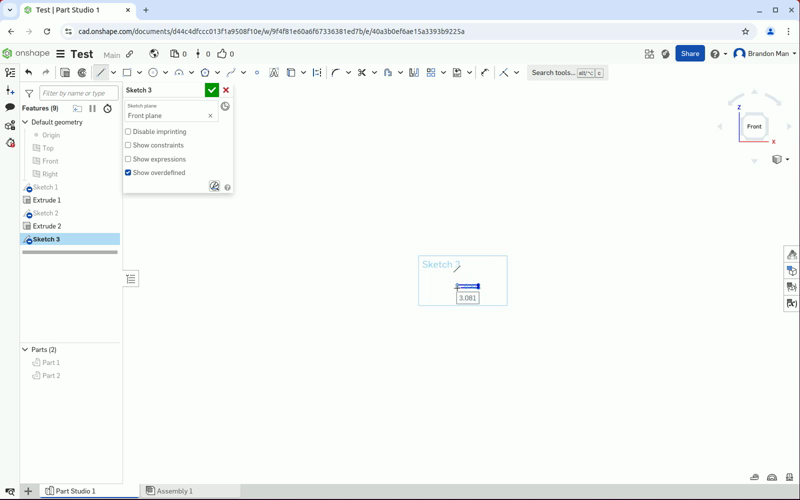
scroll(6)
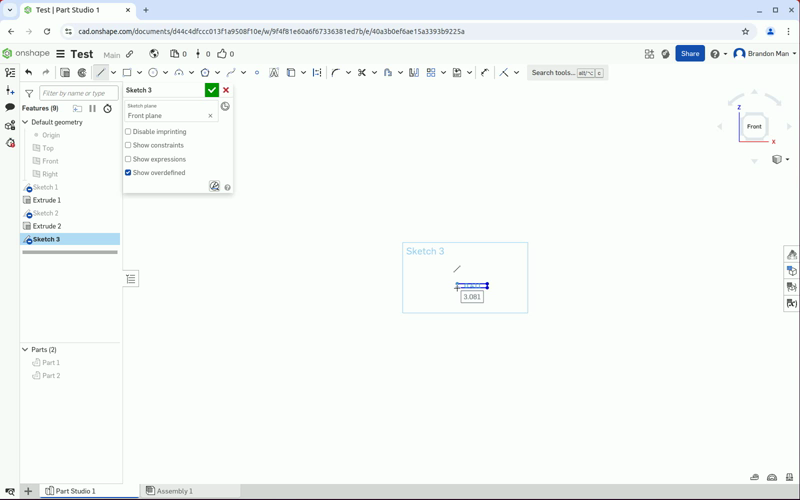
scroll(6)
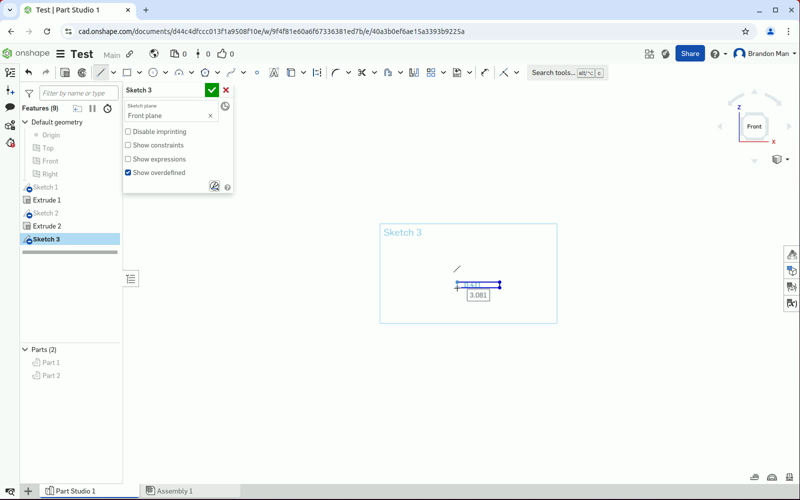
scroll(6)
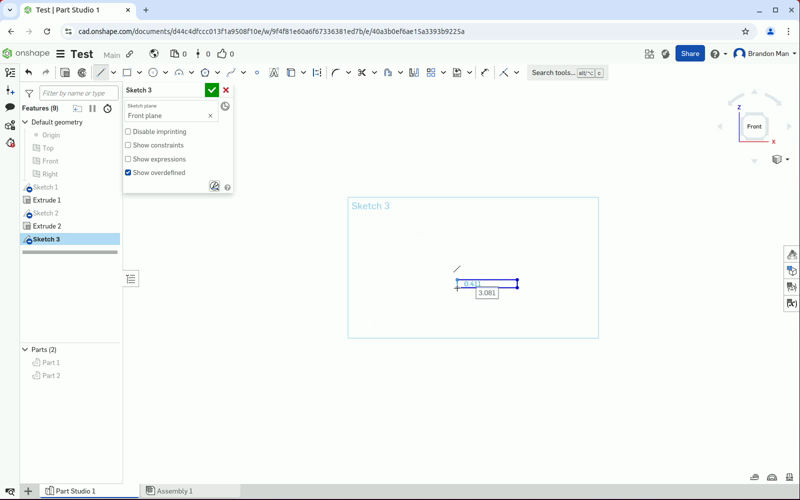
scroll(6)
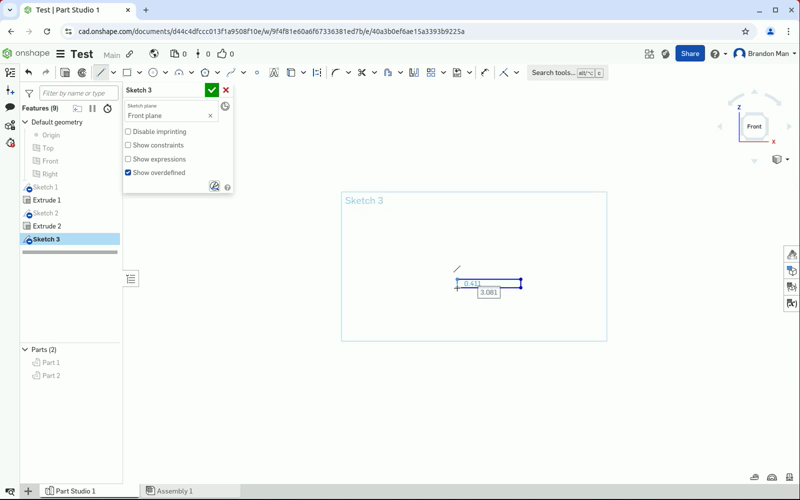
scroll(6)
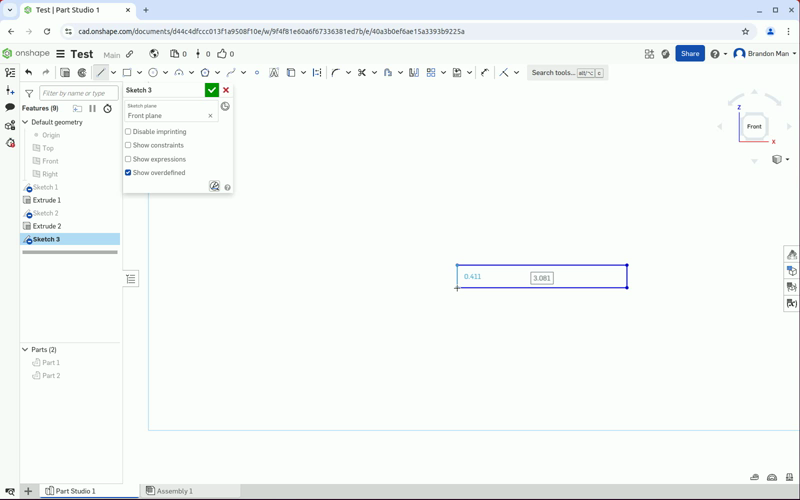
key_up(shift)
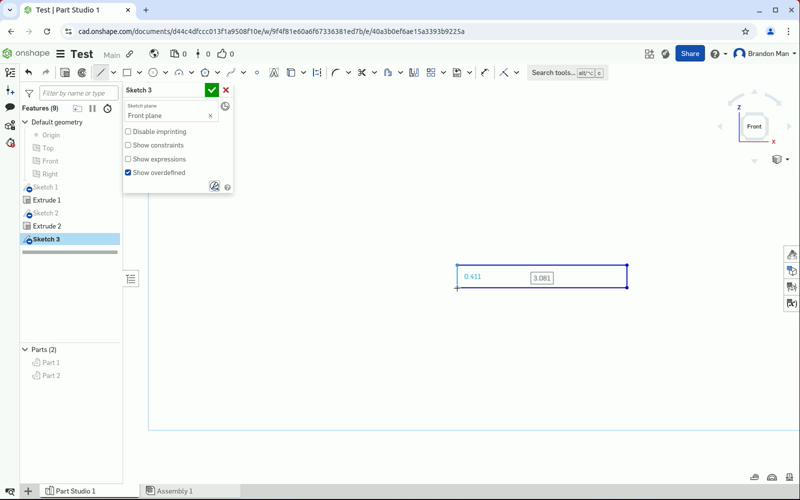
click(457, 287)
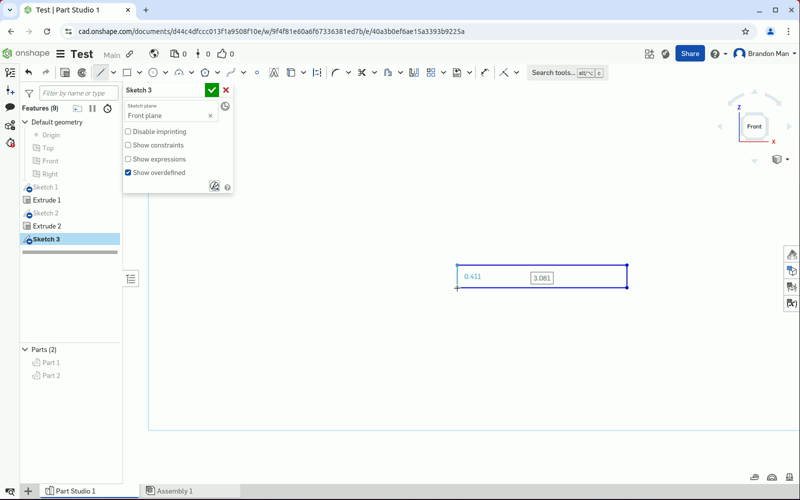
scroll(-6)
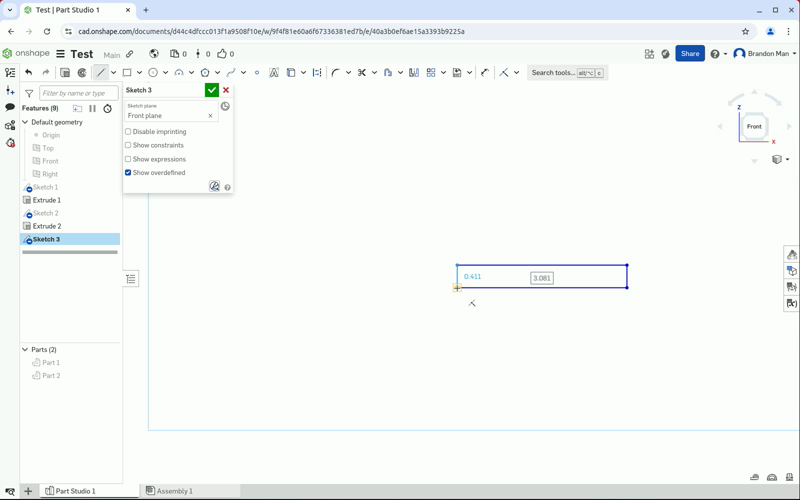
scroll(-6)
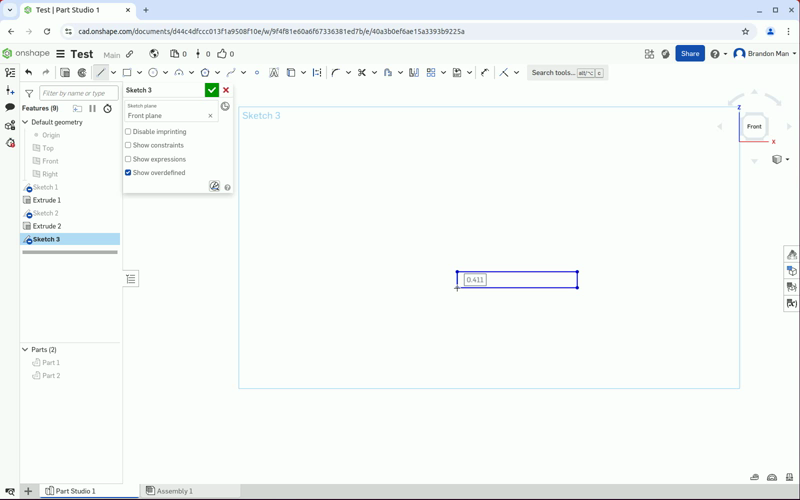
scroll(-6)
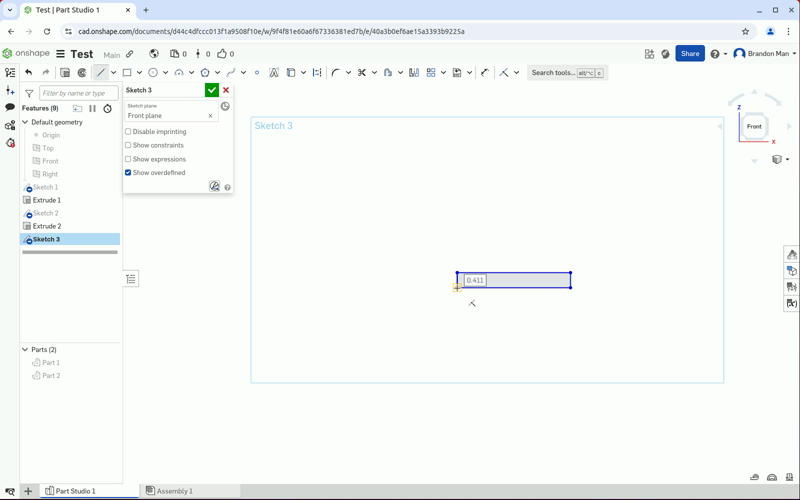
scroll(-6)
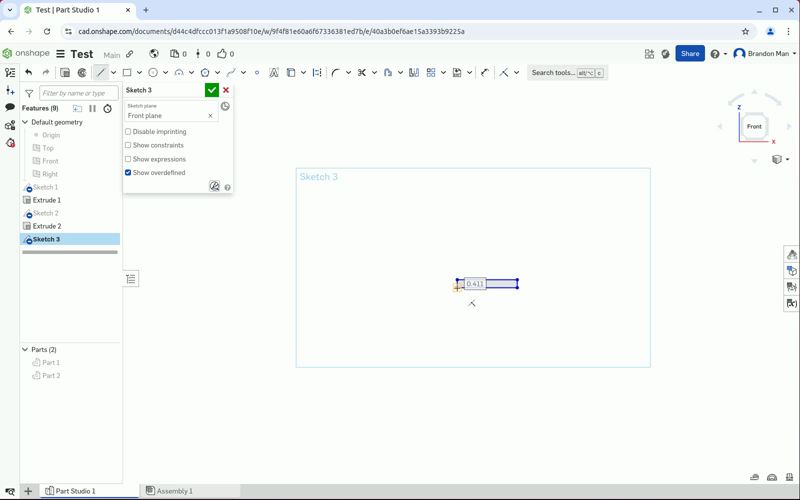
scroll(-6)
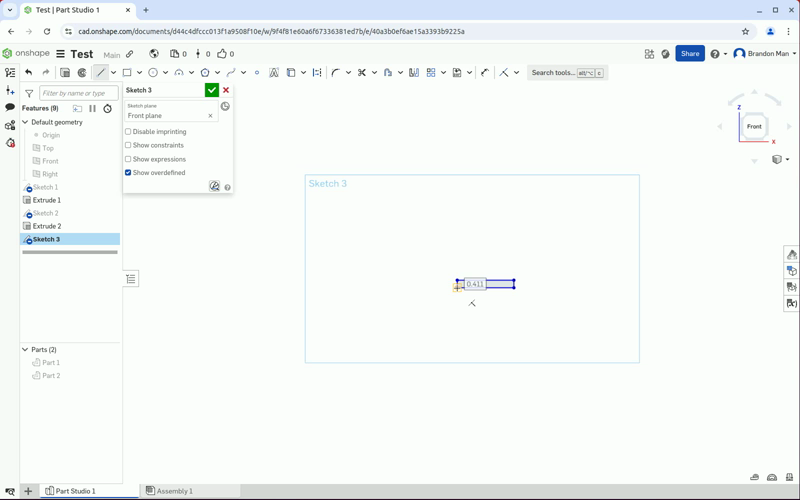
scroll(-6)
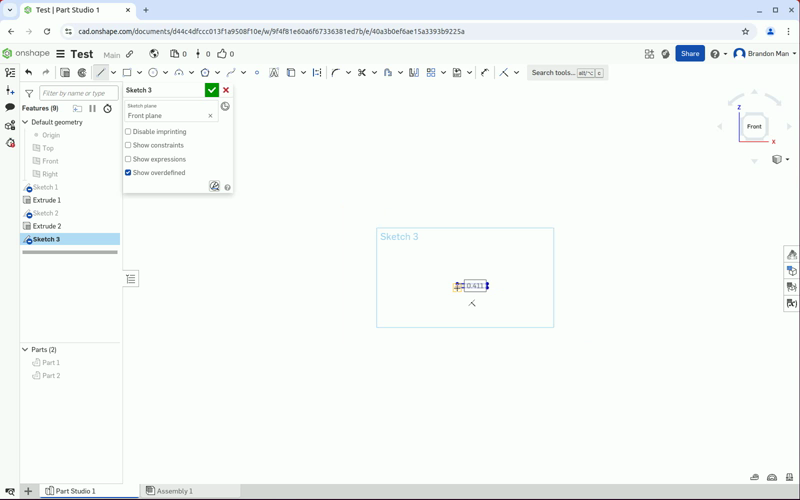
scroll(-6)
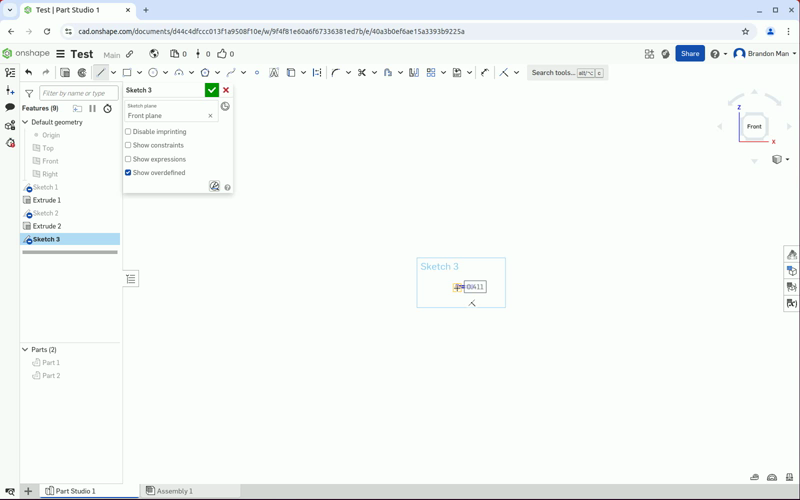
key(esc)
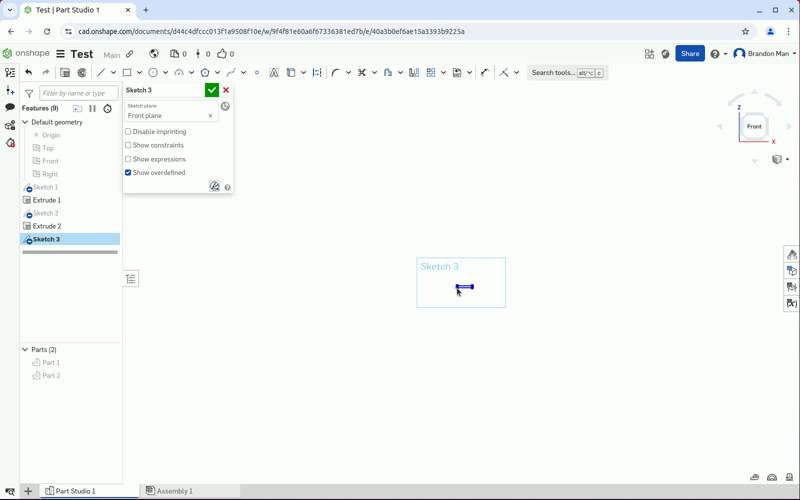
mouse_move(460, 287)
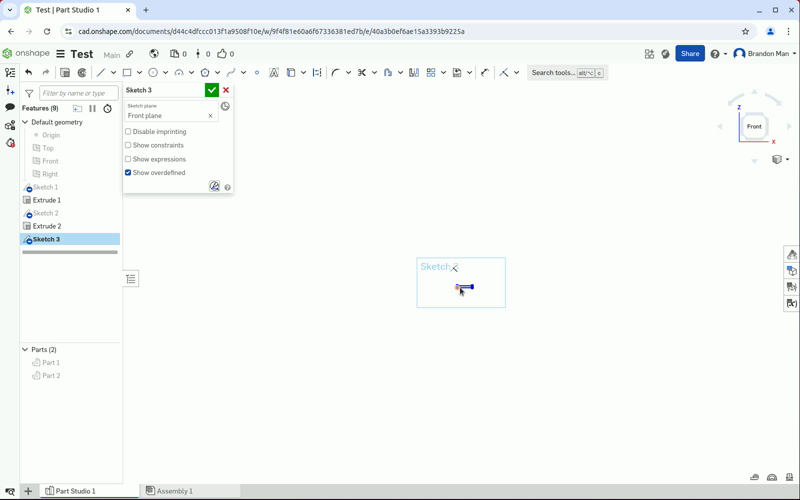
scroll(6)
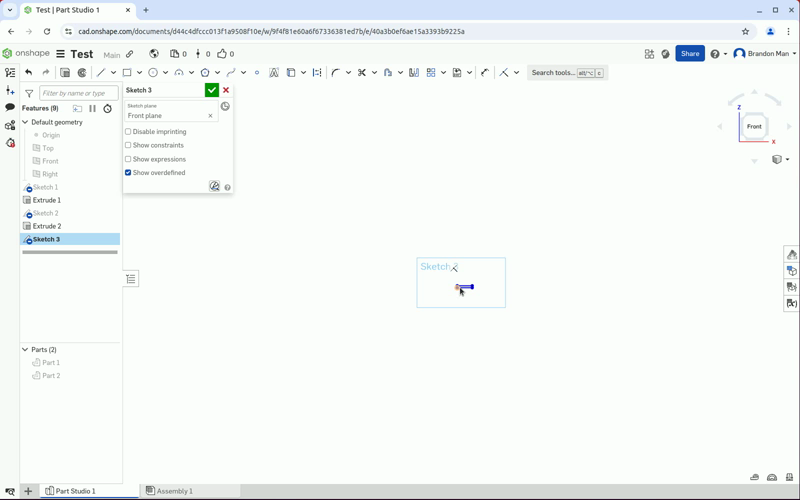
scroll(6)
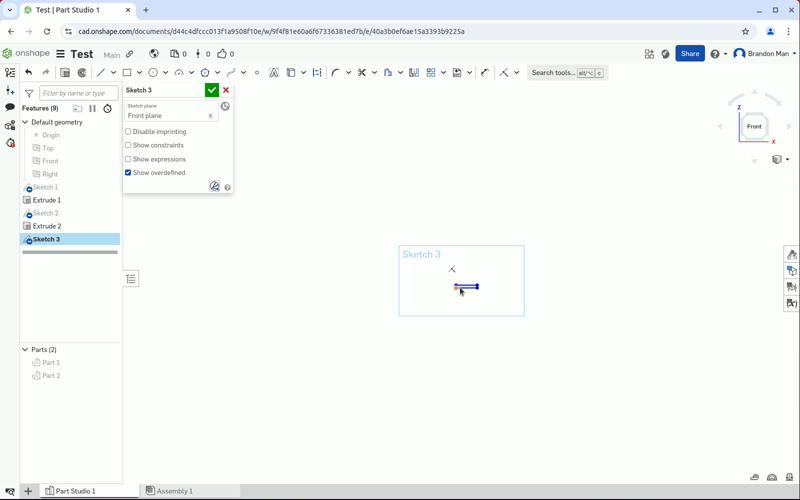
scroll(6)
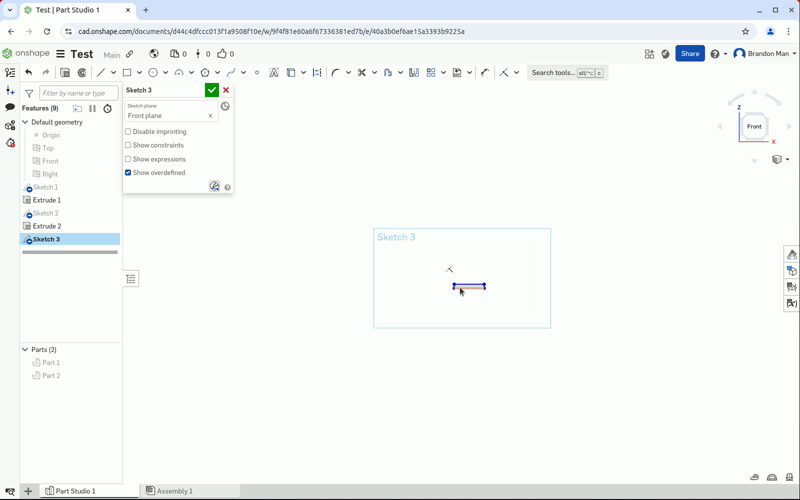
scroll(6)
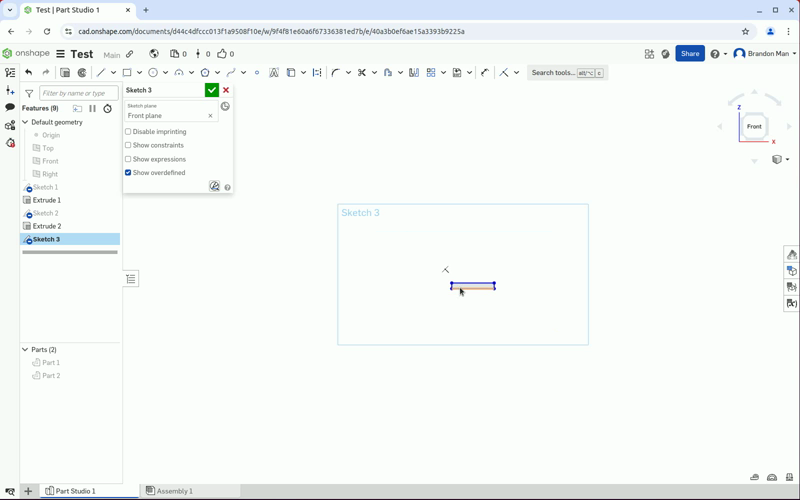
scroll(6)
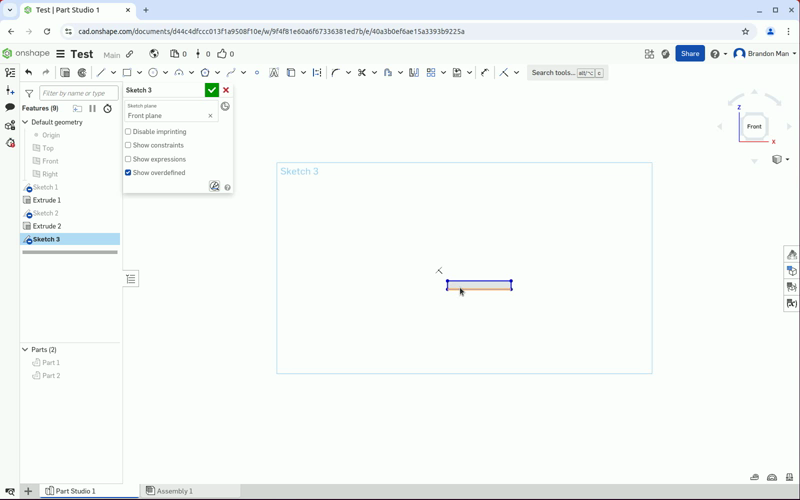
scroll(6)
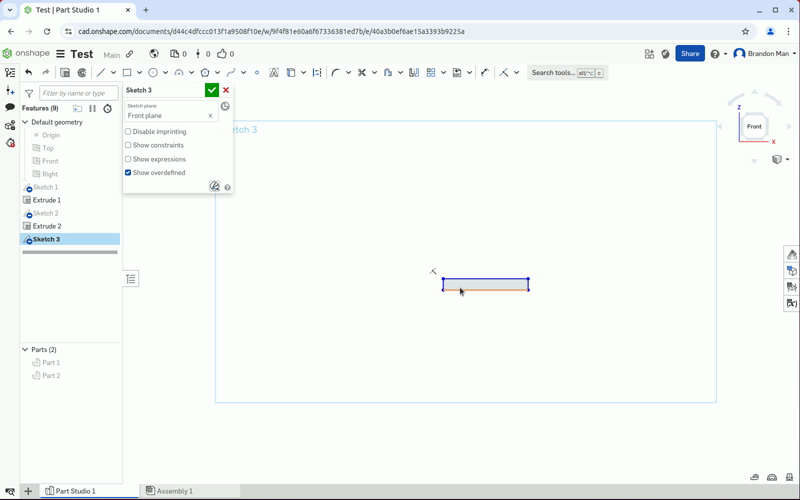
scroll(6)
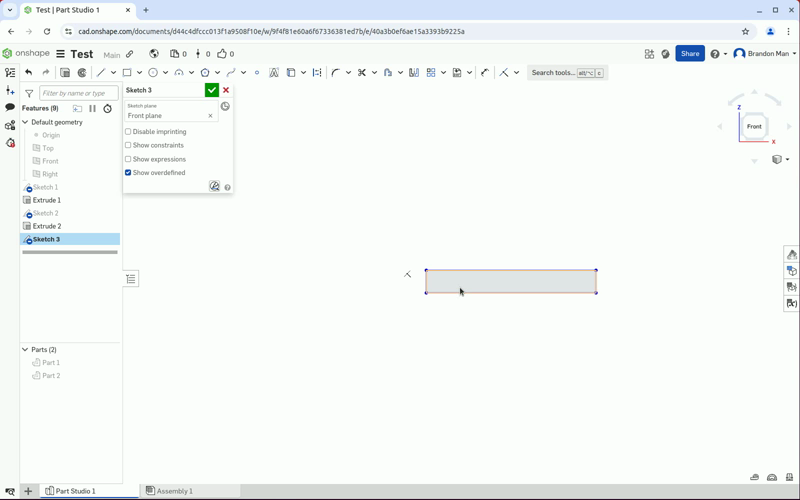
click(460, 287)
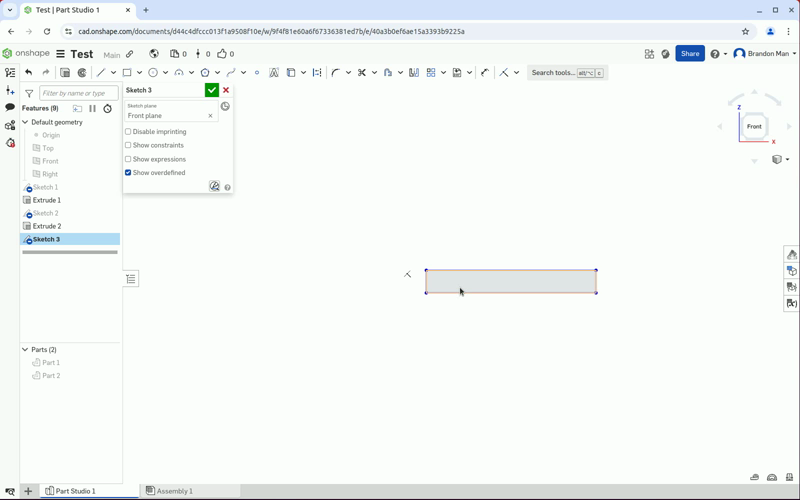
scroll(-6)
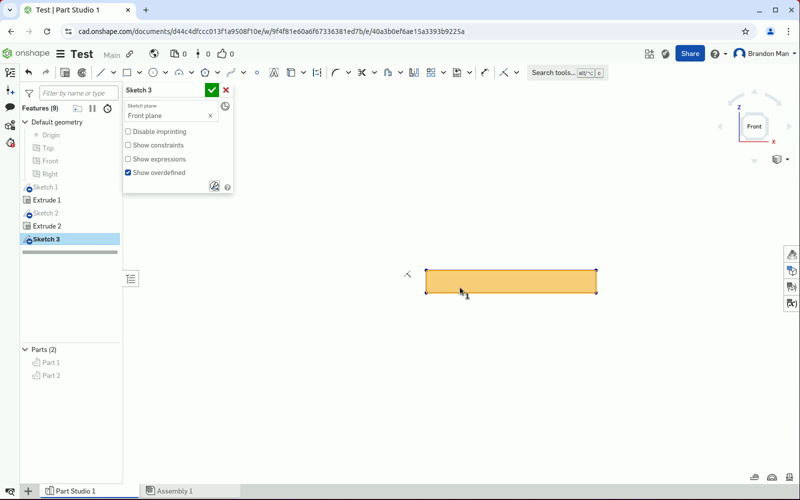
scroll(-6)
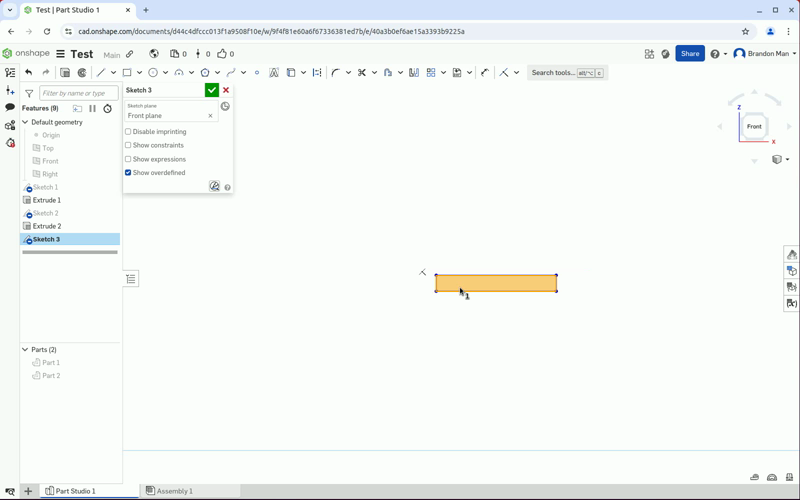
scroll(-6)
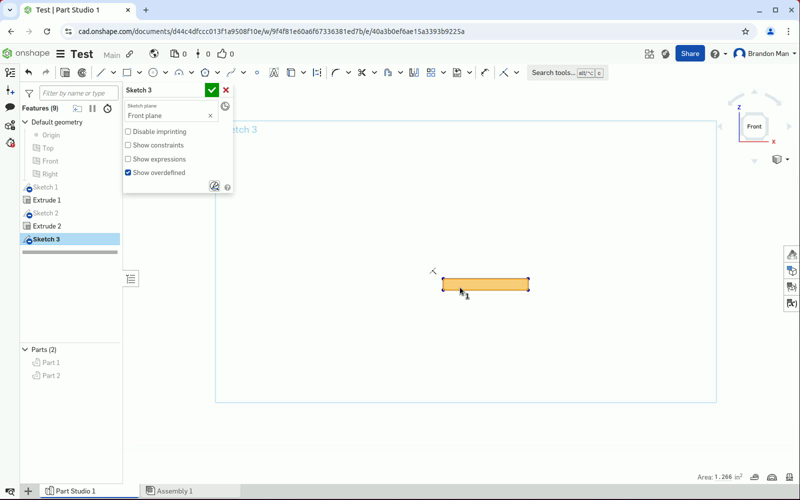
scroll(-6)
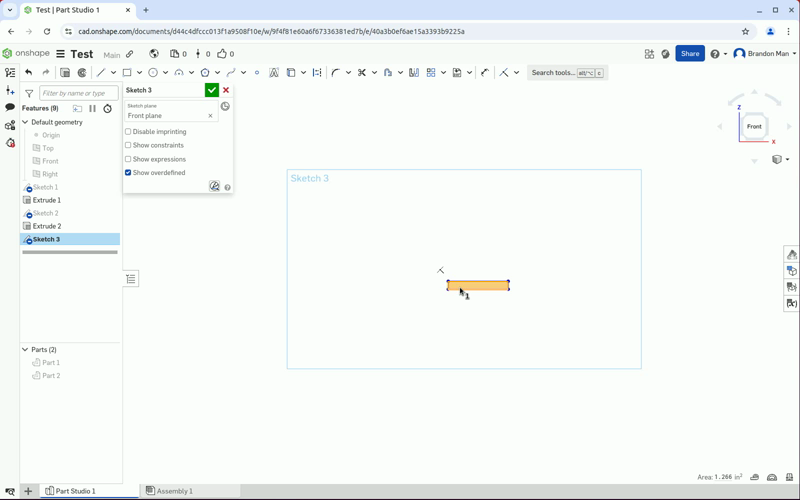
scroll(-6)
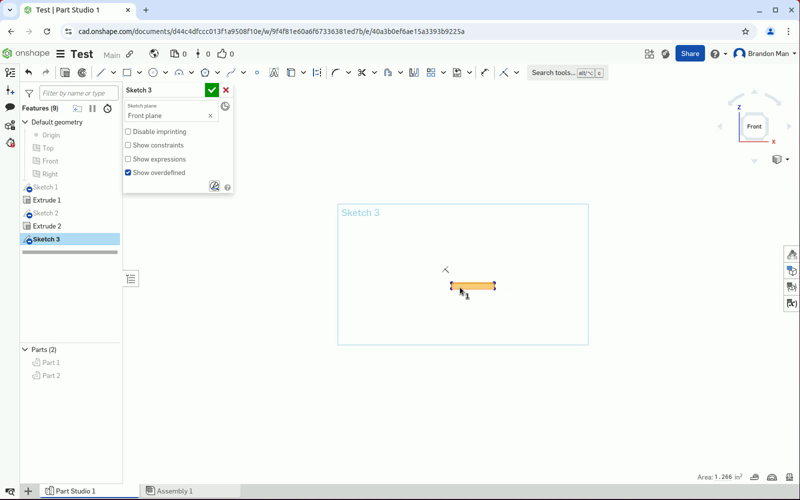
scroll(-6)
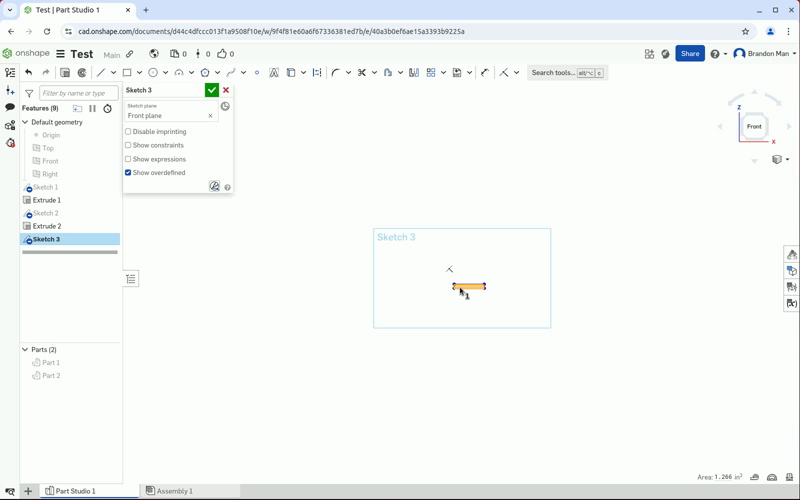
scroll(-6)
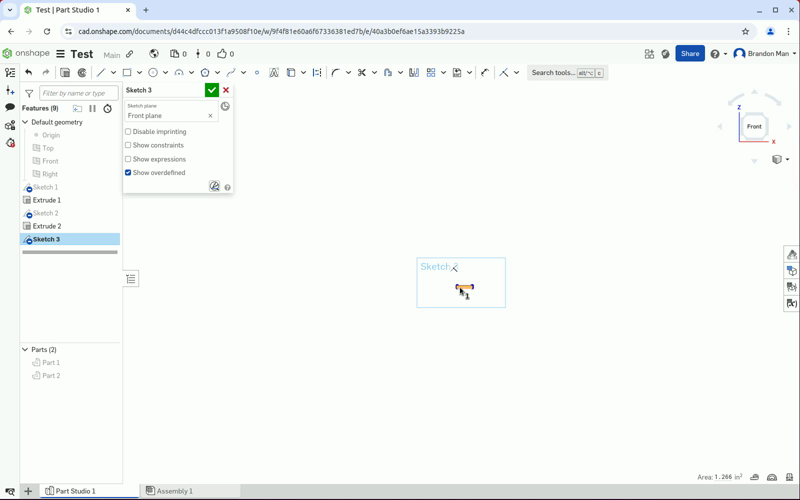
mouse_move(73, 352)
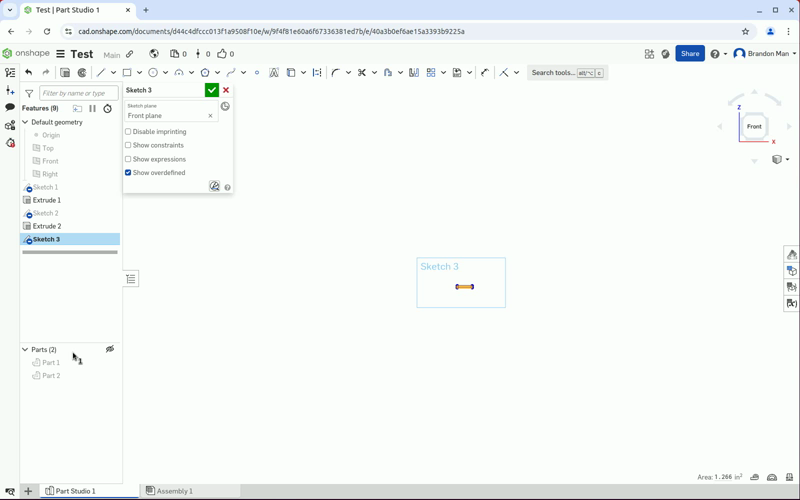
key(shift+y)
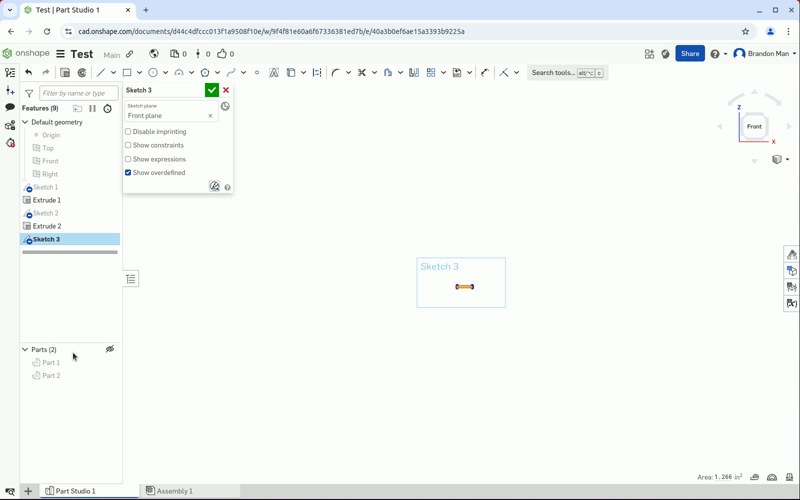
key(shift+e)
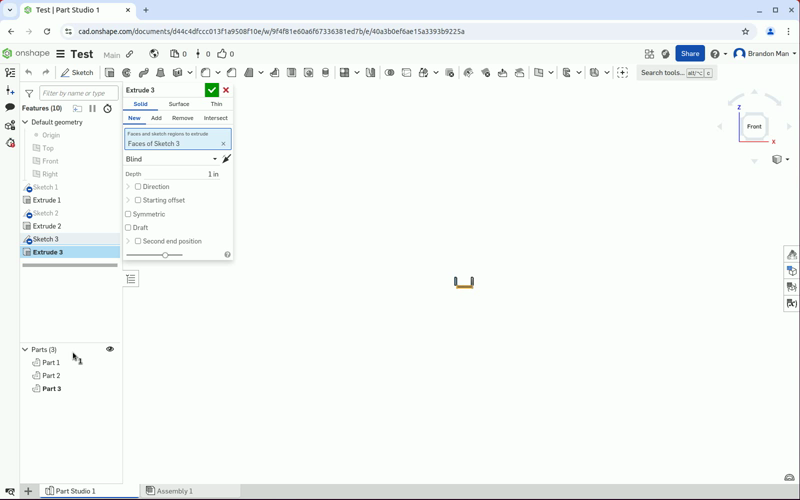
mouse_move(143, 106)
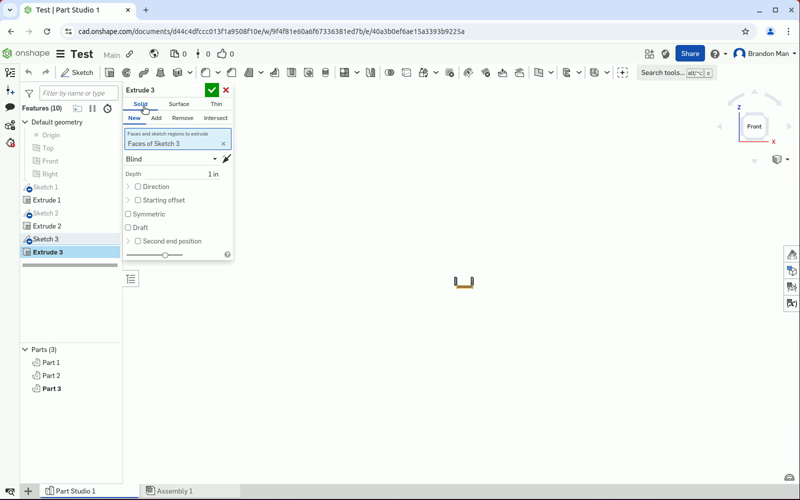
click(143, 106)
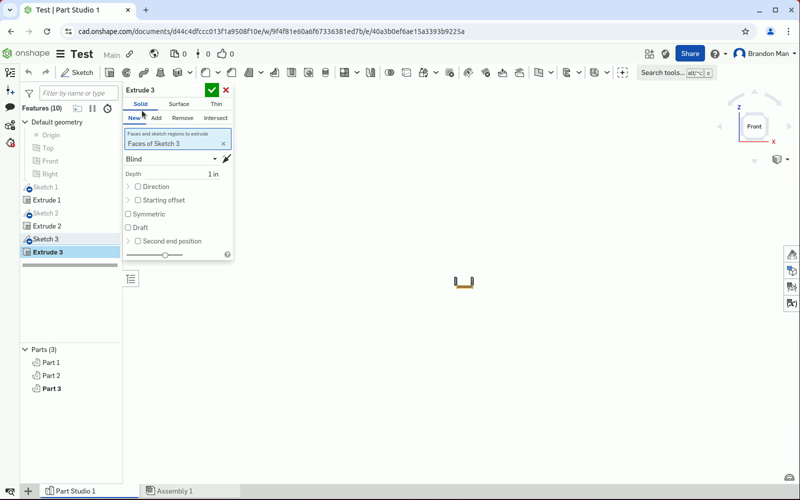
mouse_move(137, 120)
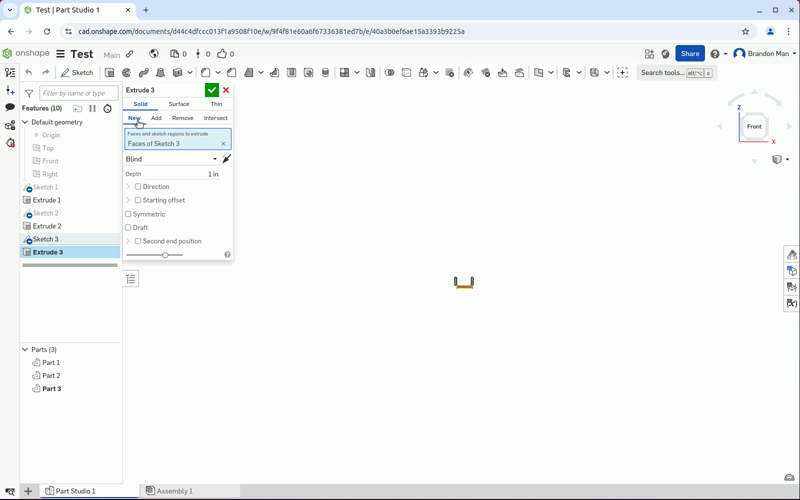
click(137, 120)
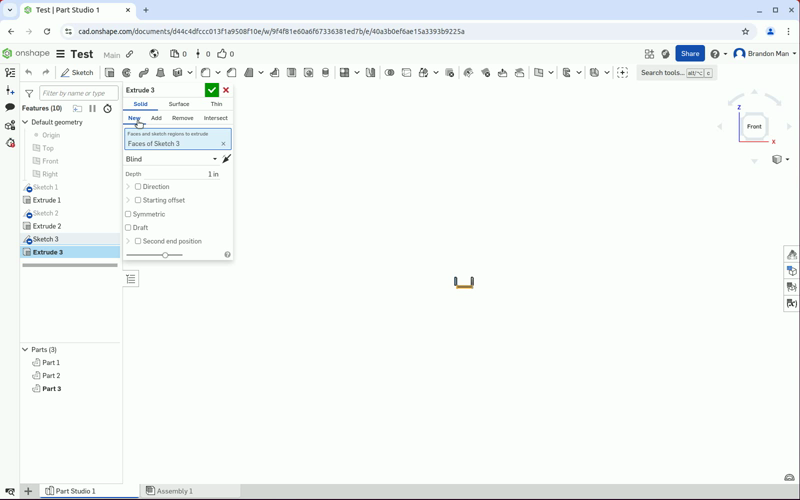
key(tab, 4)
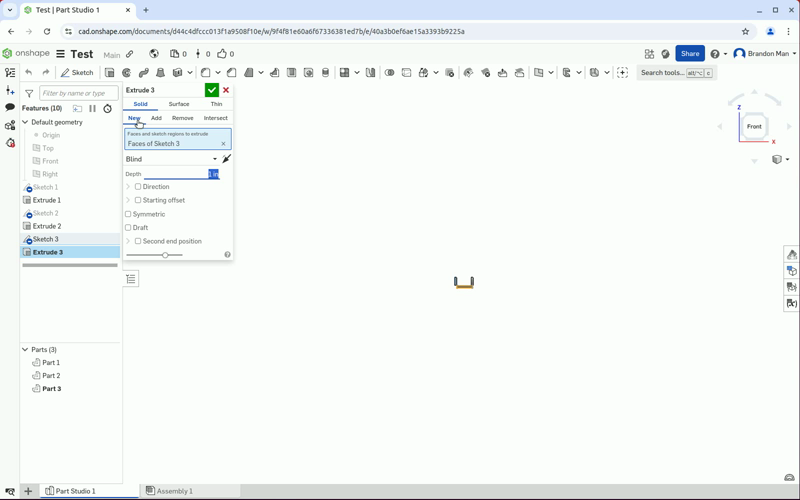
text(23.108)
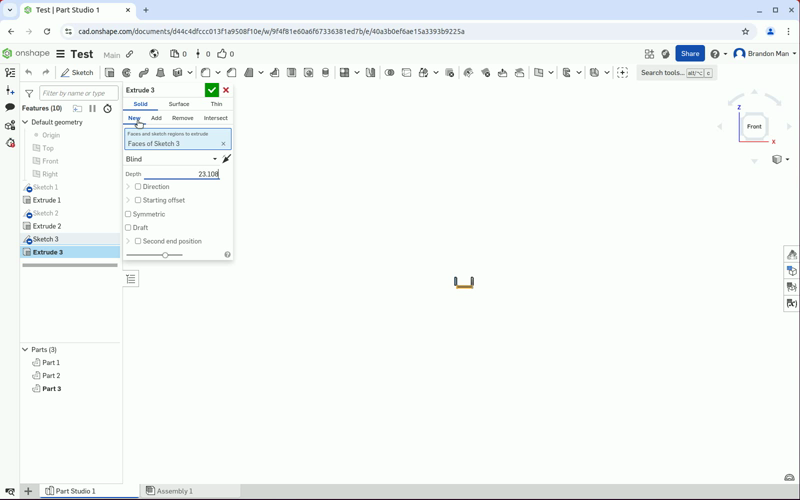
key(enter)
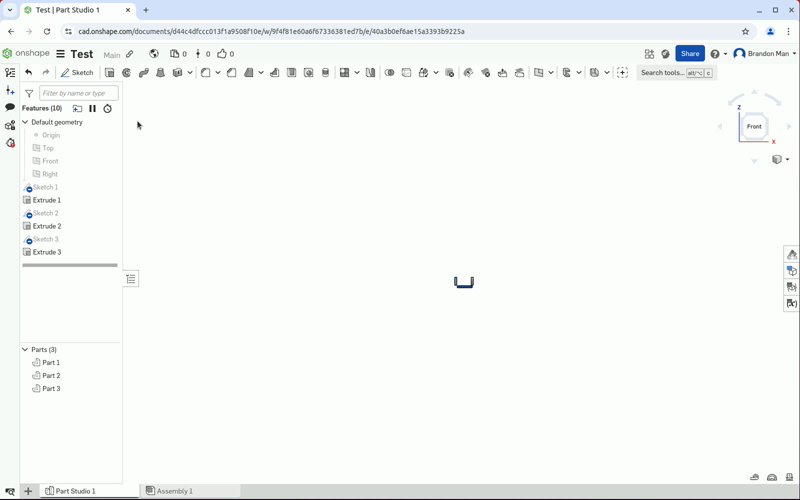
key(shift+h)
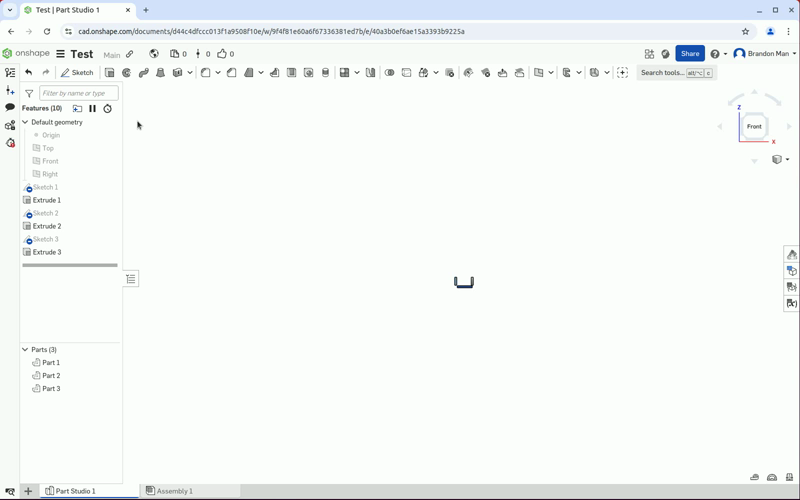
key(shift+h)
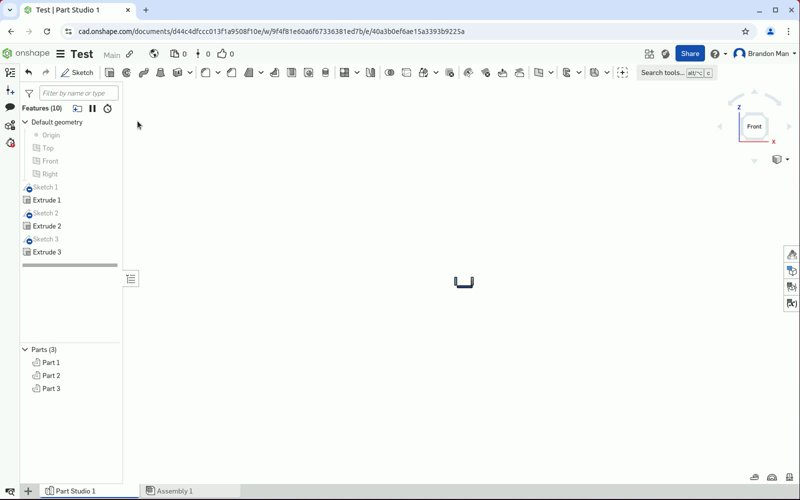
mouse_move(73, 189)
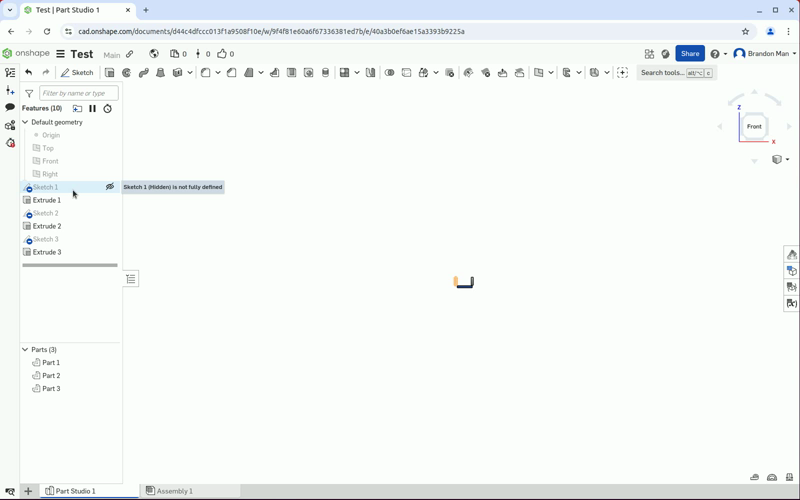
click(73, 189)
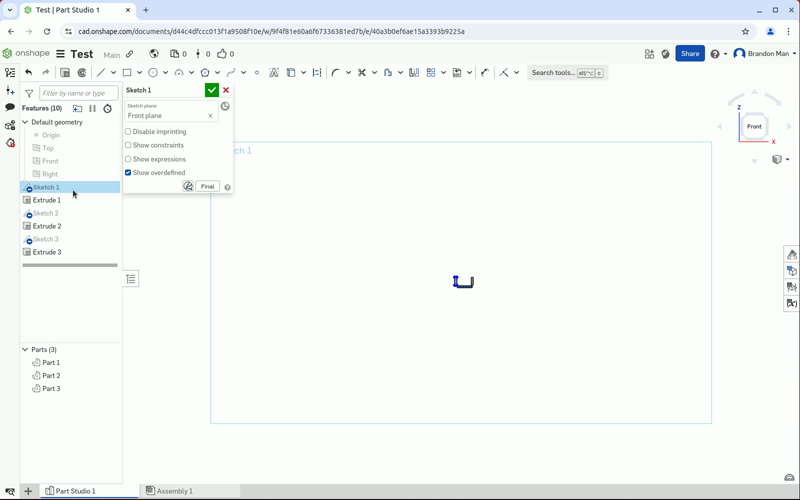
mouse_move(229, 92)
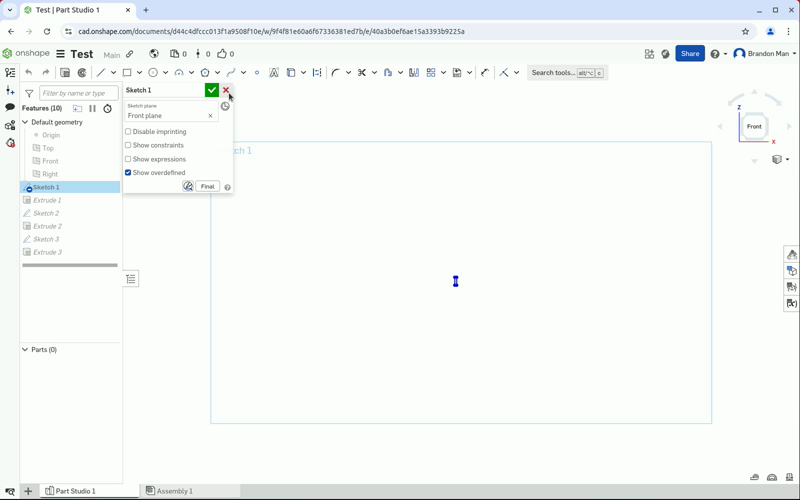
click(229, 92)
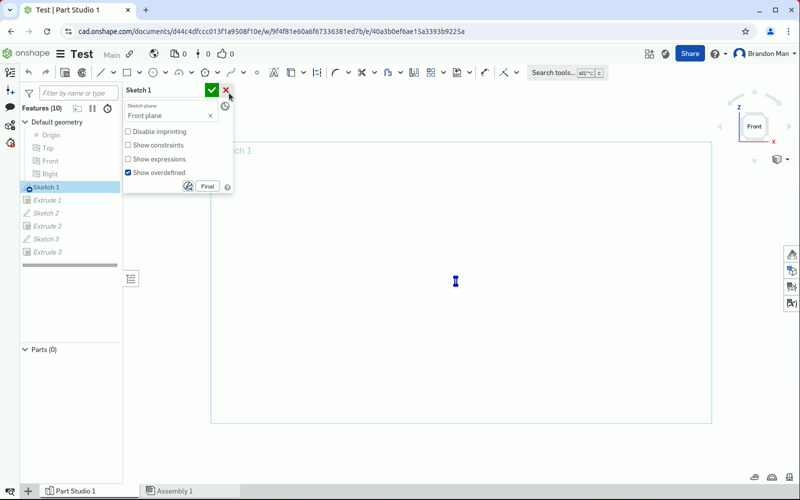
key(shift+s)
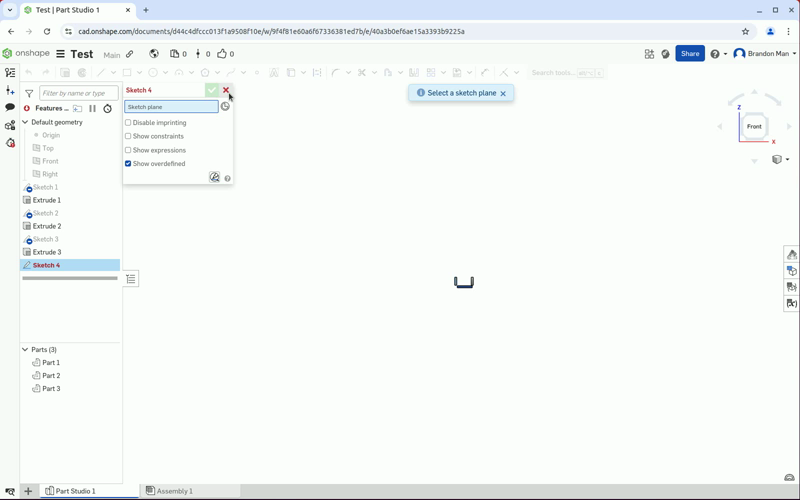
mouse_move(73, 163)
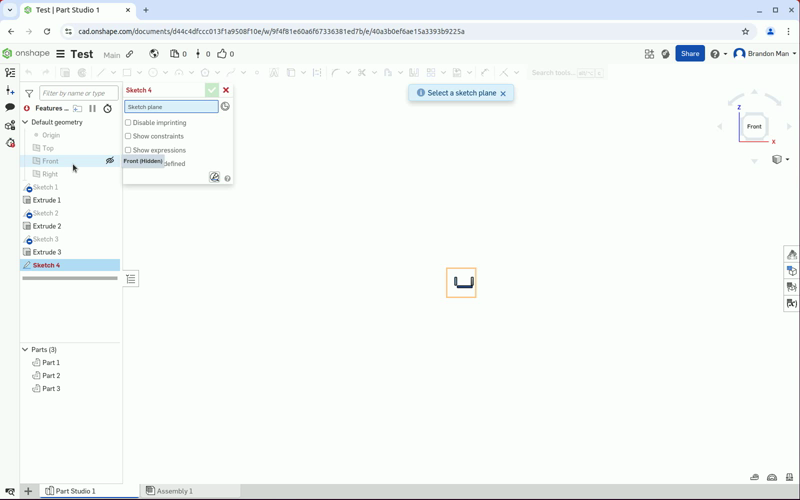
click(73, 163)
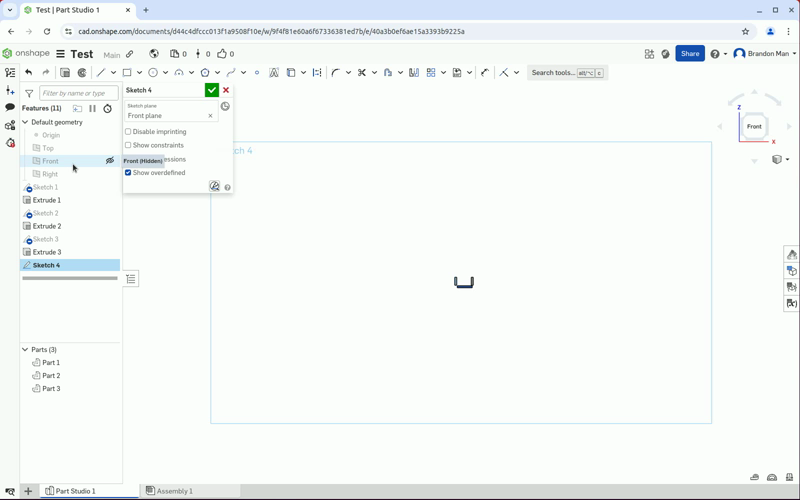
mouse_move(73, 352)
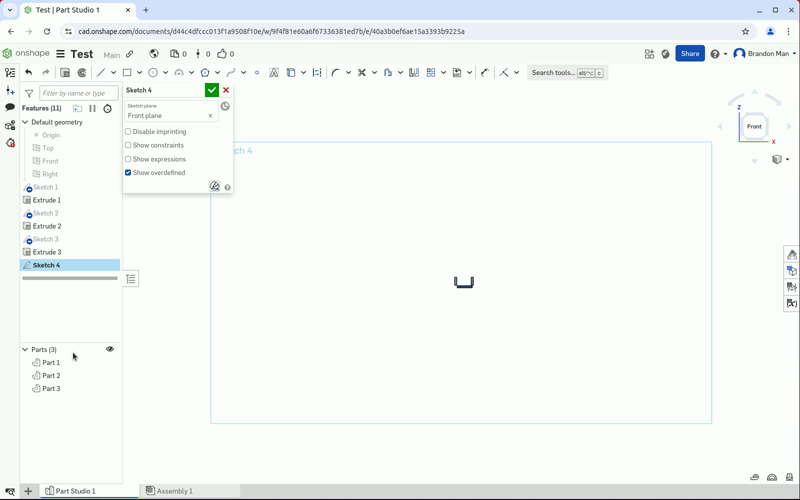
key(y)
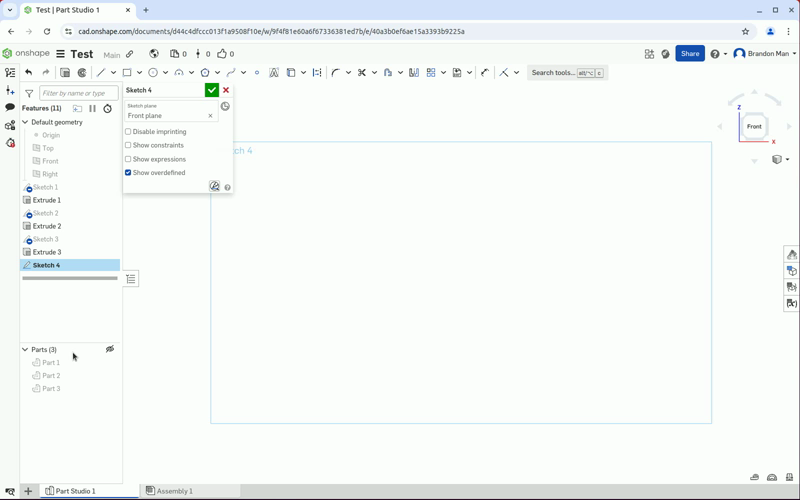
key(l)
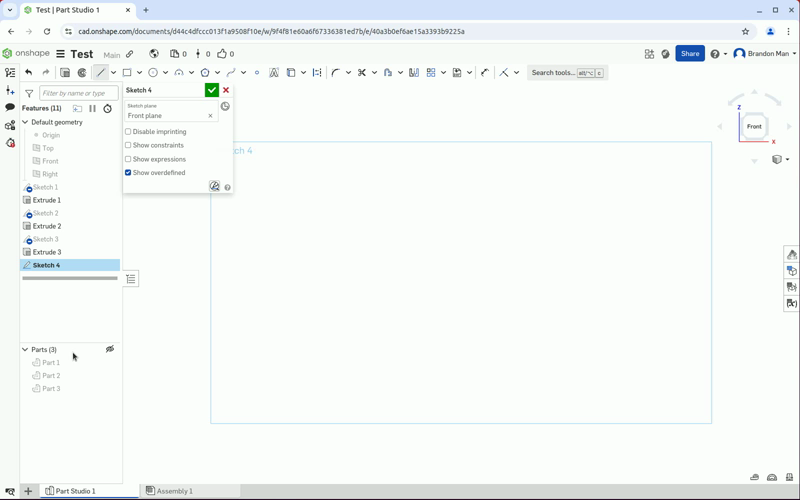
key_down(shift)
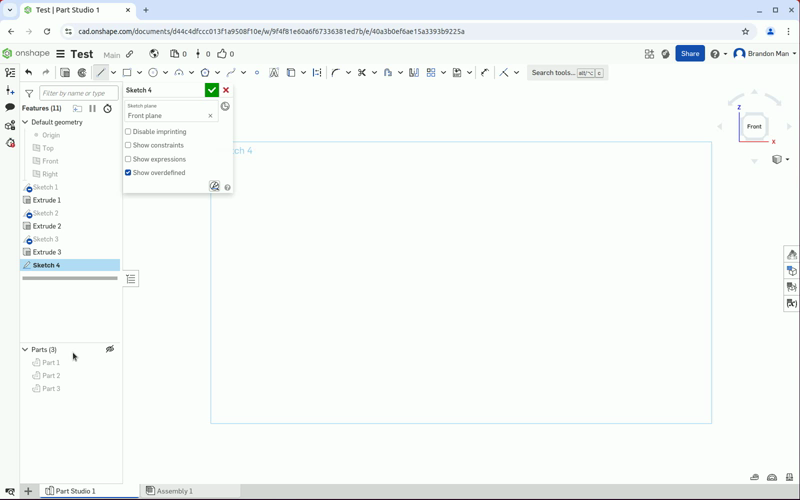
mouse_move(454, 287)
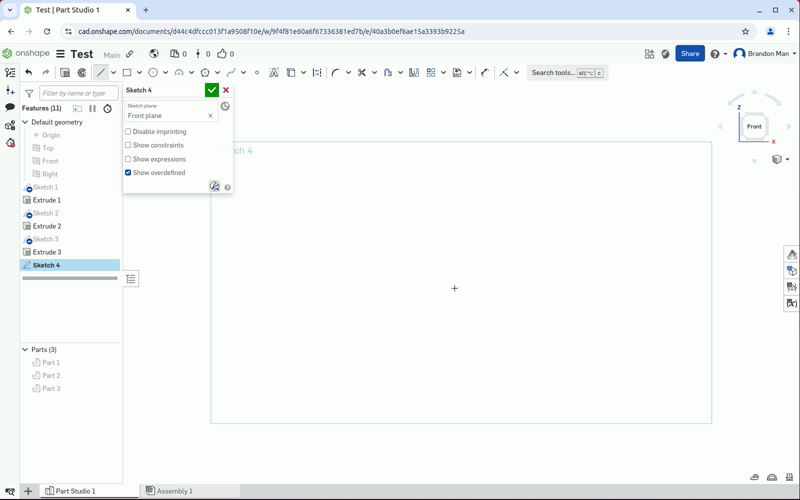
click(454, 287)
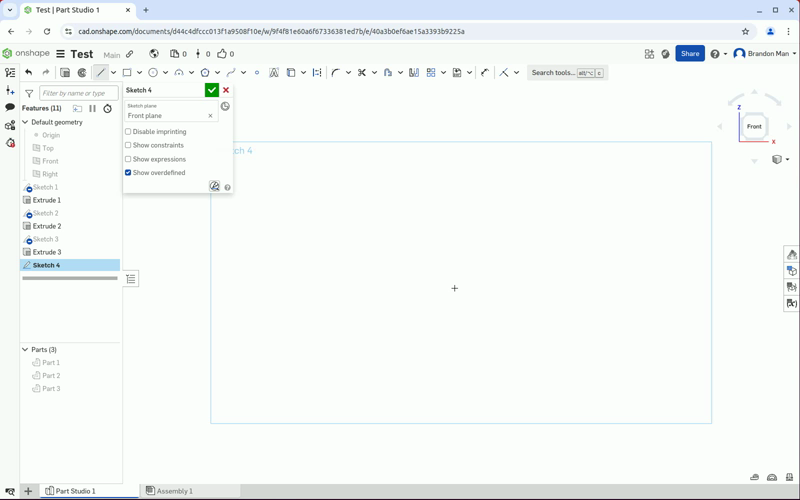
key_up(shift)
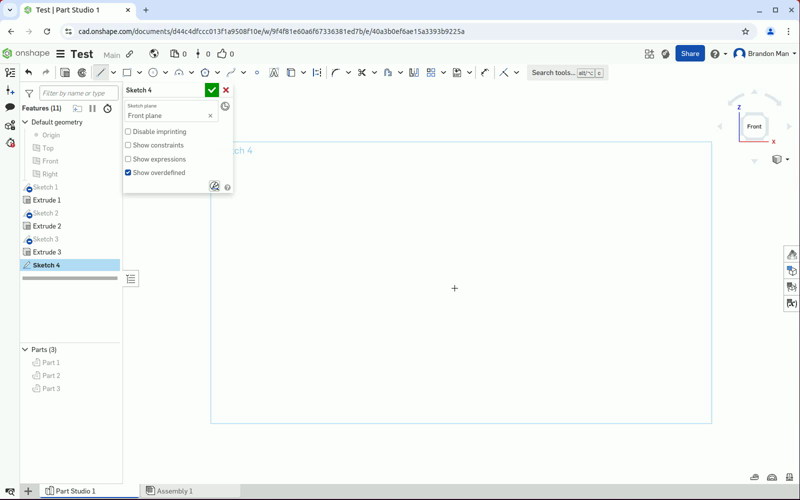
key_down(shift)
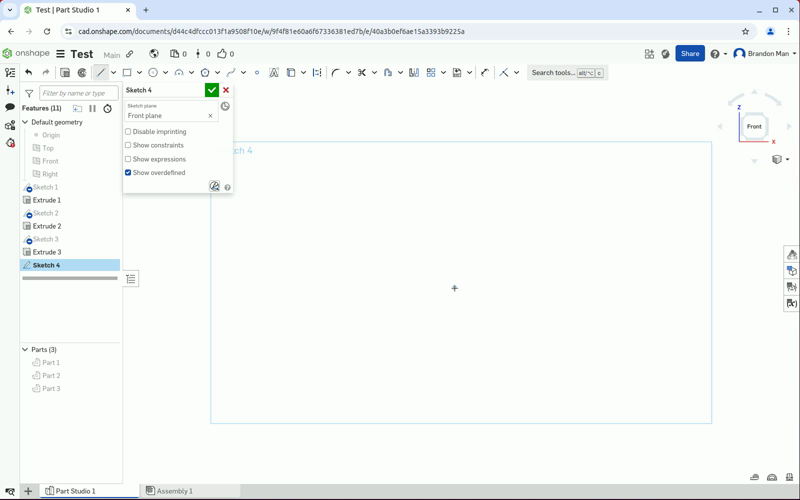
mouse_move(484, 287)
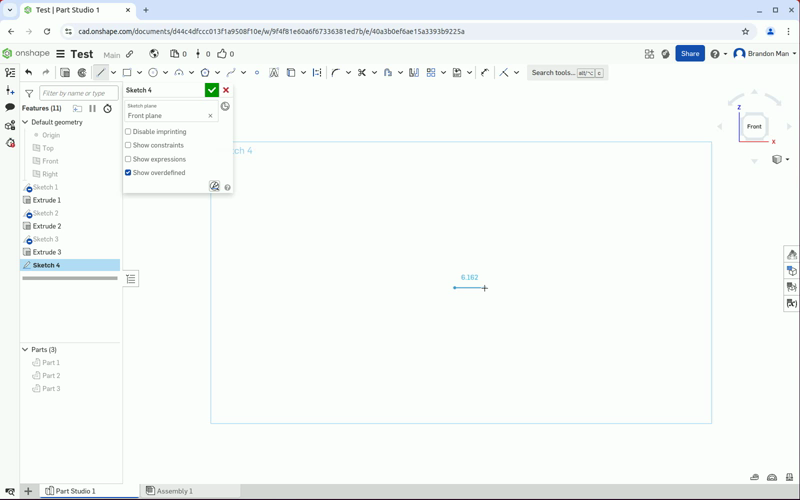
mouse_move(457, 287)
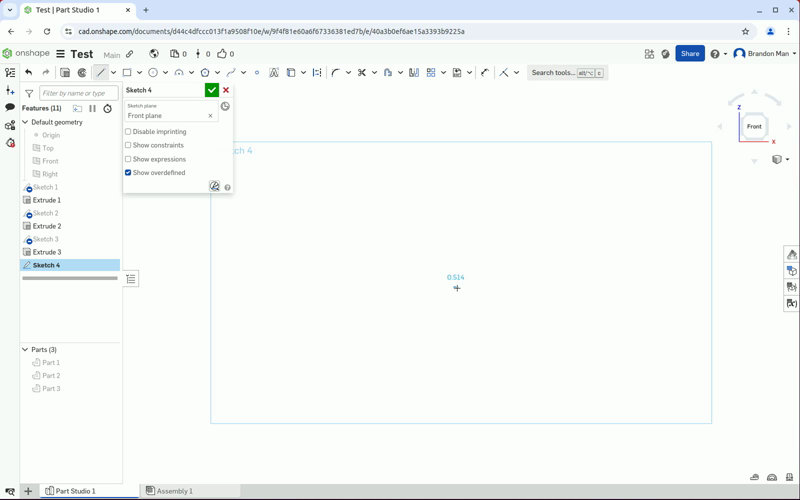
scroll(6)
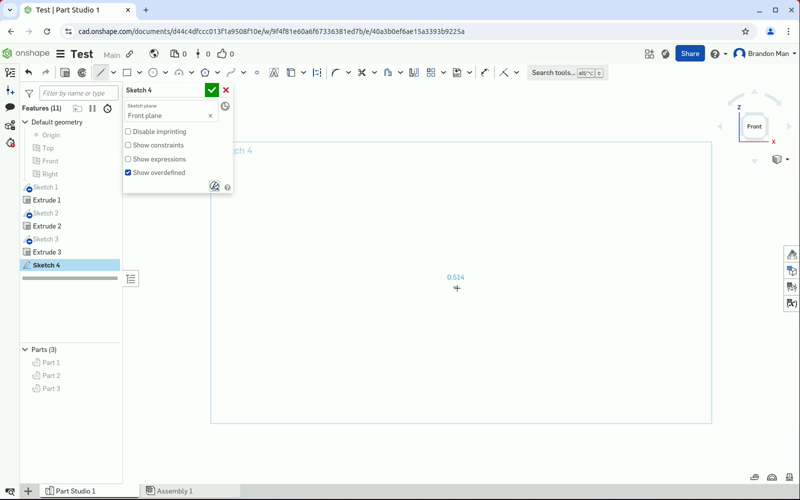
scroll(6)
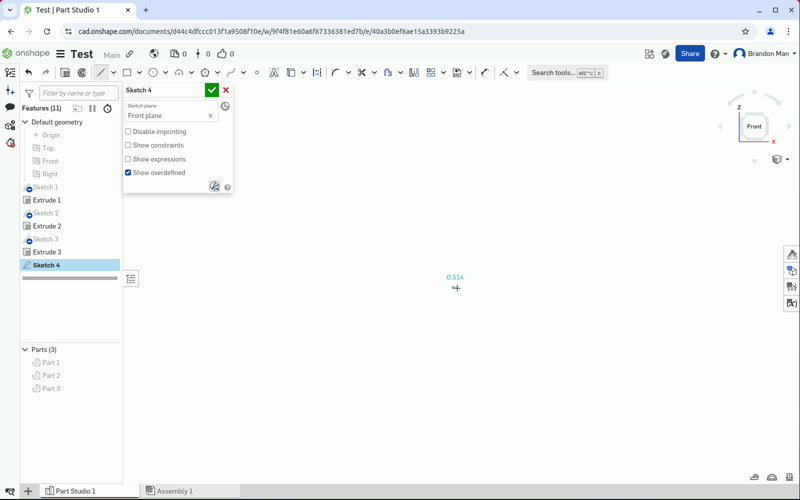
scroll(6)
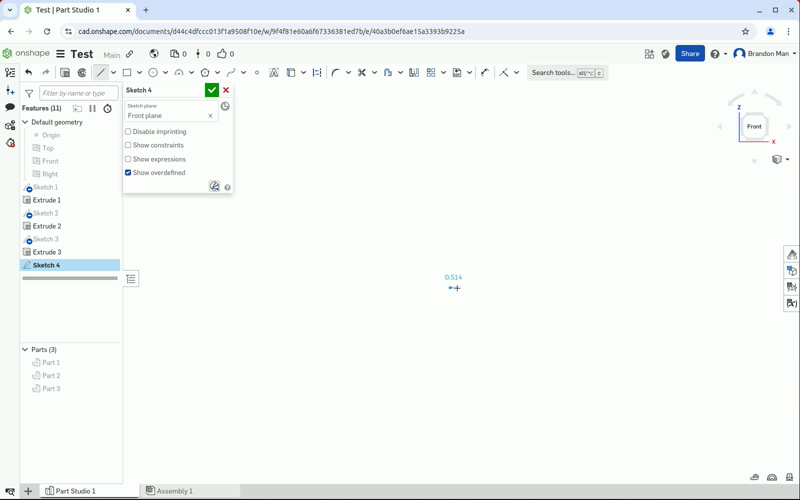
scroll(6)
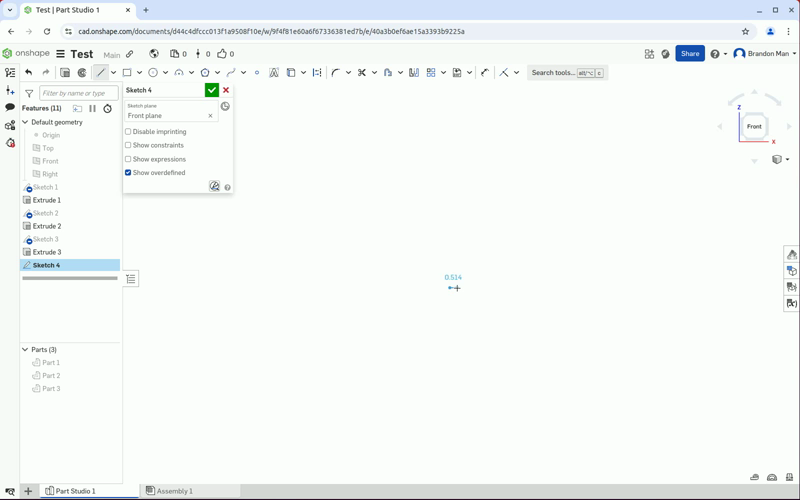
scroll(6)
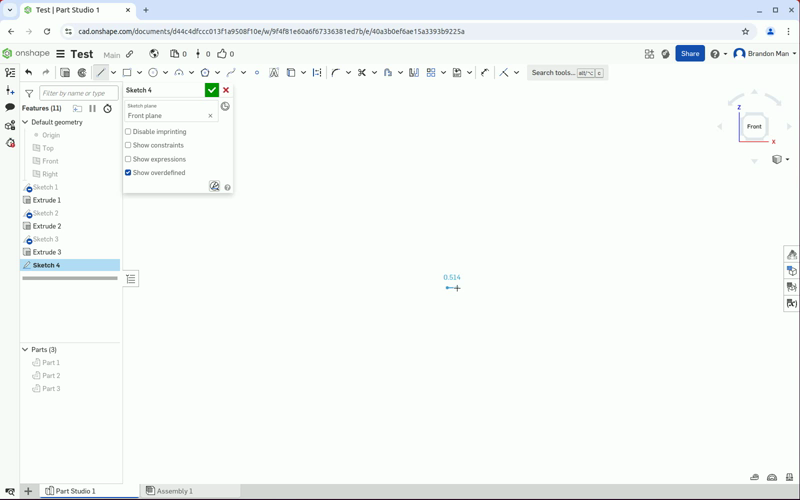
scroll(6)
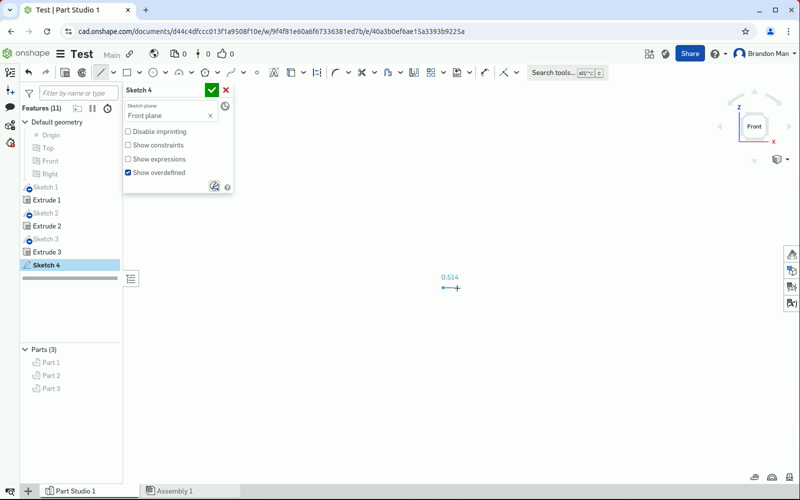
scroll(6)
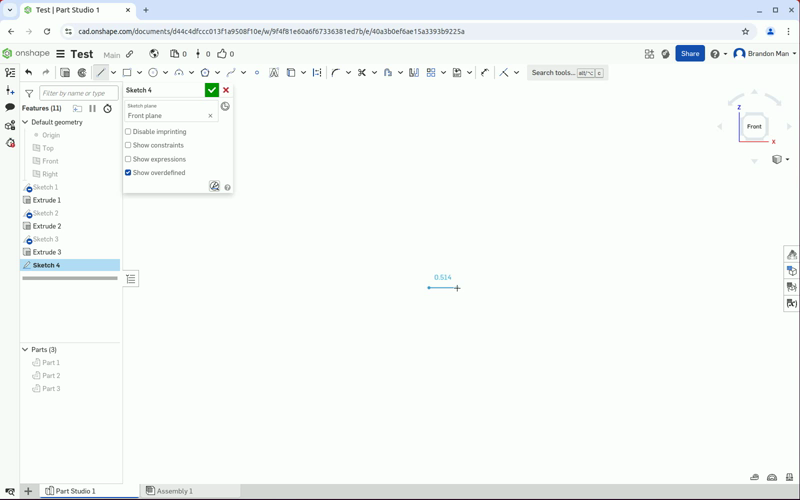
click(457, 287)
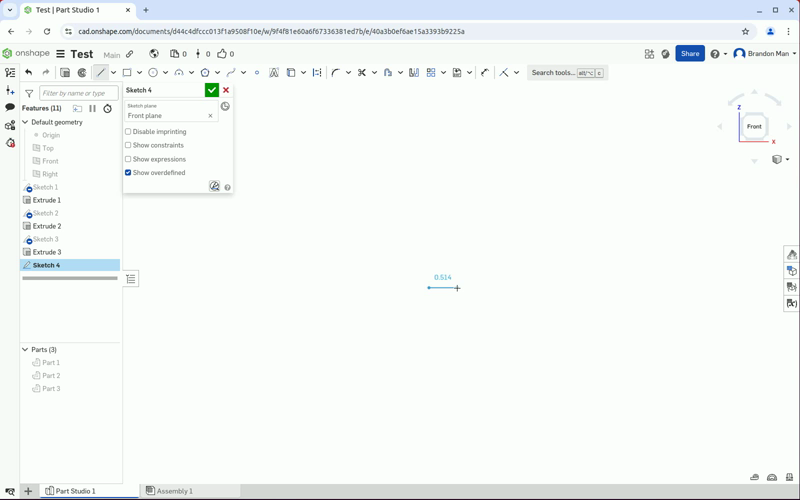
scroll(-6)
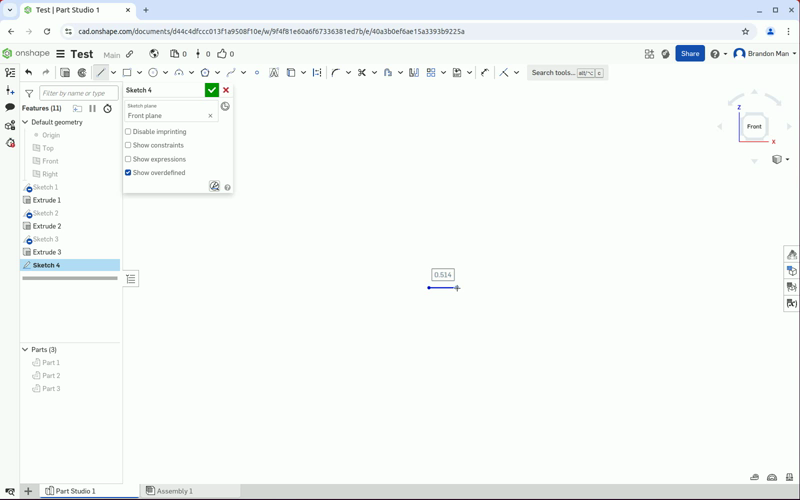
scroll(-6)
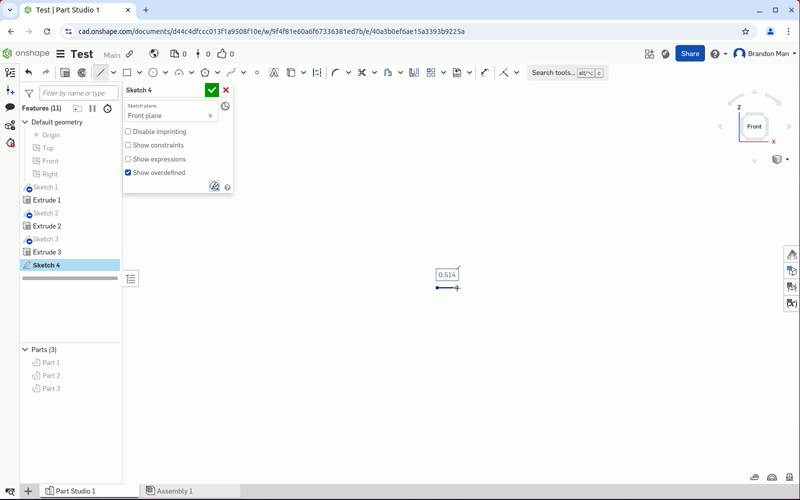
scroll(-6)
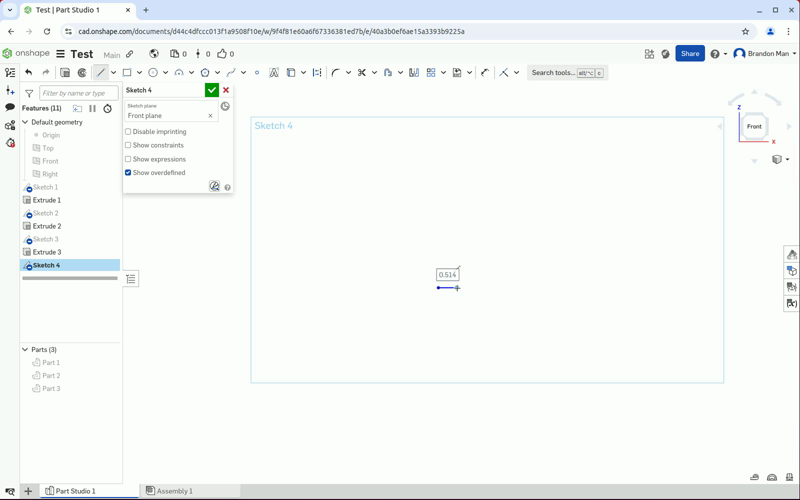
scroll(-6)
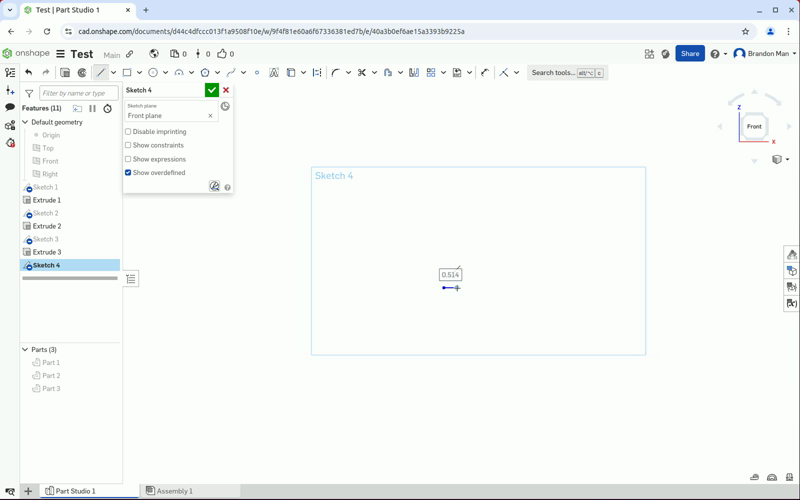
scroll(-6)
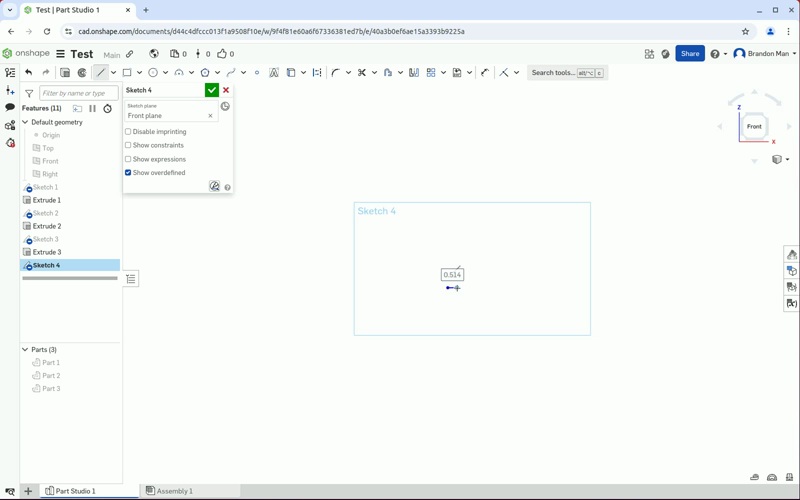
scroll(-6)
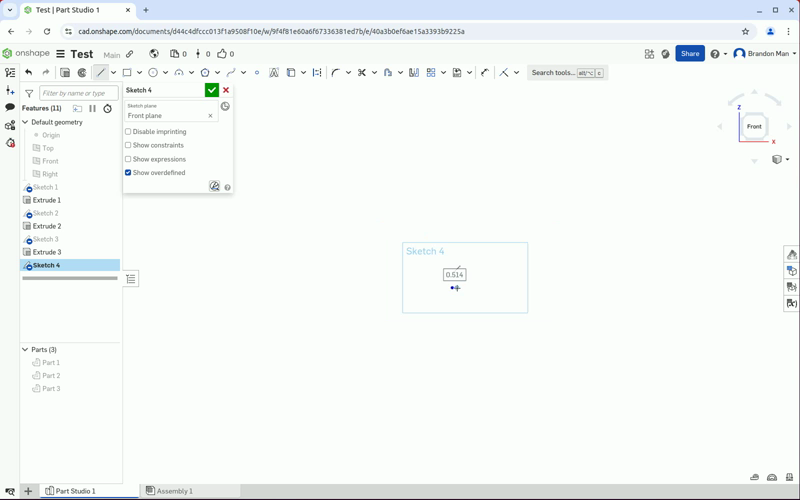
scroll(-6)
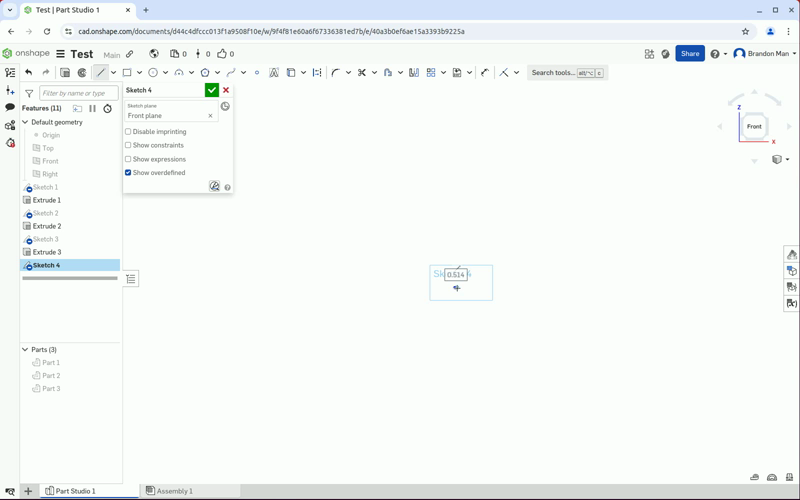
key_up(shift)
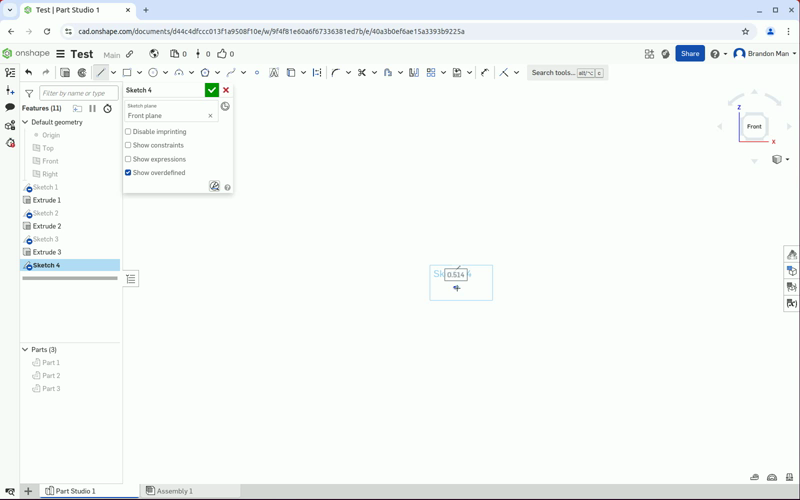
key_down(shift)
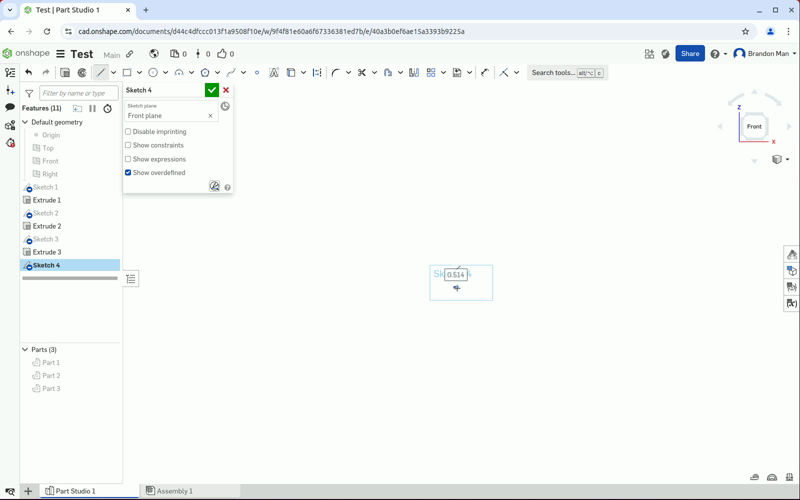
mouse_move(487, 287)
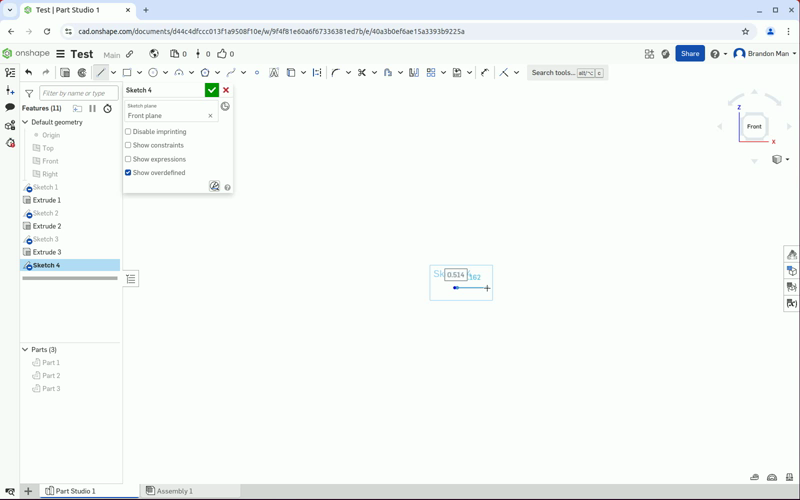
mouse_move(457, 285)
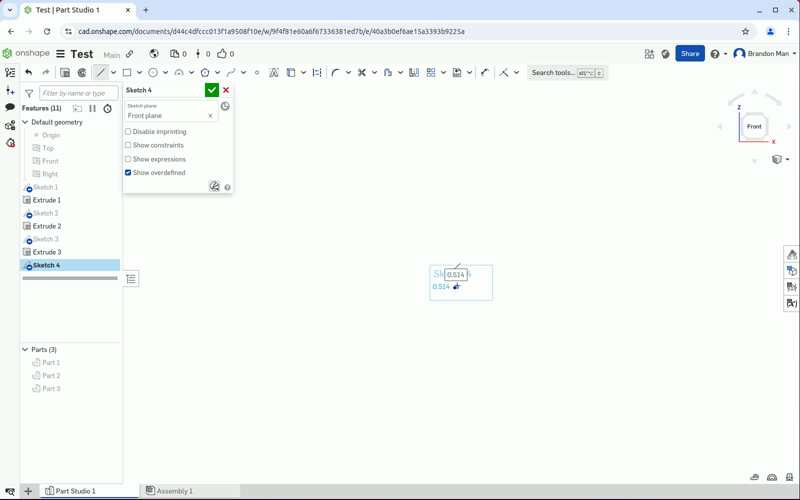
scroll(6)
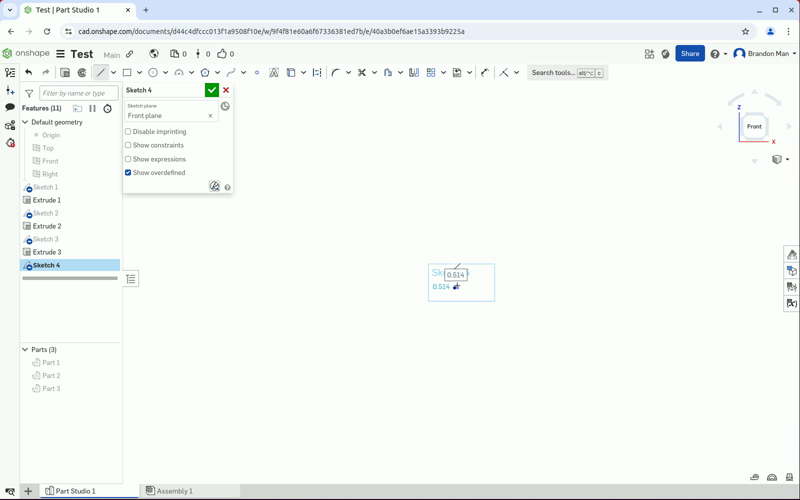
scroll(6)
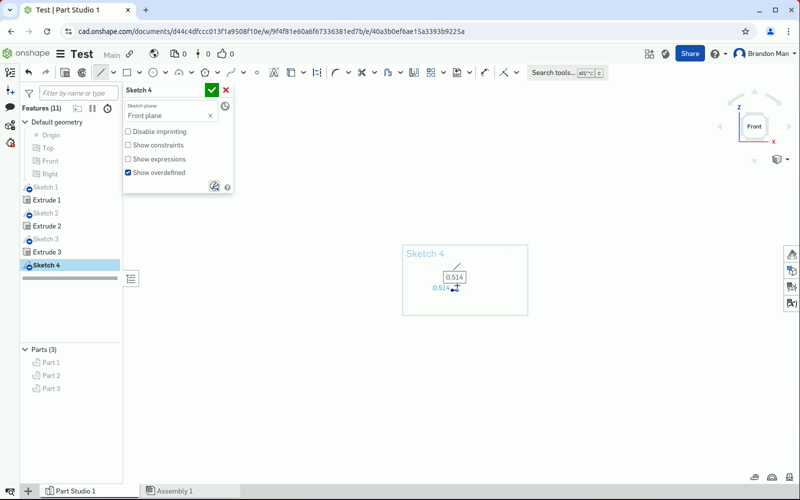
scroll(6)
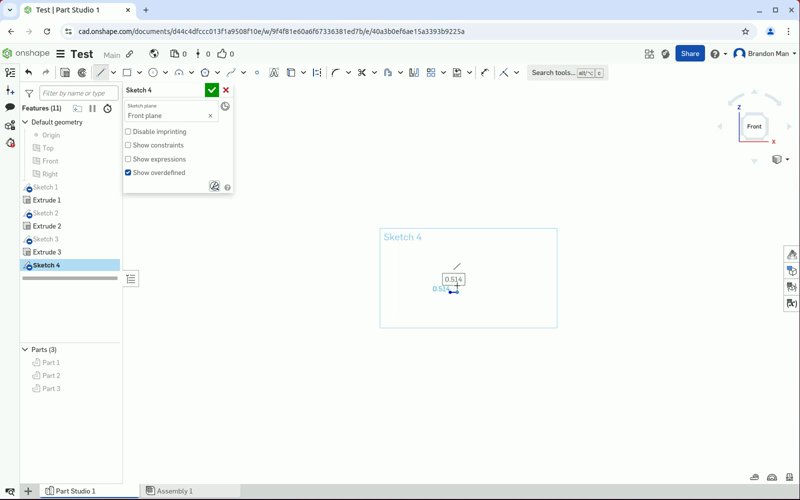
scroll(6)
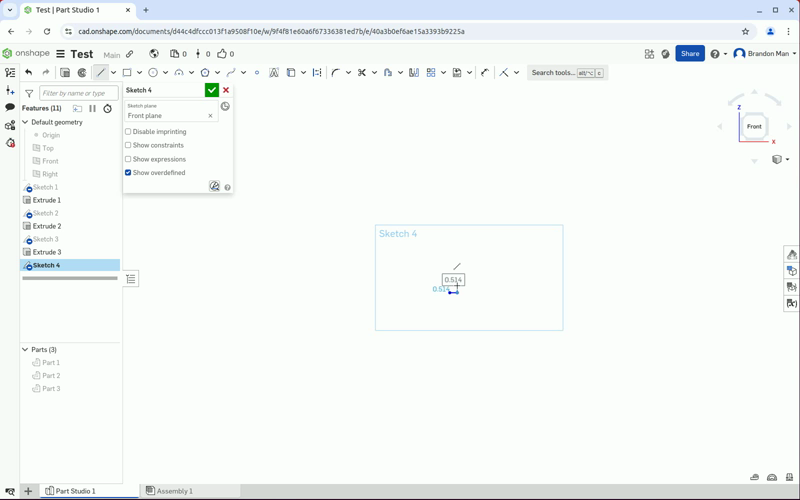
scroll(6)
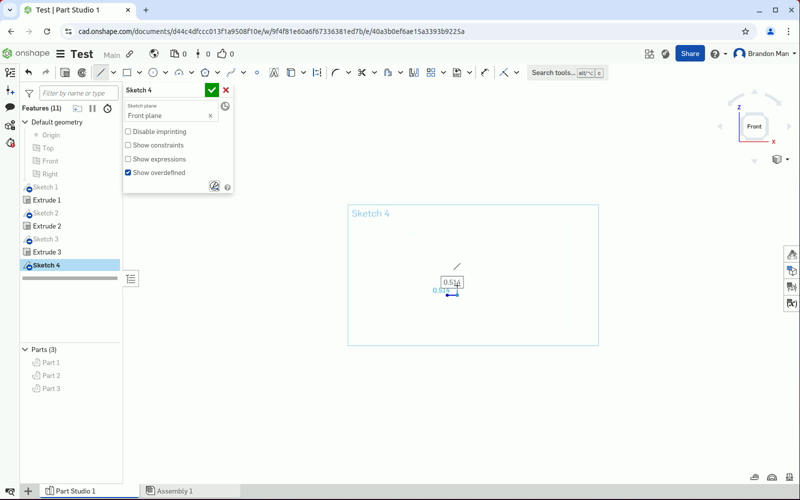
scroll(6)
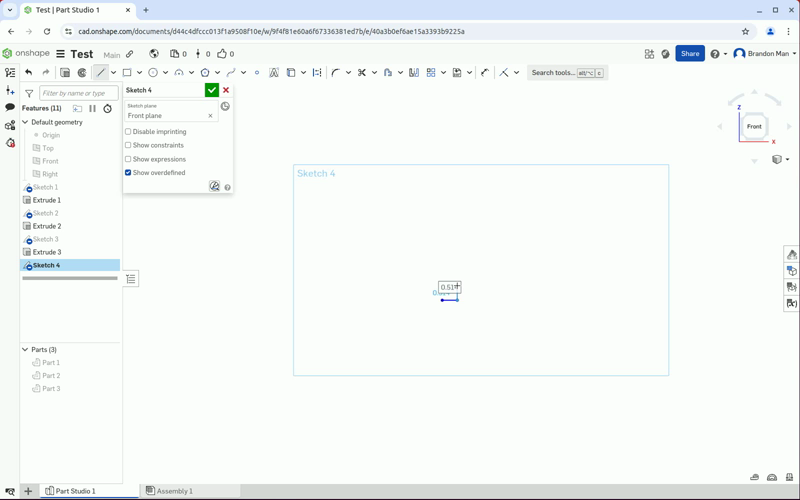
scroll(6)
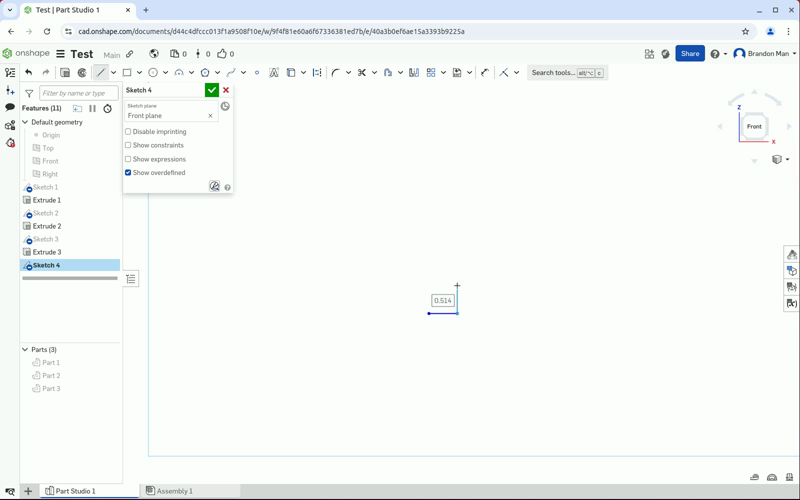
click(457, 285)
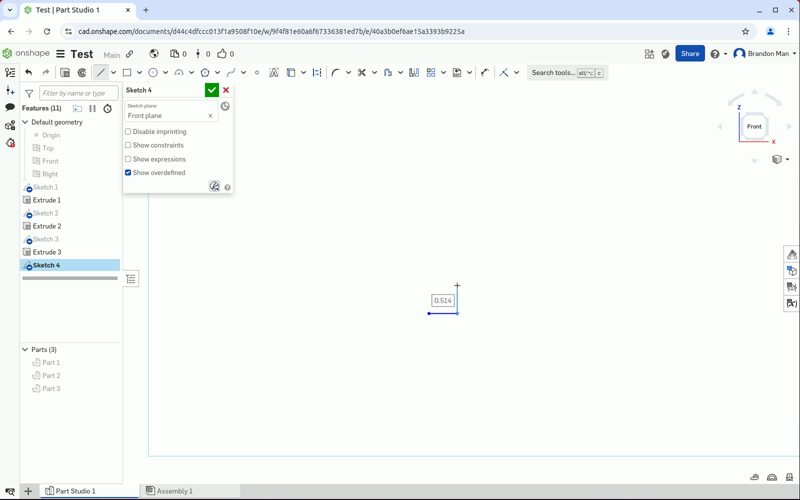
scroll(-6)
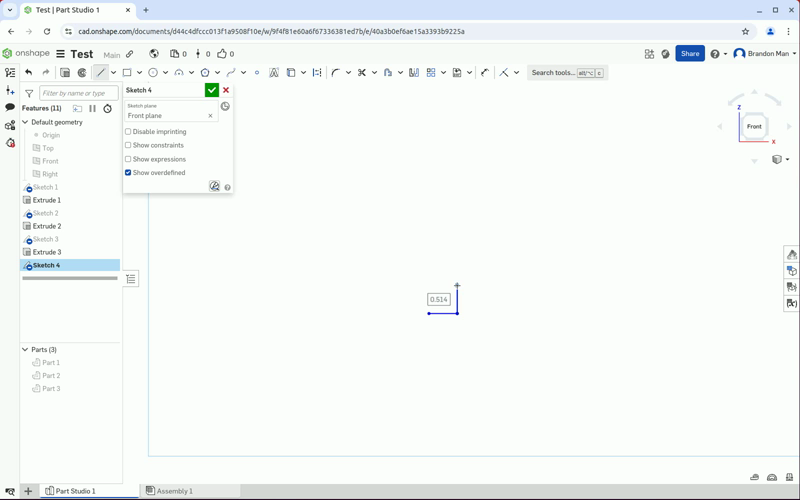
scroll(-6)
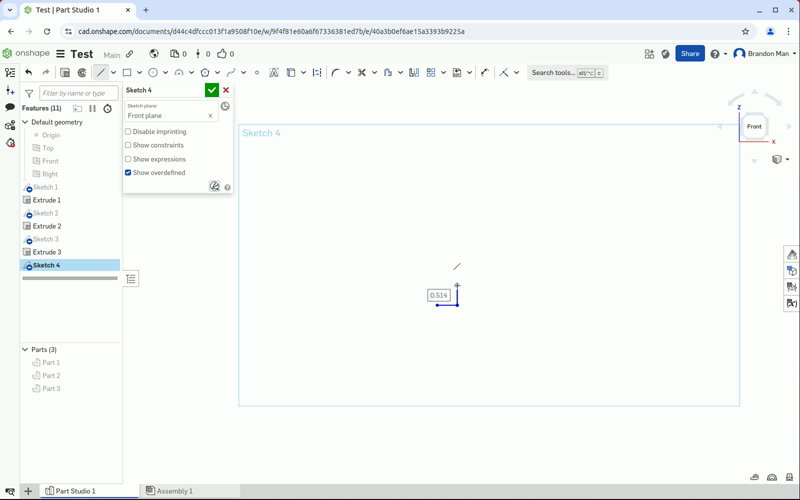
scroll(-6)
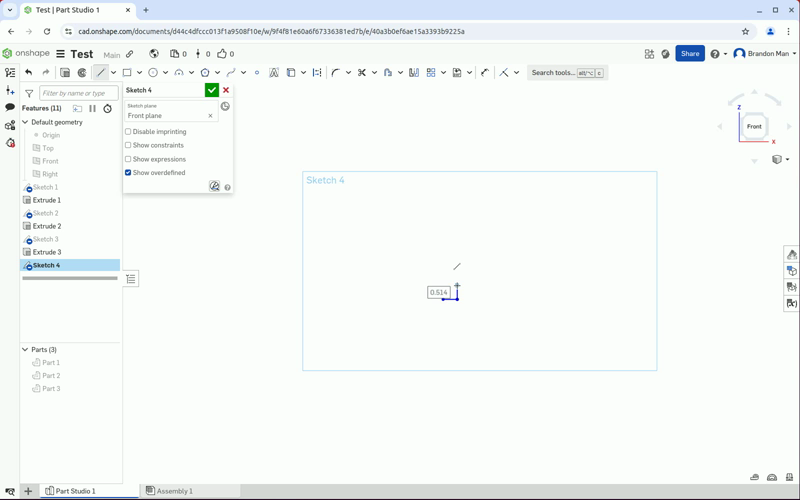
scroll(-6)
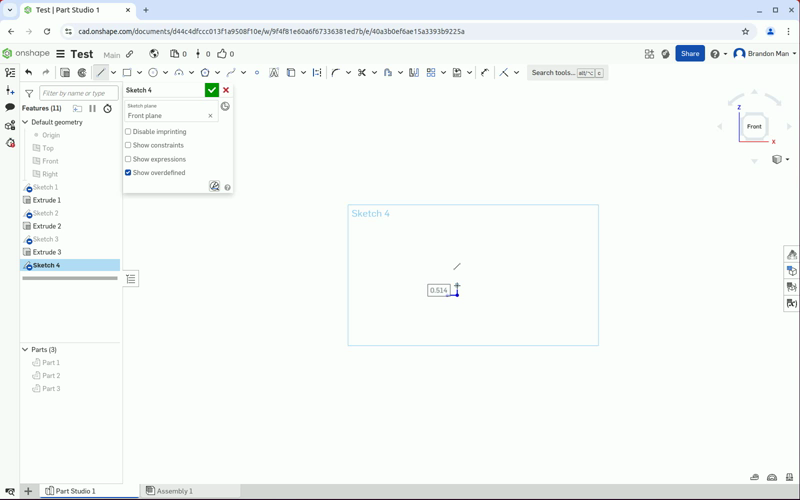
scroll(-6)
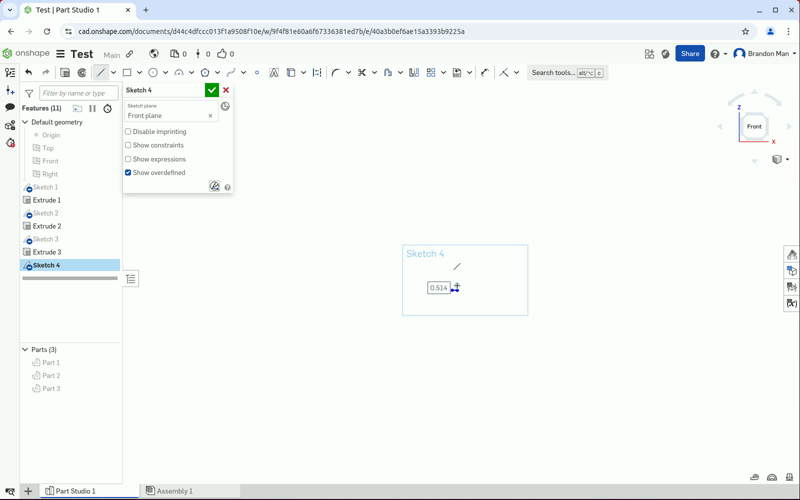
scroll(-6)
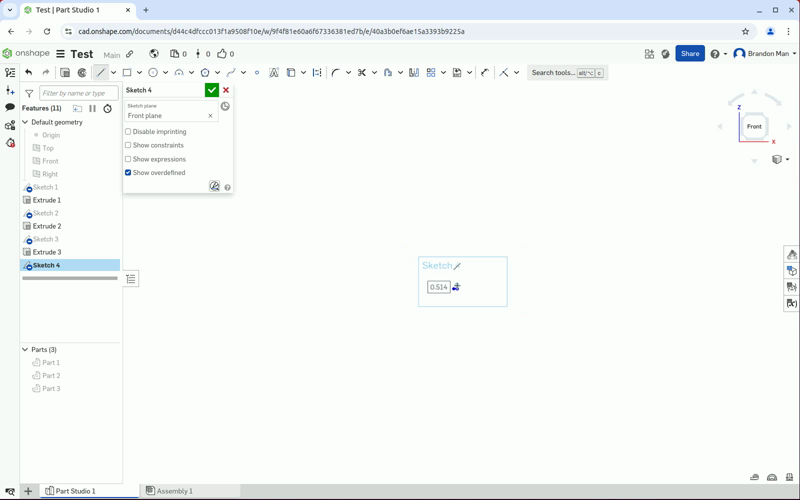
scroll(-6)
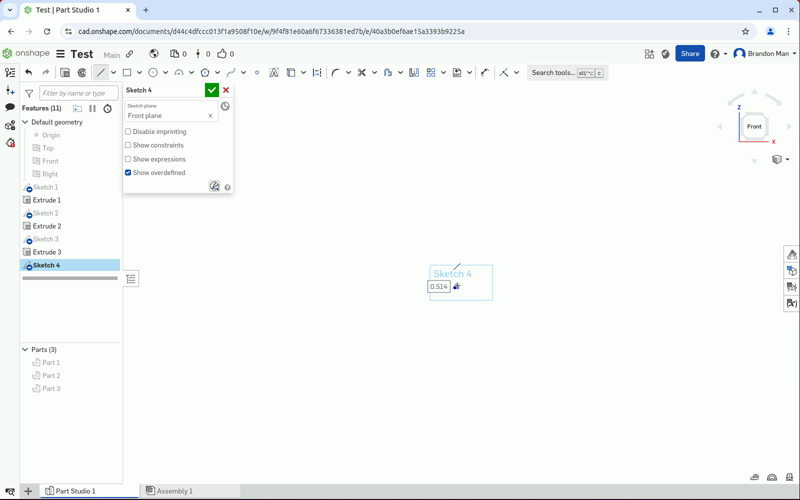
key_up(shift)
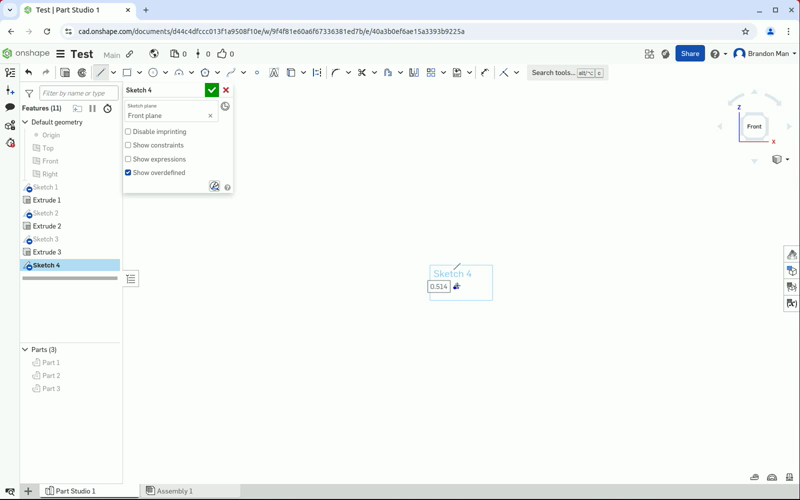
key_down(shift)
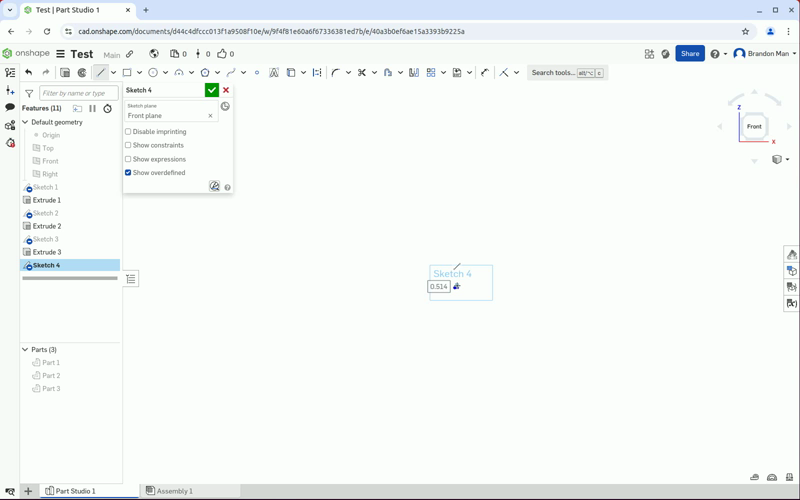
mouse_move(487, 285)
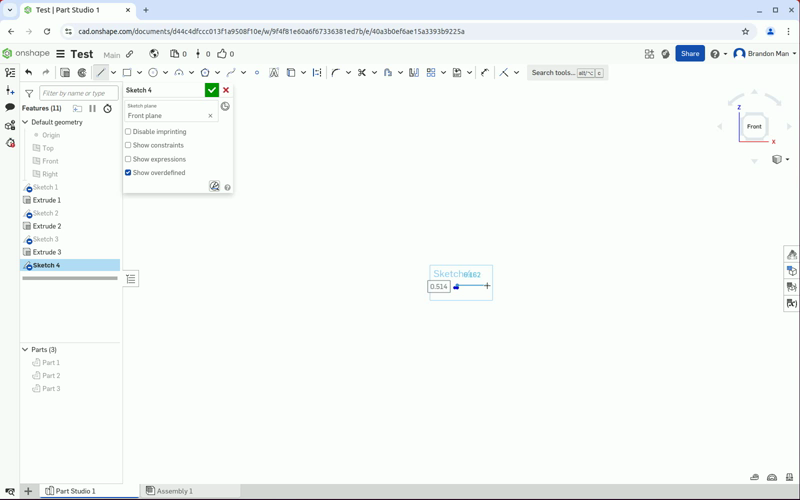
mouse_move(454, 285)
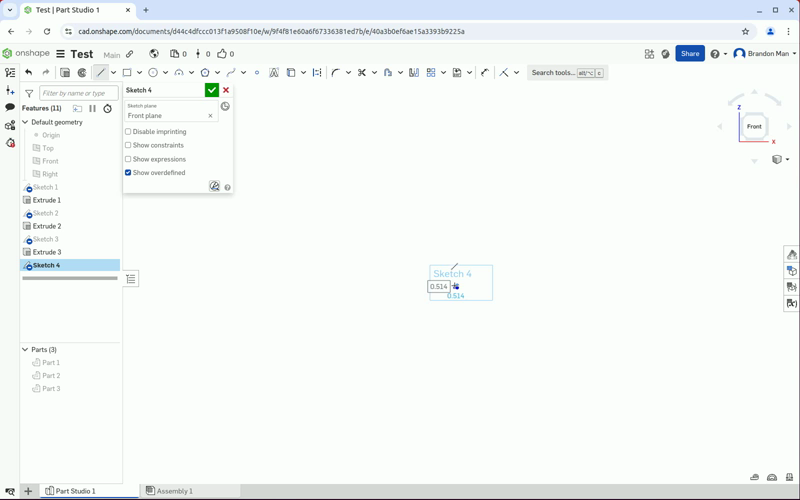
scroll(6)
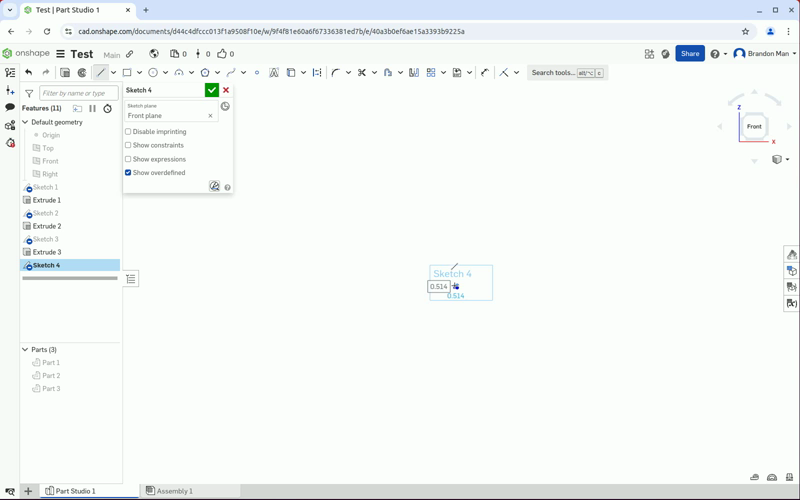
scroll(6)
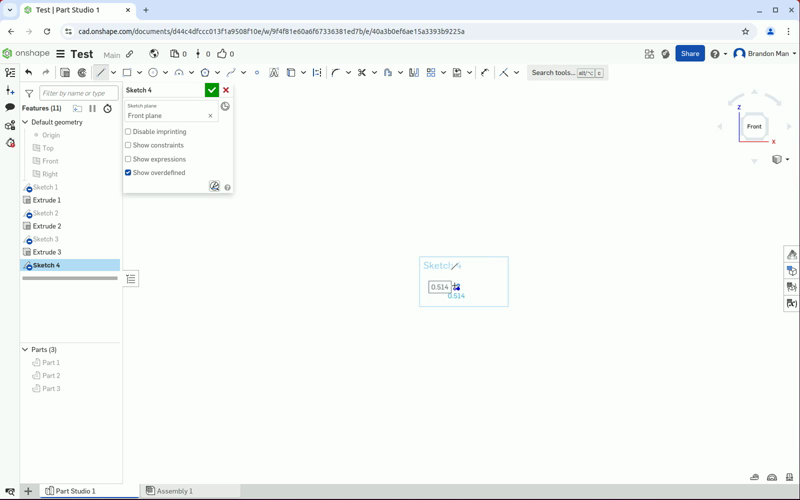
scroll(6)
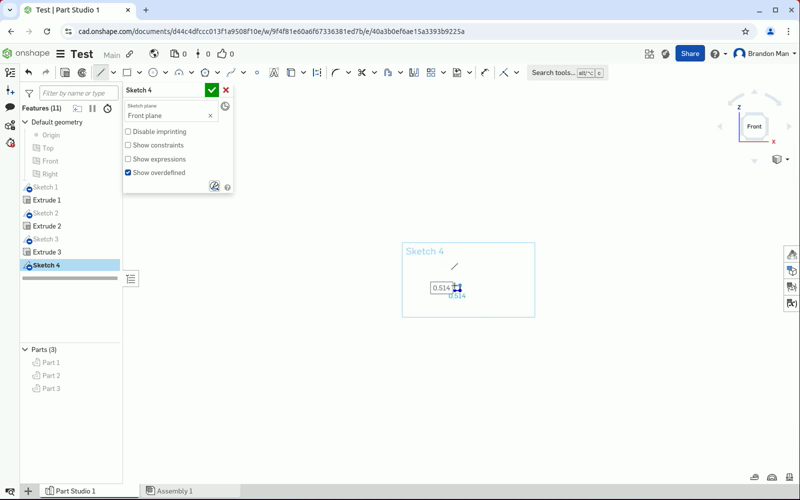
scroll(6)
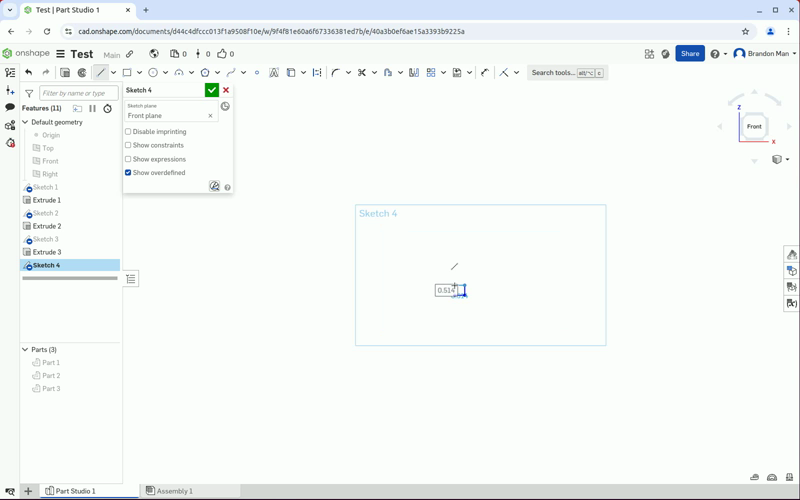
scroll(6)
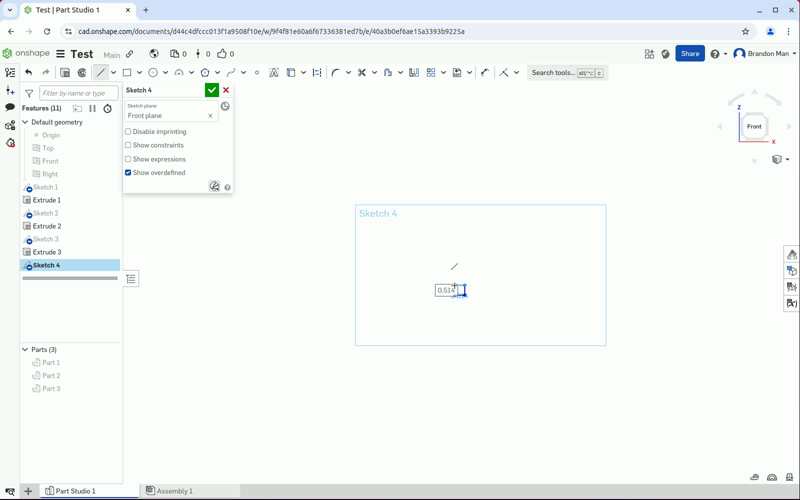
scroll(6)
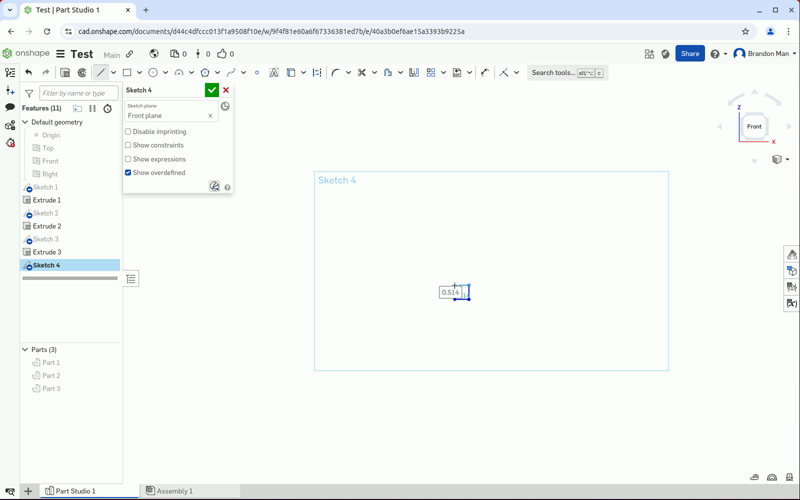
scroll(6)
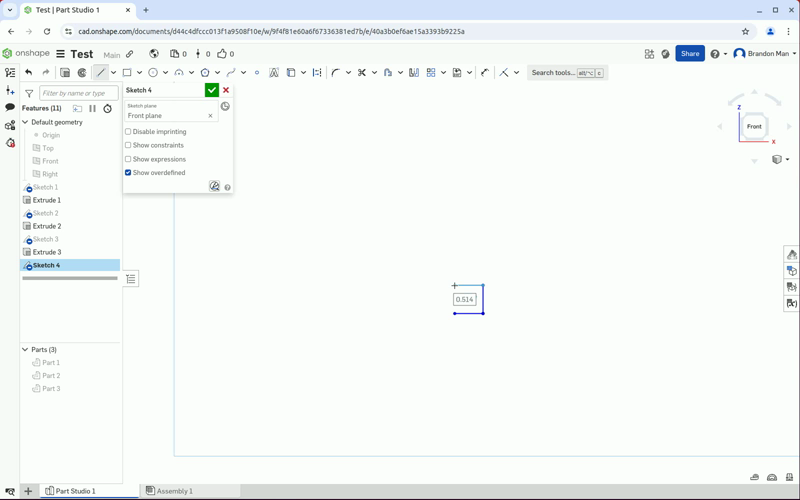
click(454, 285)
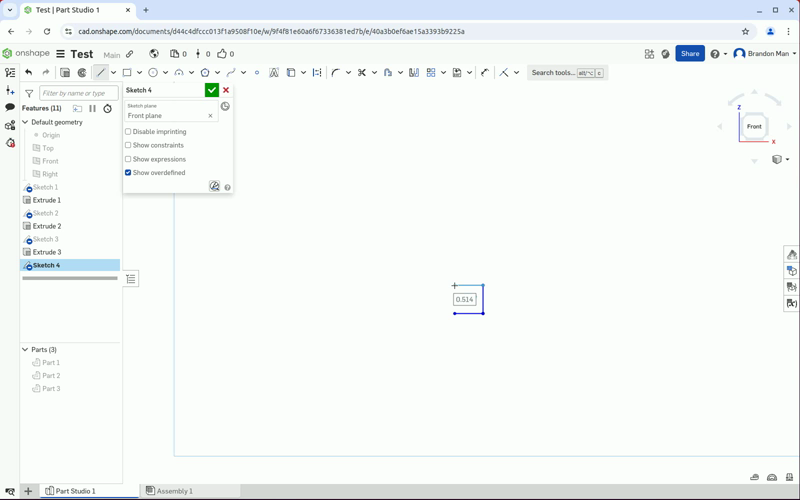
scroll(-6)
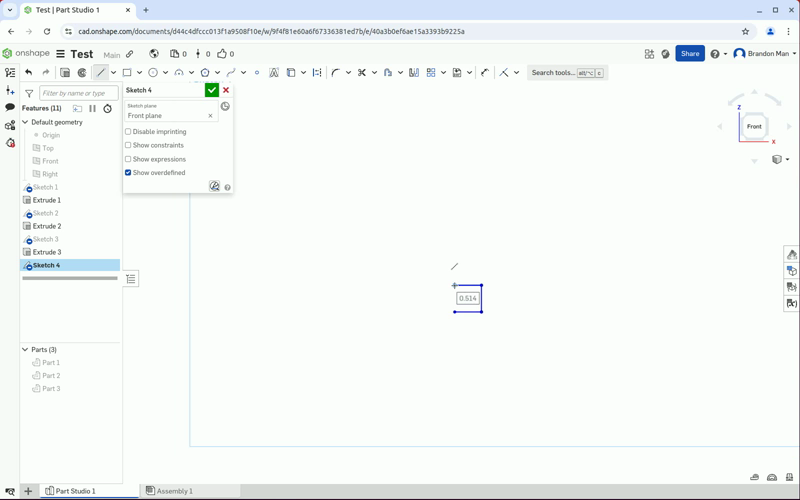
scroll(-6)
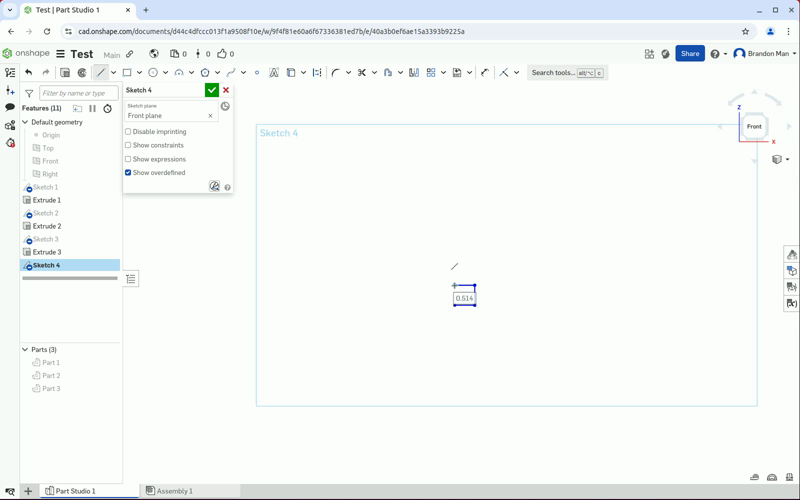
scroll(-6)
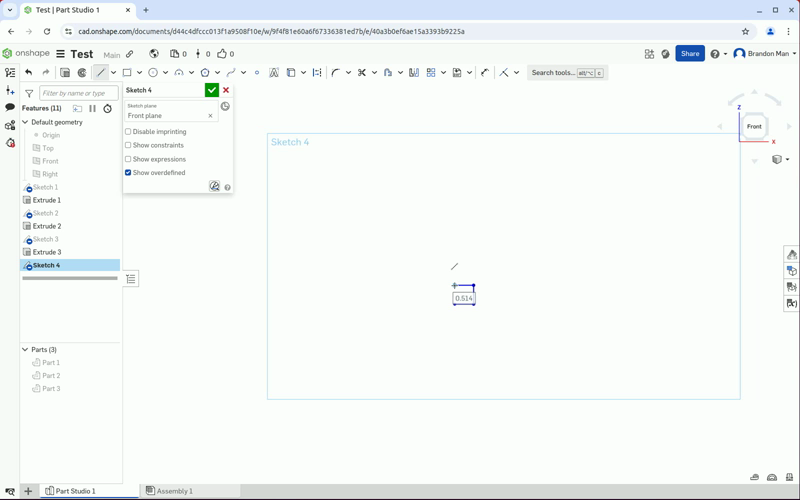
scroll(-6)
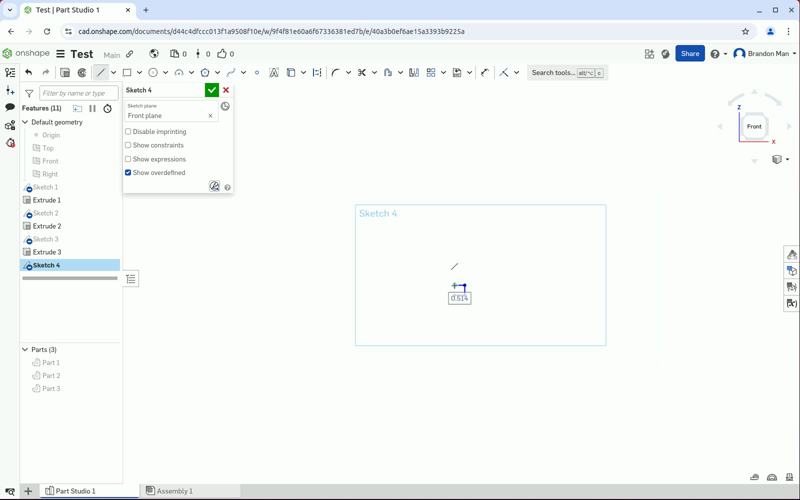
scroll(-6)
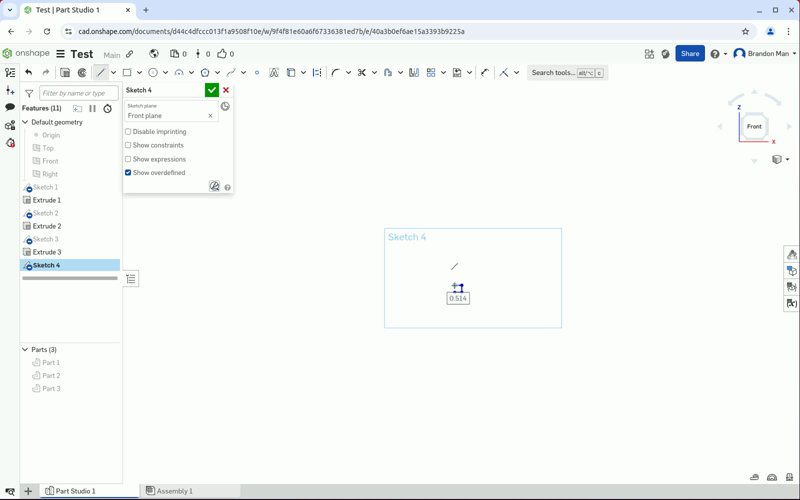
scroll(-6)
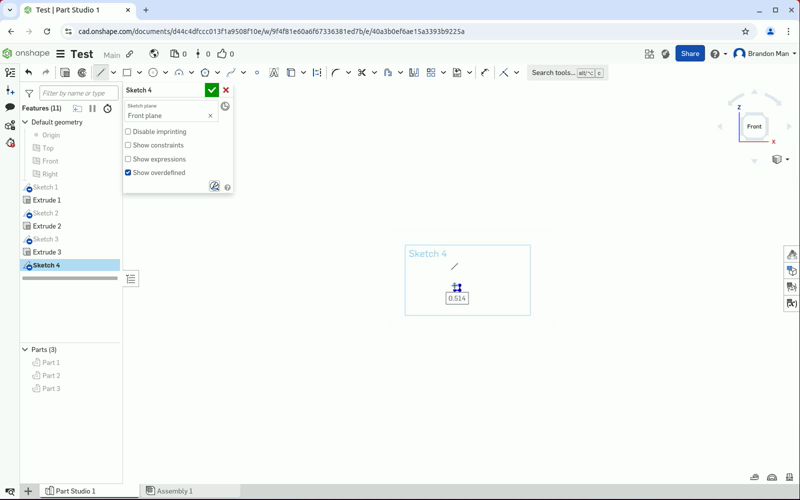
scroll(-6)
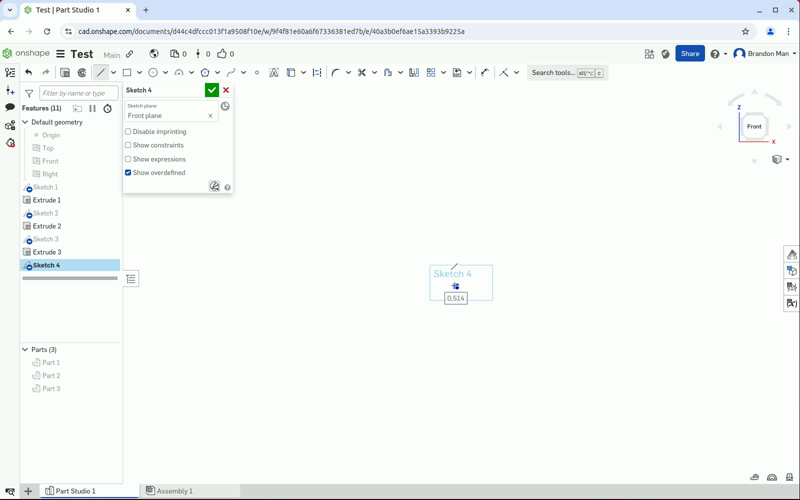
key_up(shift)
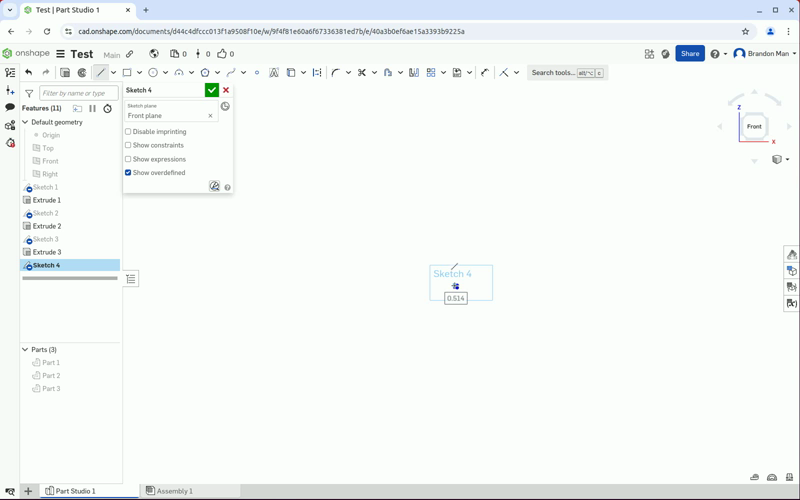
mouse_move(484, 285)
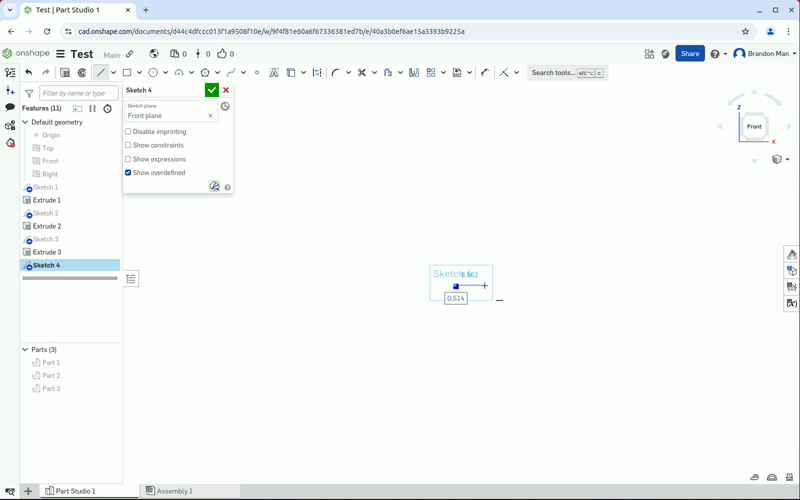
key_down(shift)
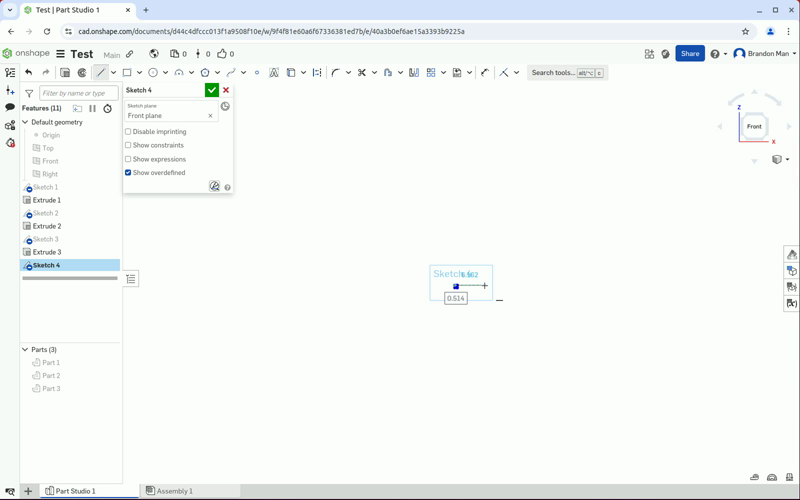
mouse_move(454, 287)
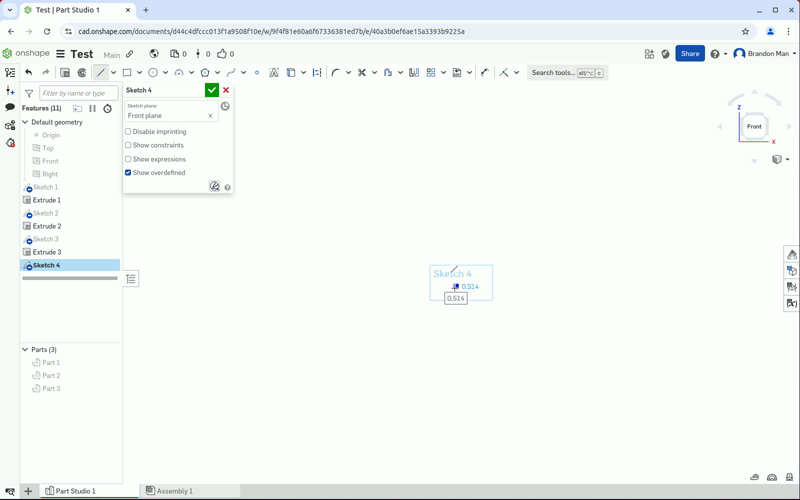
scroll(6)
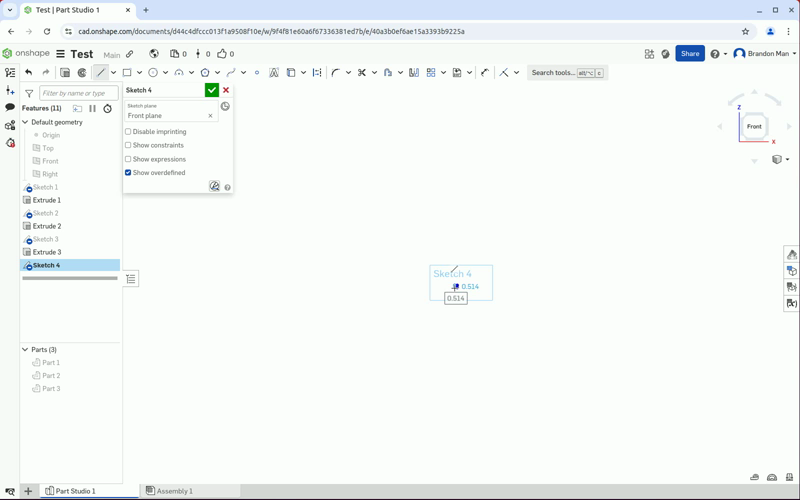
scroll(6)
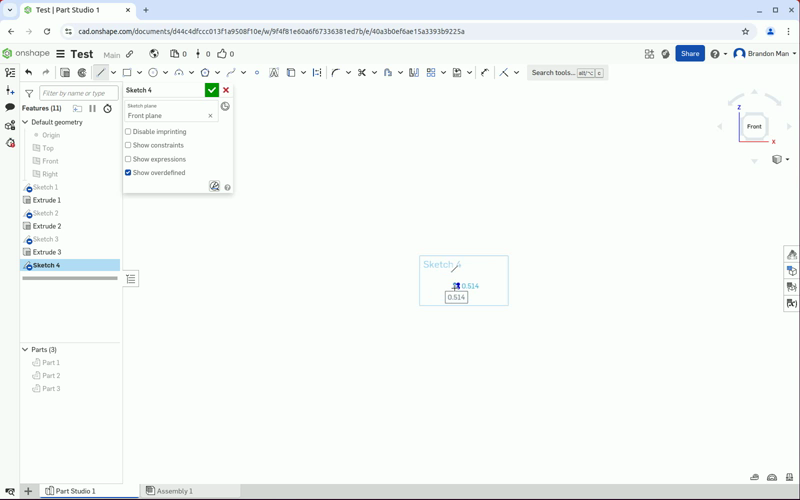
scroll(6)
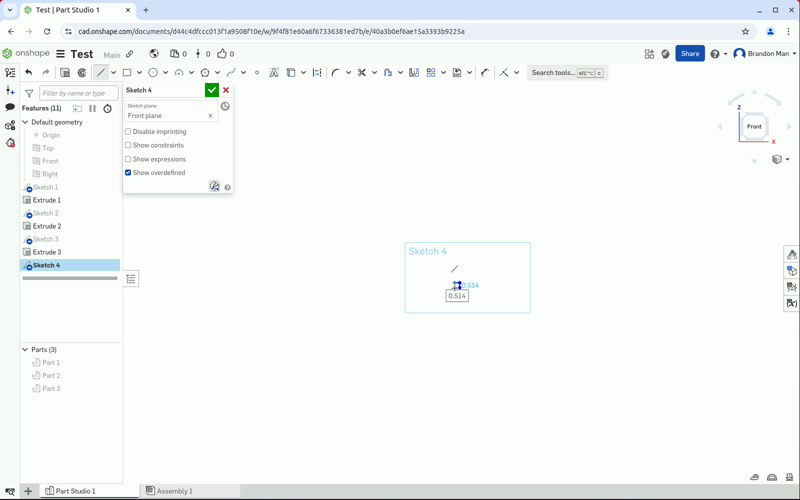
scroll(6)
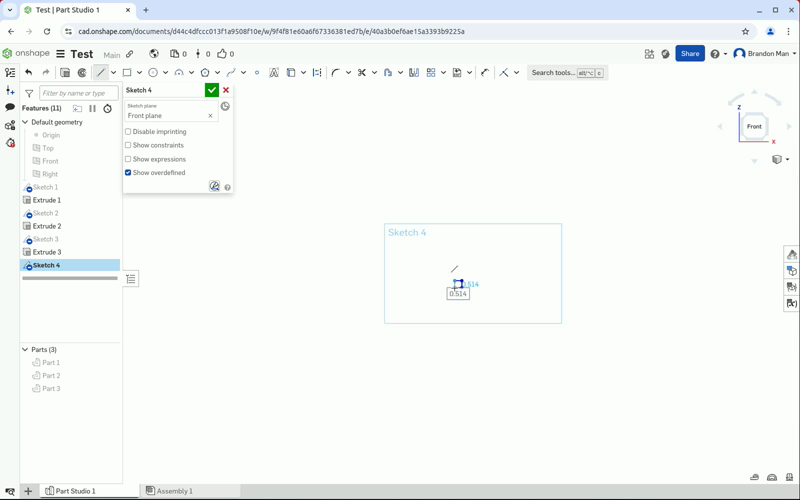
scroll(6)
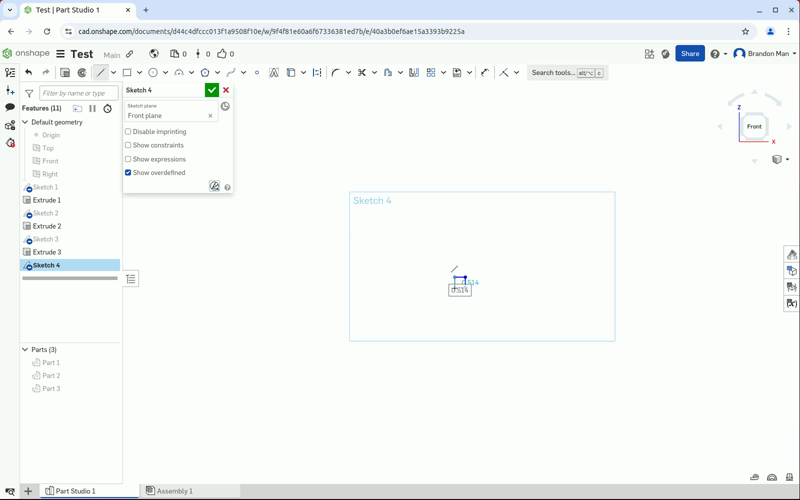
scroll(6)
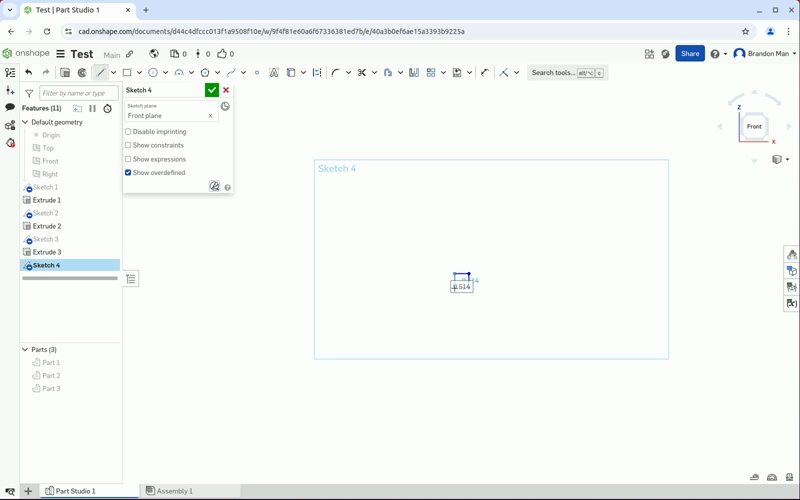
scroll(6)
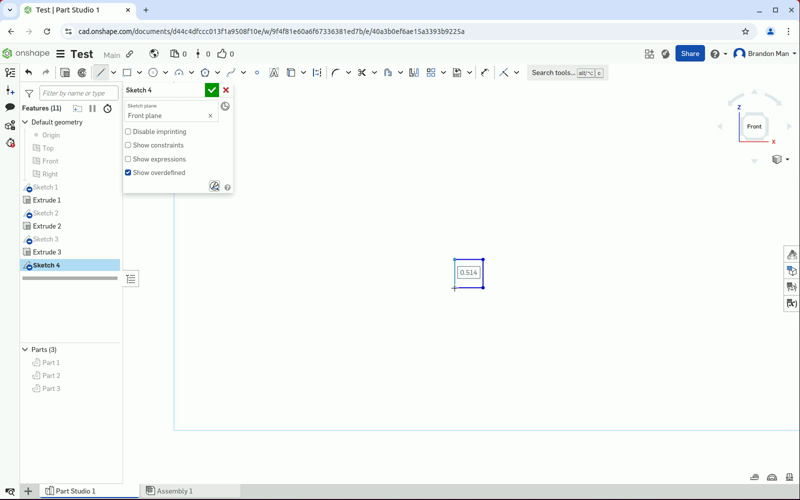
key_up(shift)
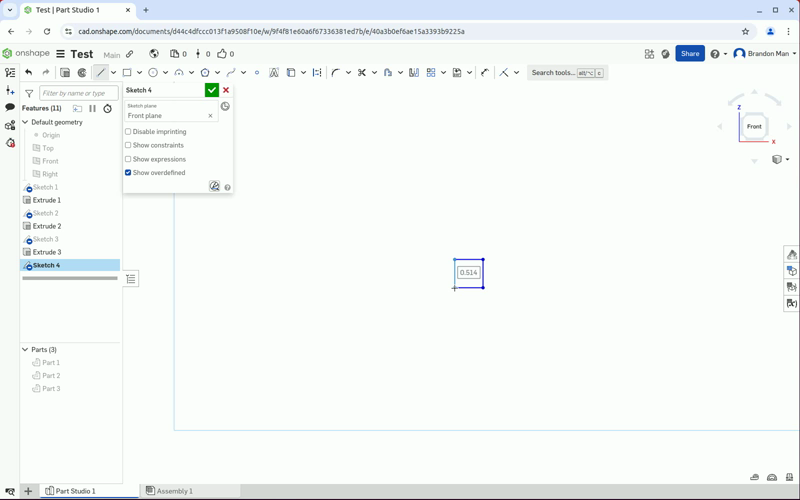
click(454, 287)
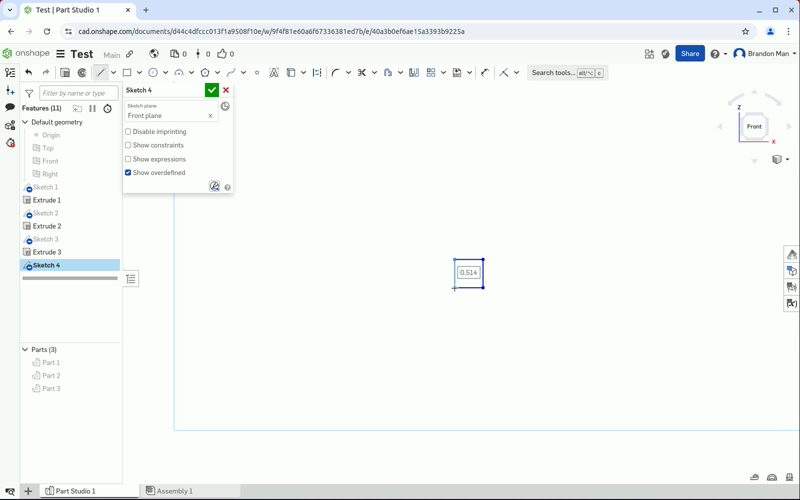
scroll(-6)
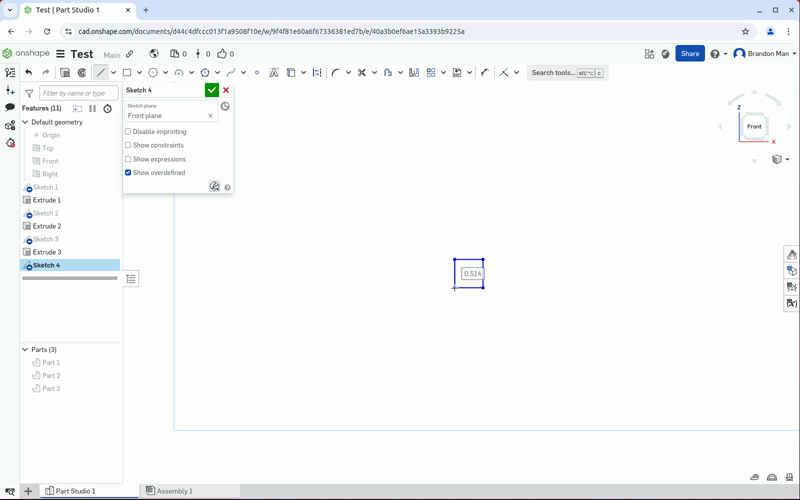
scroll(-6)
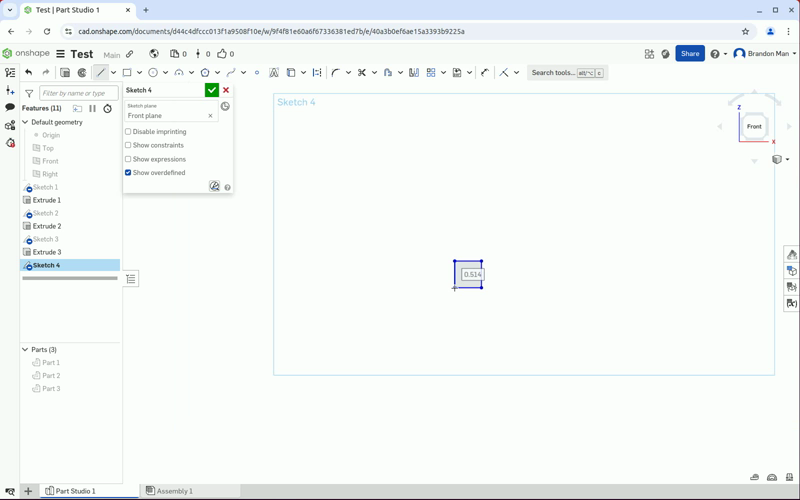
scroll(-6)
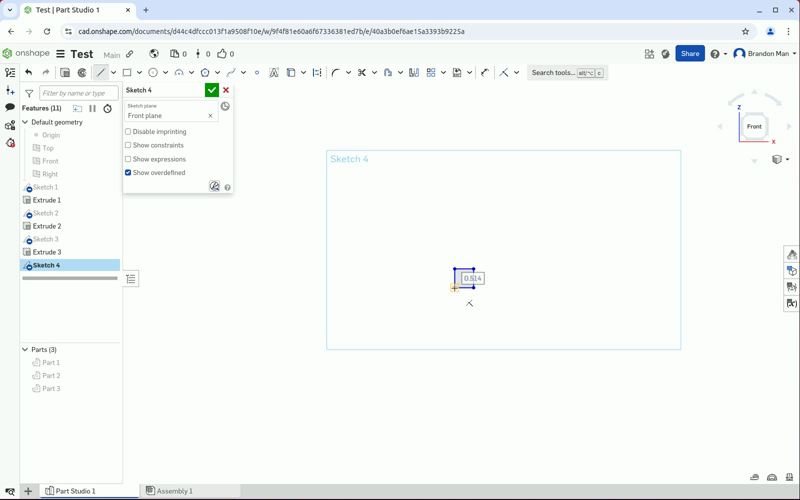
scroll(-6)
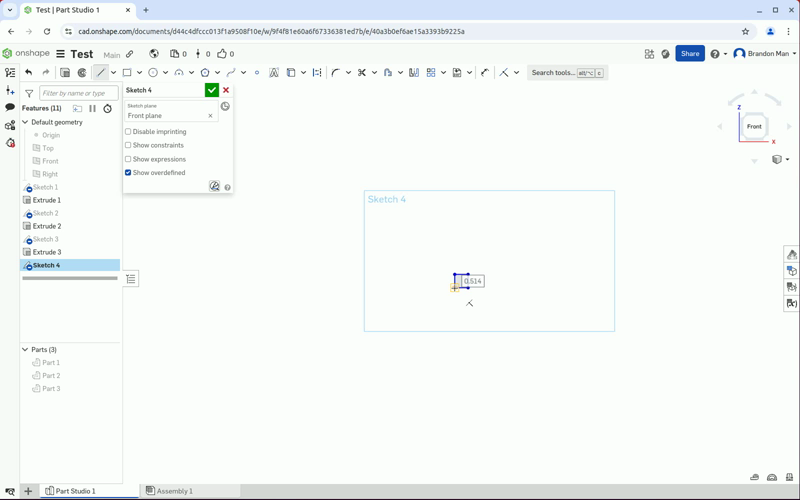
scroll(-6)
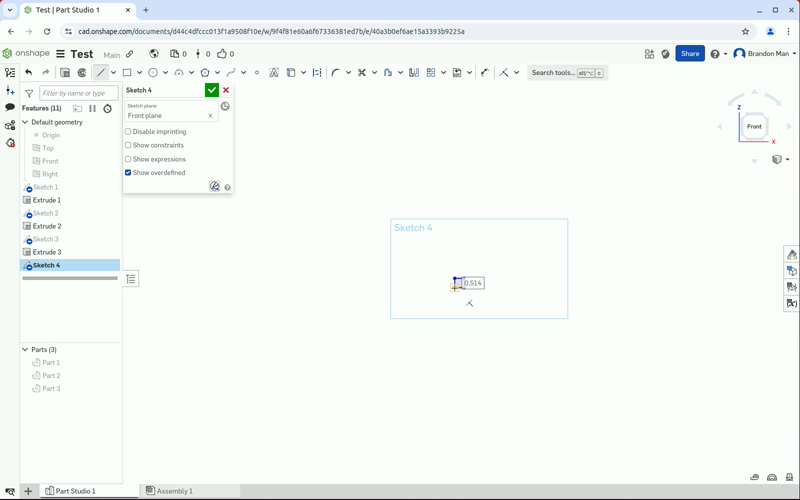
scroll(-6)
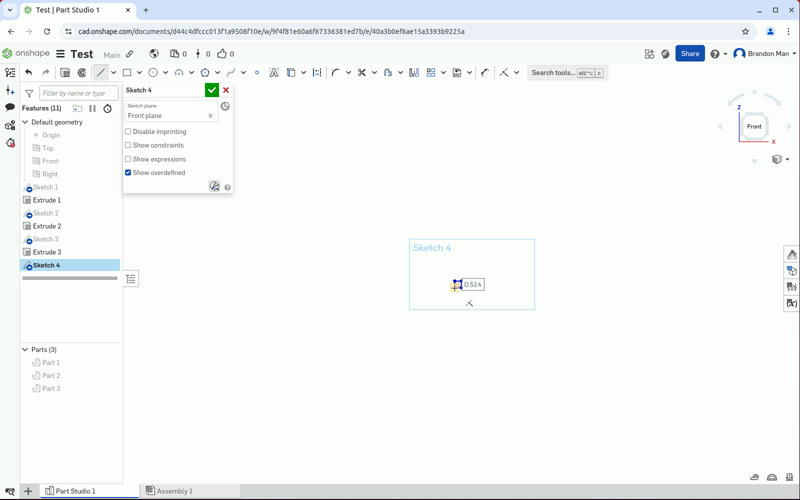
scroll(-6)
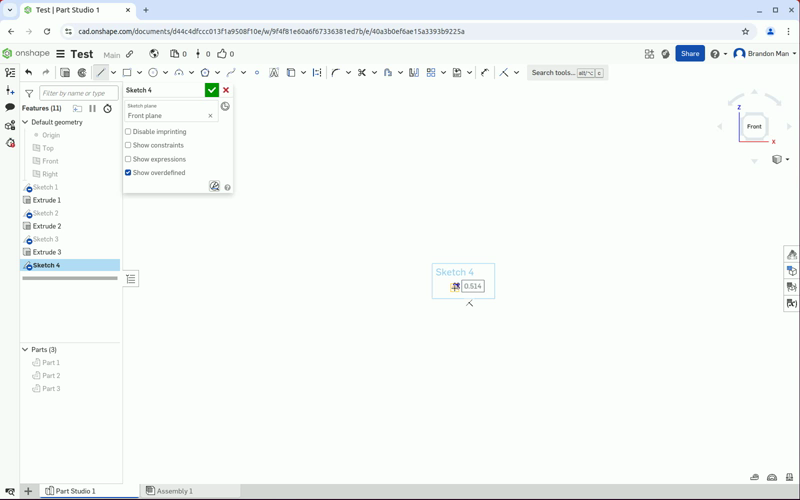
key(esc)
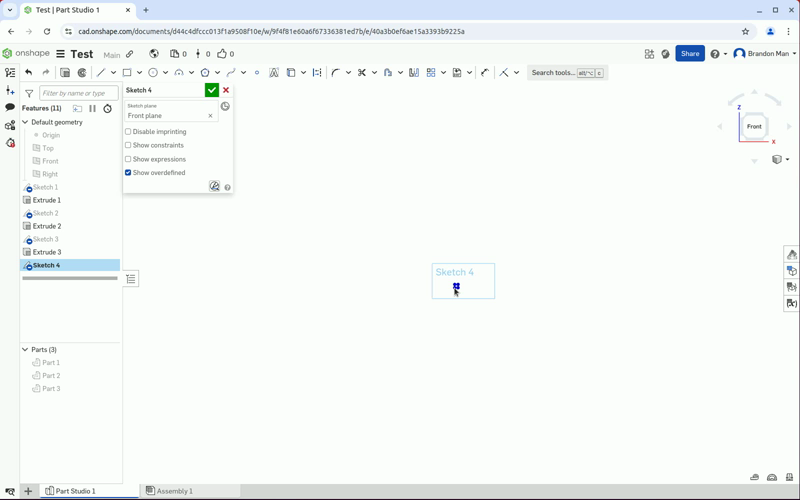
mouse_move(457, 286)
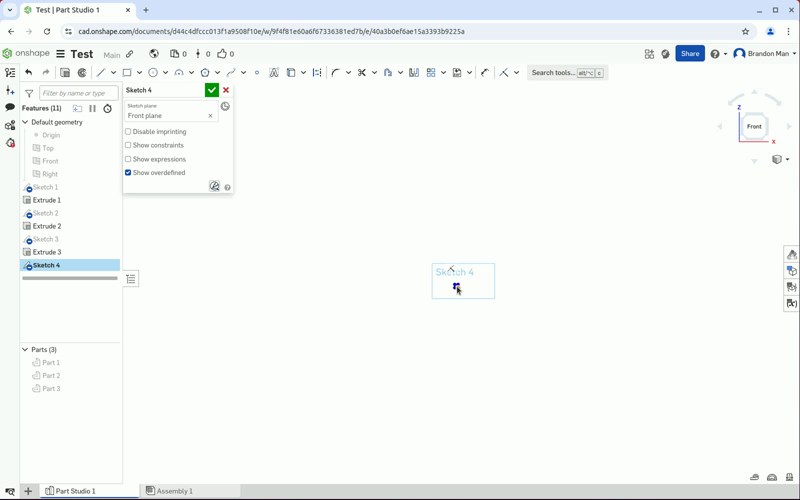
scroll(6)
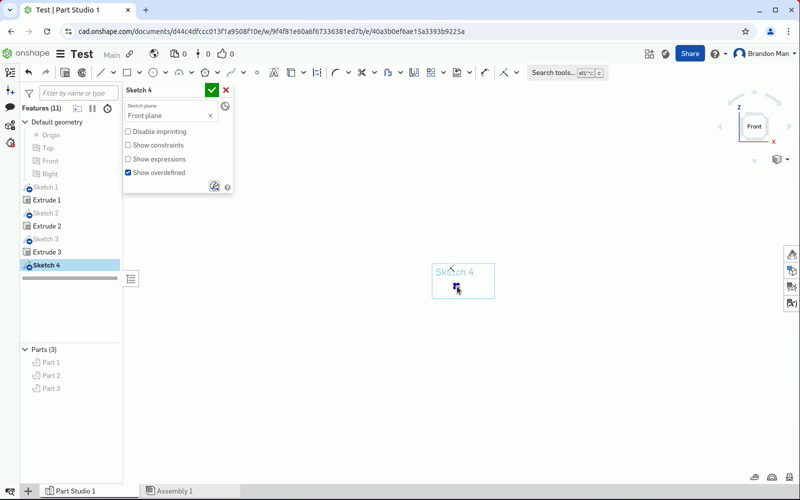
scroll(6)
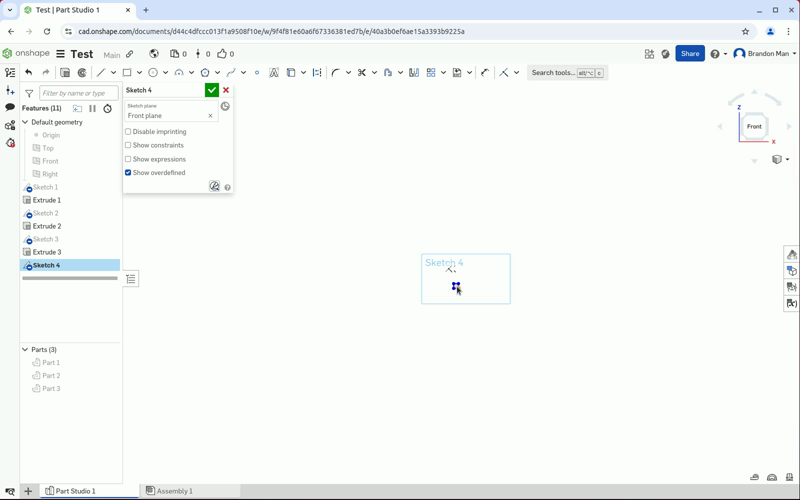
scroll(6)
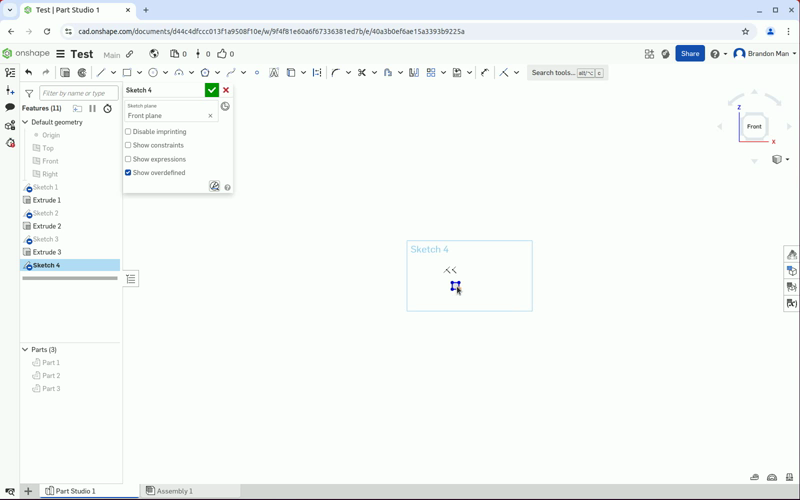
scroll(6)
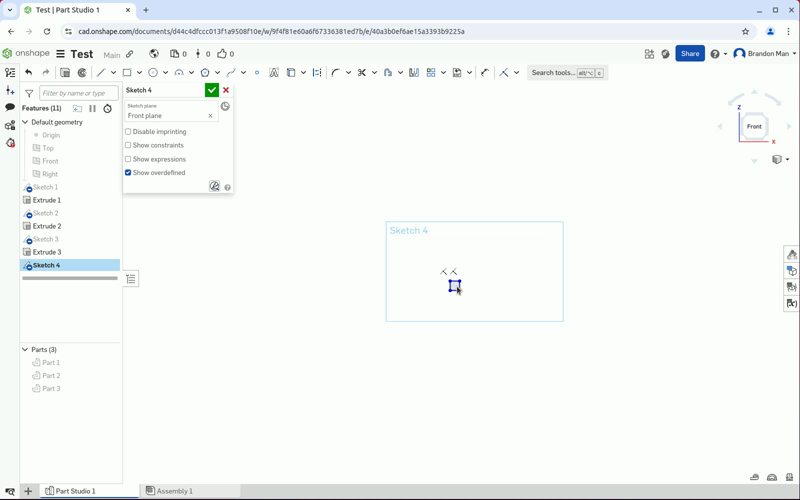
scroll(6)
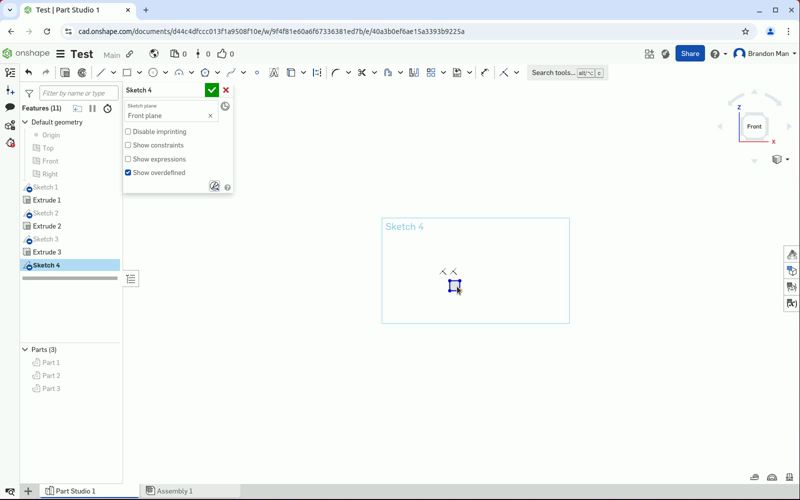
scroll(6)
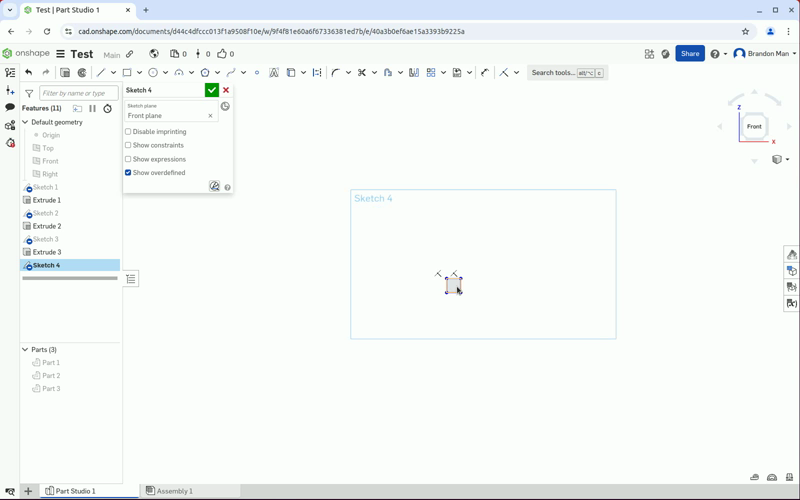
scroll(6)
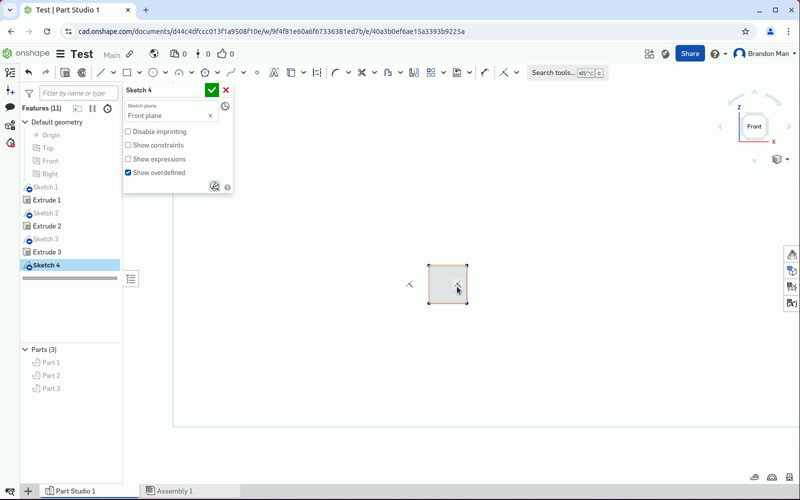
click(457, 286)
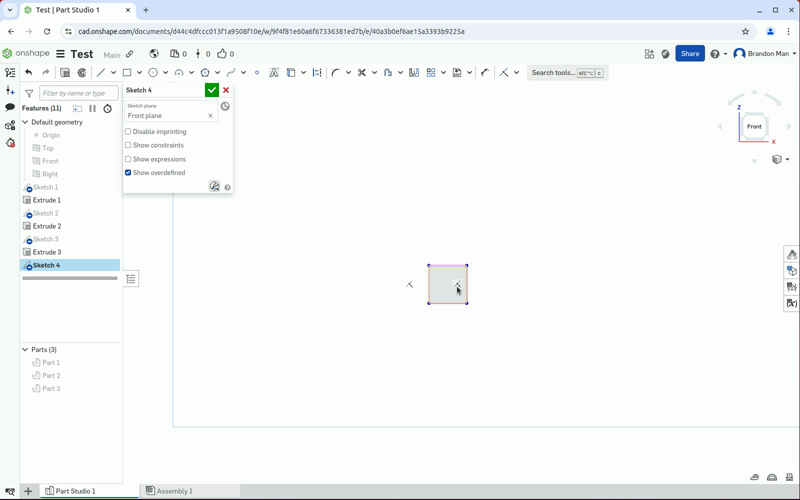
scroll(-6)
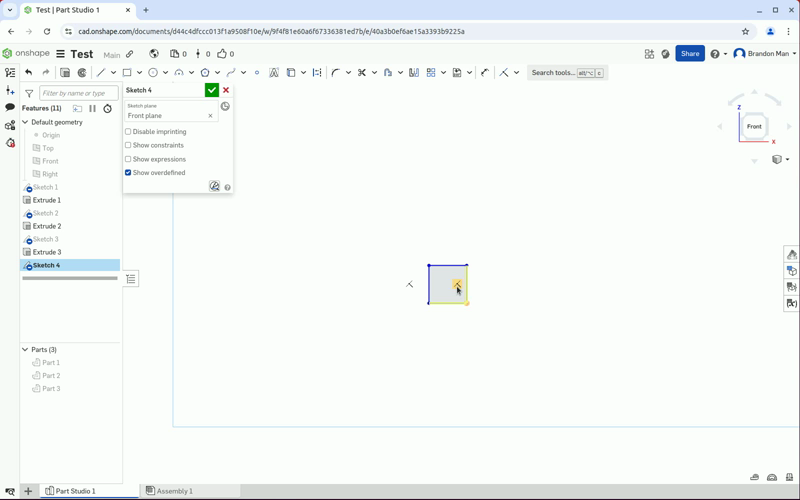
scroll(-6)
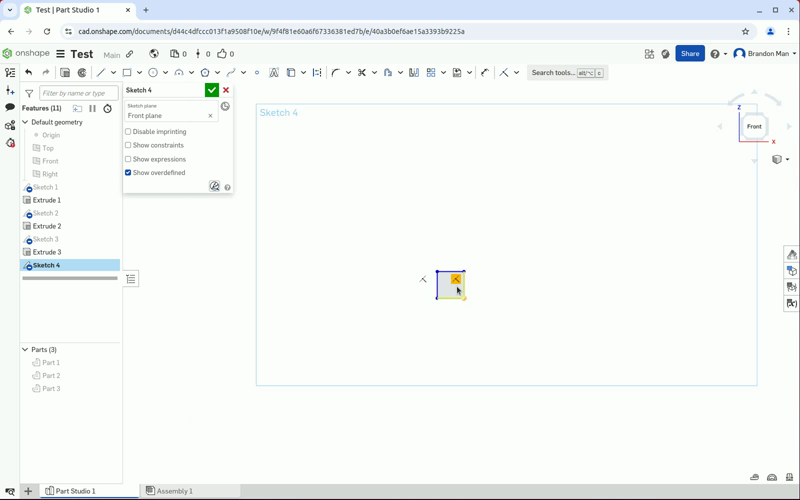
scroll(-6)
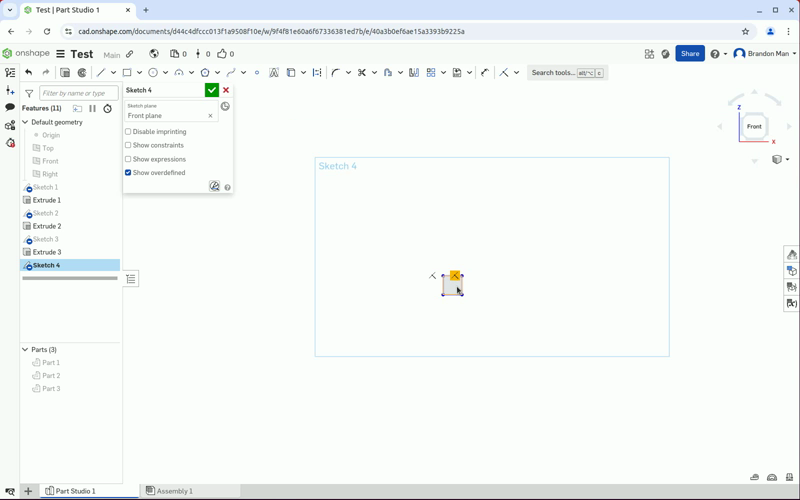
scroll(-6)
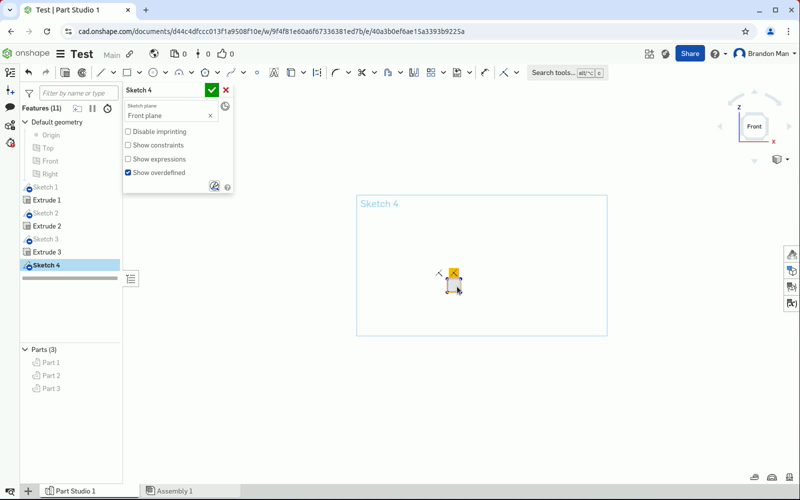
scroll(-6)
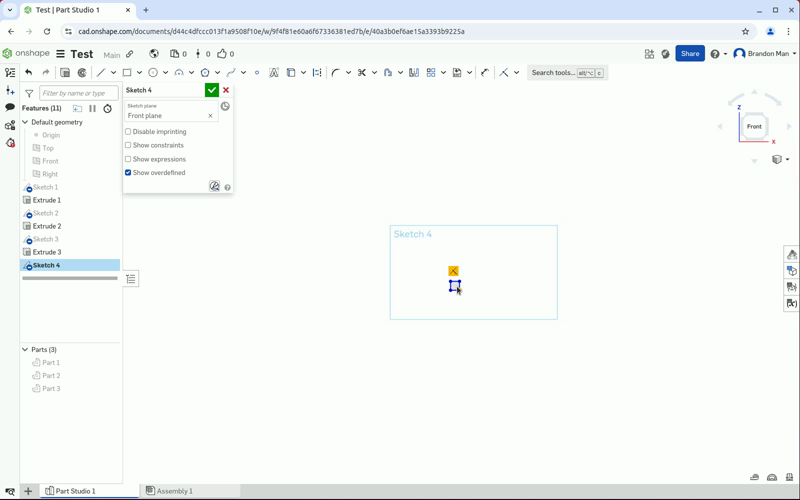
scroll(-6)
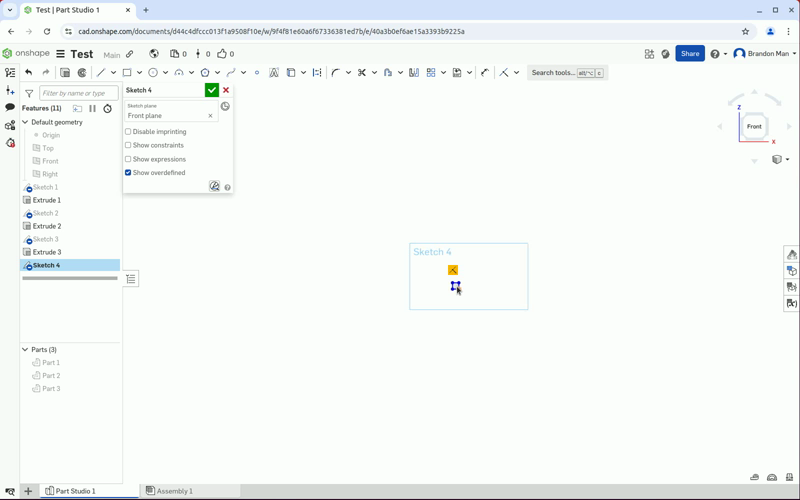
scroll(-6)
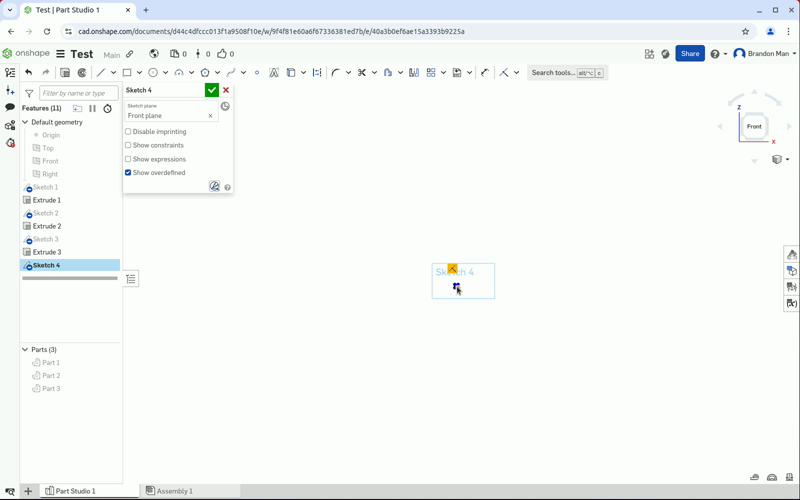
mouse_move(73, 352)
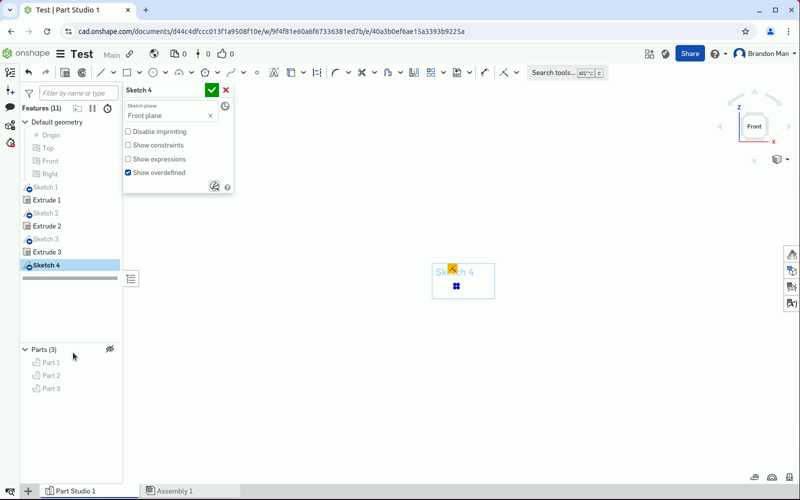
key(shift+y)
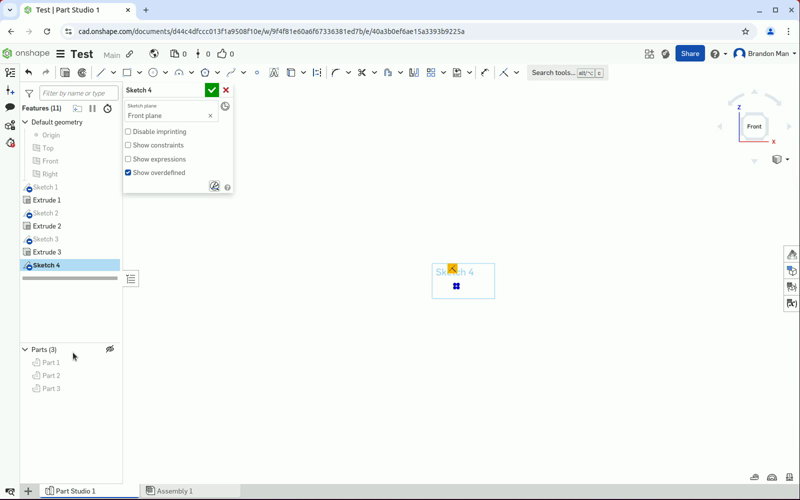
key(shift+e)
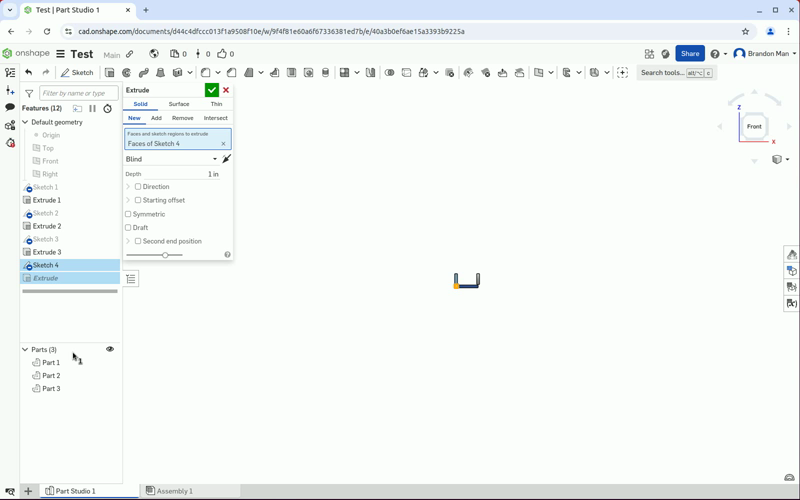
mouse_move(143, 106)
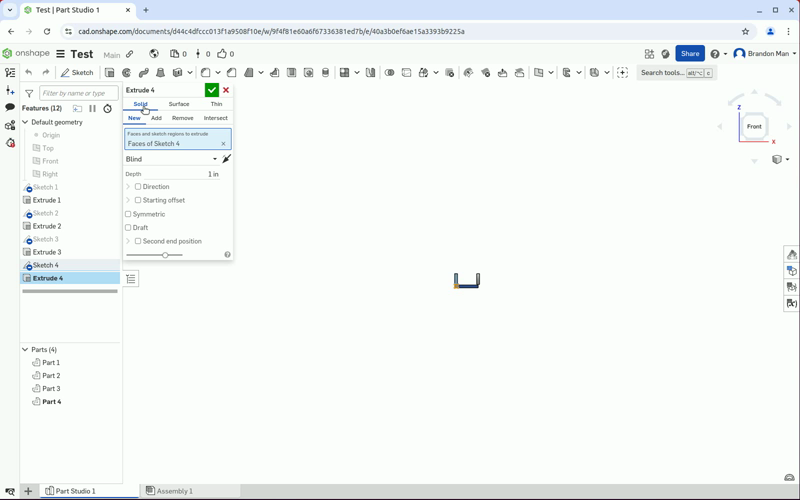
click(143, 106)
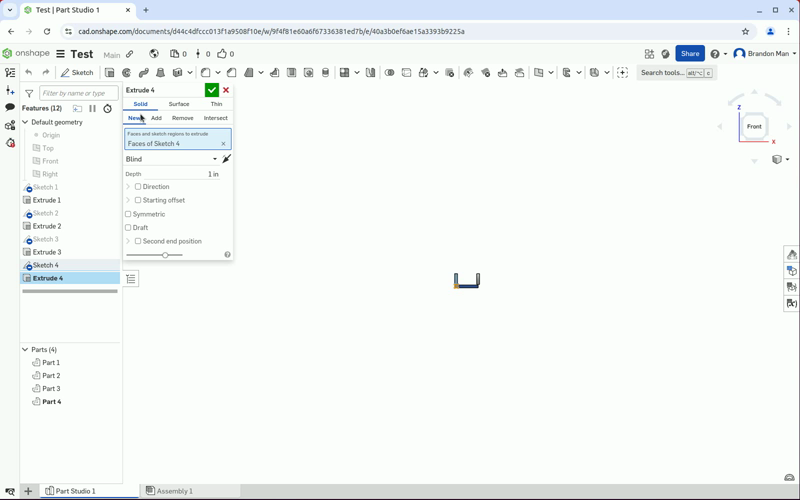
mouse_move(137, 120)
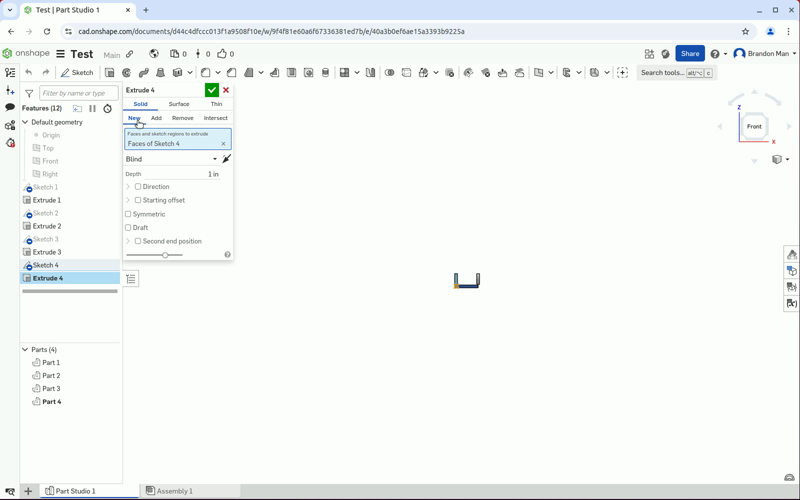
click(137, 120)
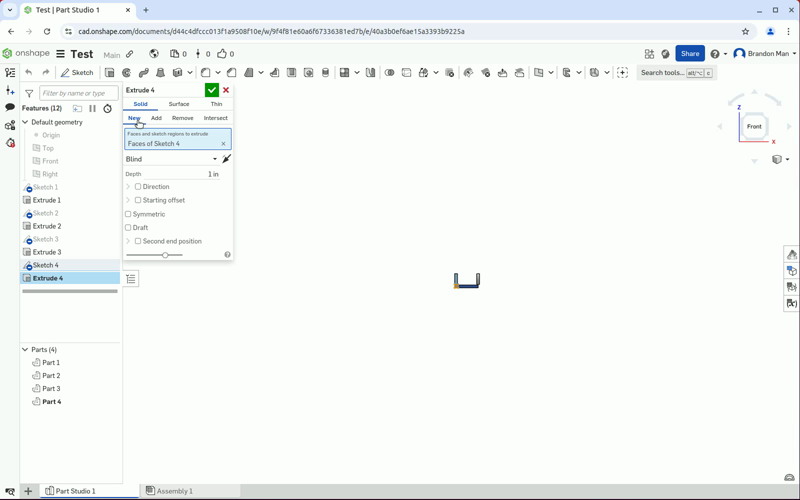
key(tab, 4)
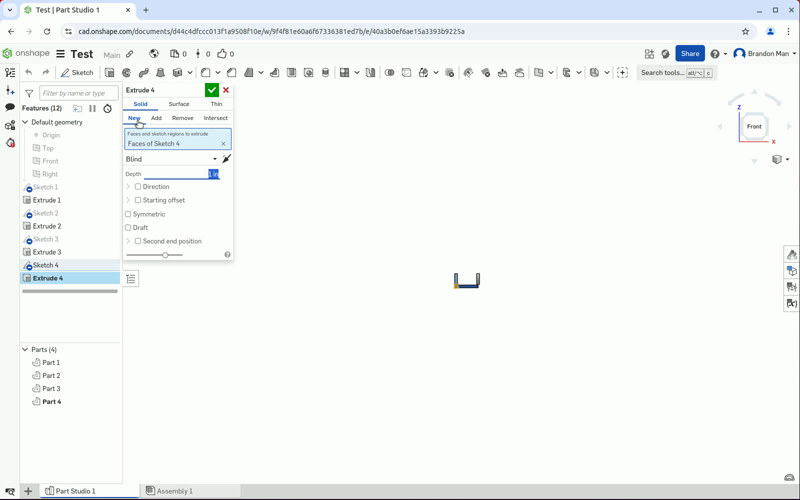
text(23.108)
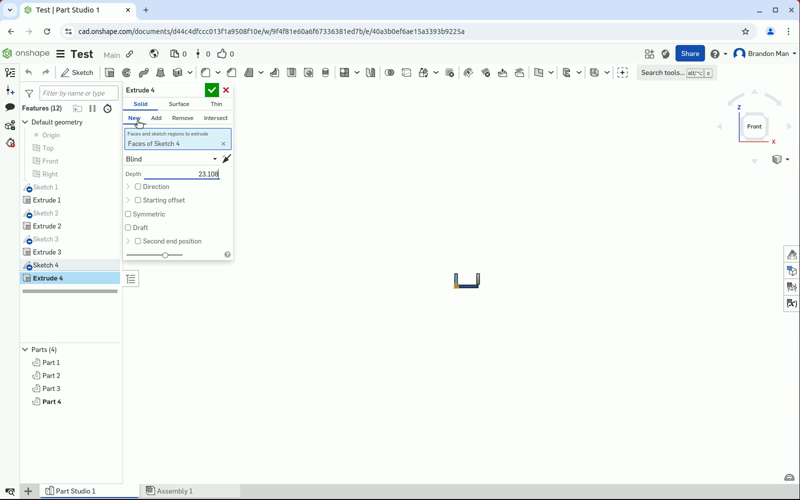
key(enter)
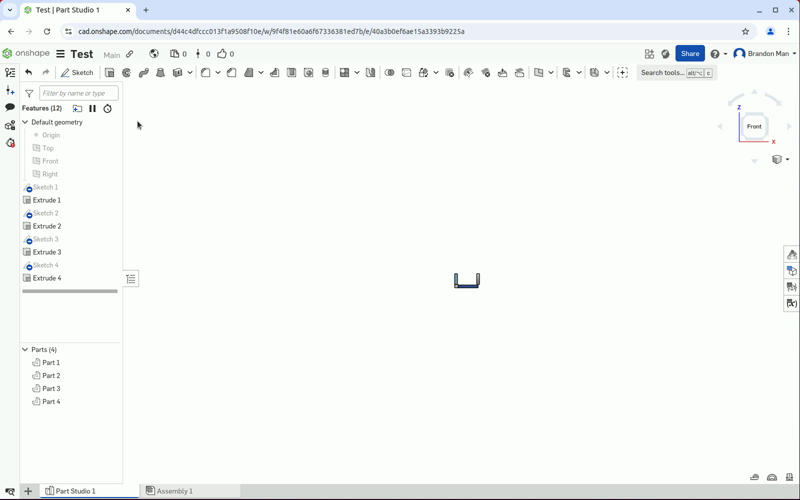
key(shift+h)
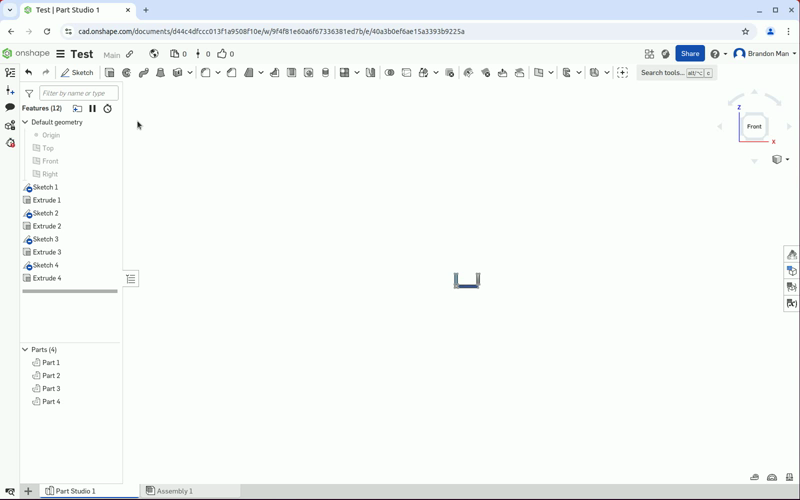
key(shift+h)
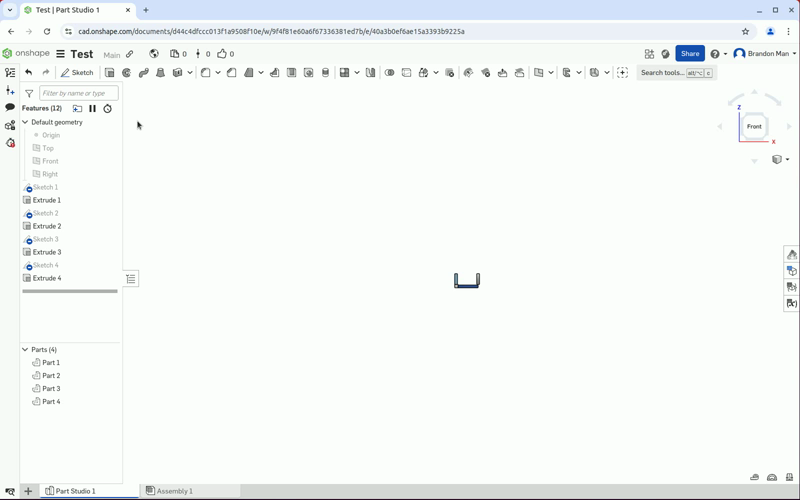
mouse_move(73, 189)
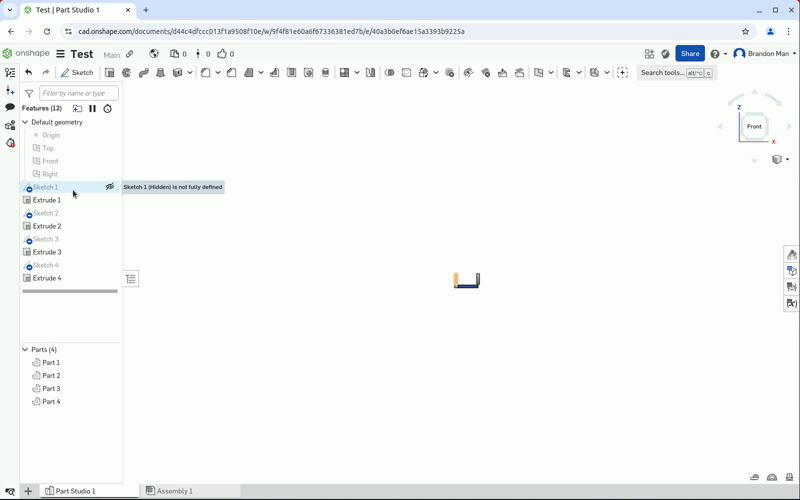
click(73, 189)
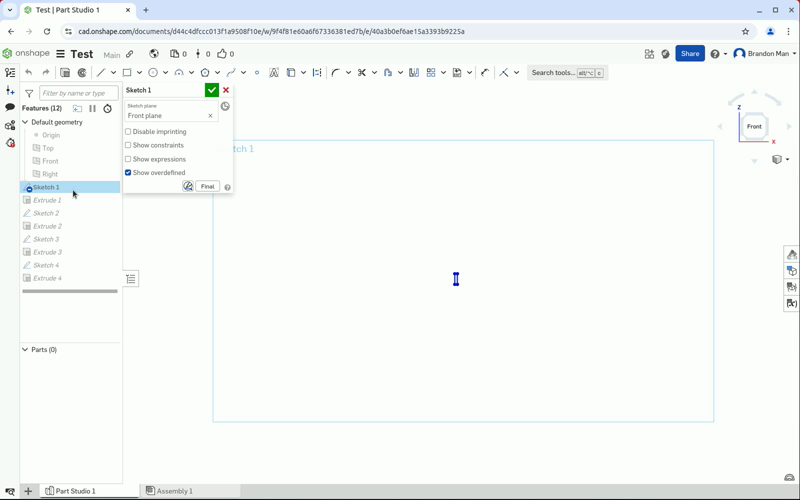
mouse_move(229, 92)
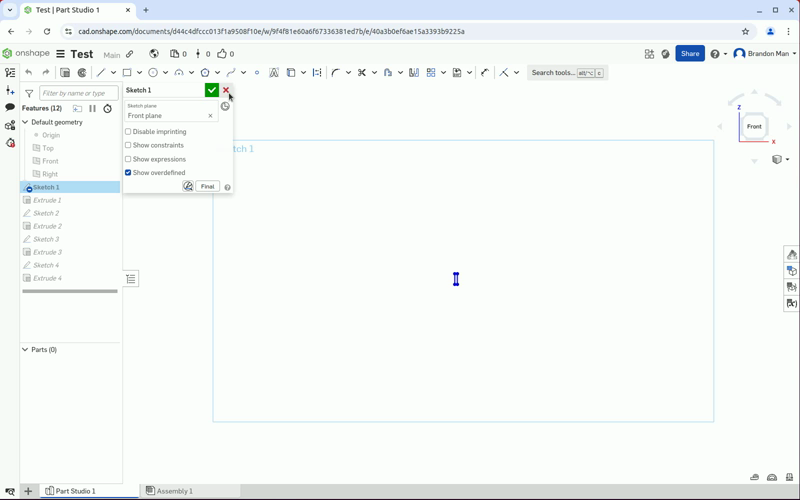
click(229, 92)
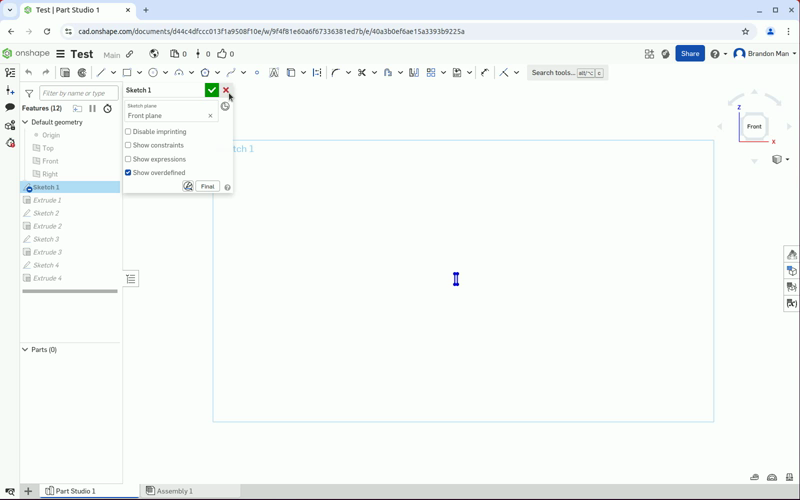
key(shift+s)
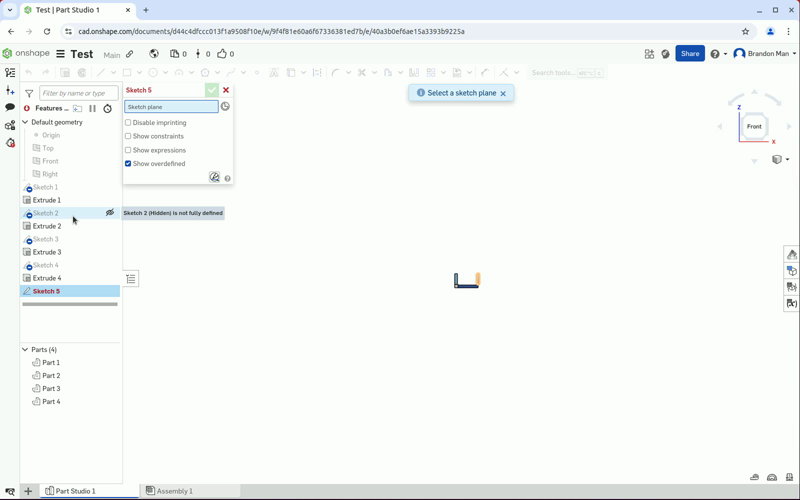
scroll(3)
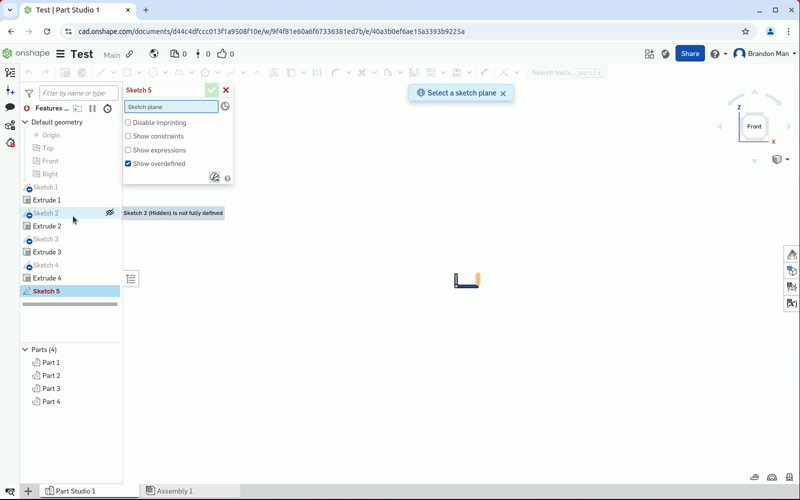
mouse_move(73, 163)
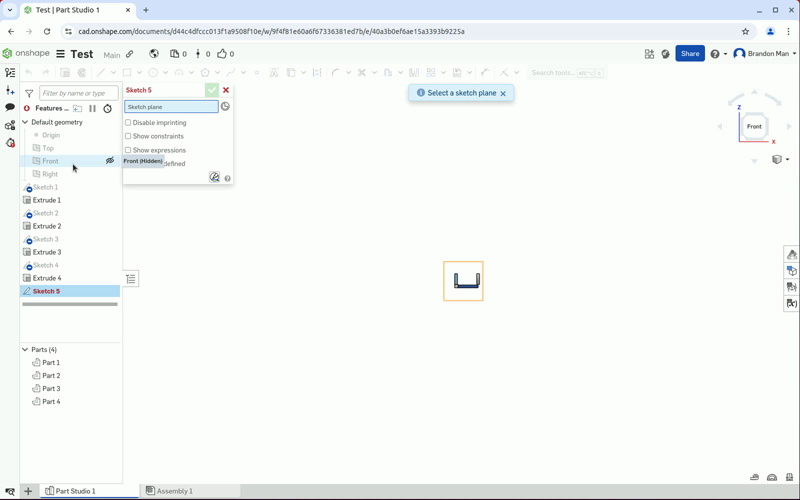
click(73, 163)
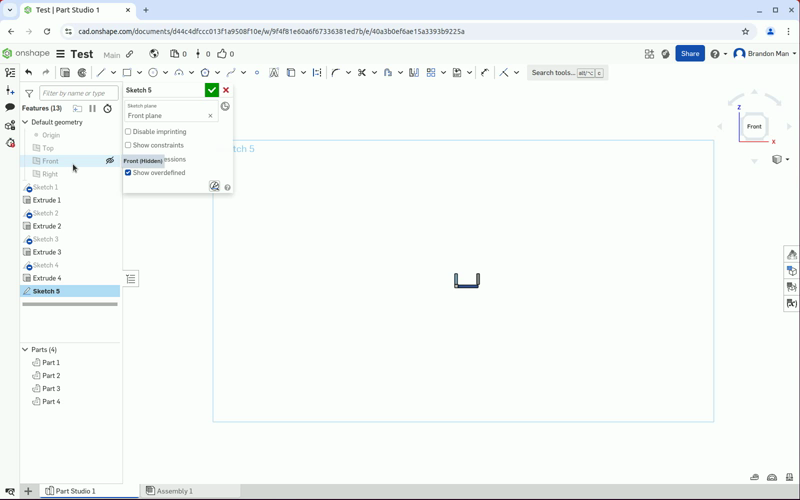
mouse_move(73, 352)
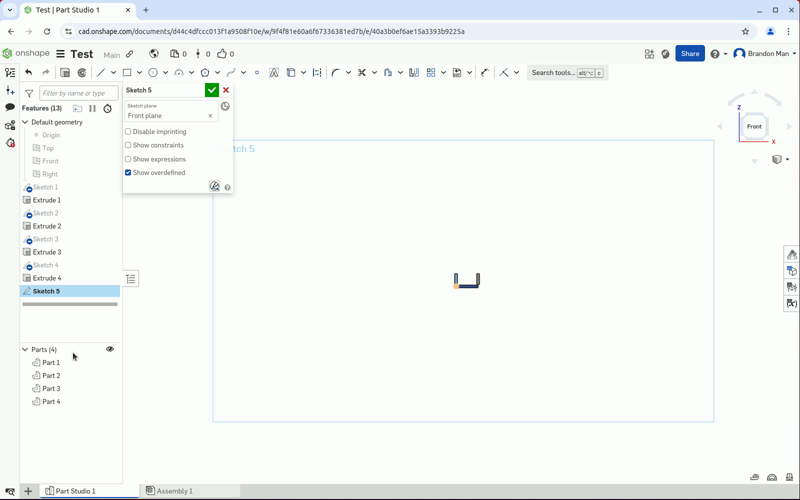
key(y)
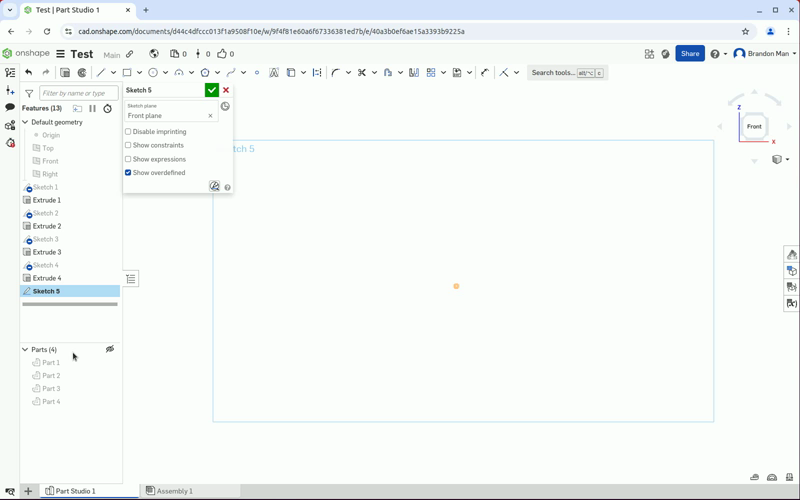
key(l)
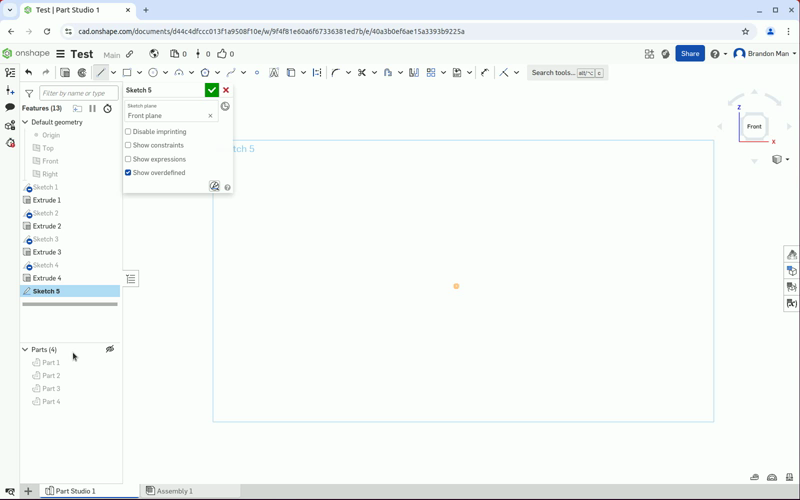
key_down(shift)
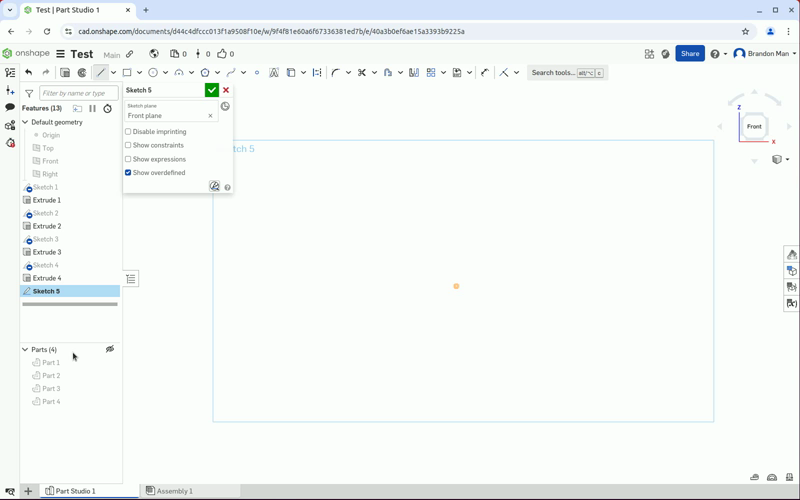
mouse_move(471, 287)
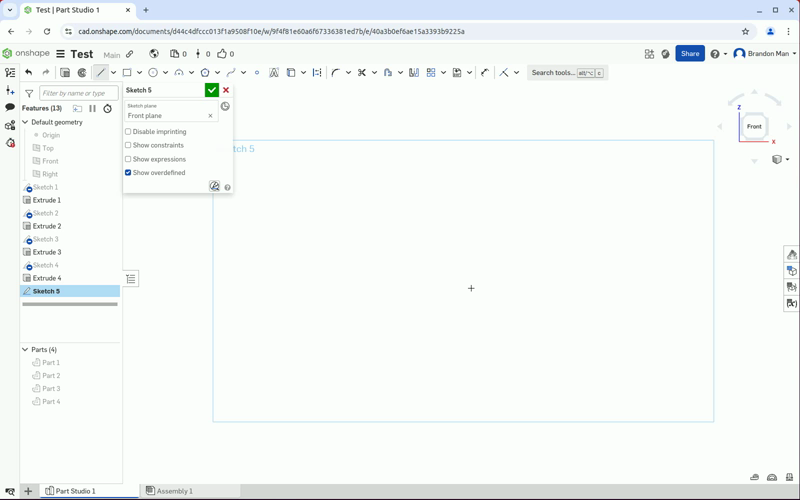
click(471, 287)
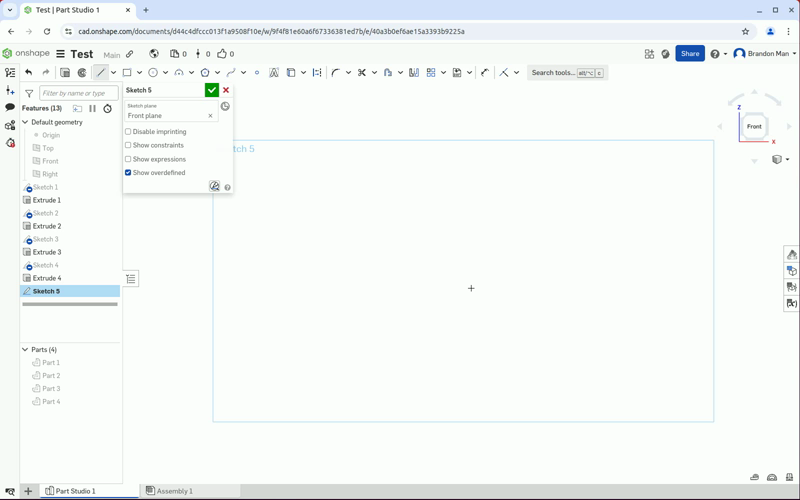
key_up(shift)
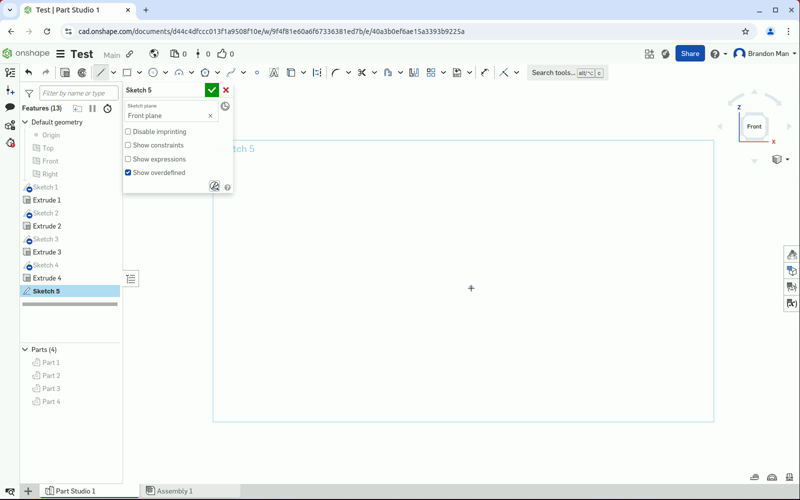
key_down(shift)
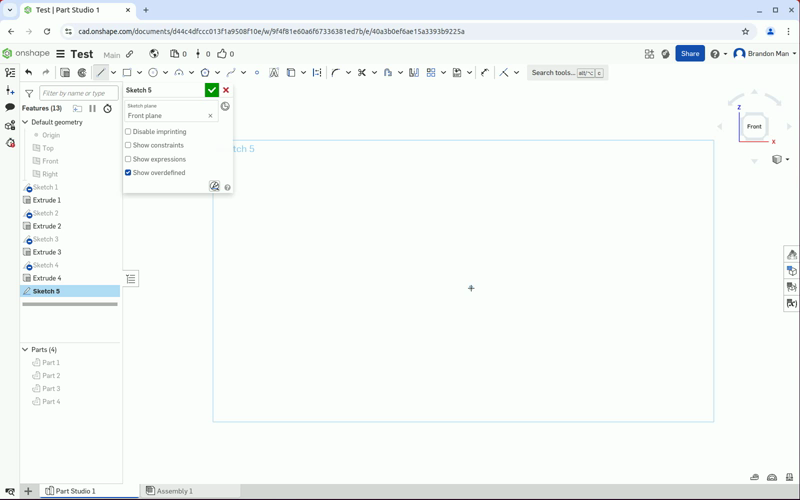
mouse_move(501, 287)
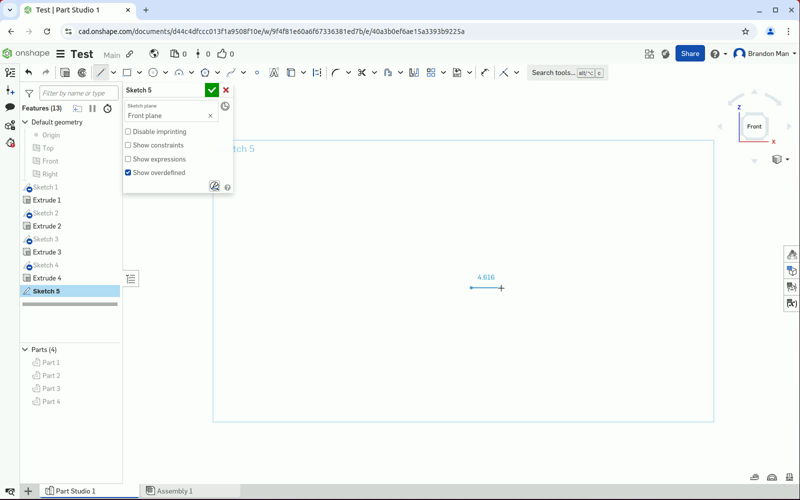
mouse_move(473, 287)
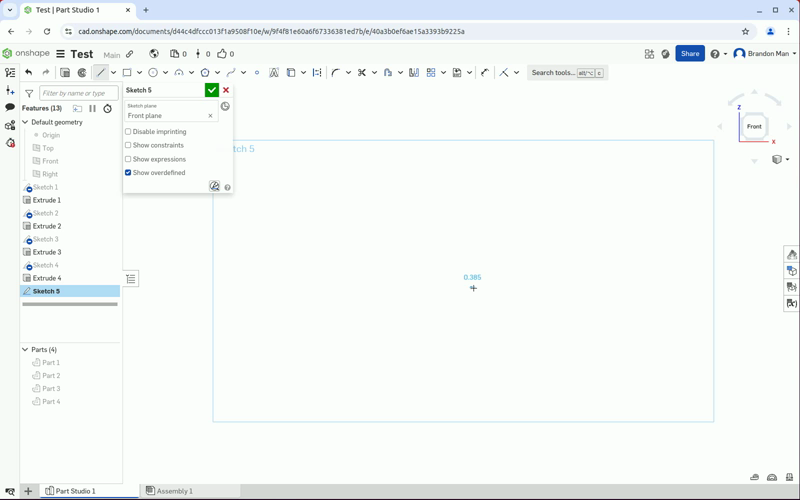
scroll(6)
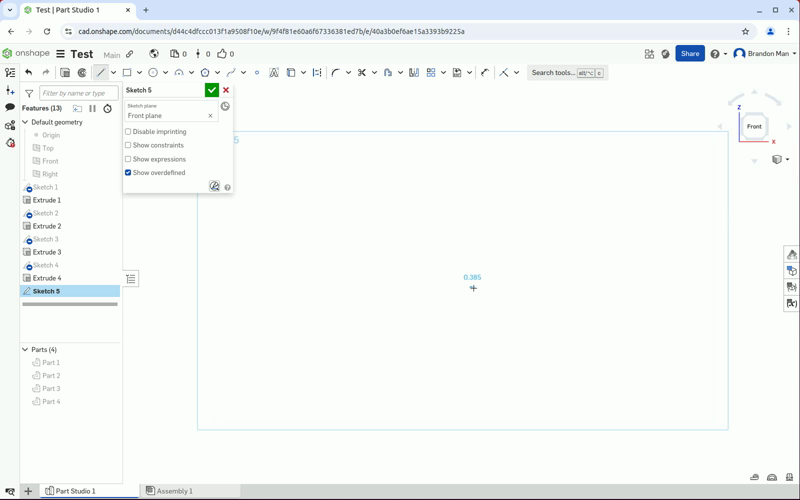
scroll(6)
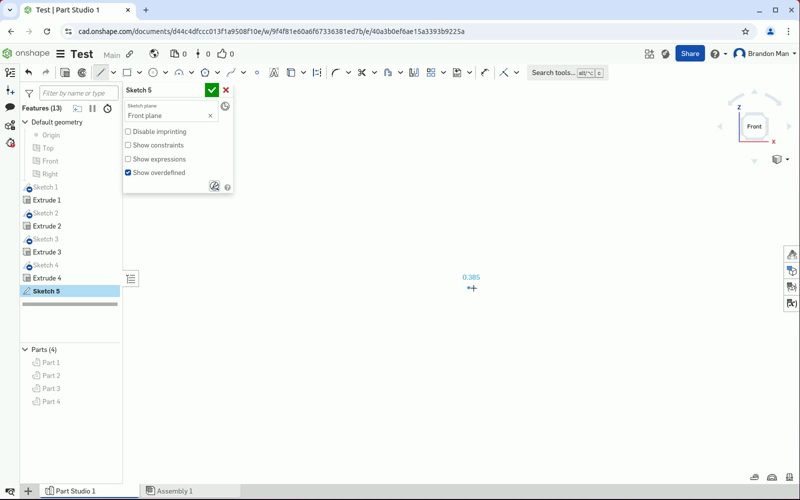
scroll(6)
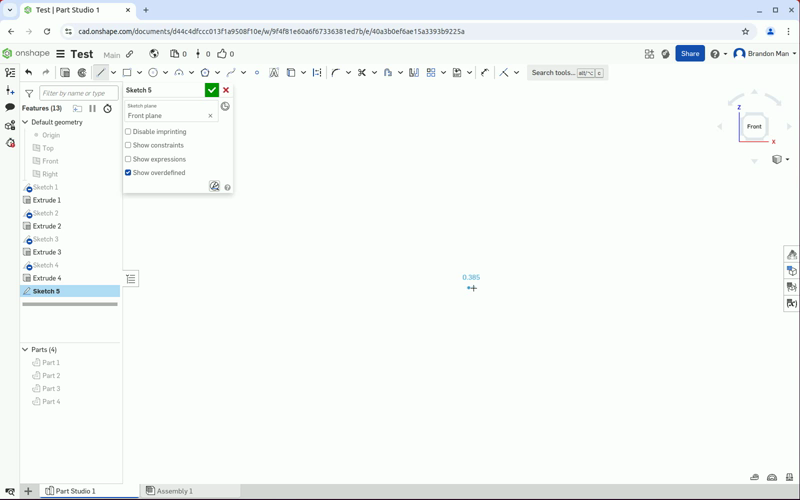
scroll(6)
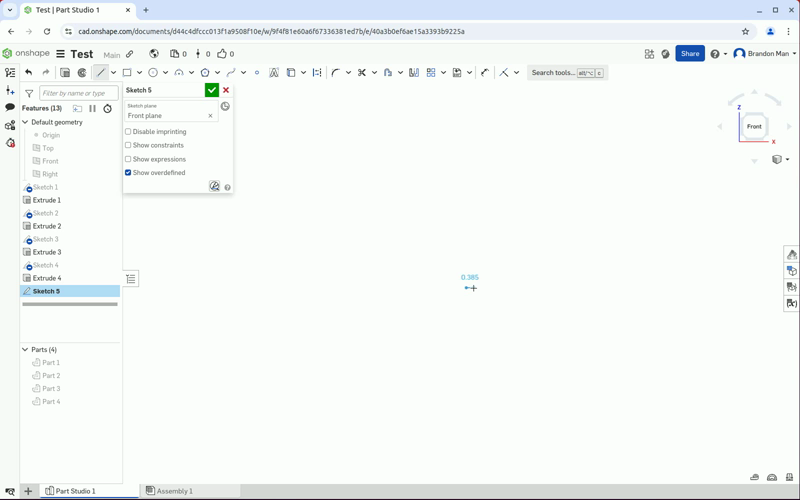
scroll(6)
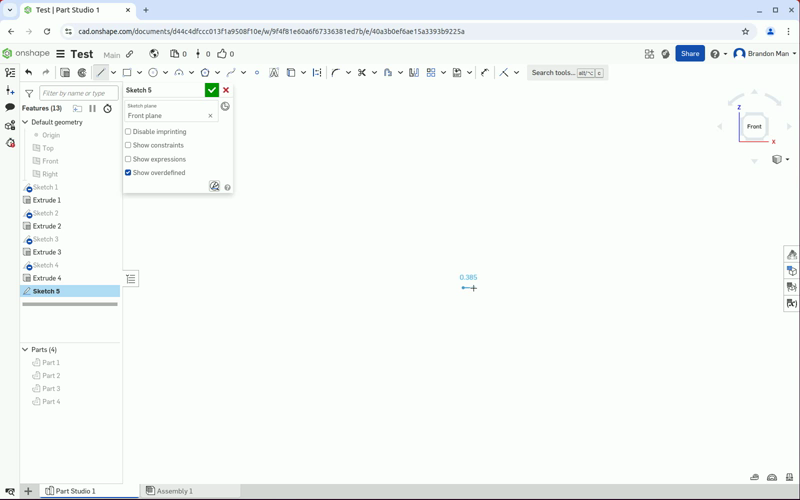
scroll(6)
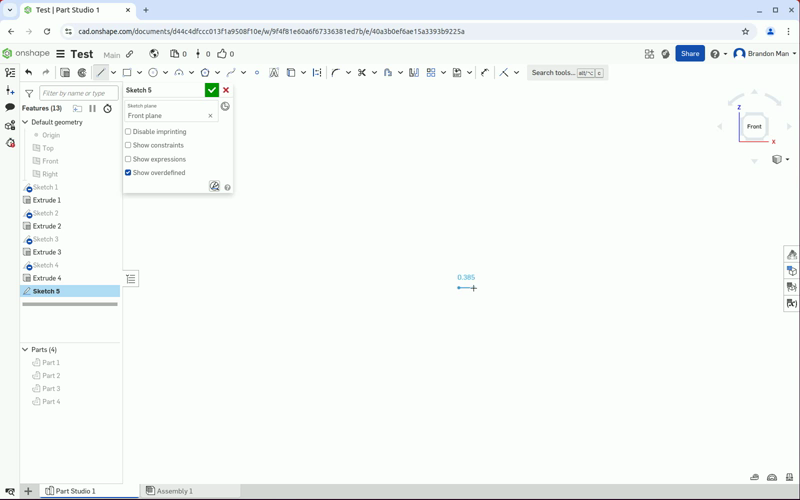
scroll(6)
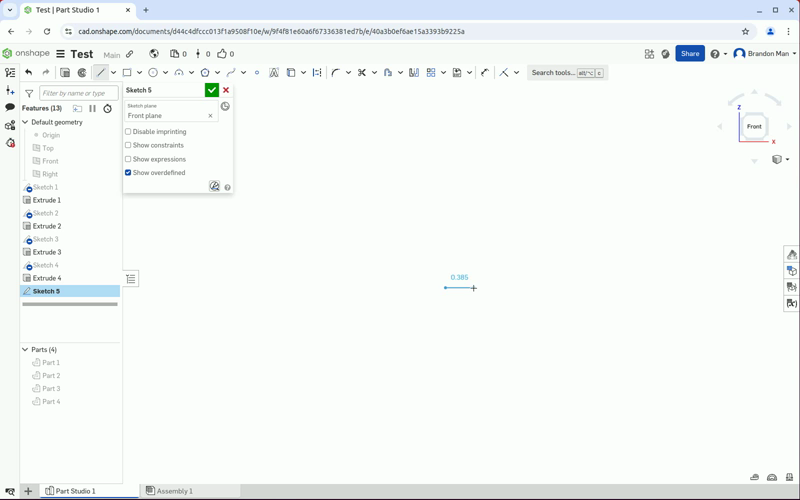
click(473, 287)
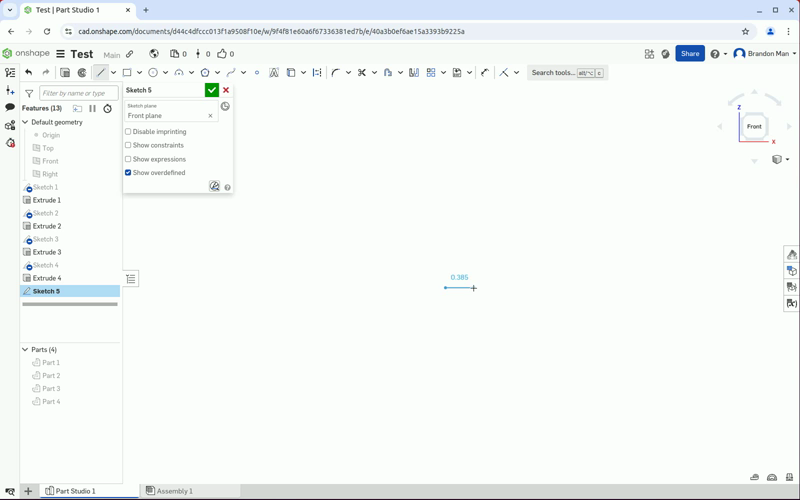
scroll(-6)
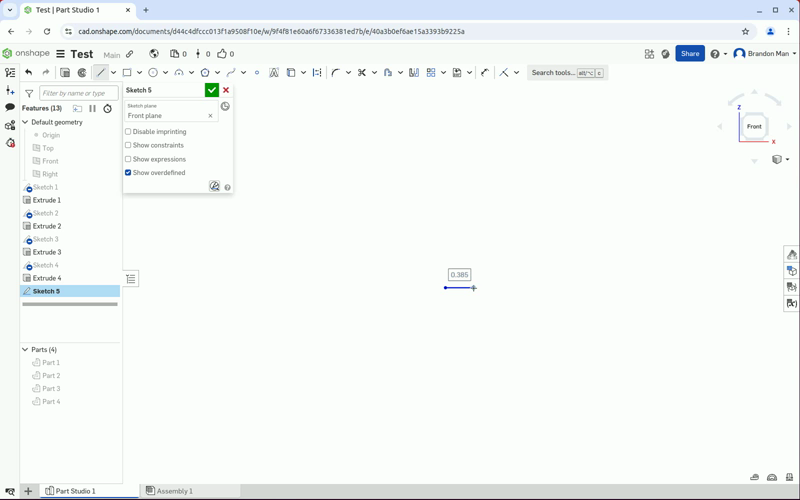
scroll(-6)
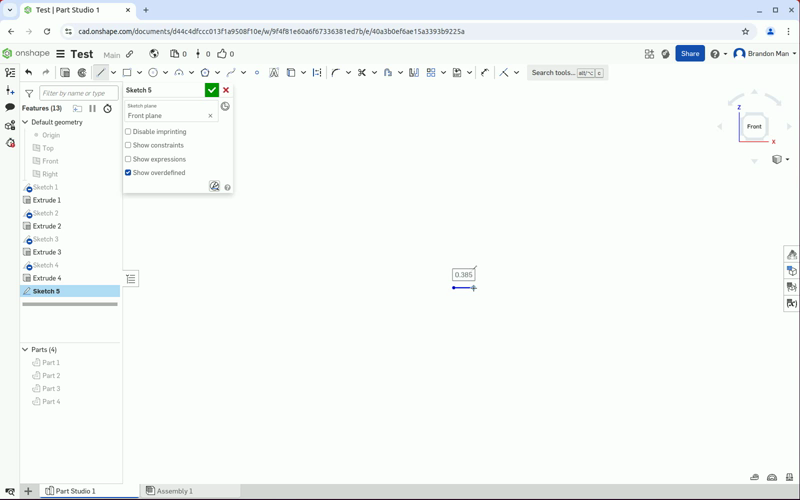
scroll(-6)
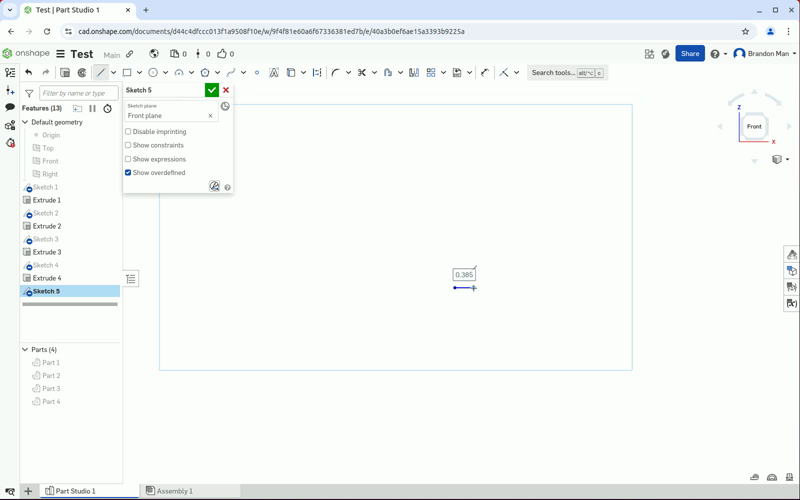
scroll(-6)
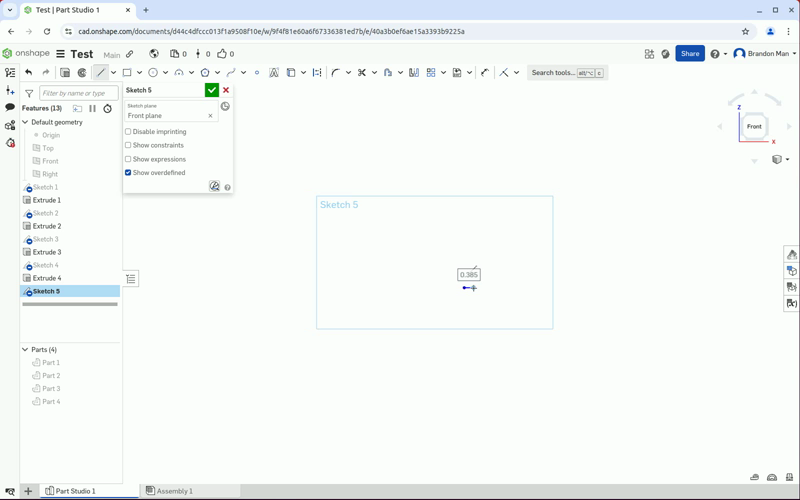
scroll(-6)
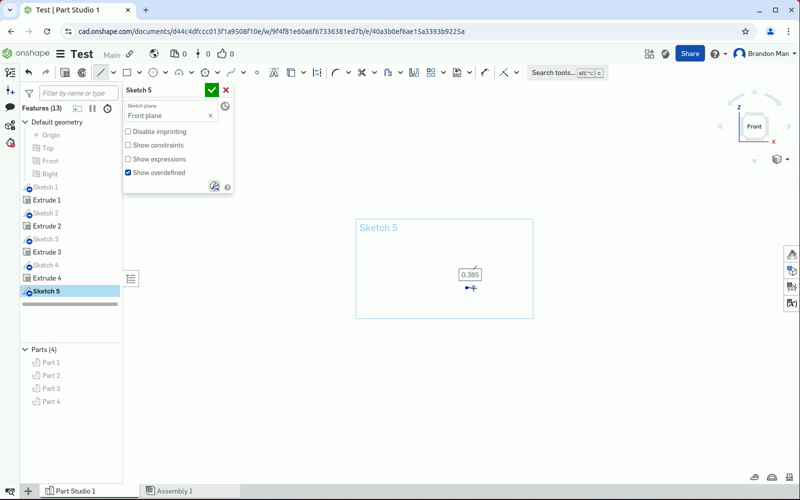
scroll(-6)
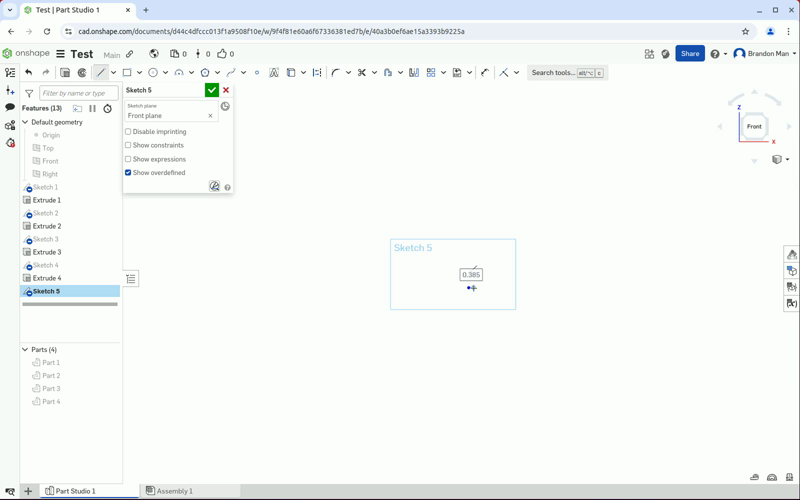
scroll(-6)
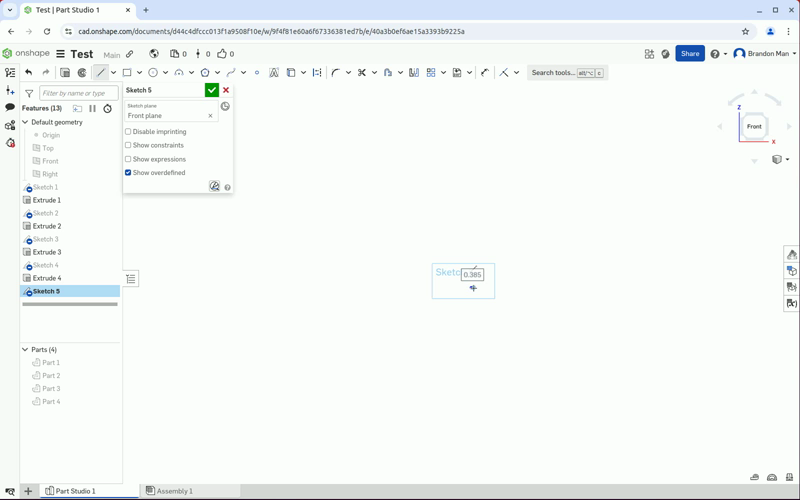
key_up(shift)
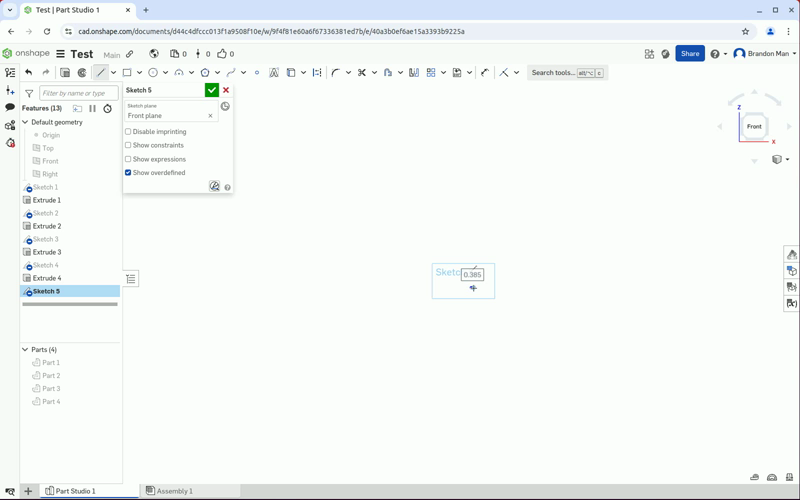
key_down(shift)
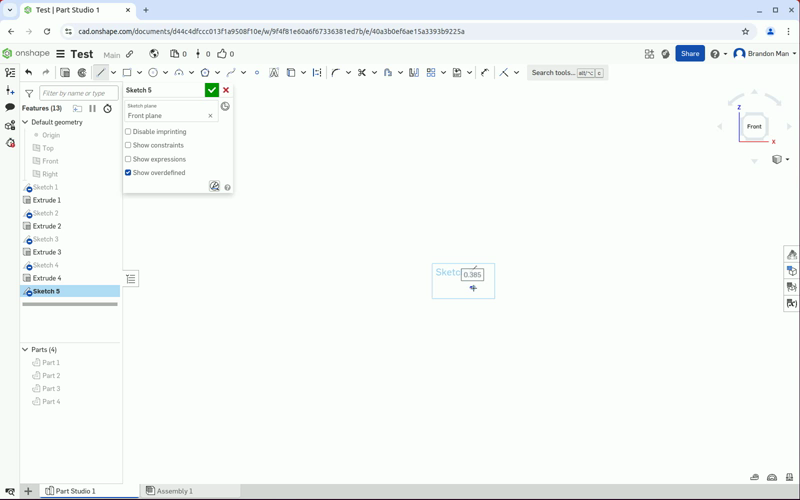
mouse_move(503, 287)
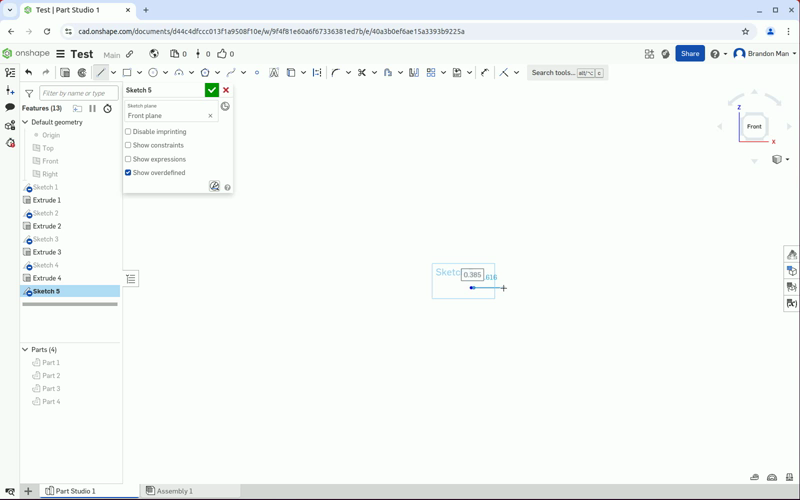
mouse_move(473, 285)
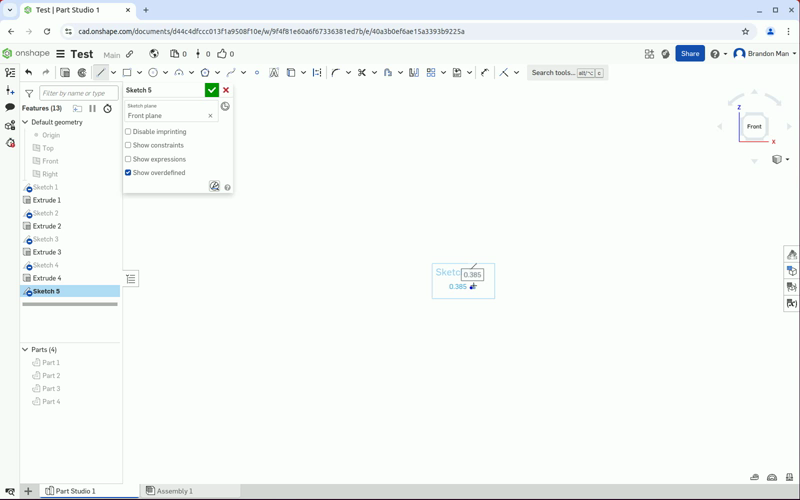
scroll(6)
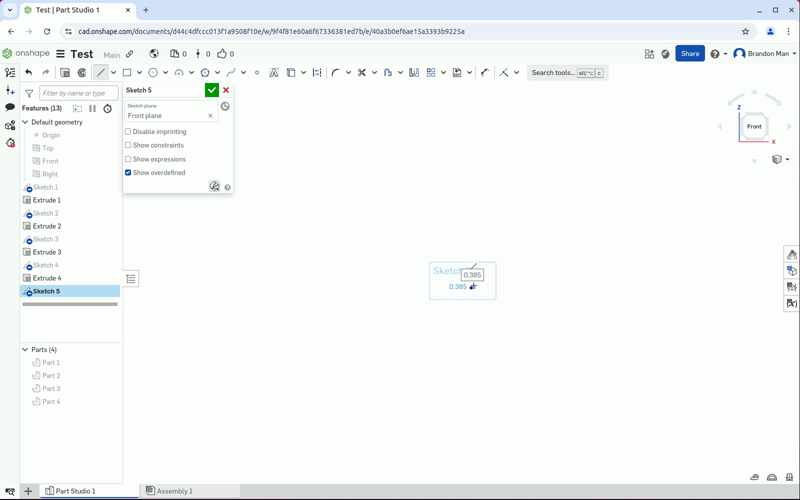
scroll(6)
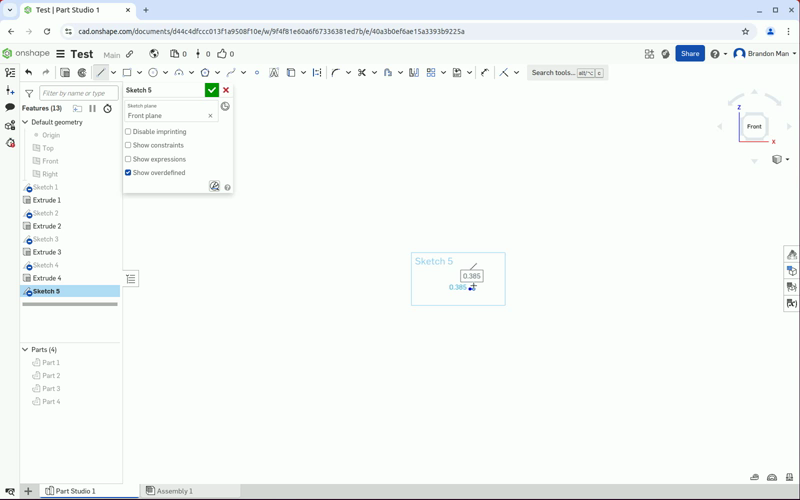
scroll(6)
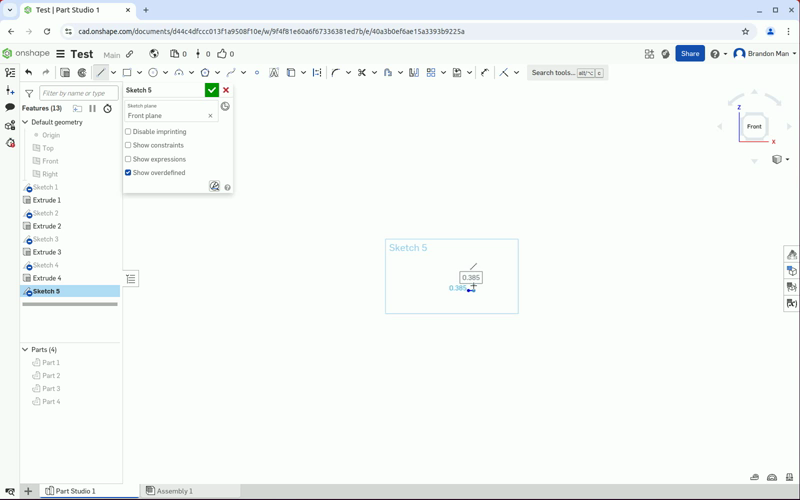
scroll(6)
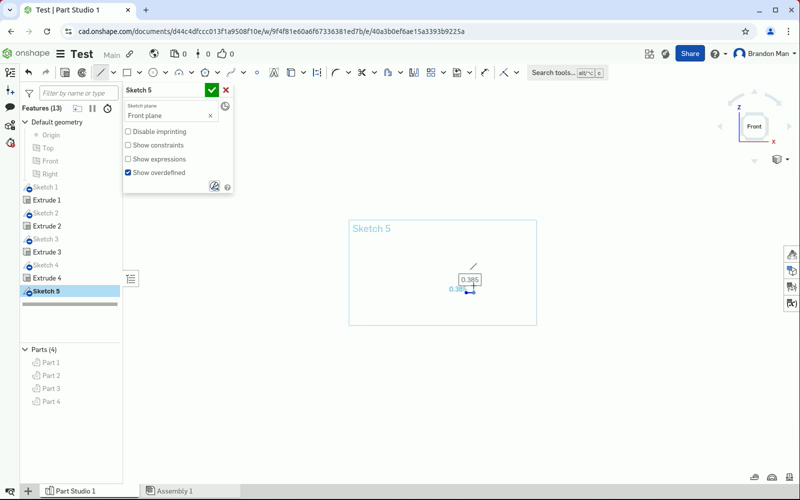
scroll(6)
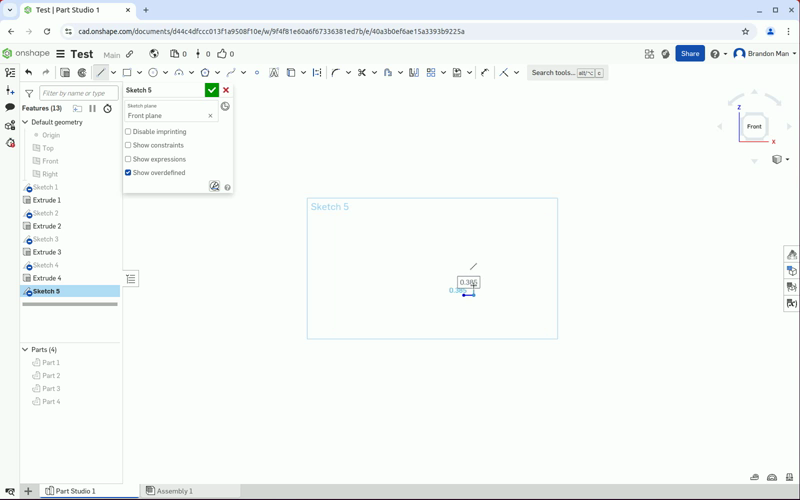
scroll(6)
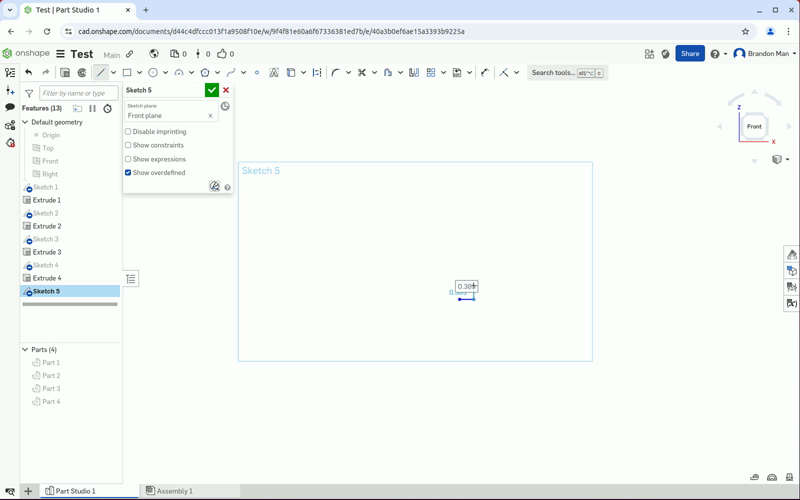
scroll(6)
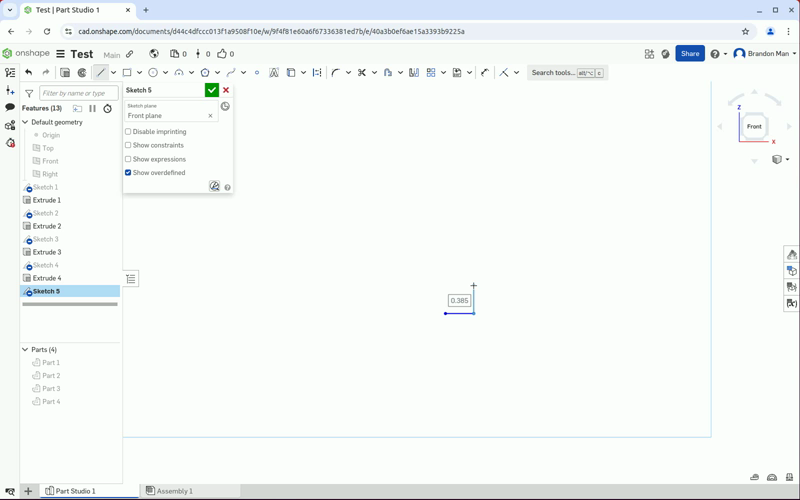
click(473, 285)
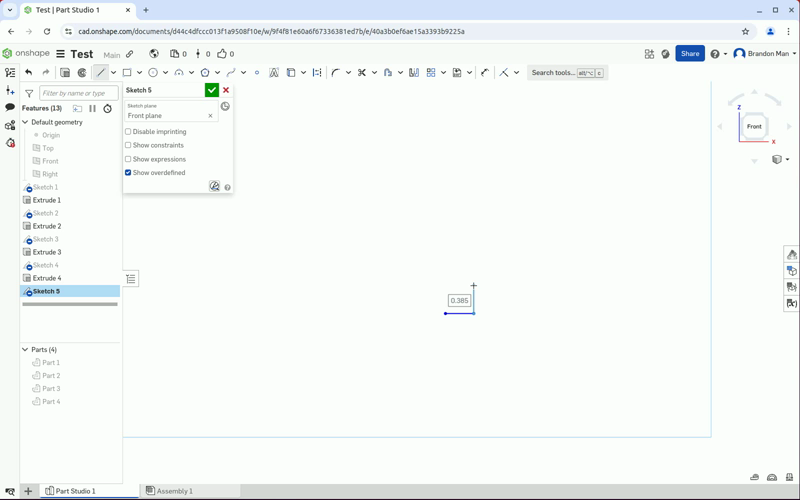
scroll(-6)
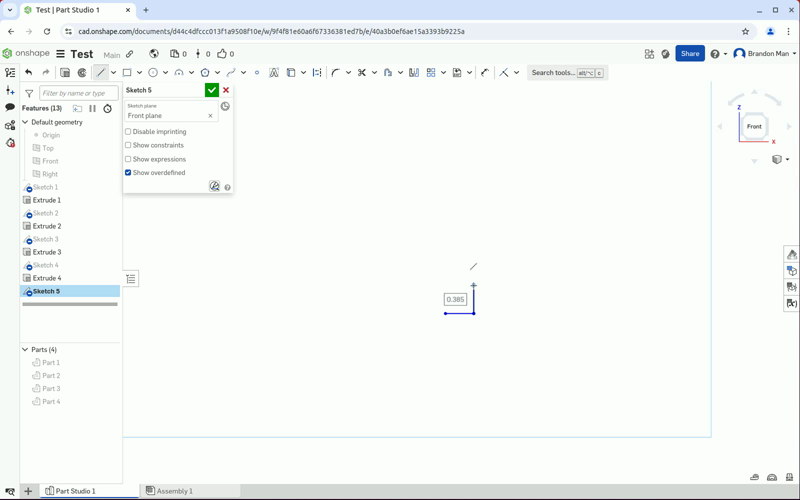
scroll(-6)
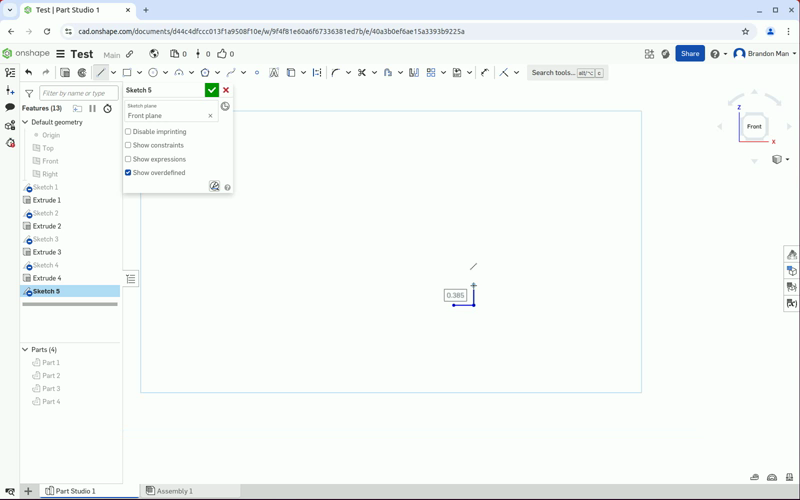
scroll(-6)
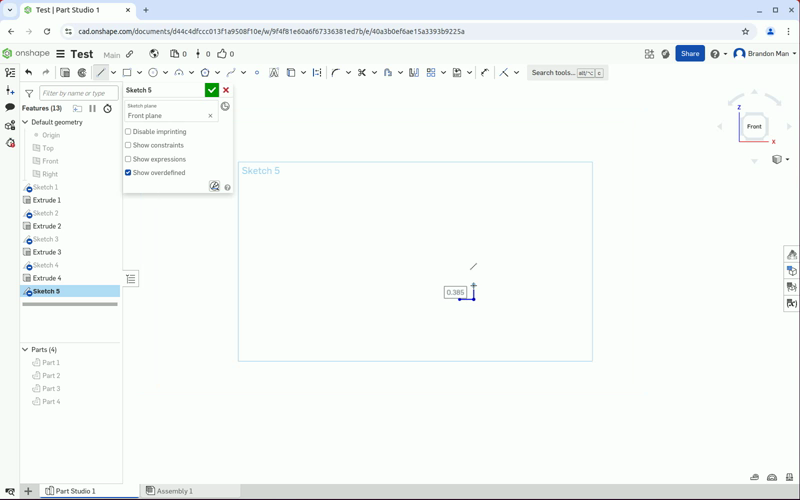
scroll(-6)
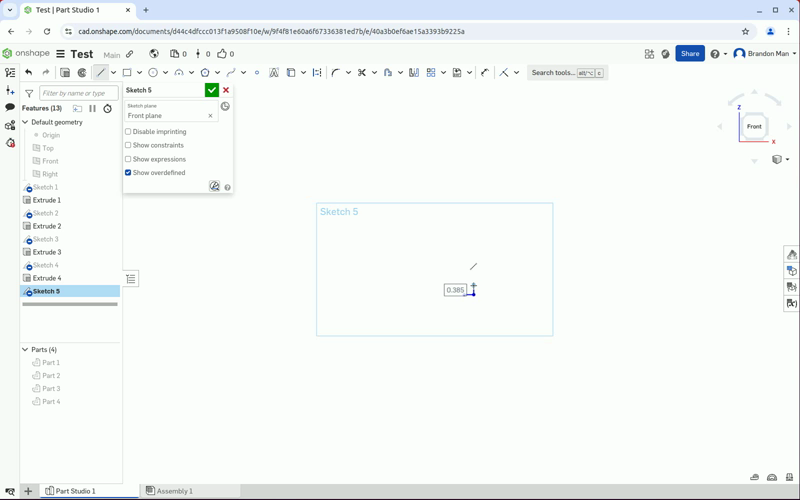
scroll(-6)
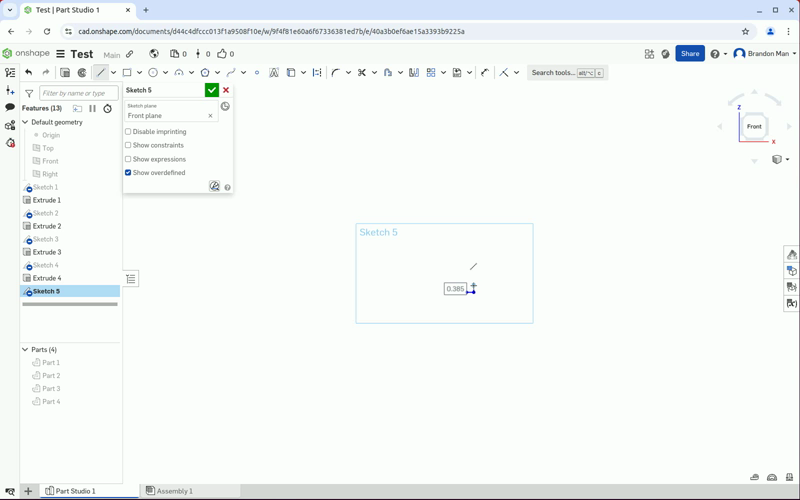
scroll(-6)
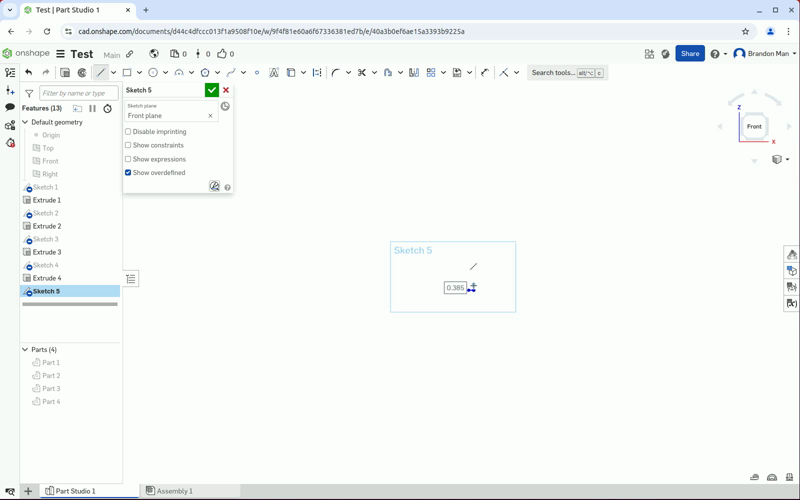
scroll(-6)
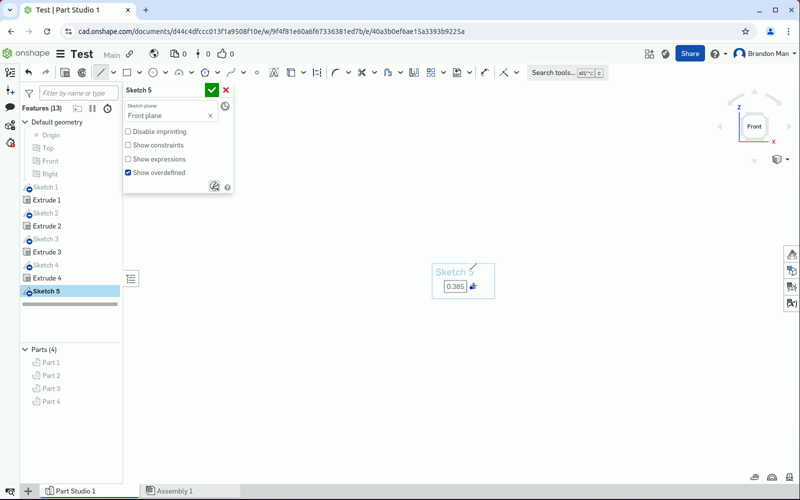
key_up(shift)
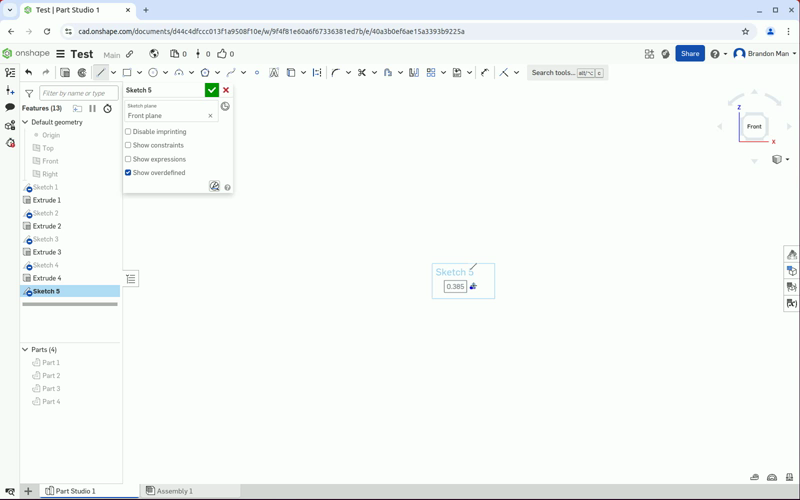
key_down(shift)
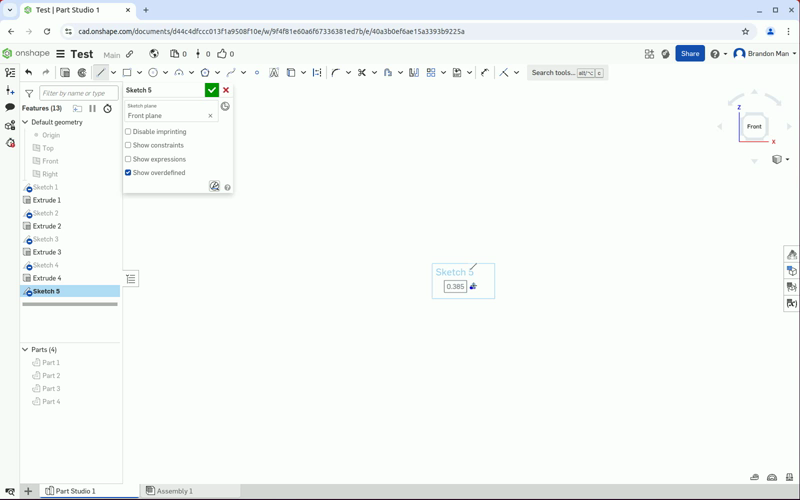
mouse_move(503, 285)
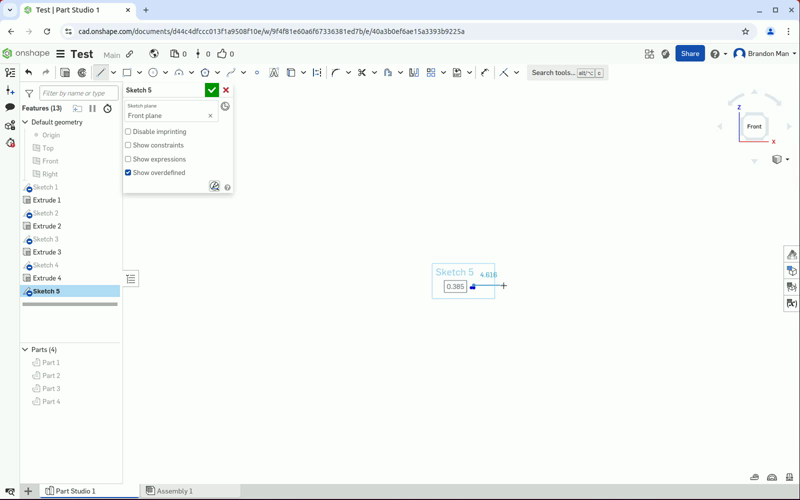
mouse_move(471, 285)
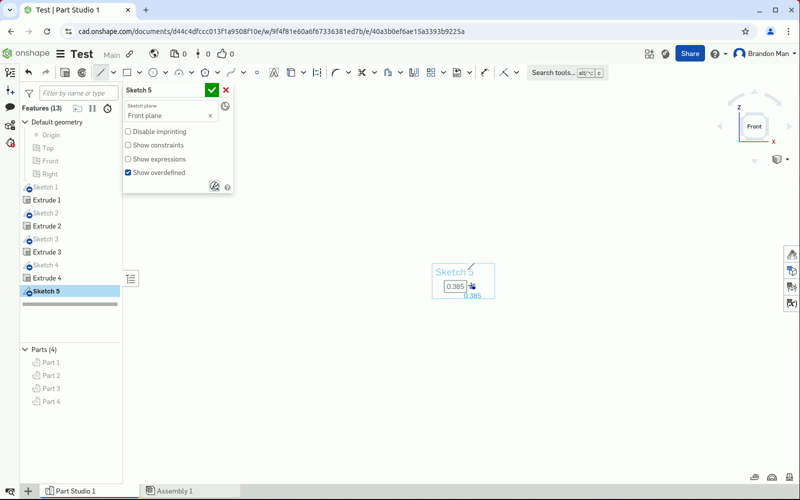
scroll(6)
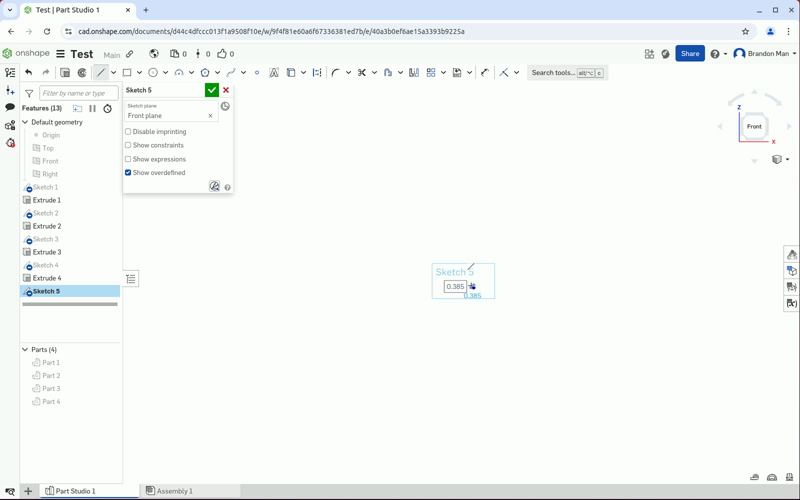
scroll(6)
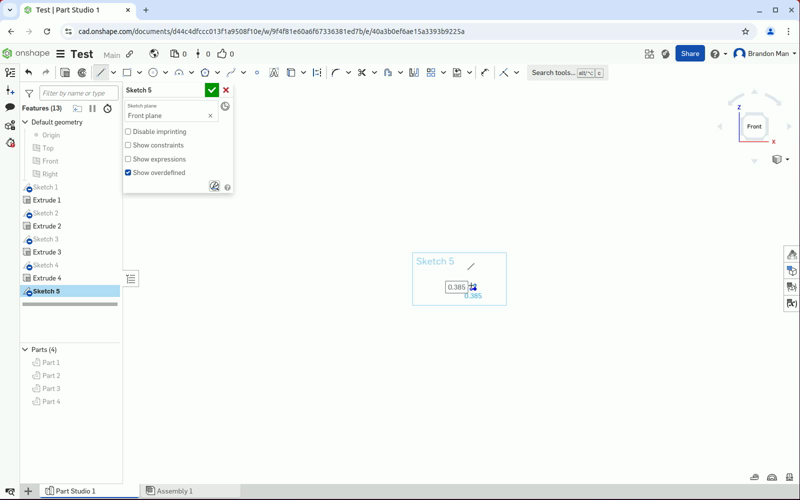
scroll(6)
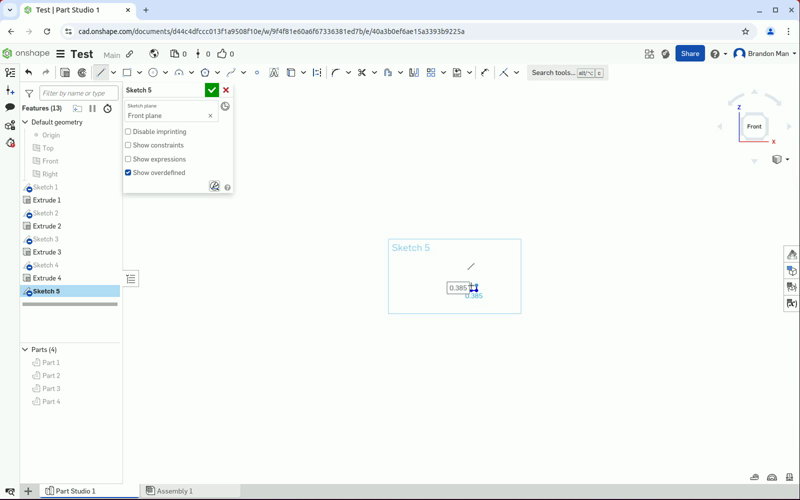
scroll(6)
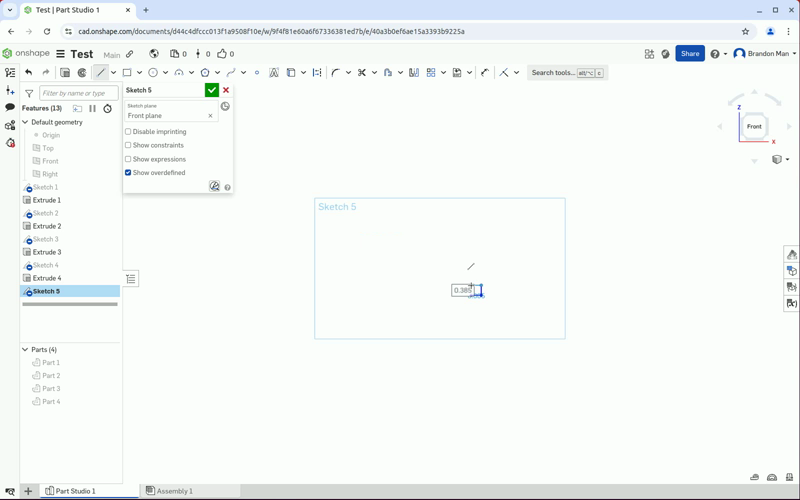
scroll(6)
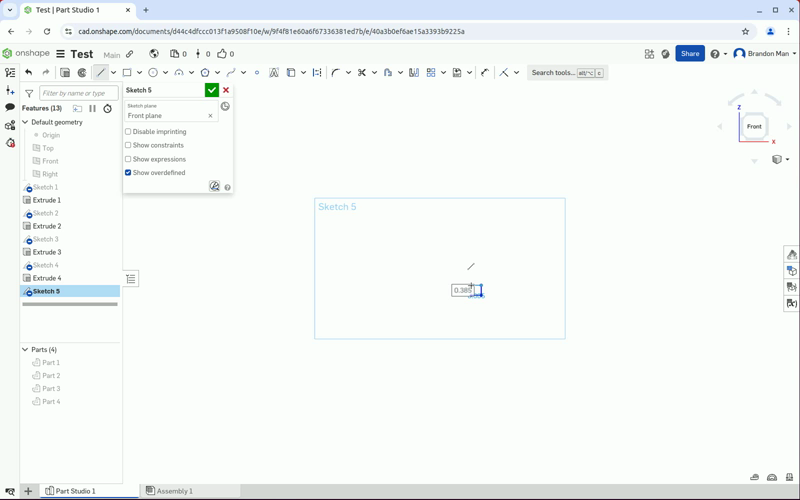
scroll(6)
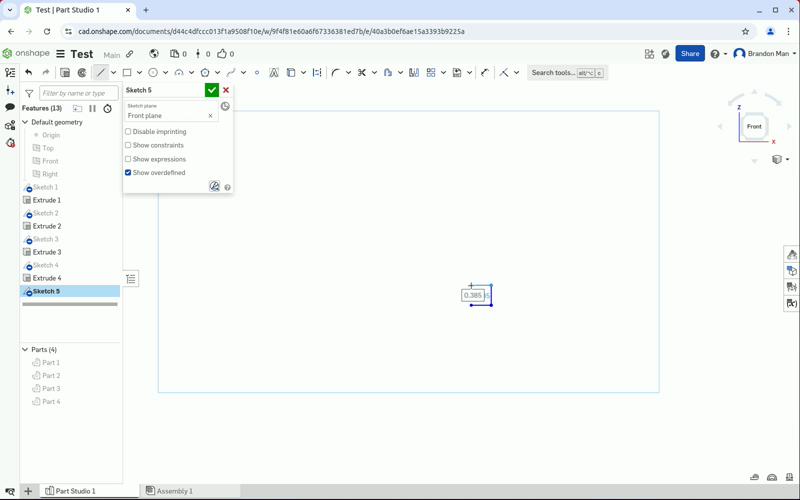
scroll(6)
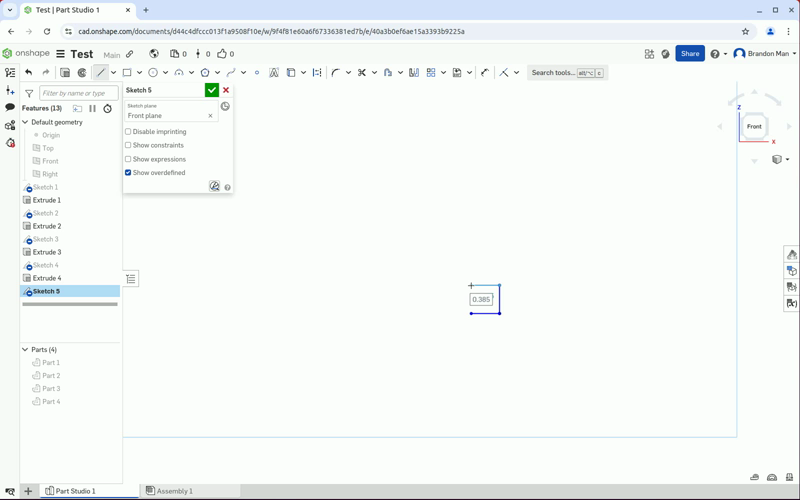
click(471, 285)
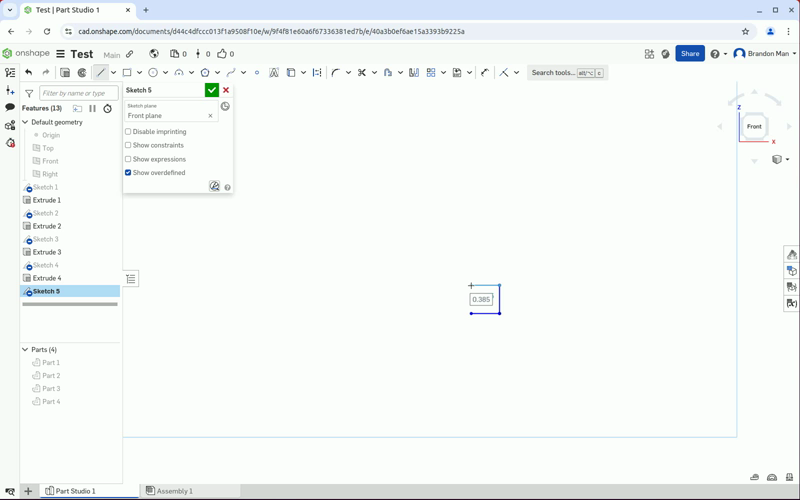
scroll(-6)
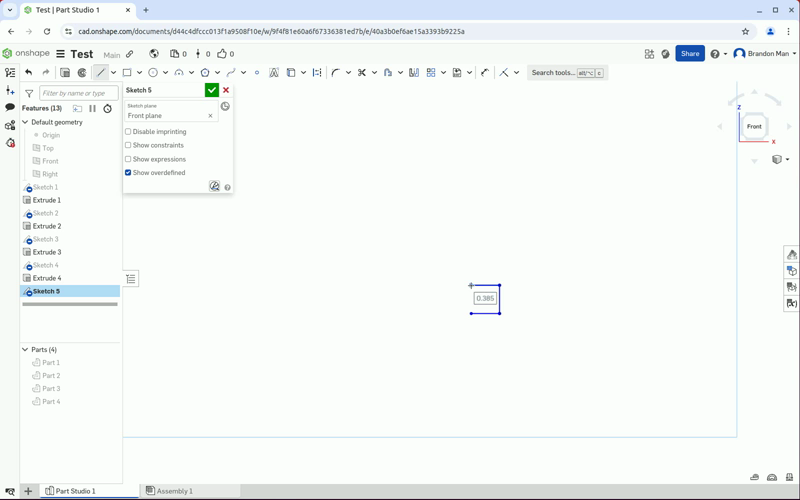
scroll(-6)
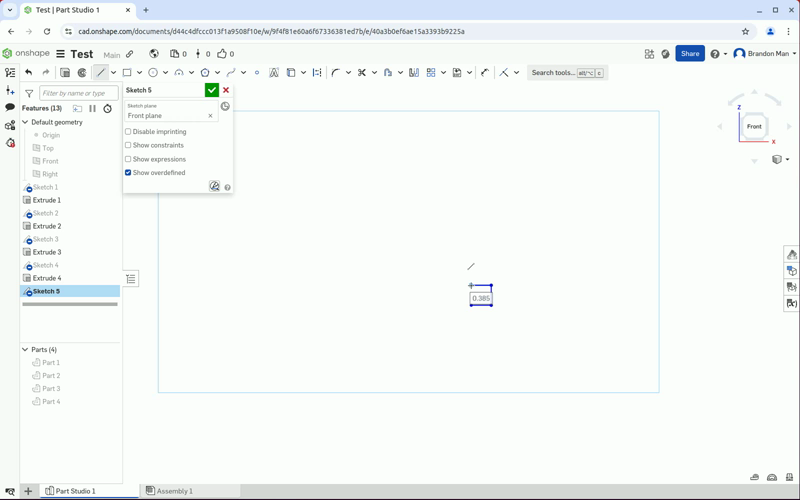
scroll(-6)
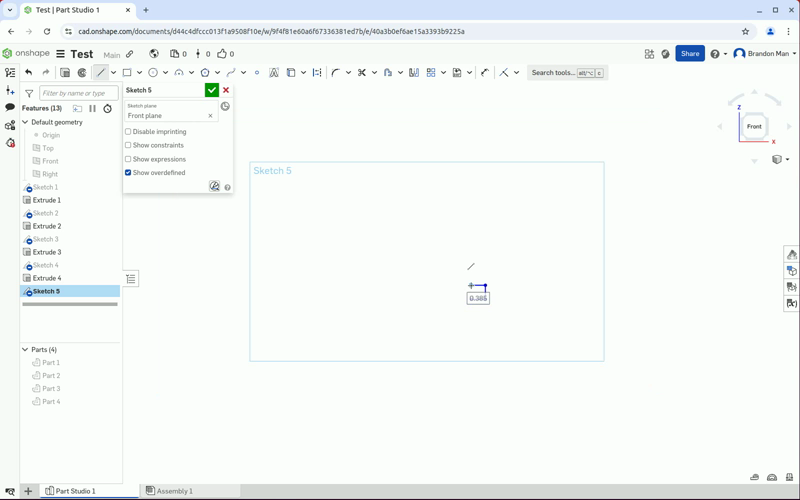
scroll(-6)
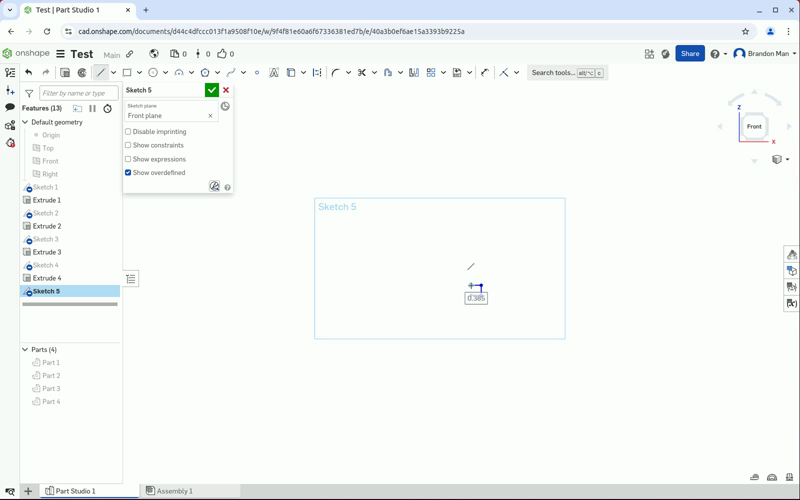
scroll(-6)
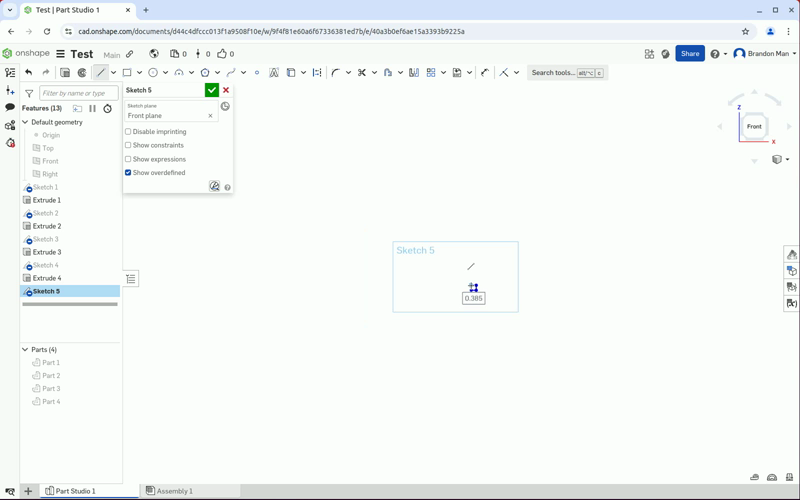
scroll(-6)
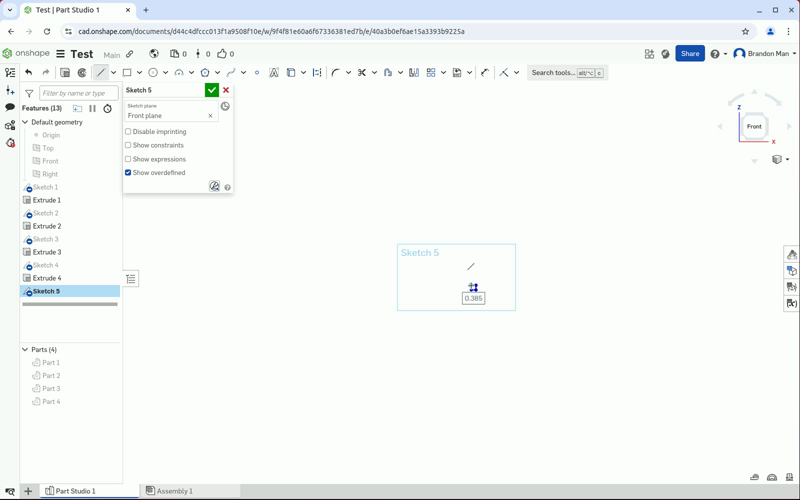
scroll(-6)
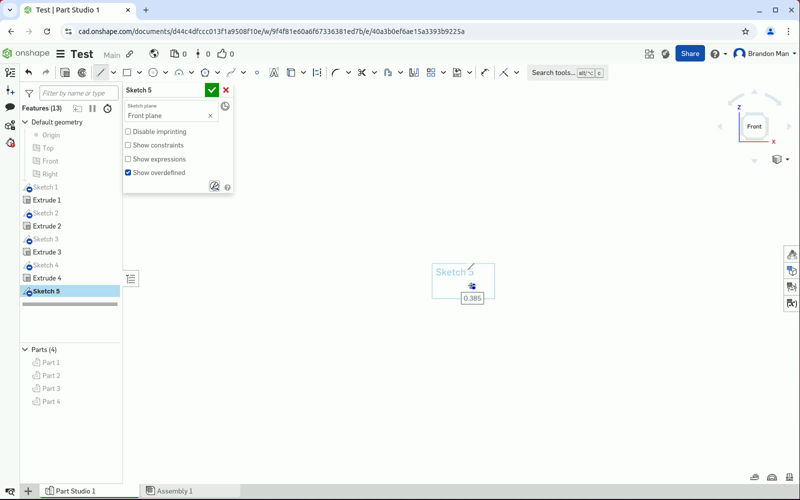
key_up(shift)
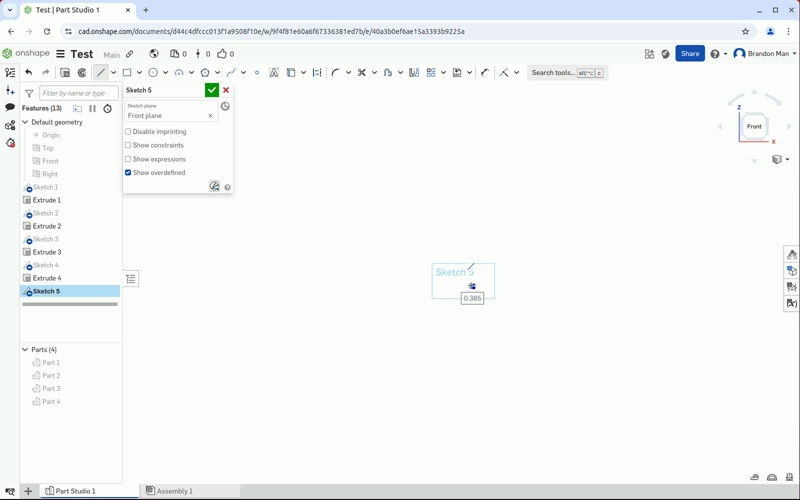
mouse_move(501, 285)
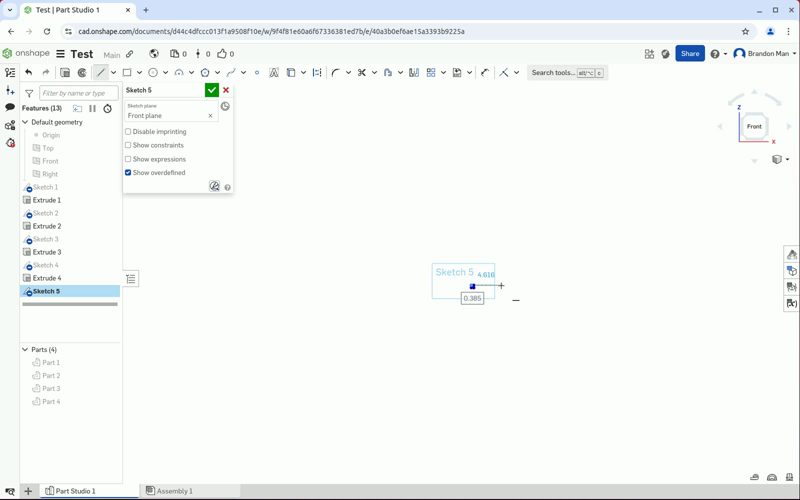
key_down(shift)
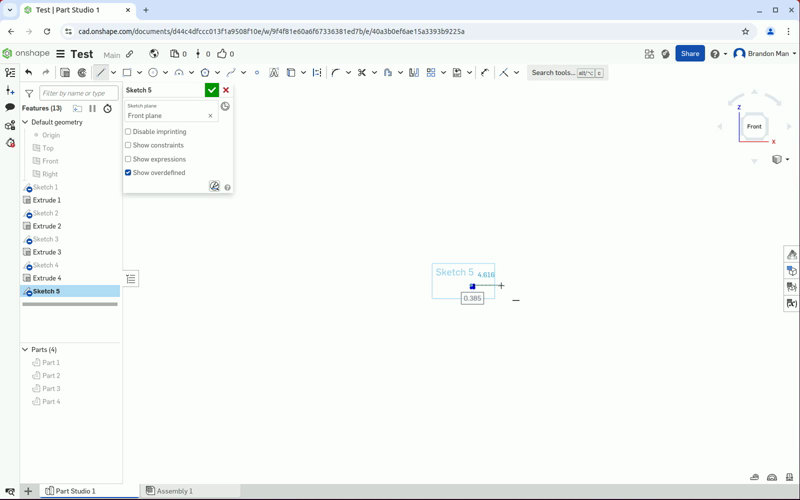
mouse_move(471, 287)
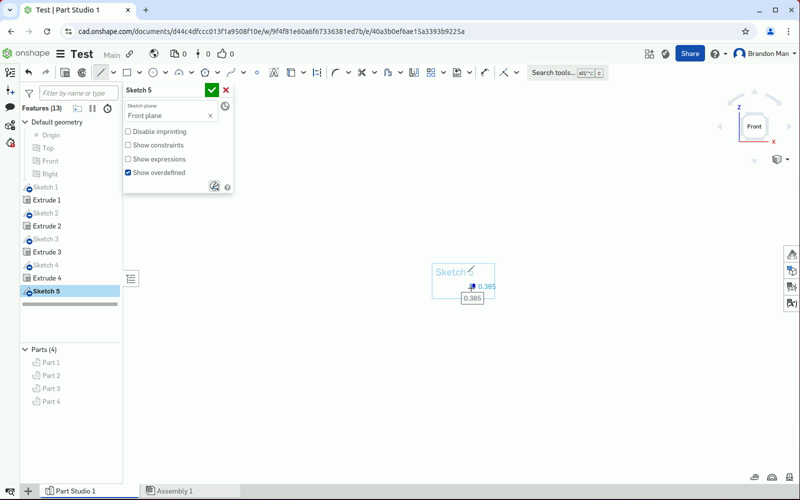
scroll(6)
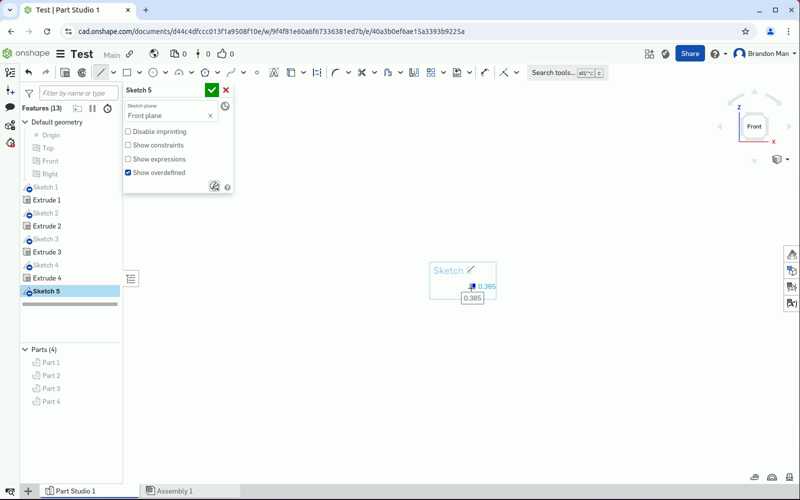
scroll(6)
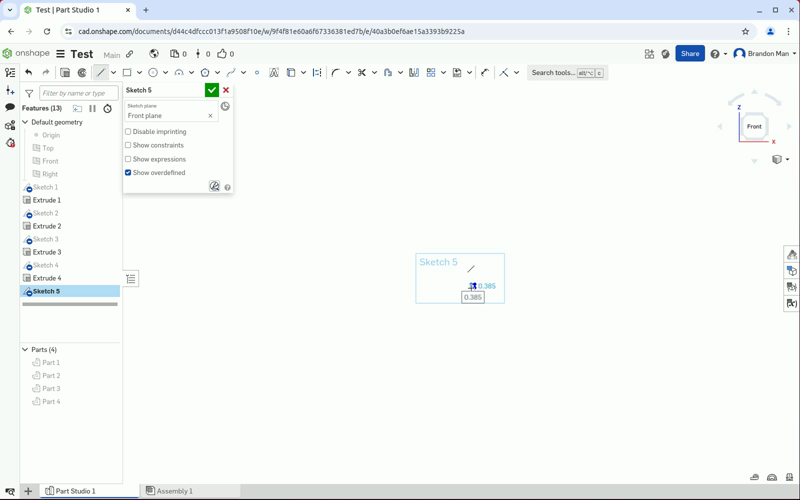
scroll(6)
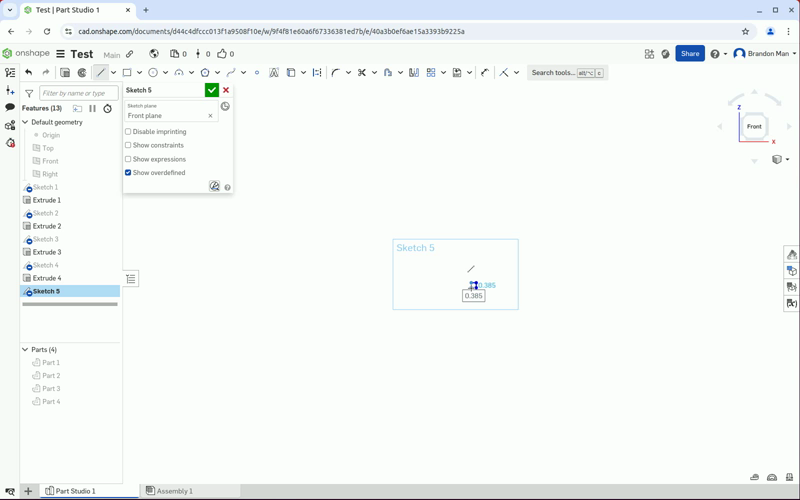
scroll(6)
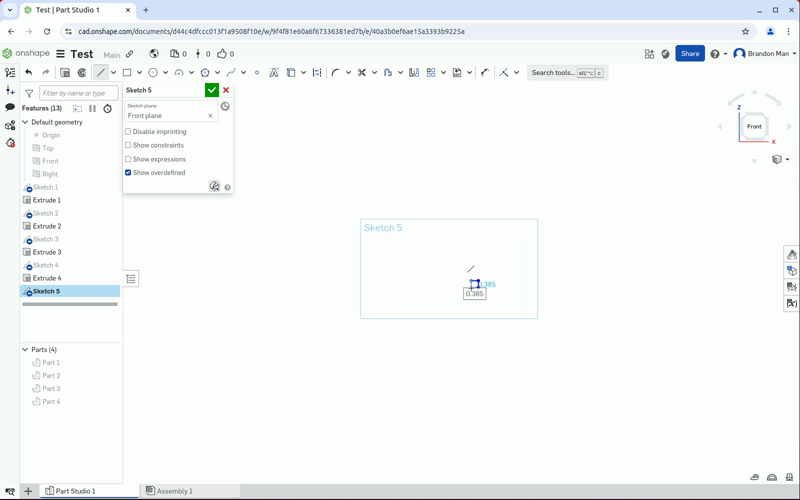
scroll(6)
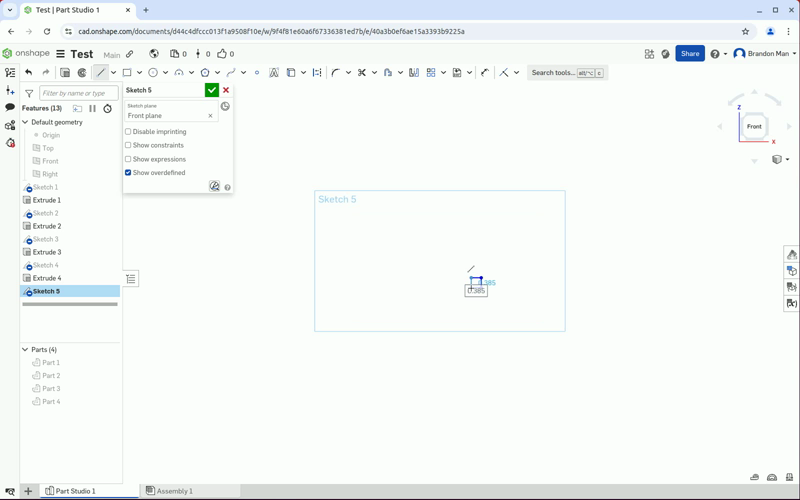
scroll(6)
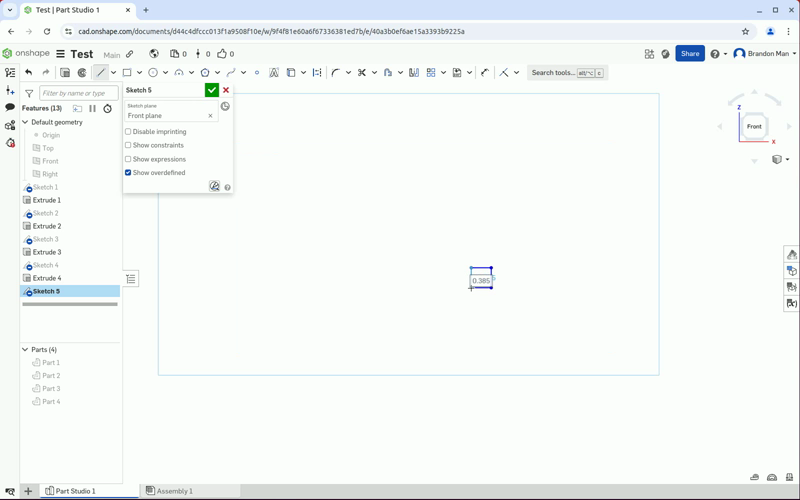
scroll(6)
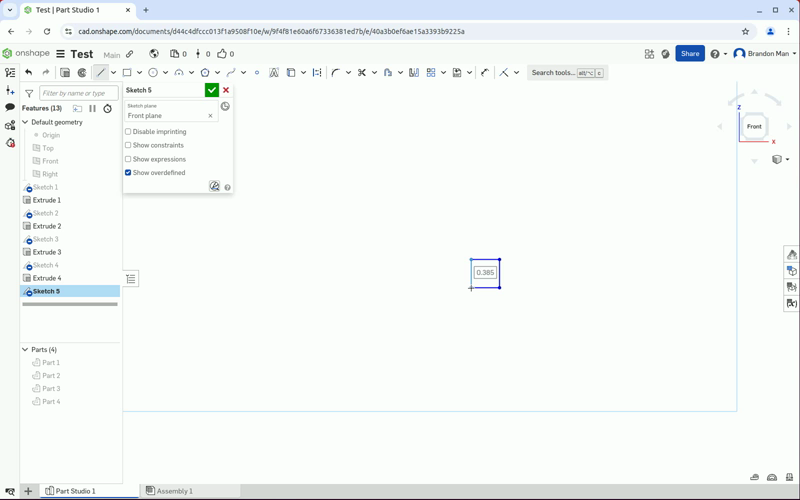
key_up(shift)
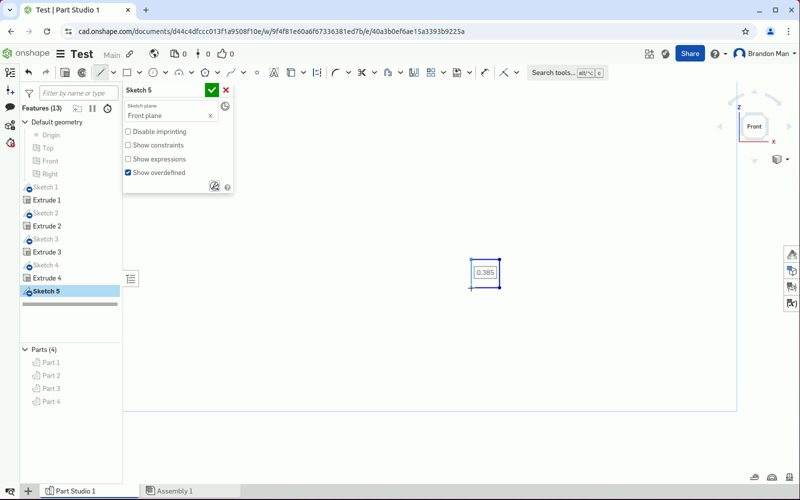
click(471, 287)
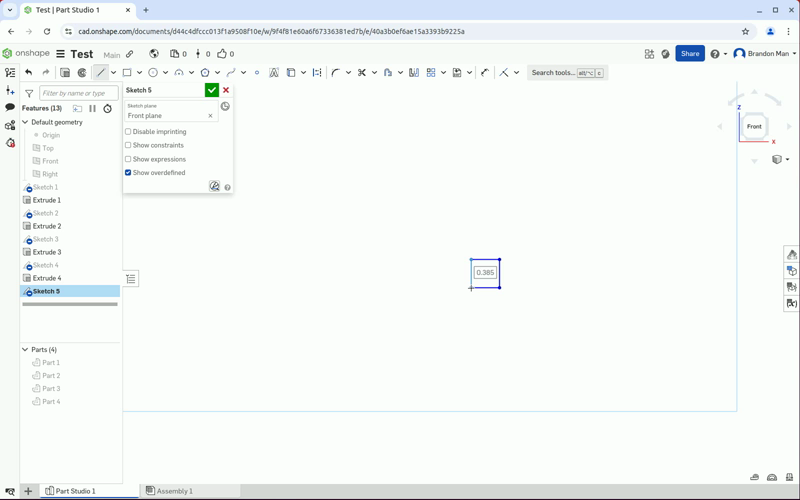
scroll(-6)
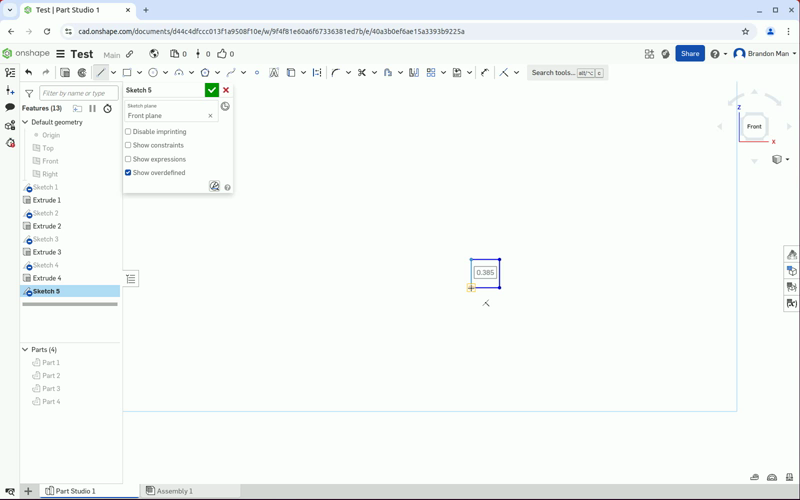
scroll(-6)
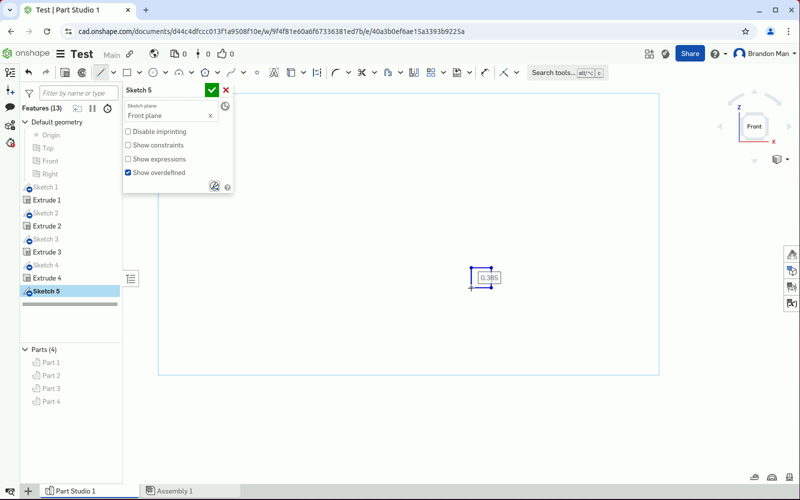
scroll(-6)
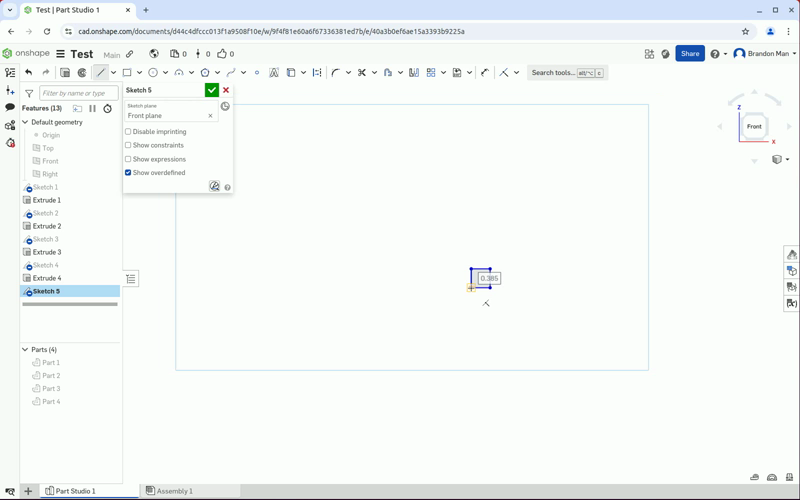
scroll(-6)
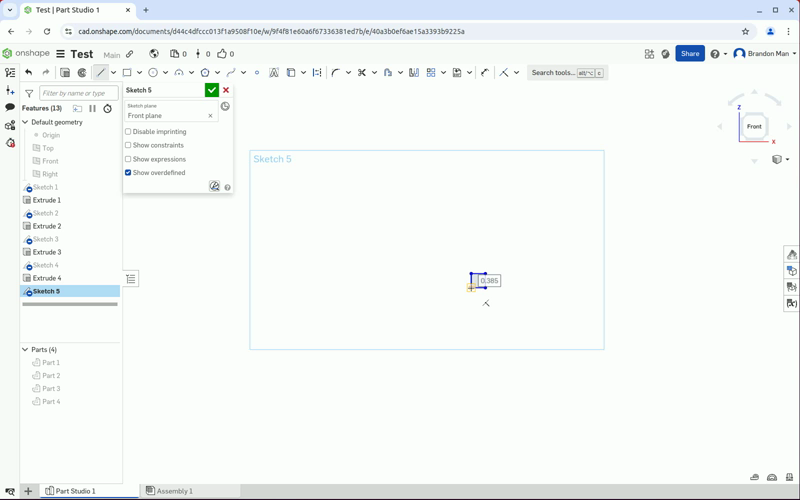
scroll(-6)
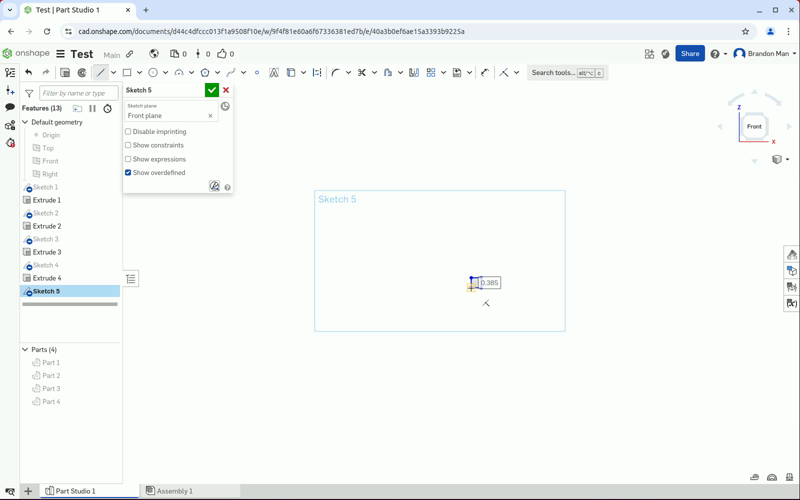
scroll(-6)
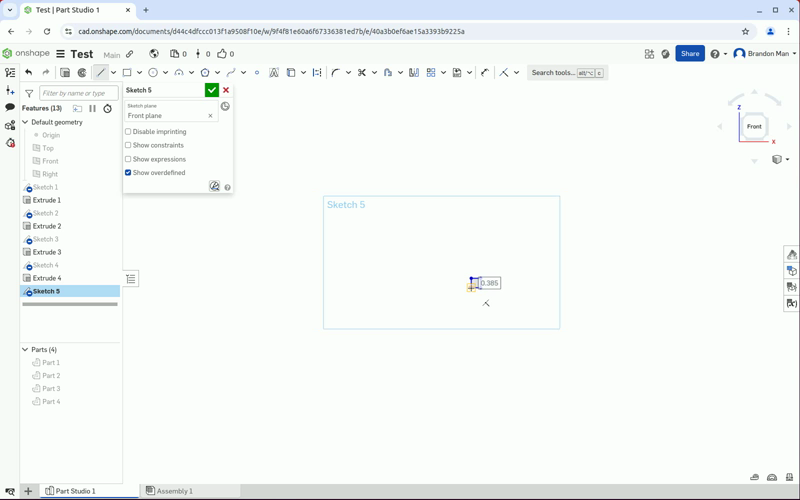
scroll(-6)
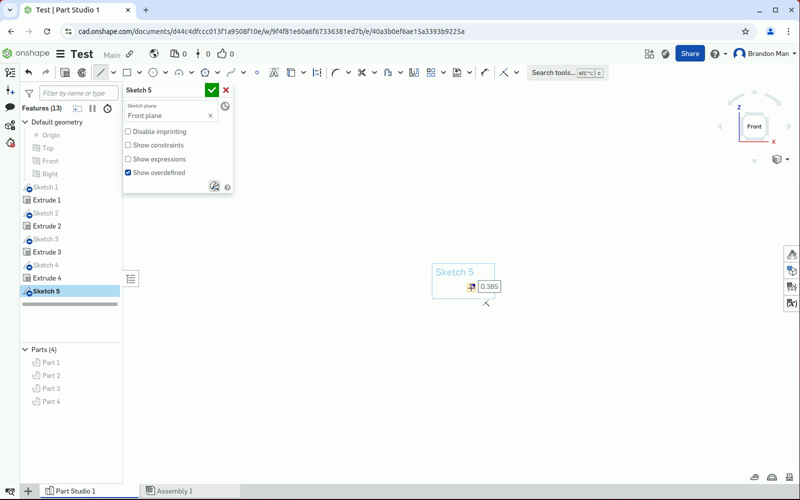
key(esc)
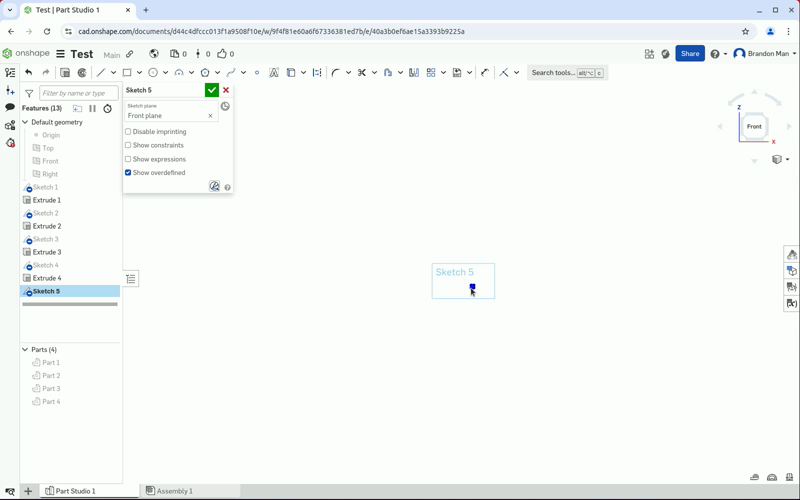
mouse_move(473, 286)
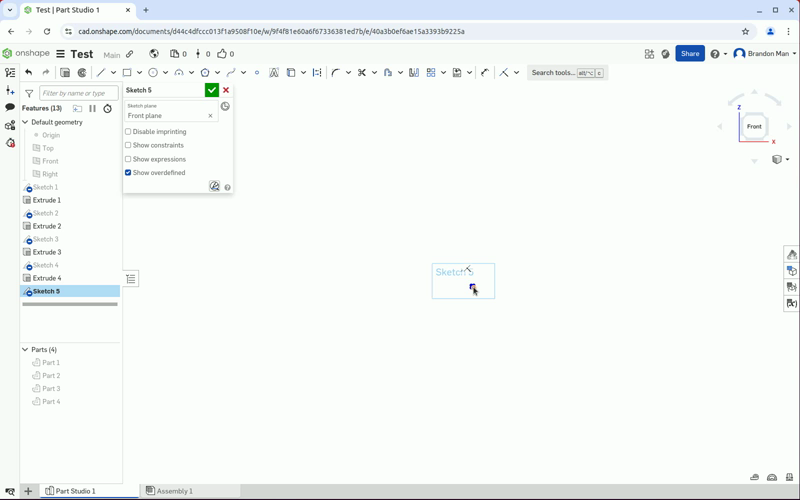
scroll(6)
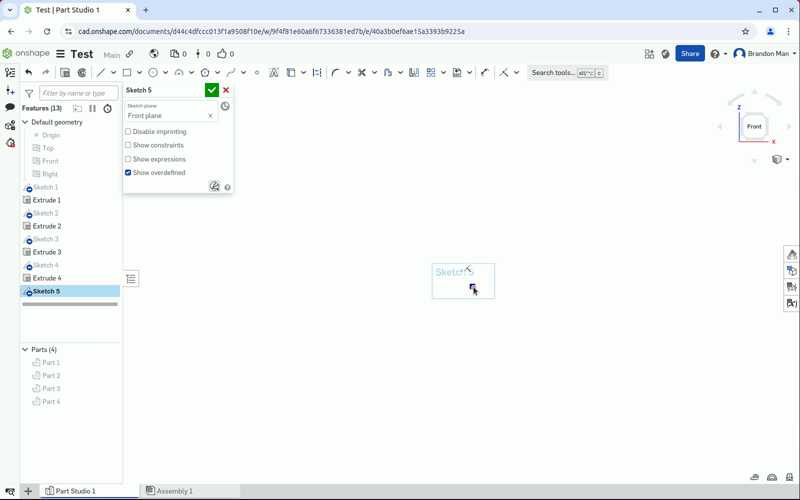
scroll(6)
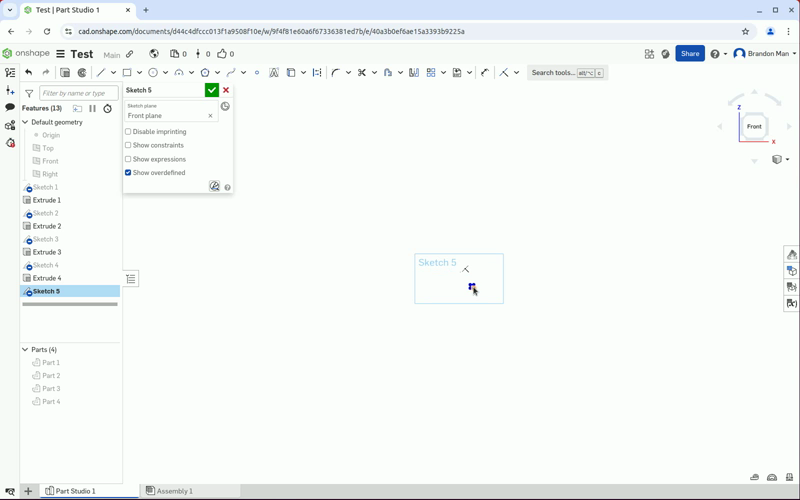
scroll(6)
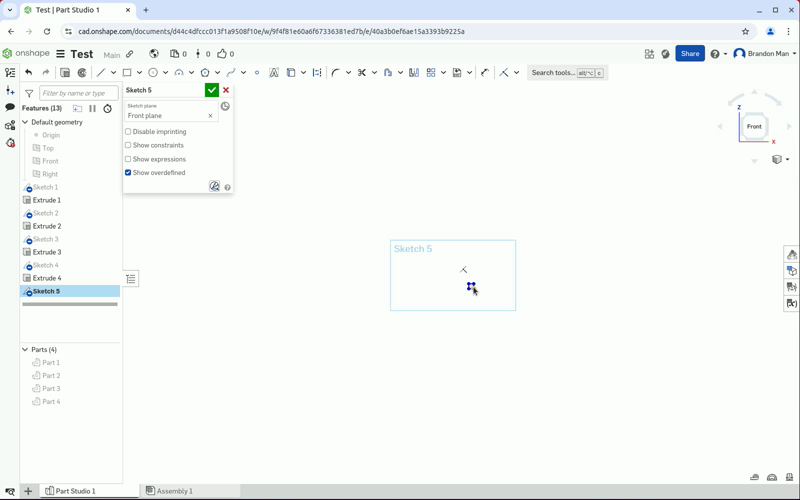
scroll(6)
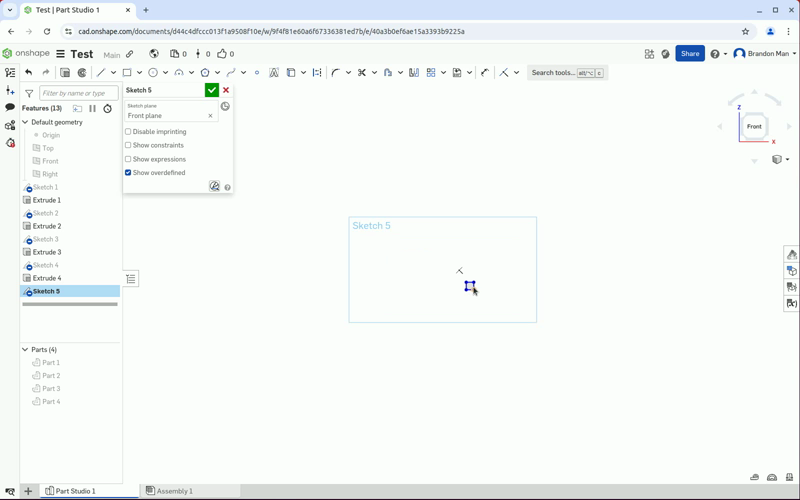
scroll(6)
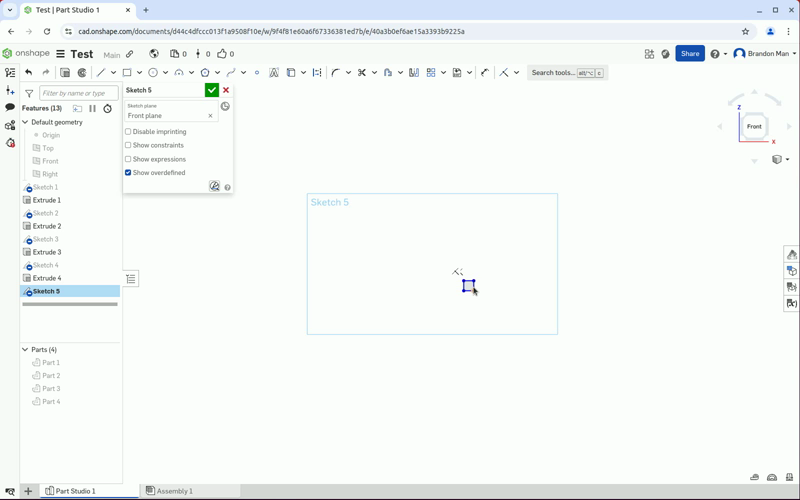
scroll(6)
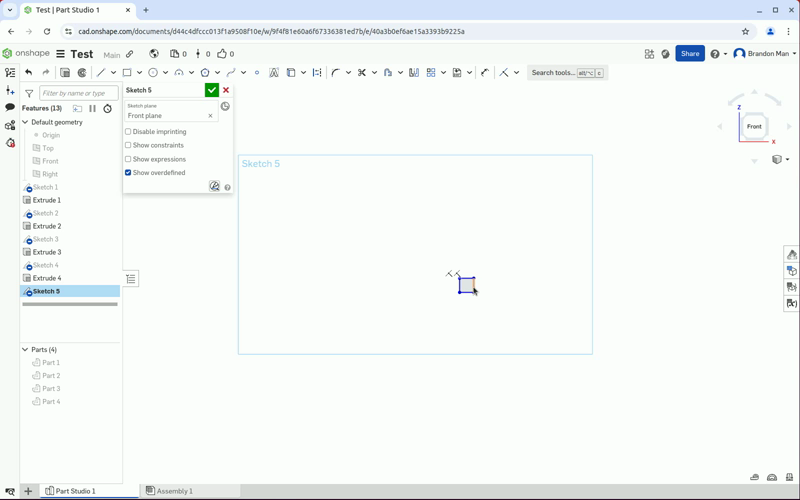
scroll(6)
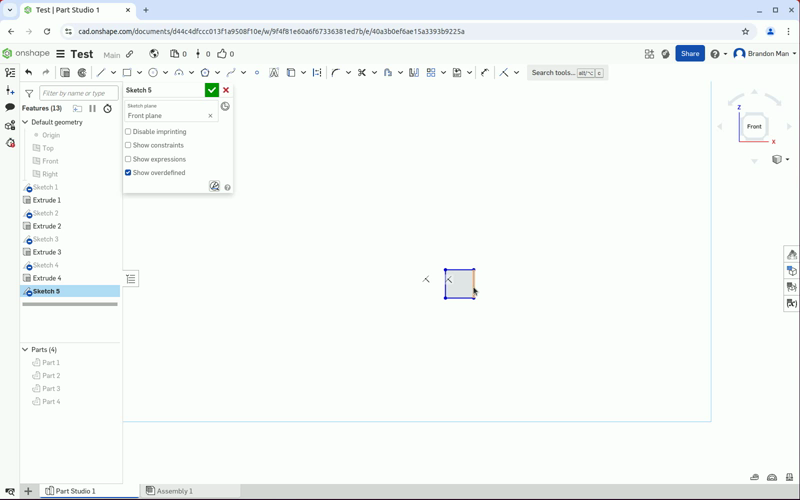
click(473, 286)
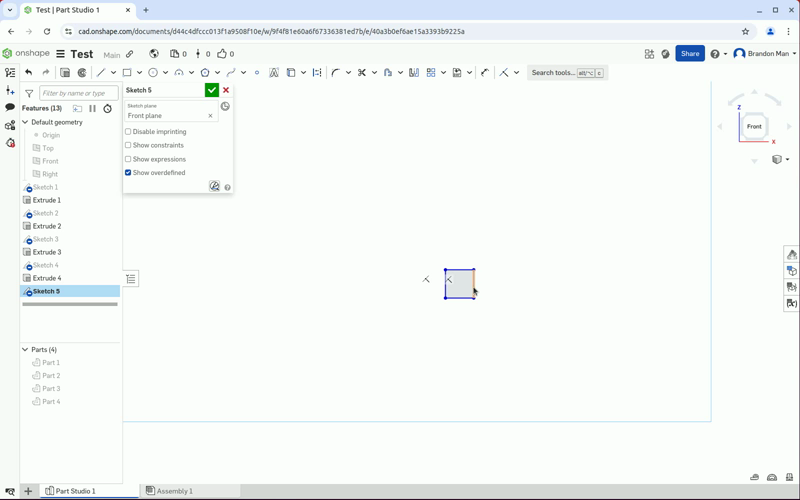
scroll(-6)
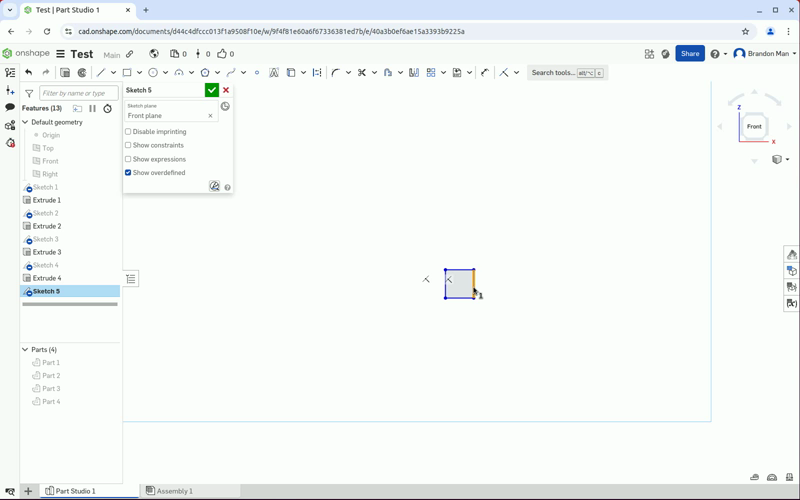
scroll(-6)
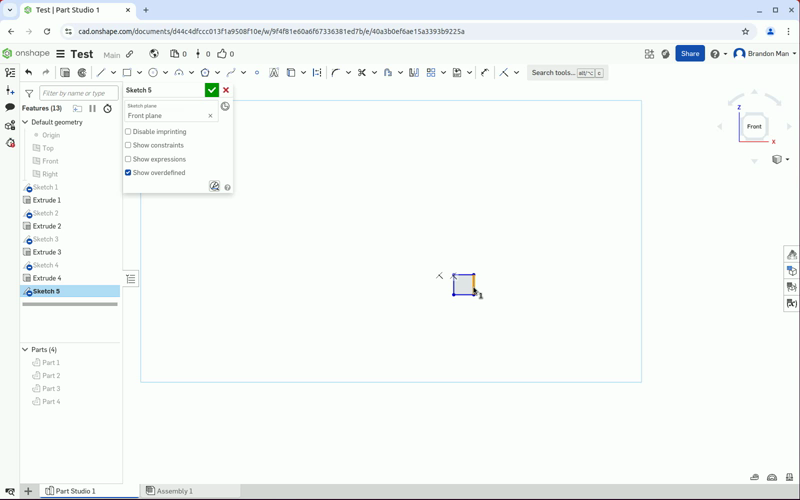
scroll(-6)
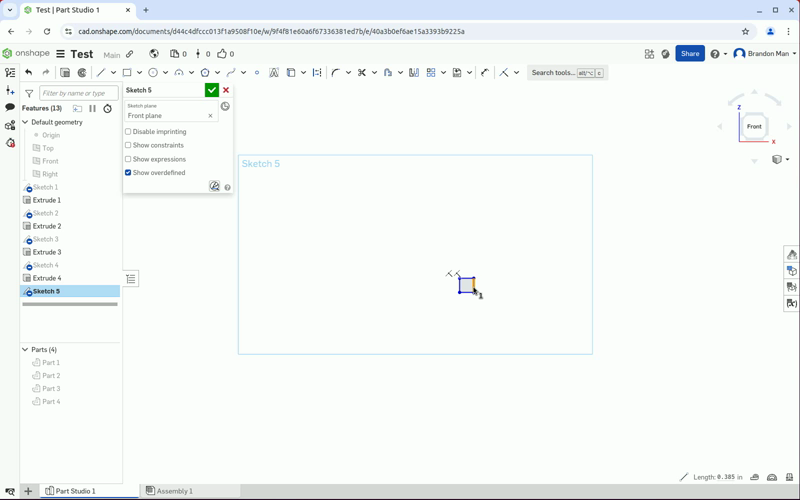
scroll(-6)
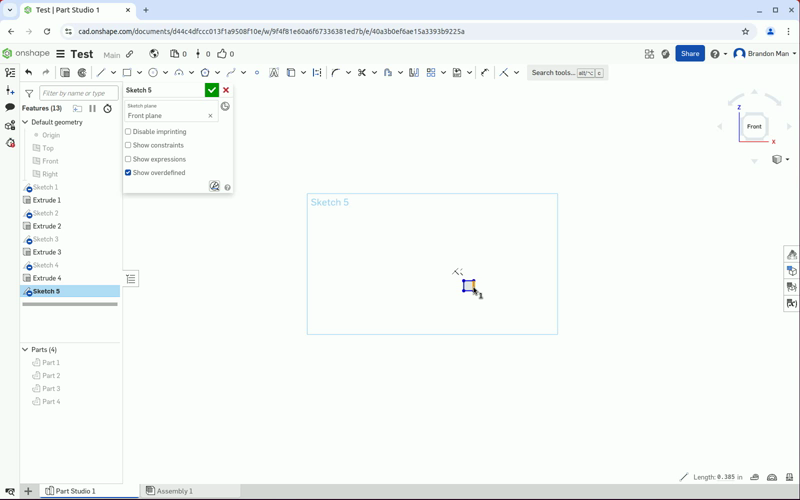
scroll(-6)
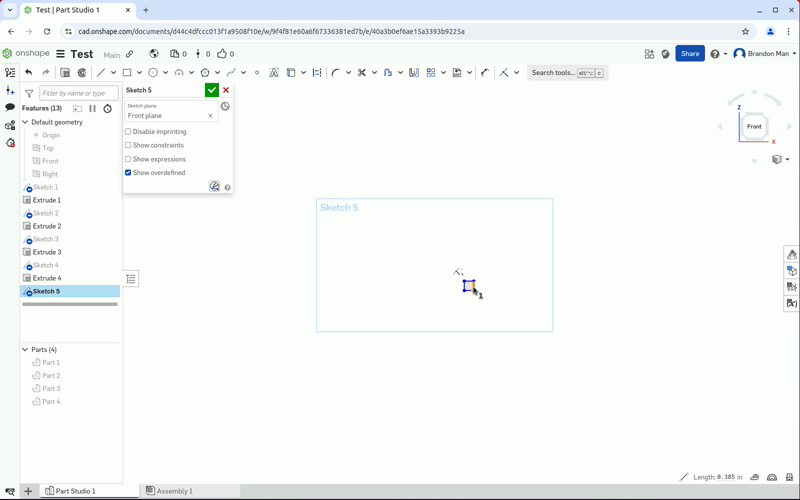
scroll(-6)
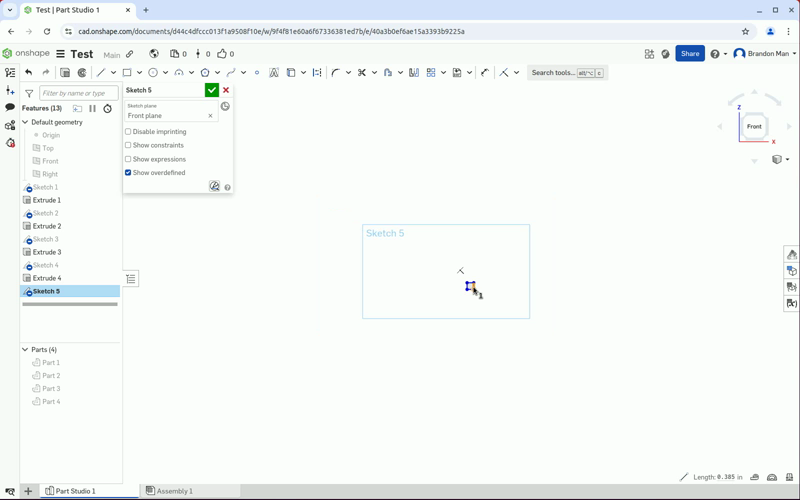
scroll(-6)
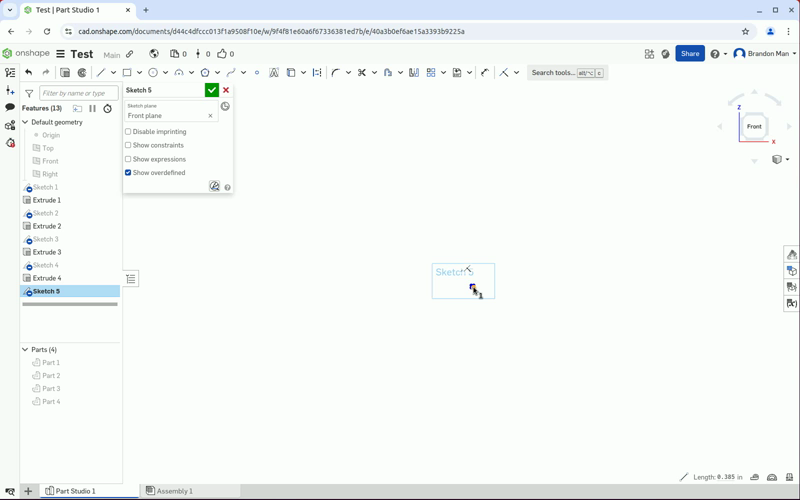
mouse_move(73, 352)
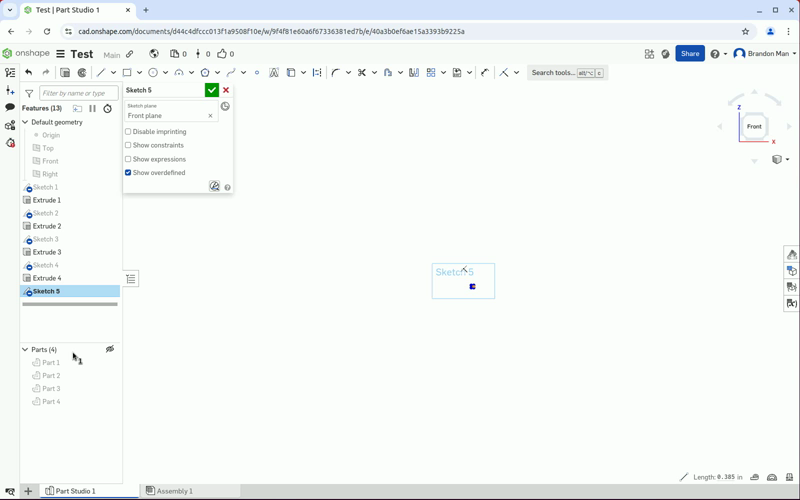
key(shift+y)
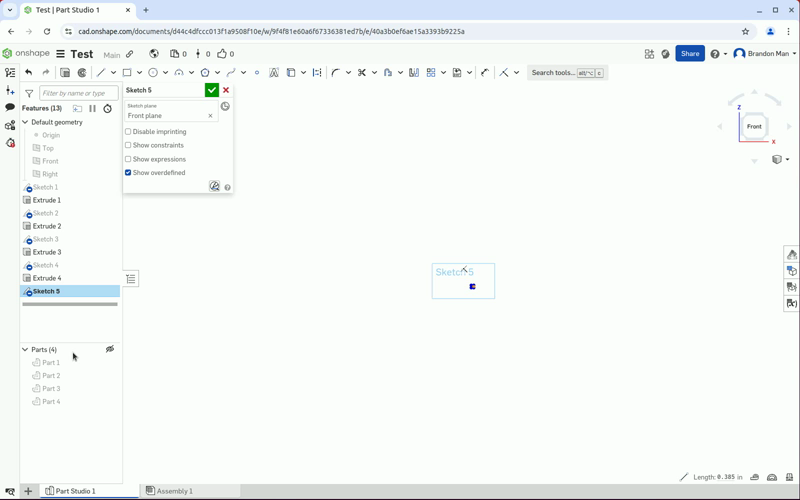
key(shift+e)
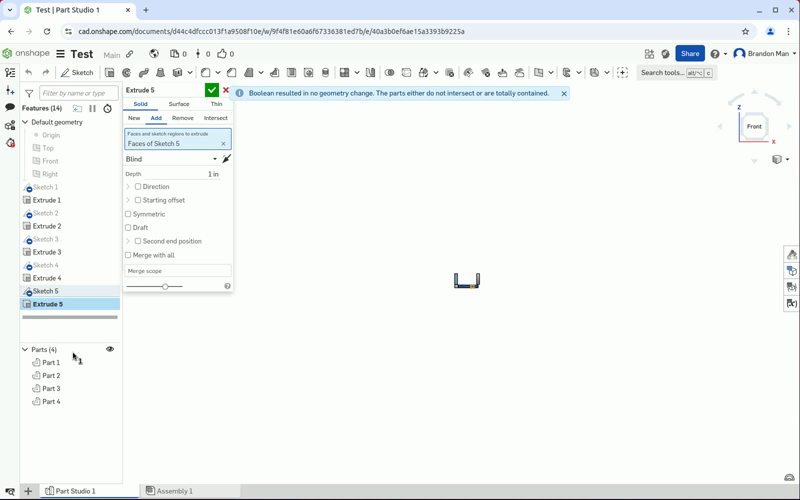
mouse_move(143, 106)
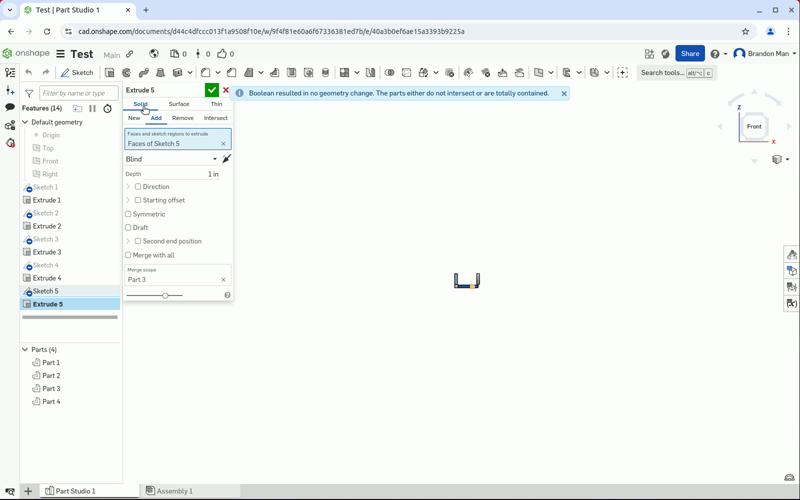
click(143, 106)
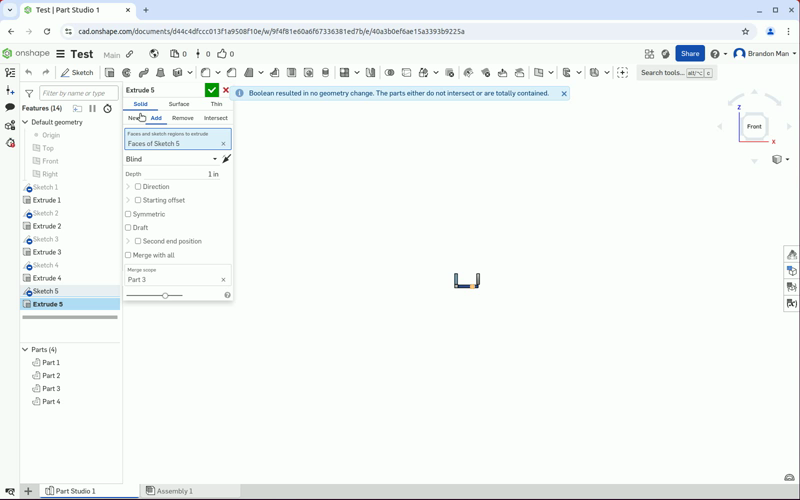
mouse_move(137, 120)
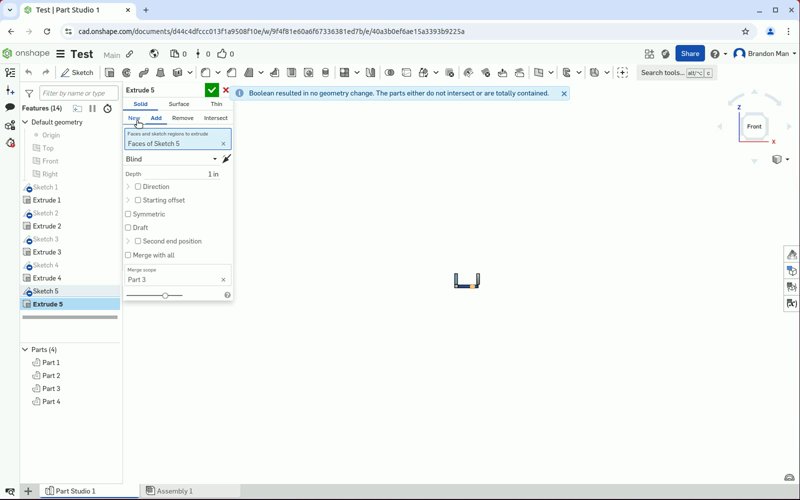
click(137, 120)
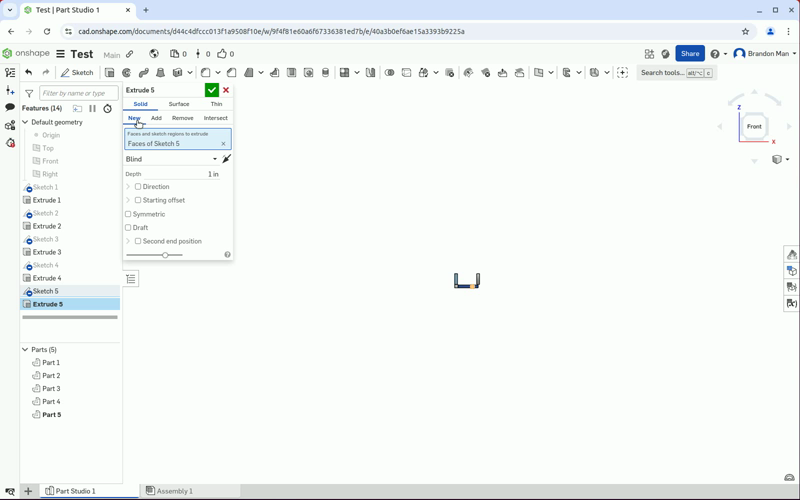
key(tab, 4)
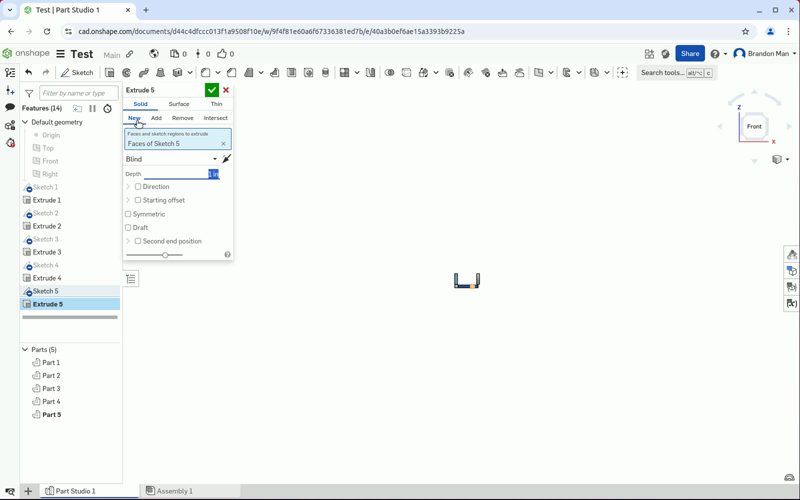
text(23.108)
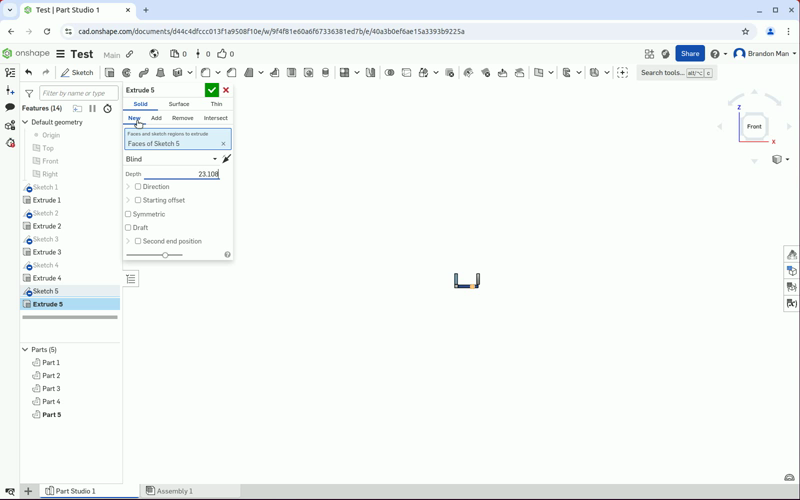
key(enter)
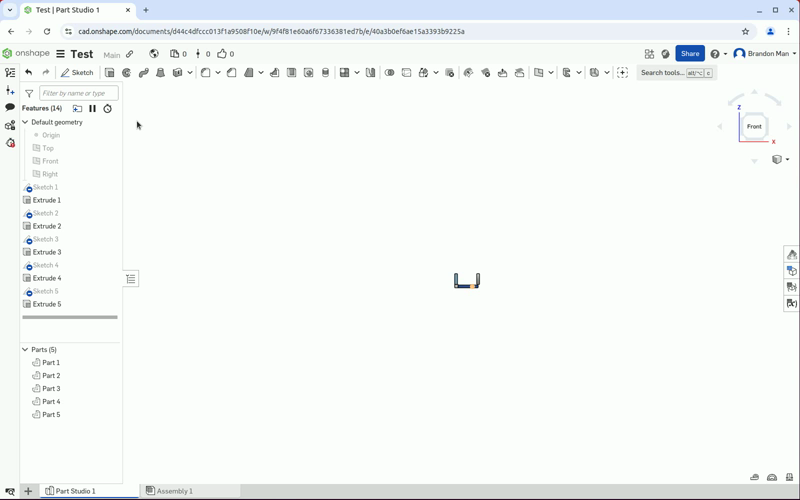
key(shift+h)
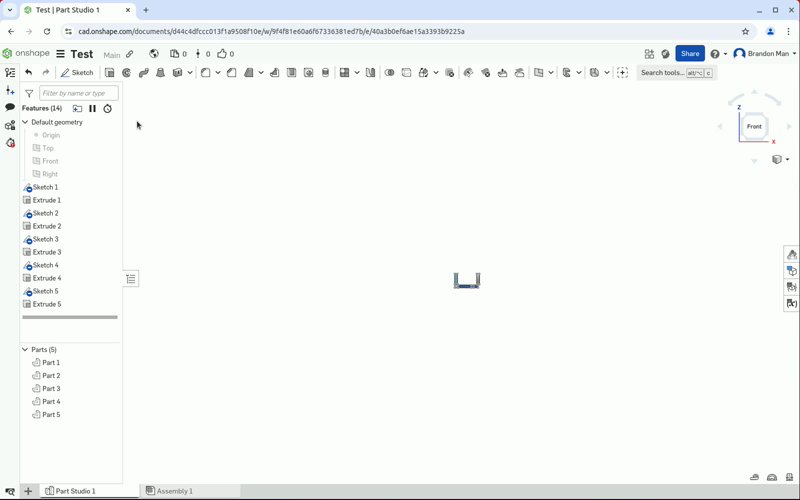
key(shift+h)
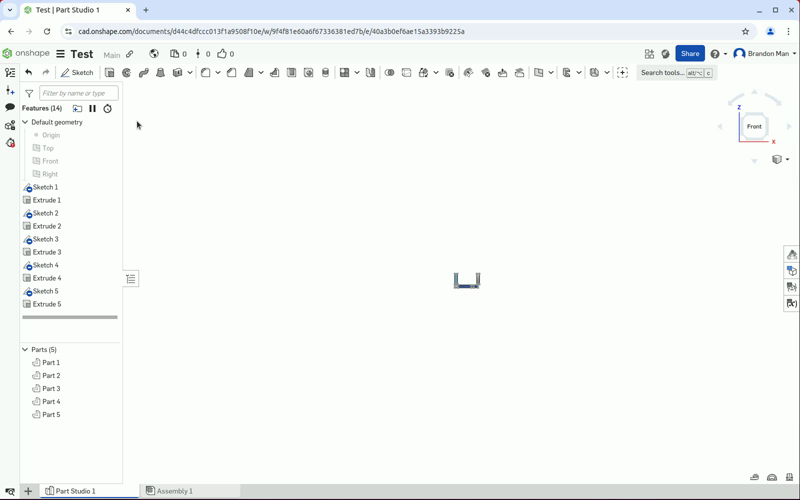
key(shift+7)
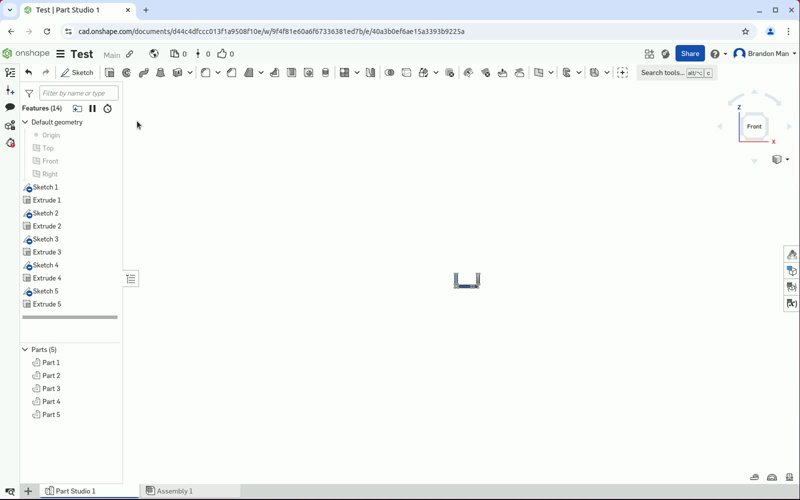
key(left, 2)
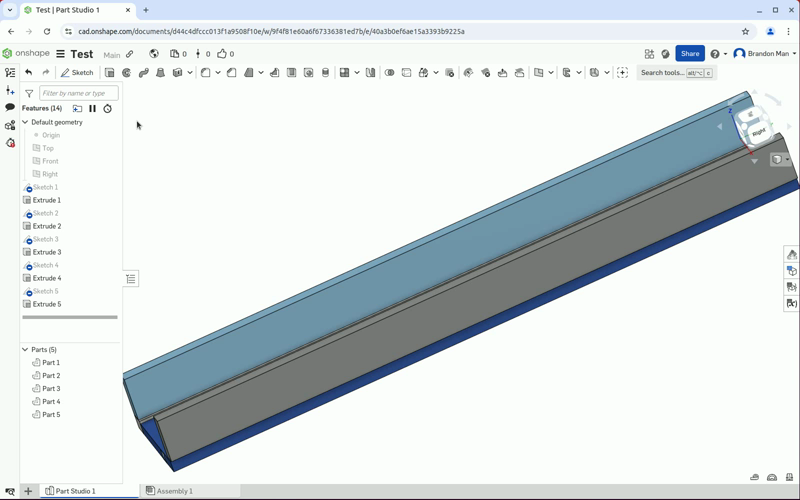
key(down, 2)
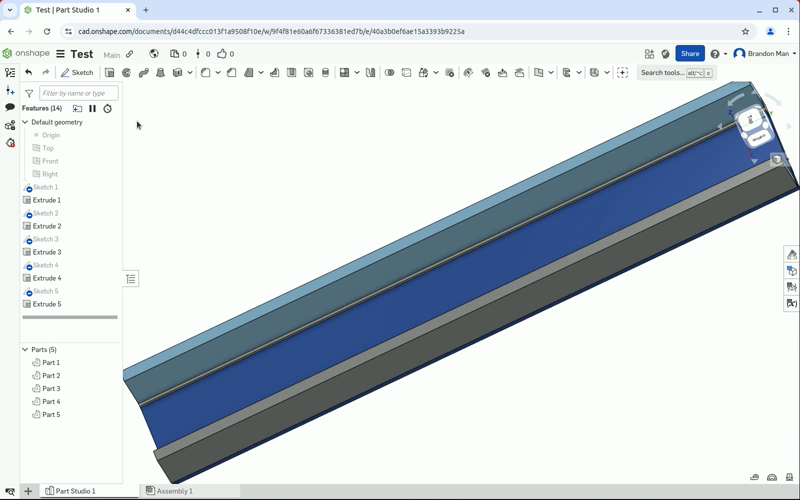
key(up, 2)
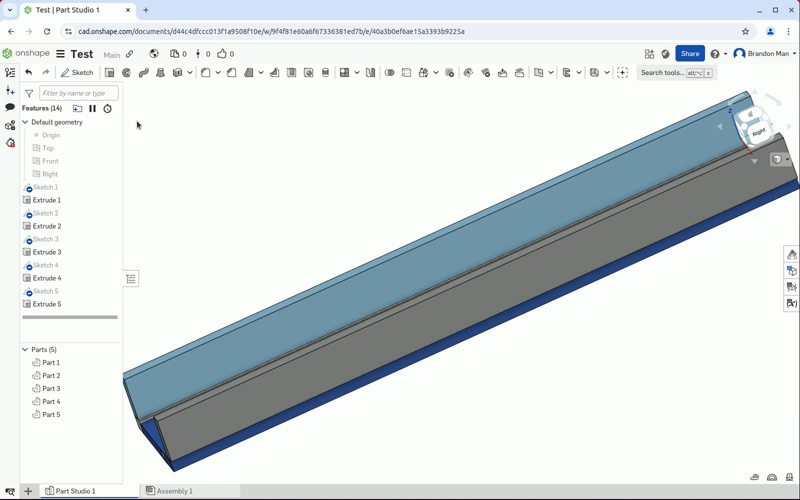
key(right, 2)
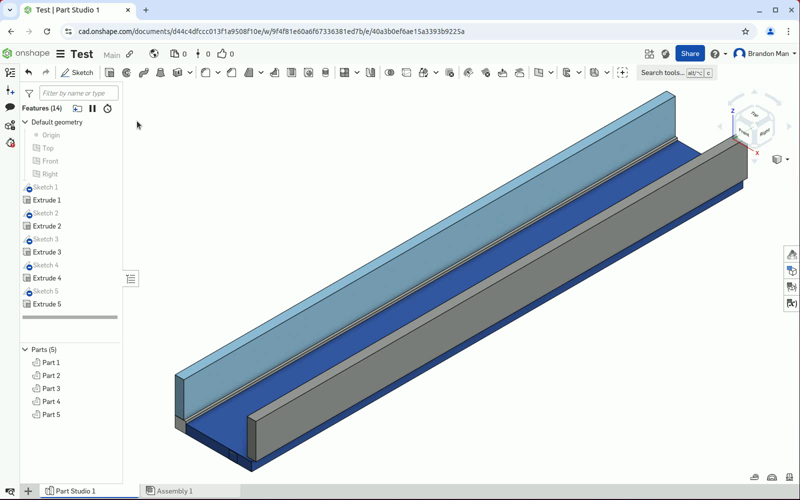
mouse_move(73, 189)
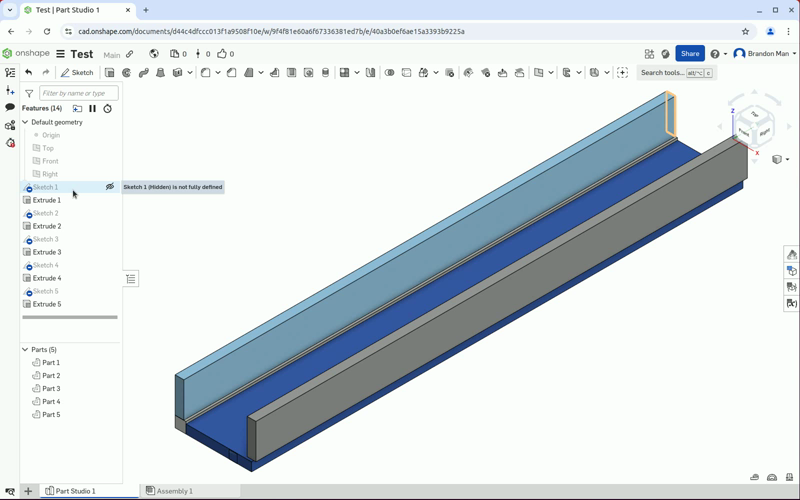
click(73, 189)